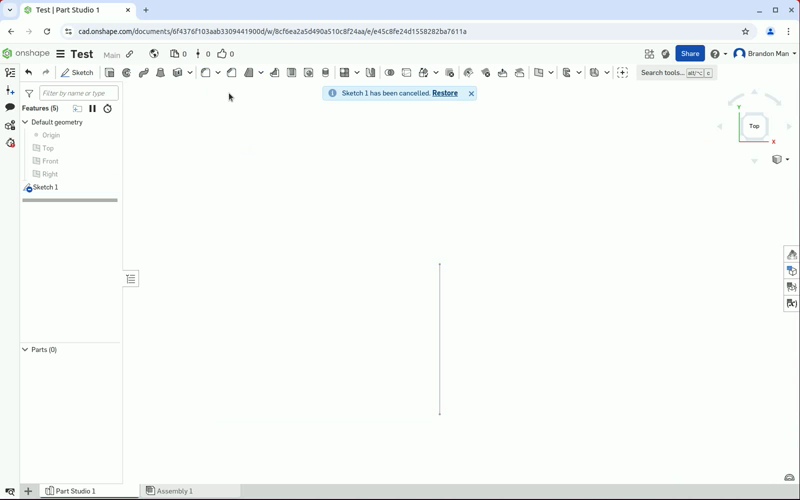
key(shift+h)
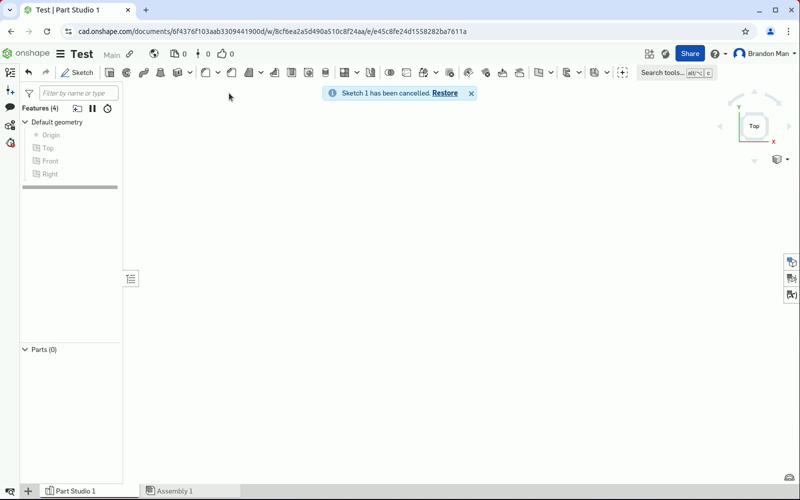
mouse_move(73, 352)
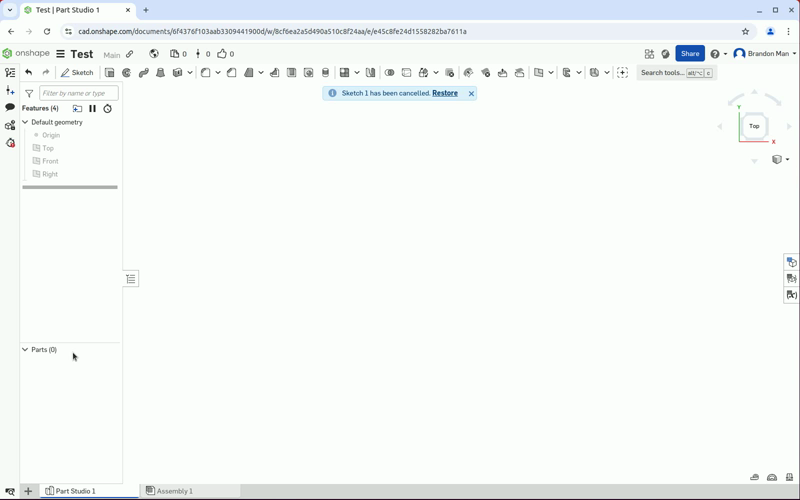
key(y)
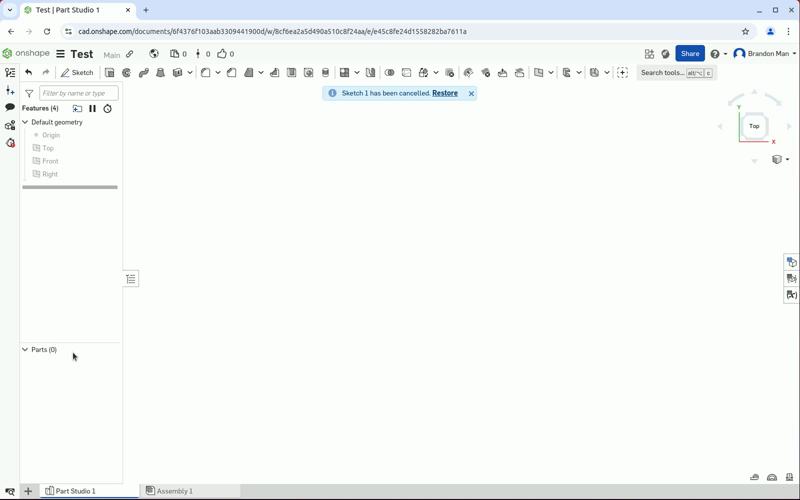
key(shift+p)
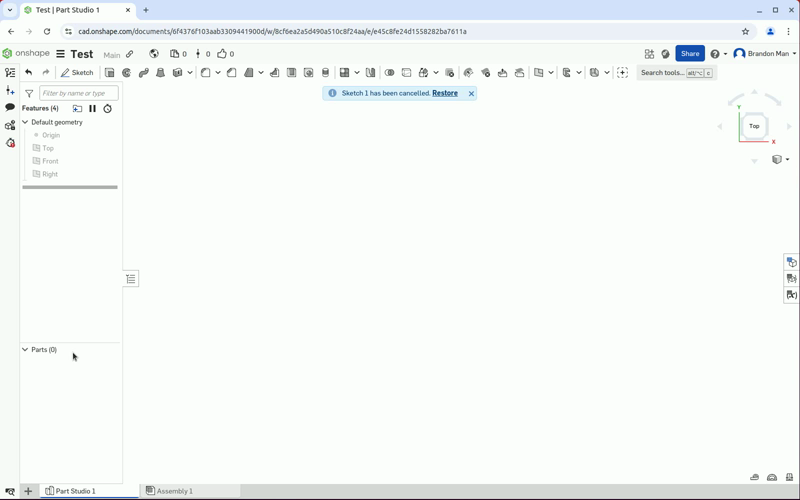
key(space)
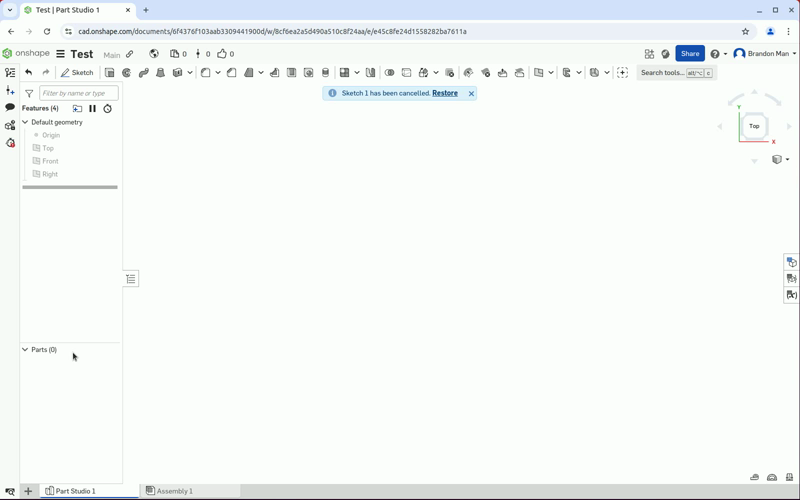
key_down(shift)
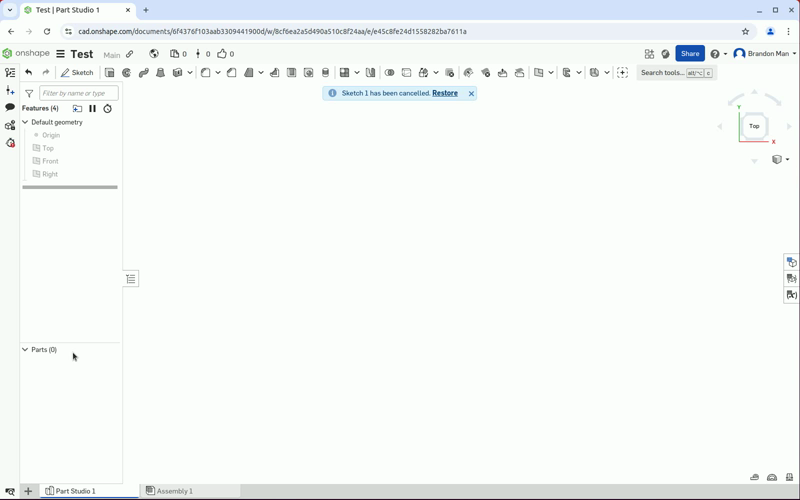
key(up)
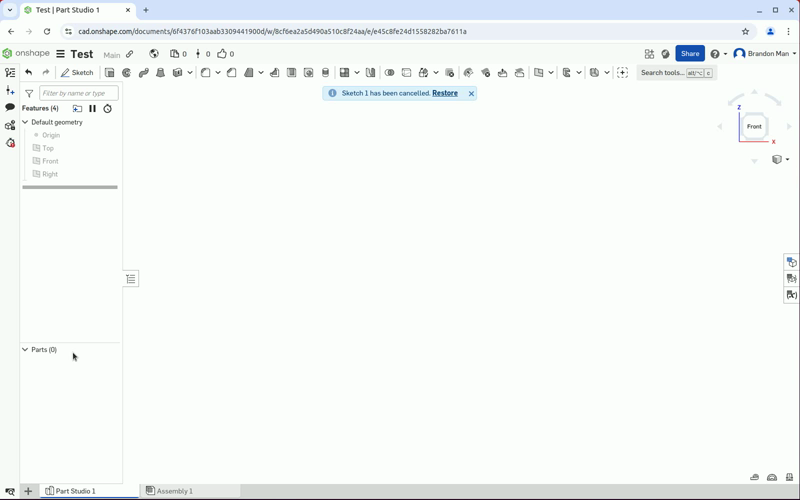
key_up(shift)
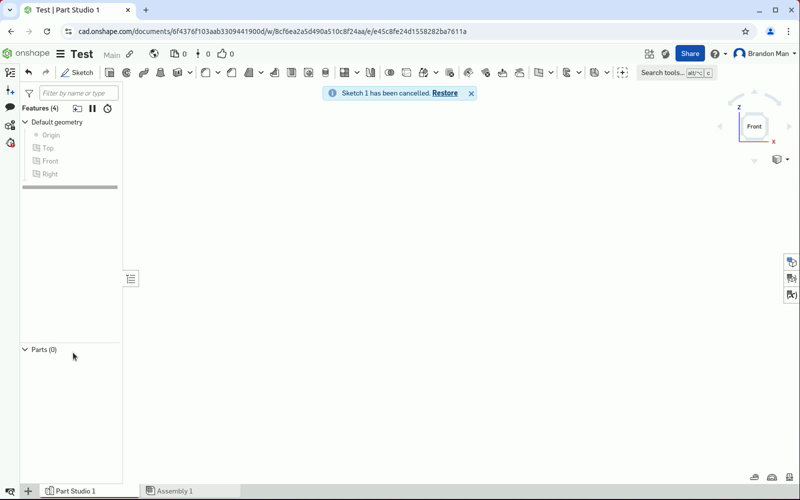
mouse_move(73, 352)
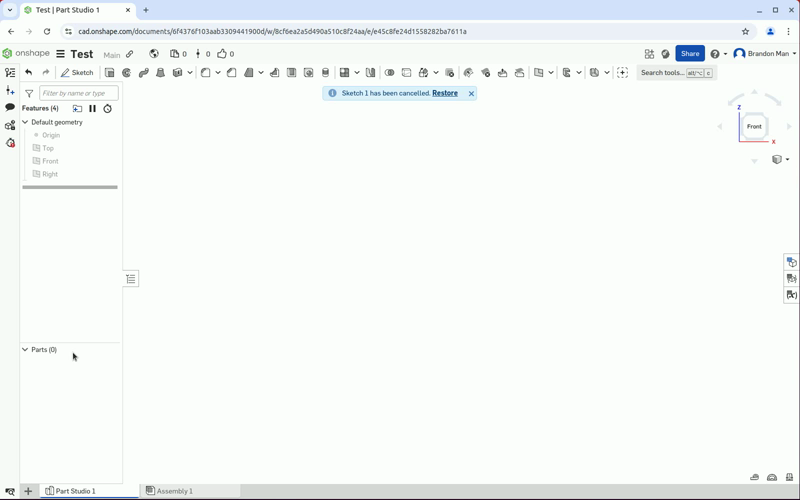
key(shift+y)
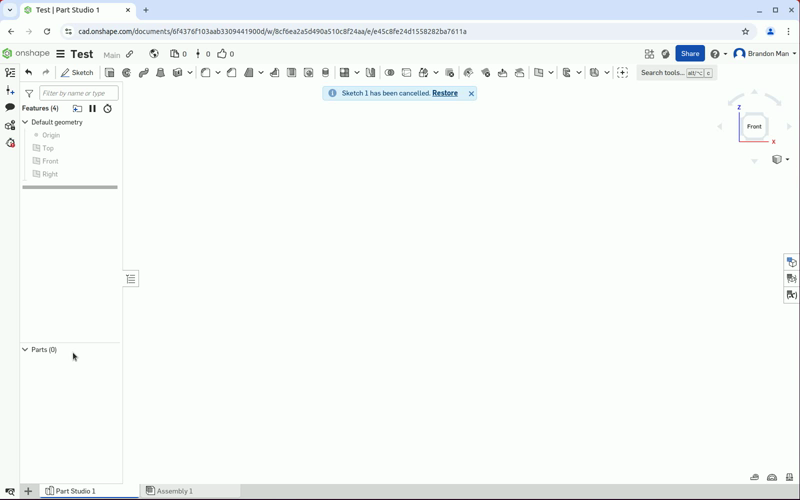
key(shift+s)
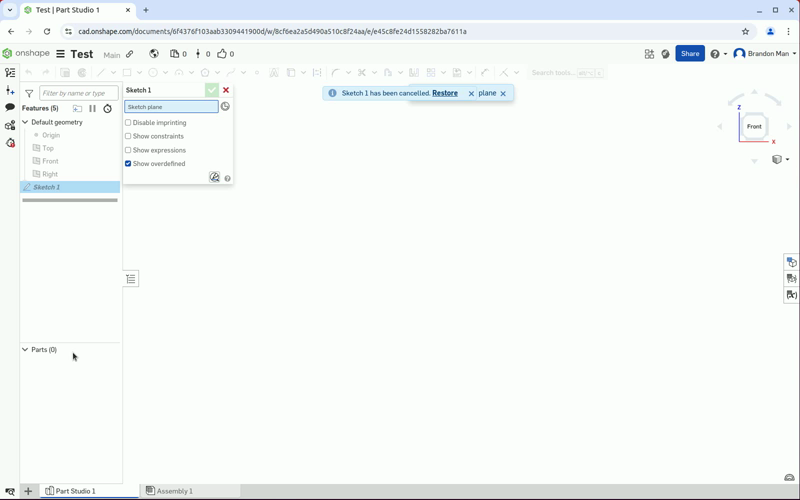
mouse_move(73, 163)
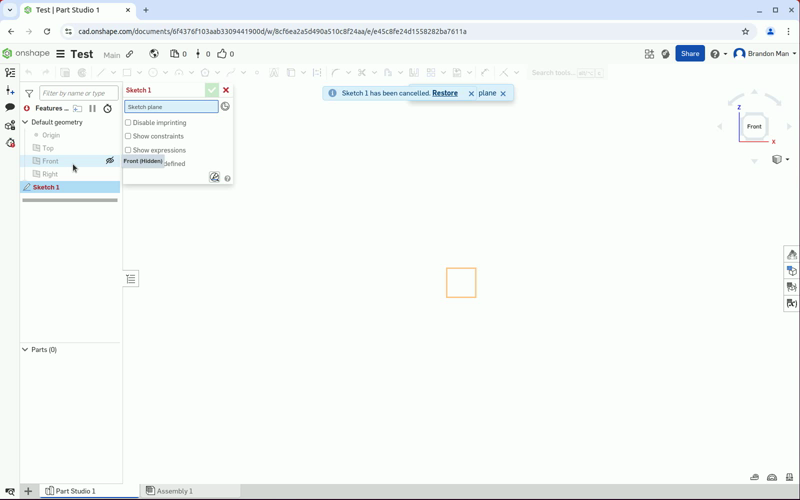
click(73, 163)
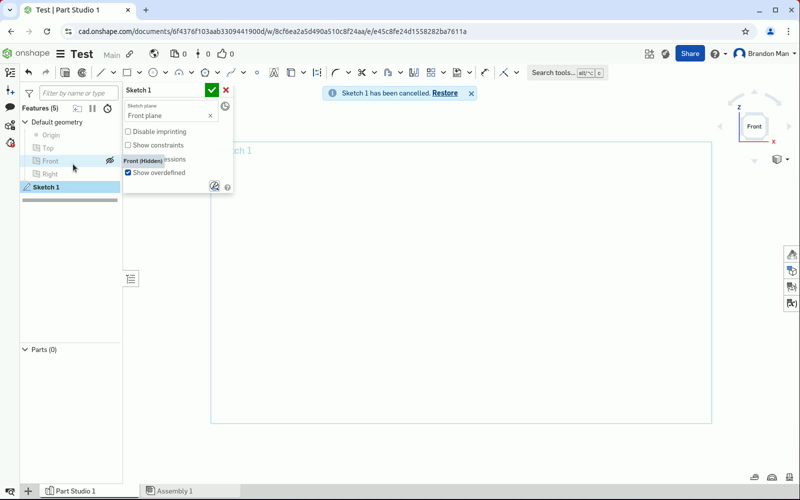
mouse_move(73, 352)
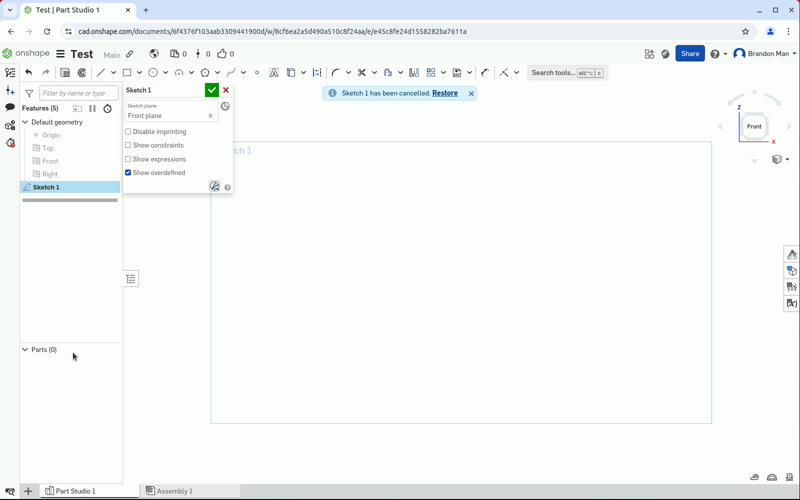
key(y)
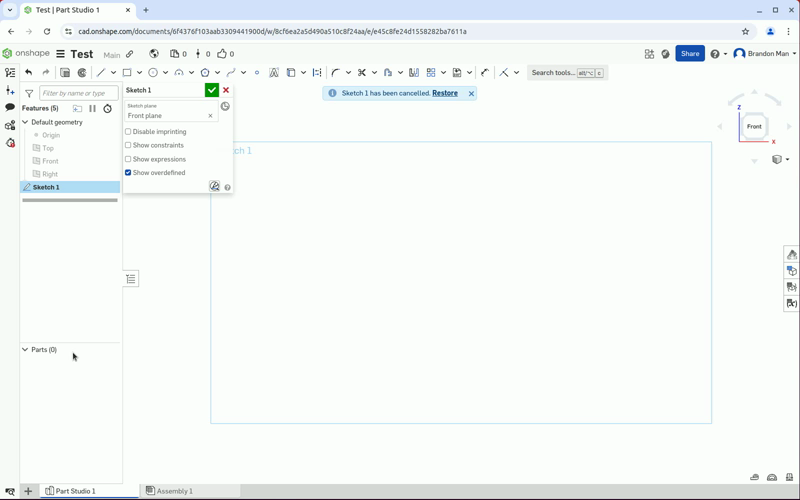
key(l)
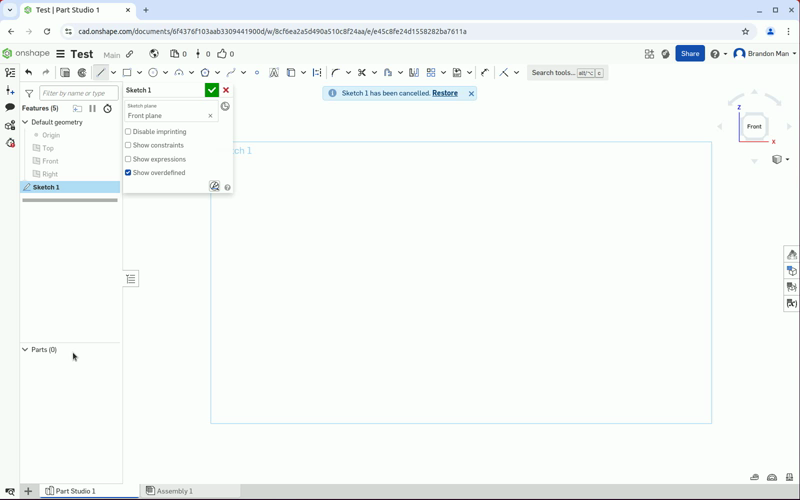
key_down(shift)
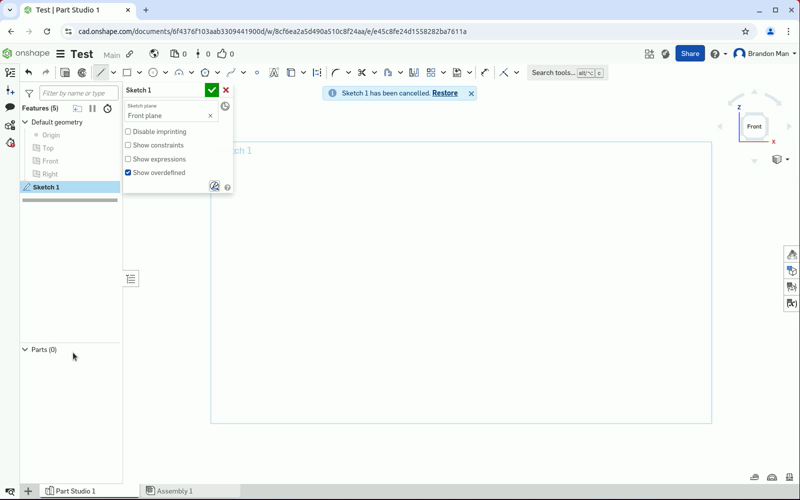
mouse_move(460, 282)
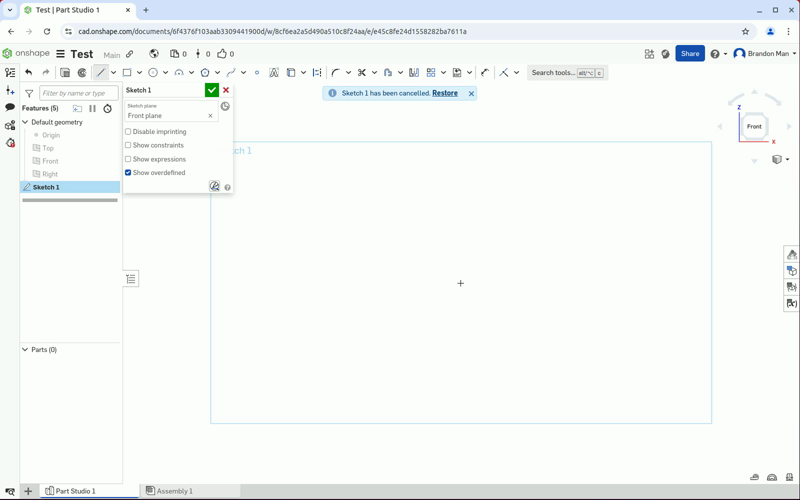
click(460, 282)
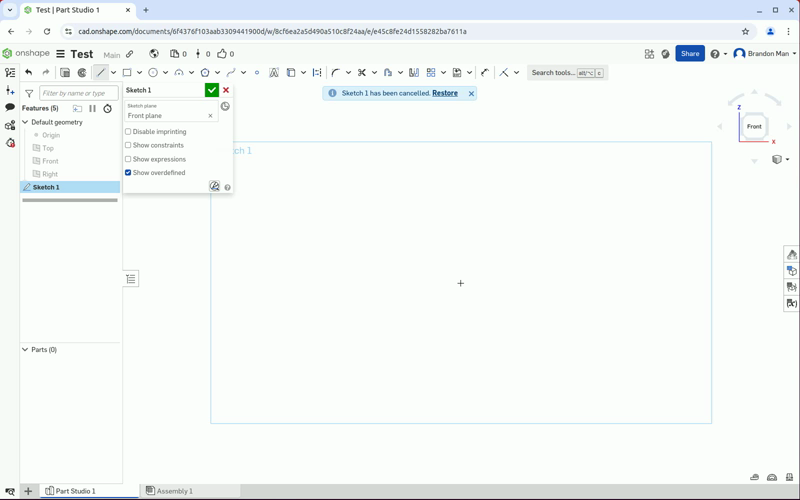
key_up(shift)
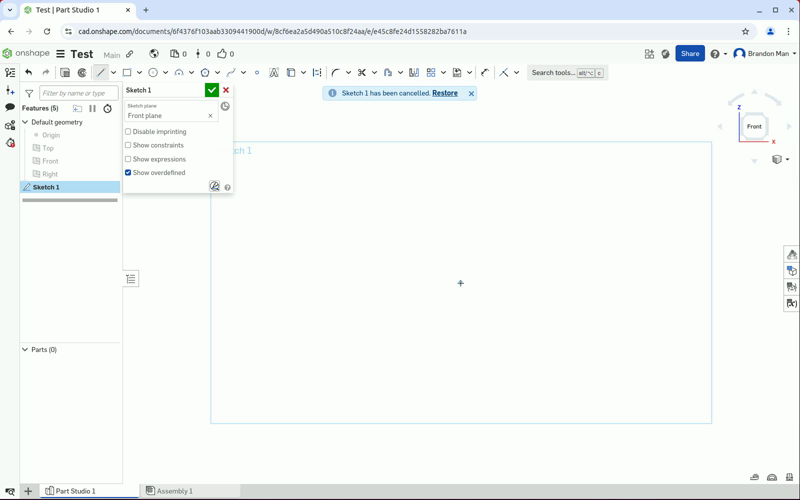
key_down(shift)
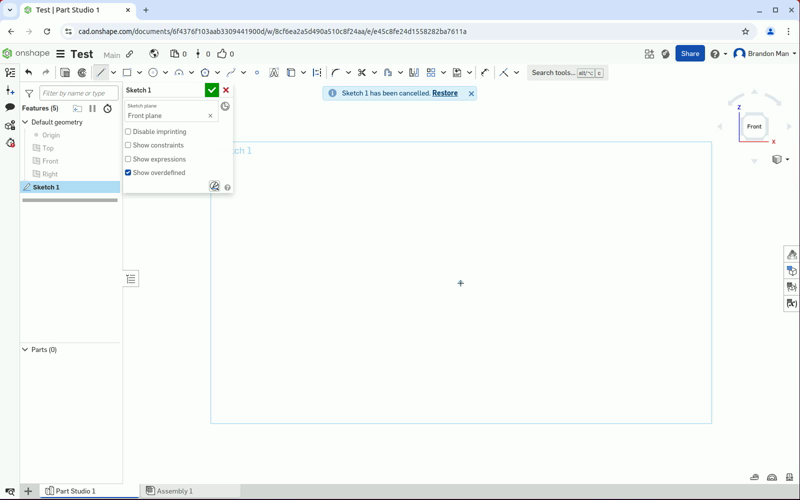
mouse_move(490, 282)
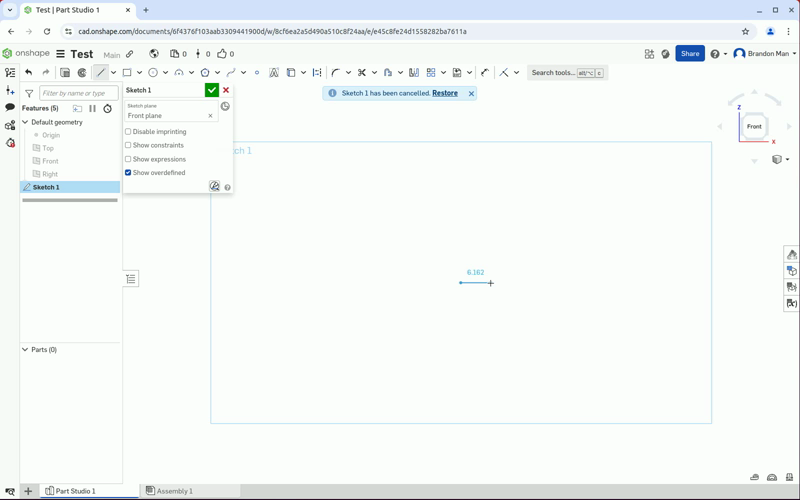
mouse_move(483, 282)
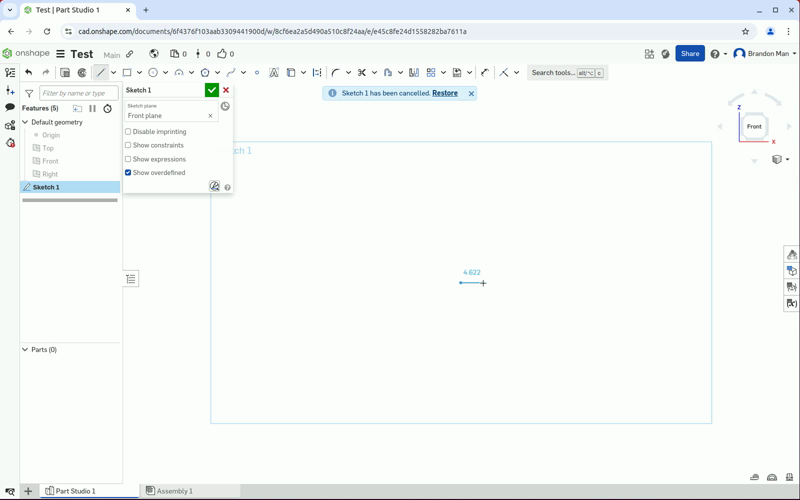
click(483, 282)
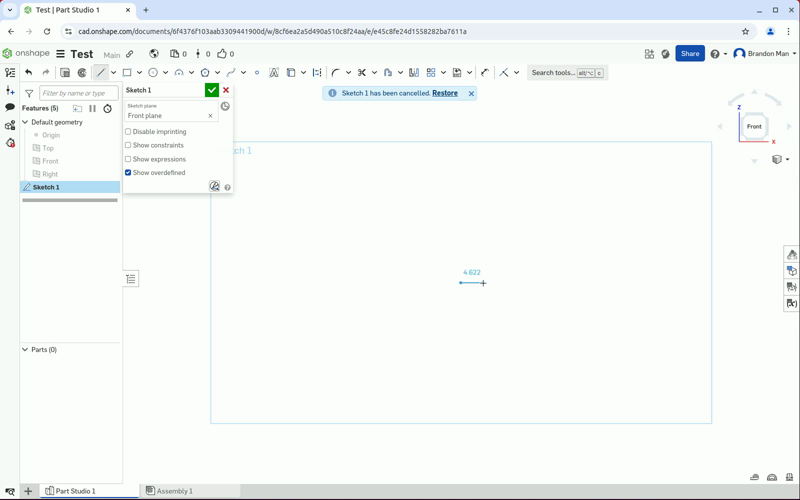
key_up(shift)
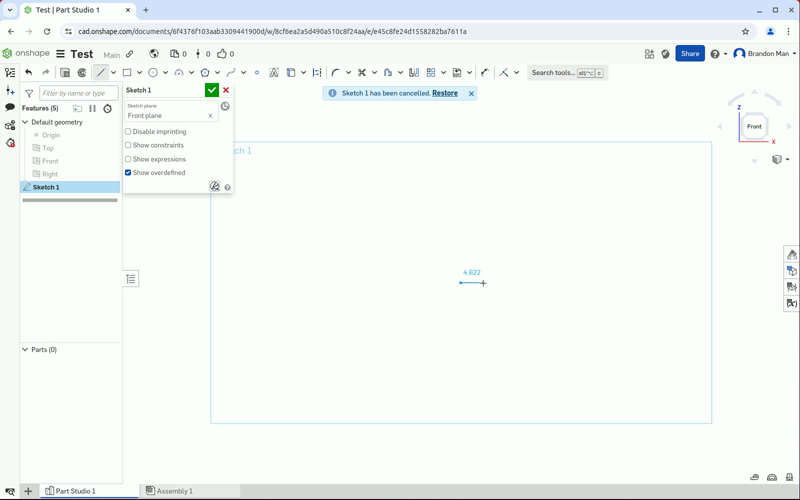
key_down(shift)
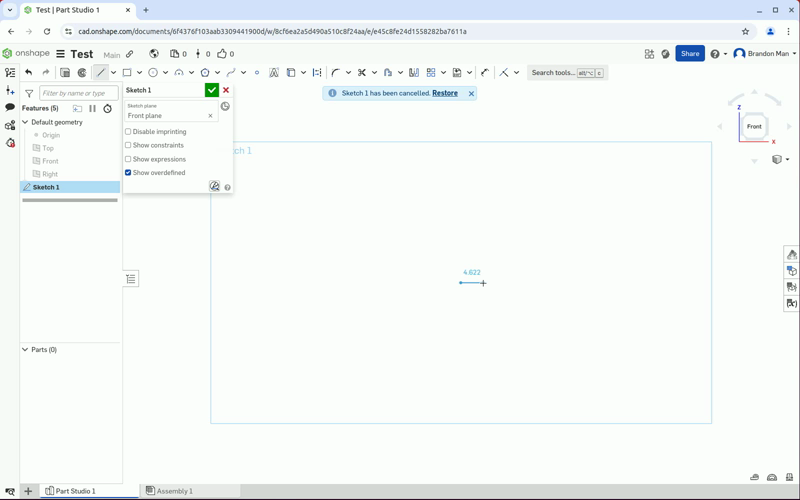
mouse_move(483, 170)
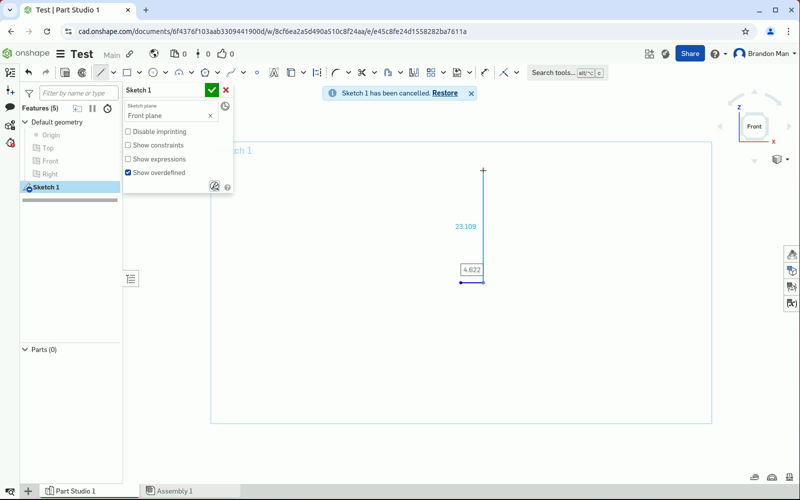
click(483, 170)
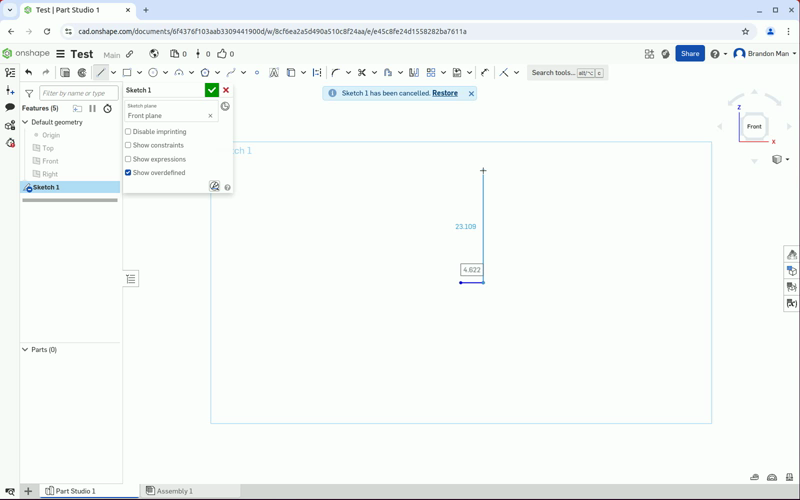
key_up(shift)
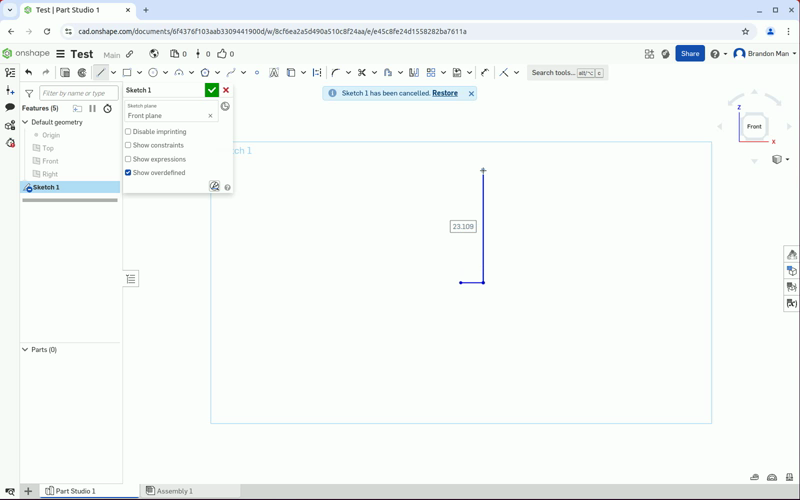
key_down(shift)
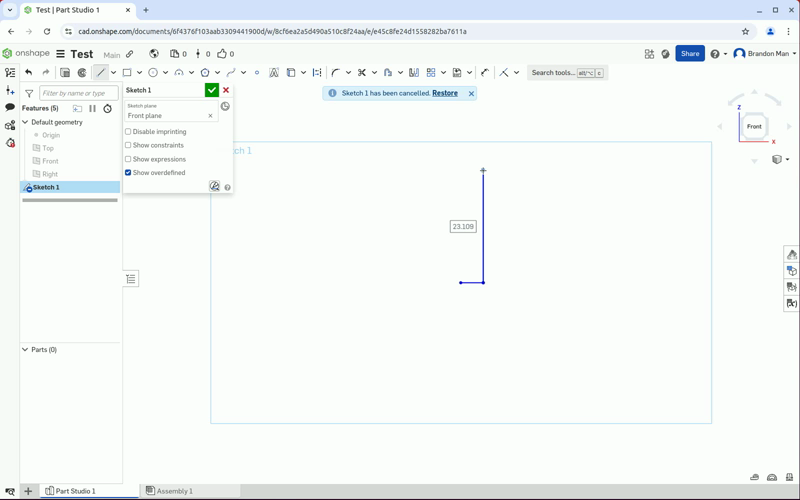
mouse_move(513, 170)
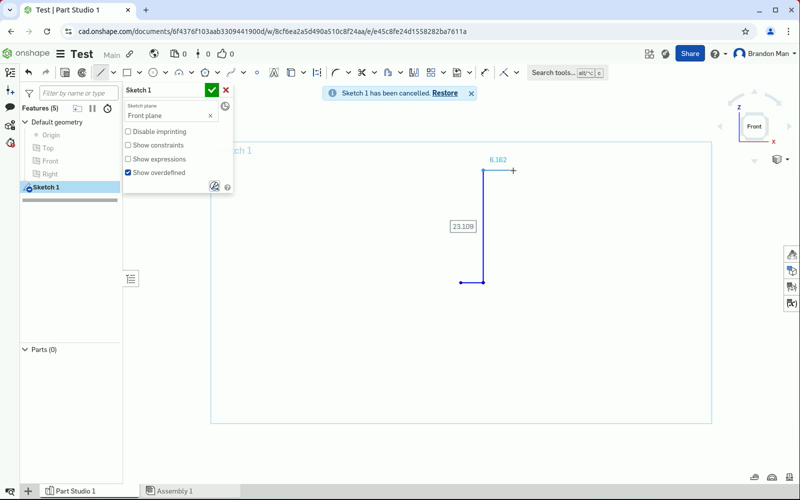
mouse_move(460, 170)
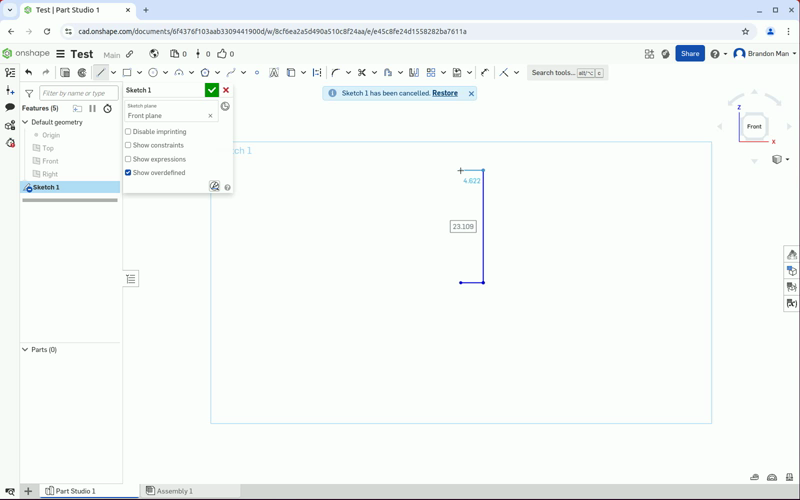
click(460, 170)
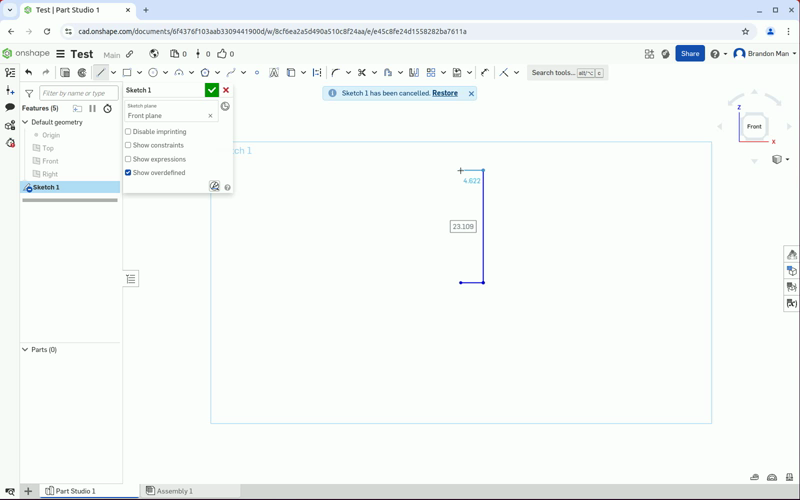
key_up(shift)
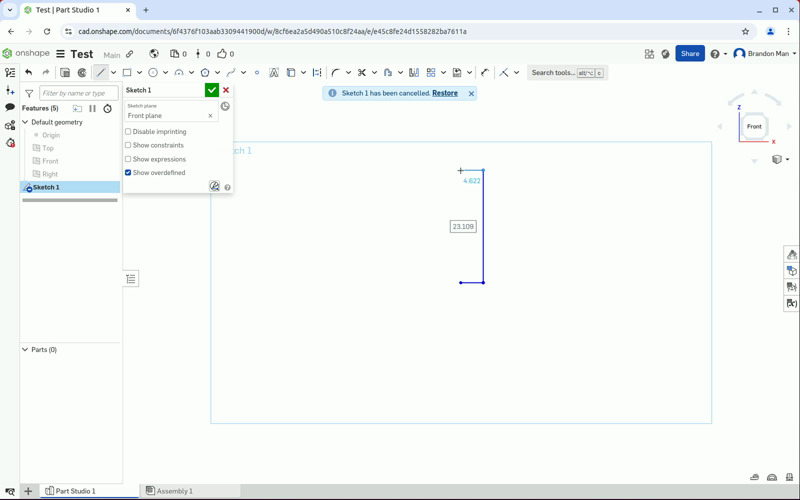
key_down(shift)
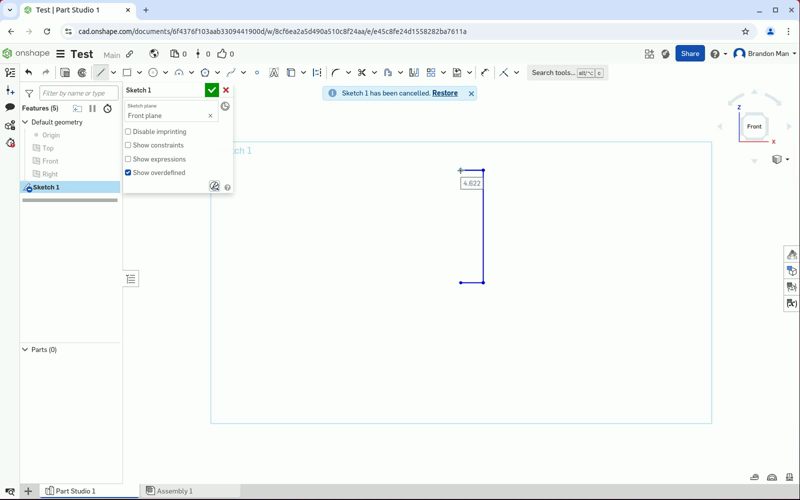
mouse_move(460, 282)
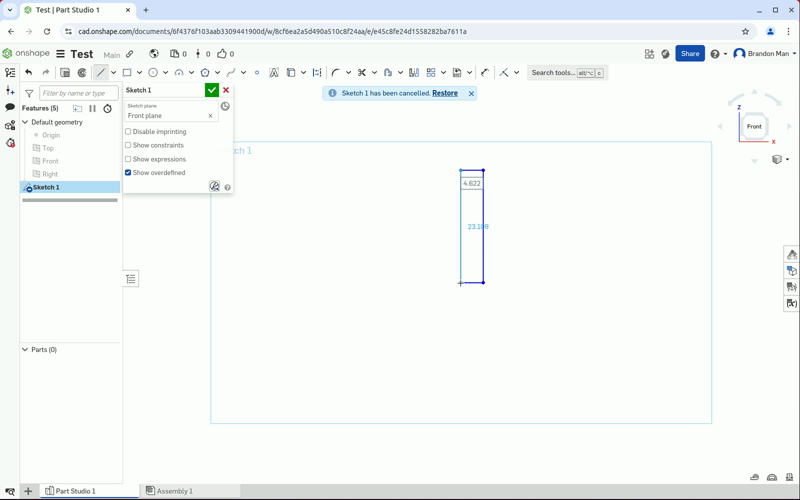
key_up(shift)
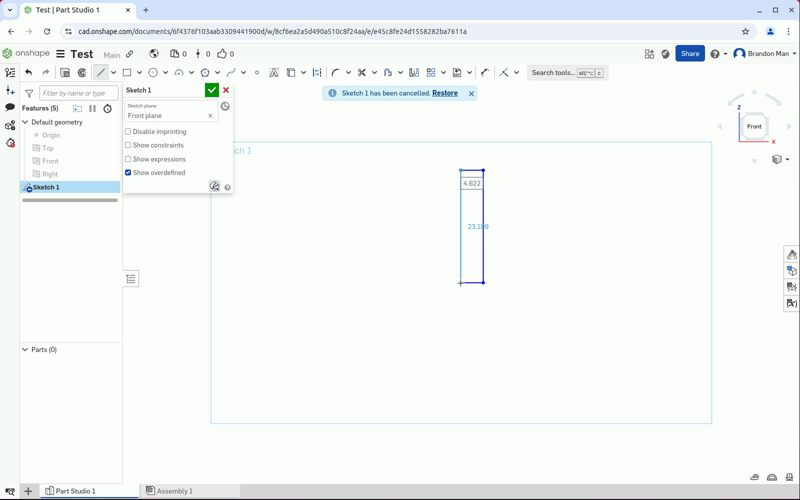
click(460, 282)
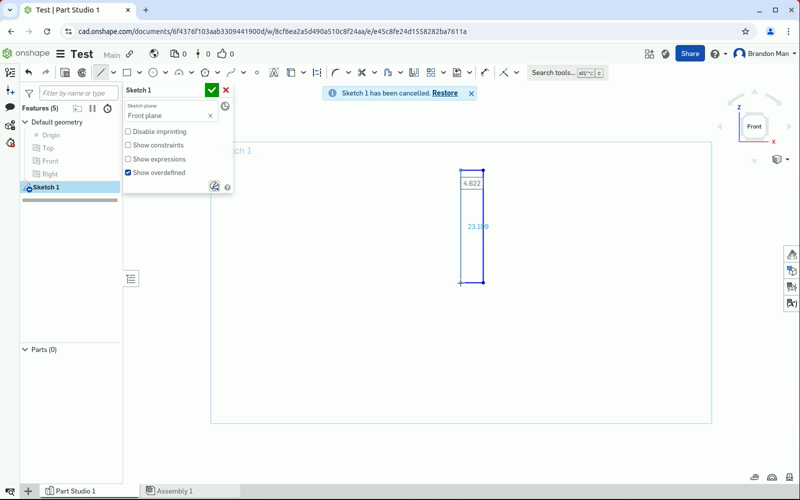
key(esc)
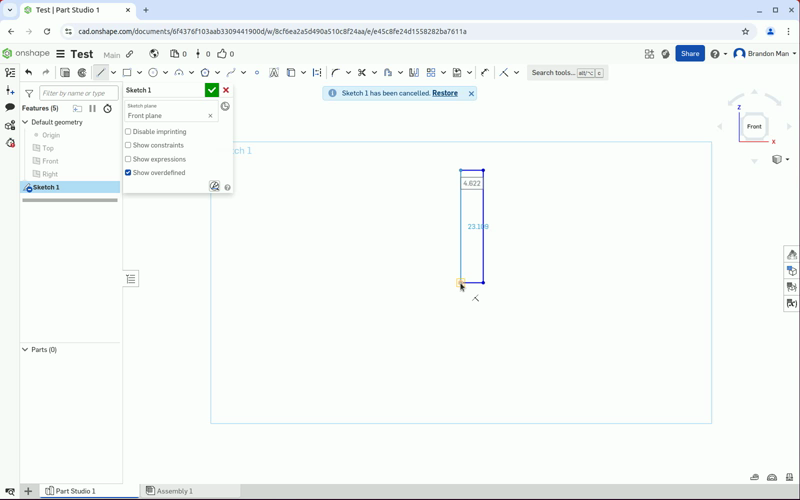
mouse_move(464, 241)
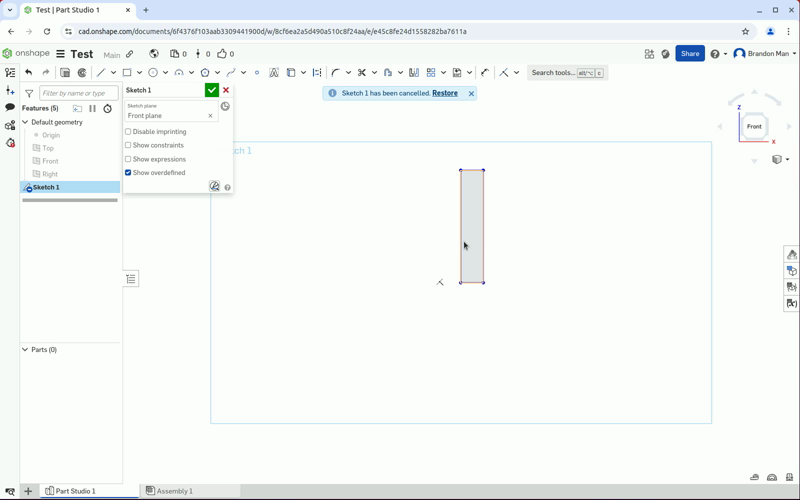
click(464, 241)
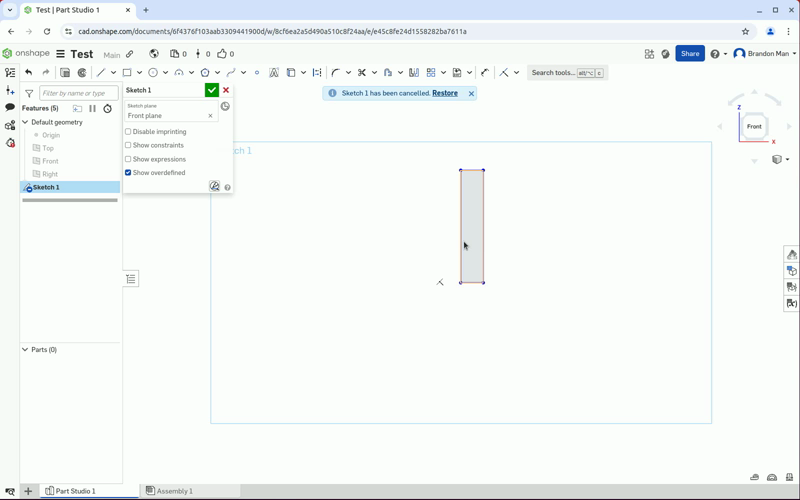
mouse_move(73, 352)
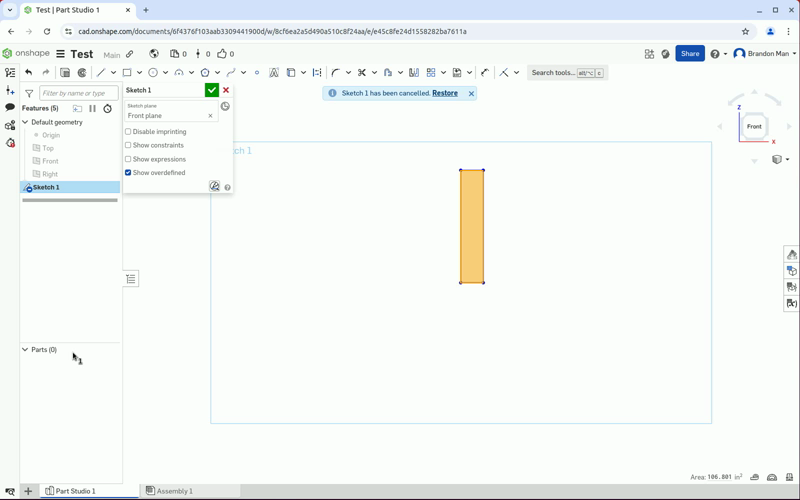
key(shift+y)
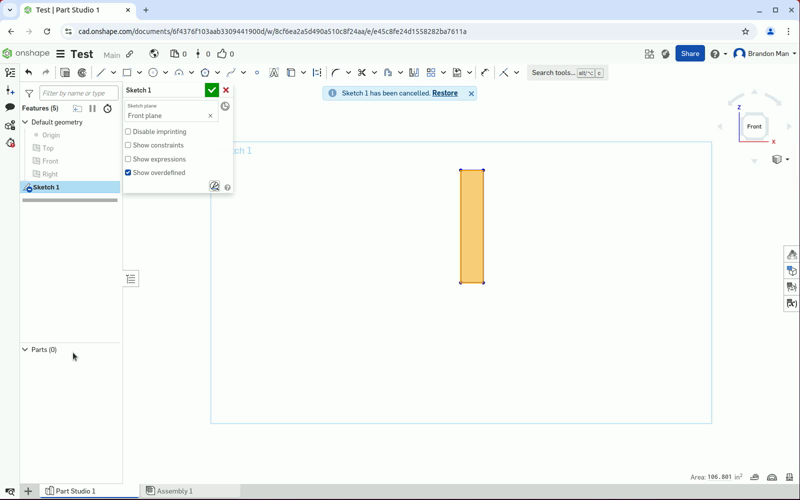
key(shift+e)
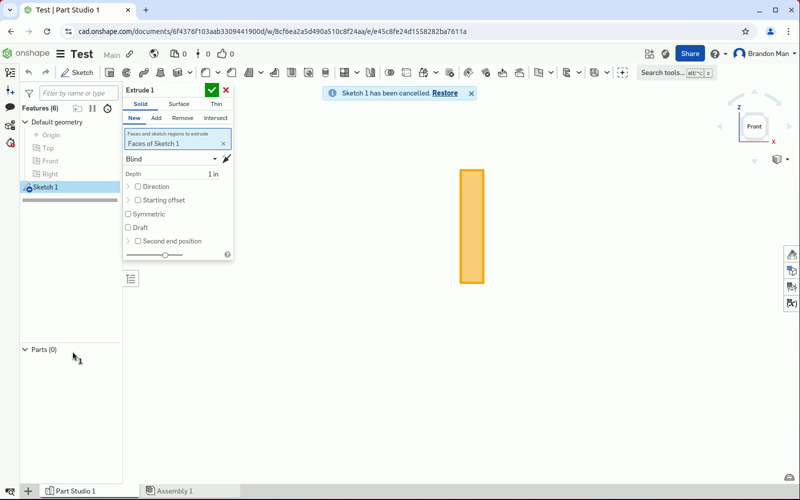
mouse_move(143, 106)
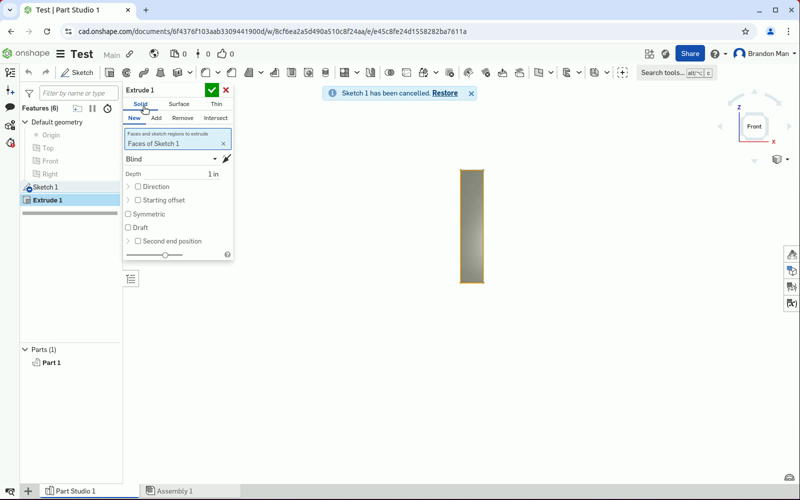
click(143, 106)
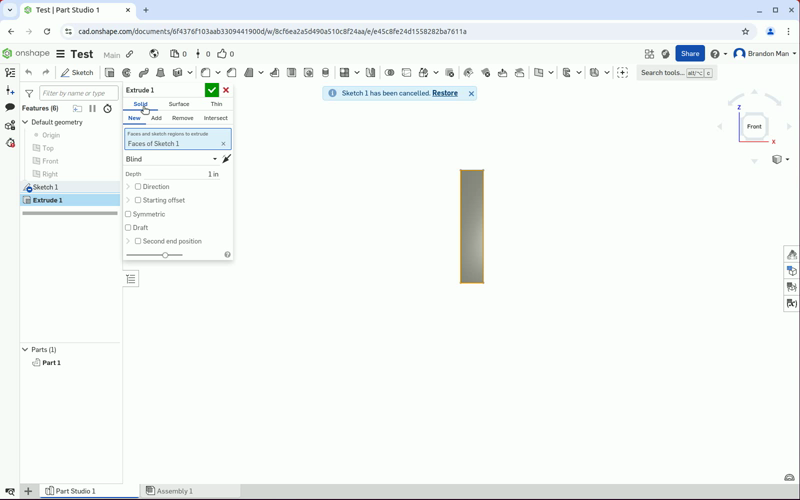
mouse_move(137, 120)
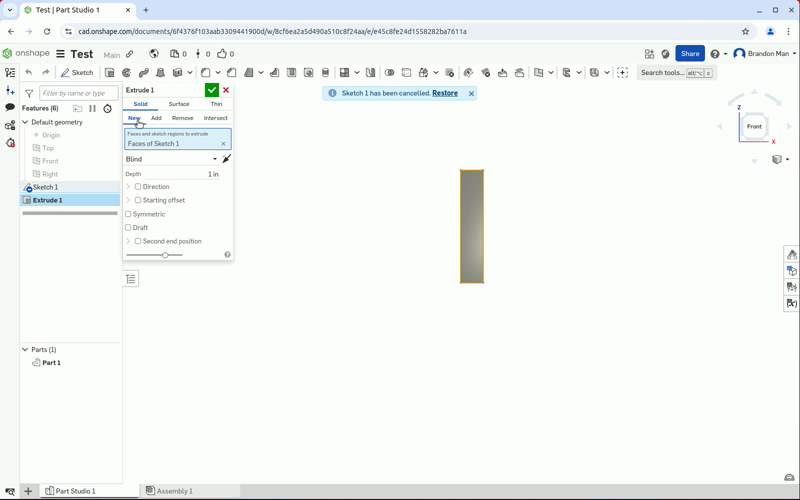
click(137, 120)
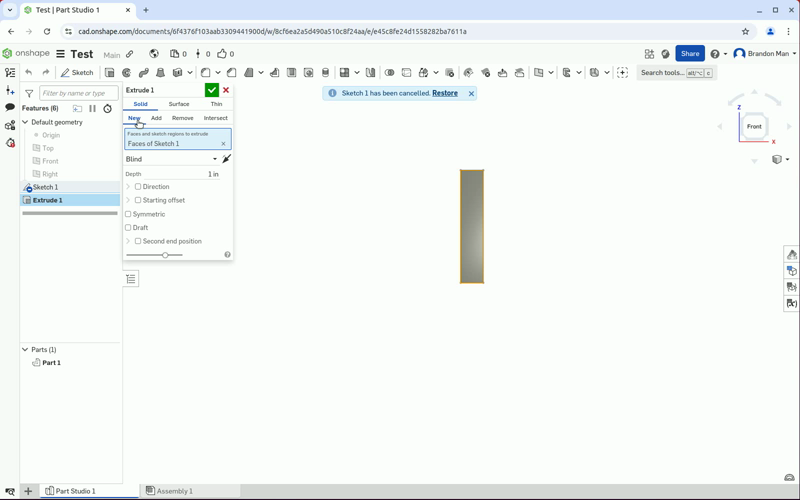
key(tab, 4)
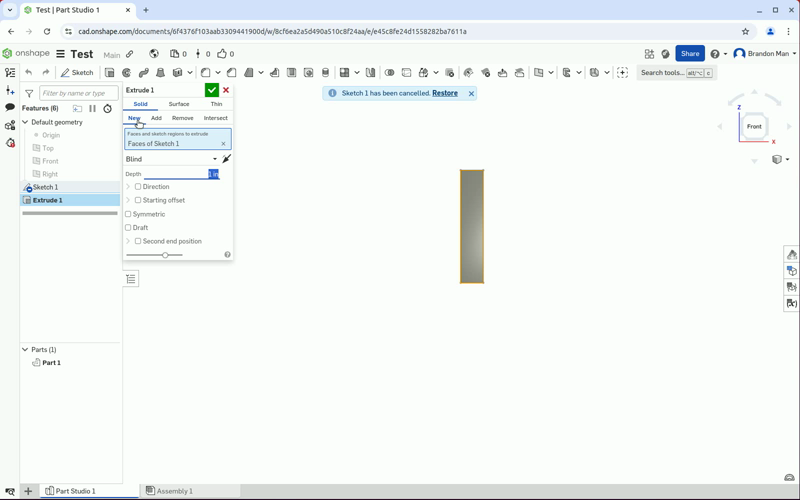
text(1.204)
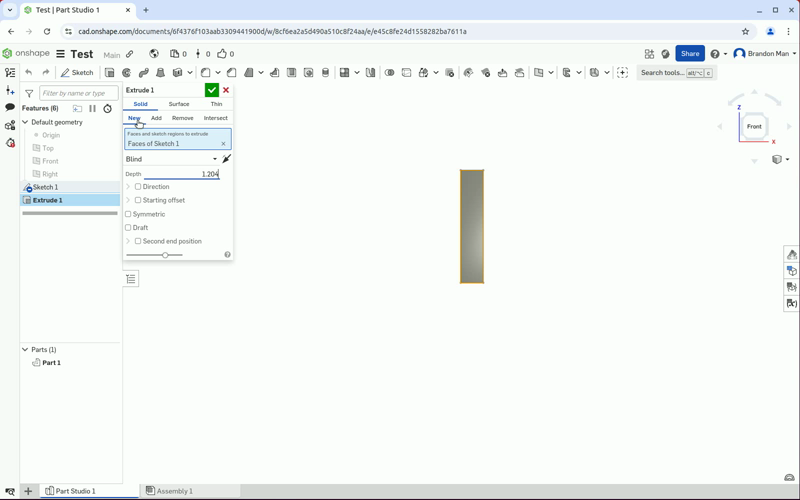
key(enter)
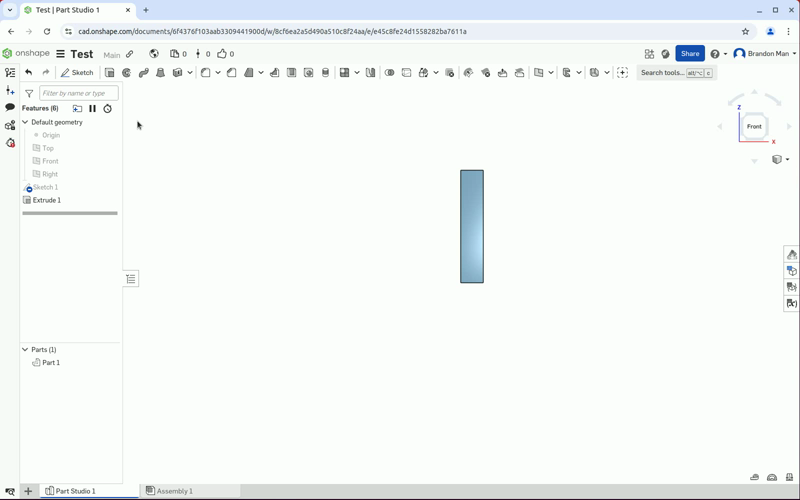
key(shift+h)
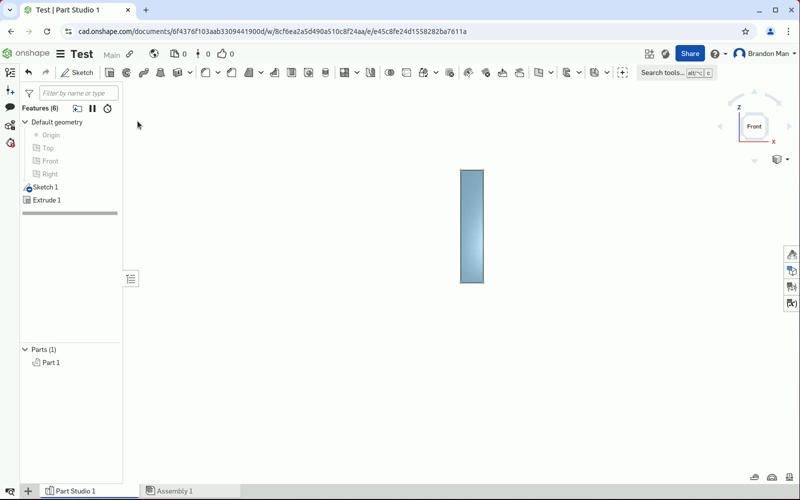
key(shift+h)
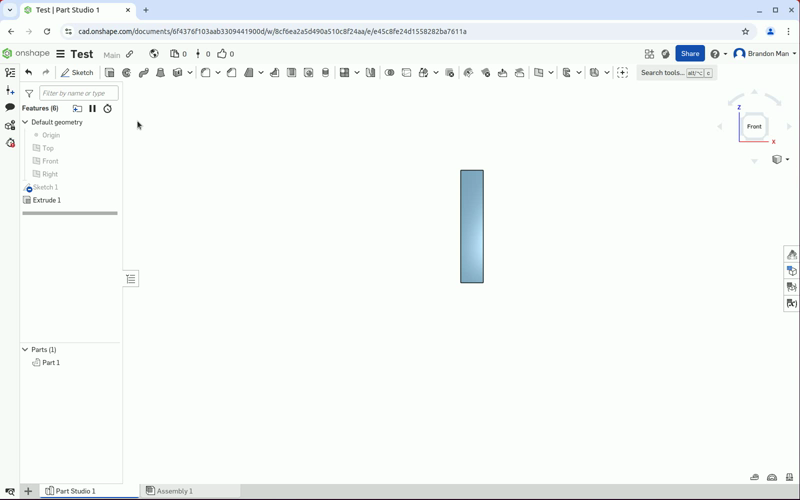
mouse_move(73, 189)
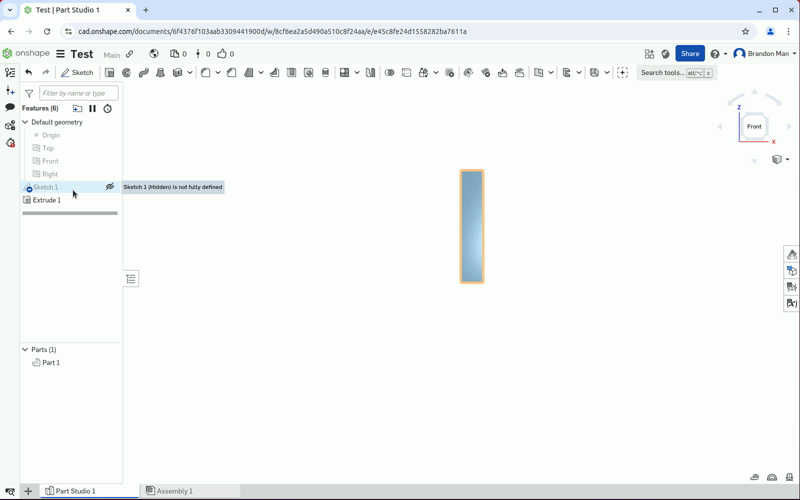
click(73, 189)
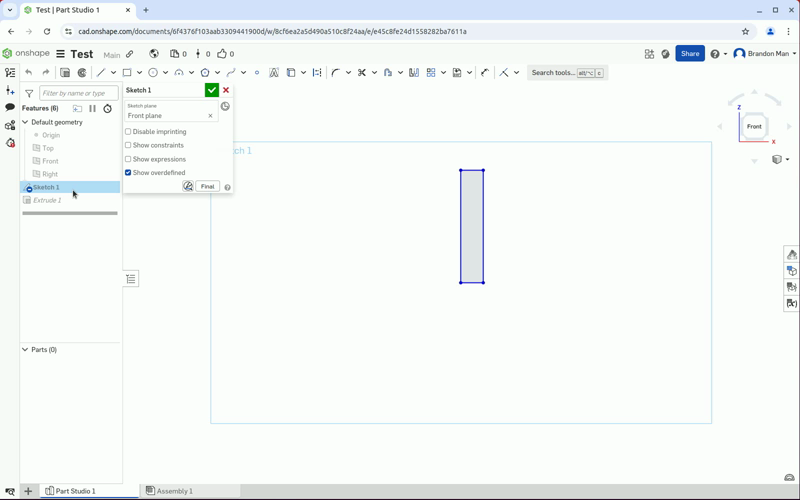
mouse_move(229, 92)
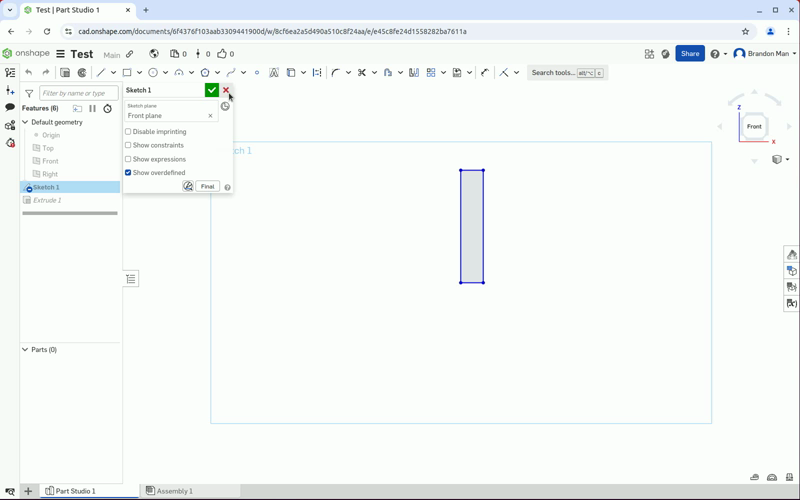
click(229, 92)
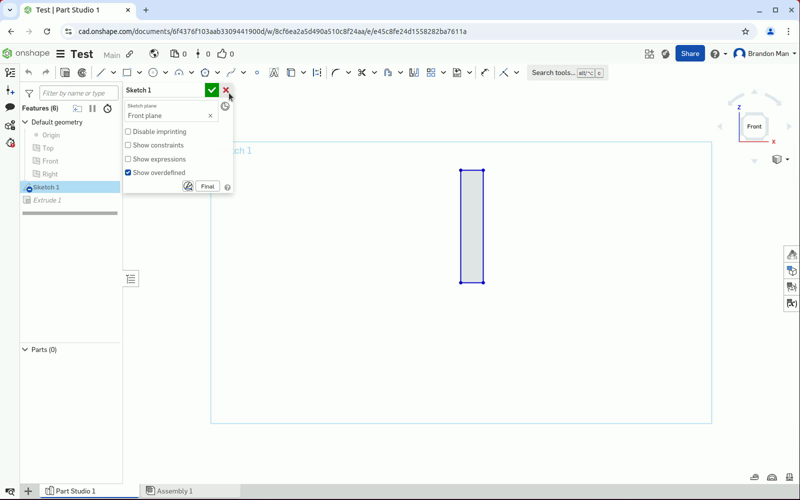
key(shift+s)
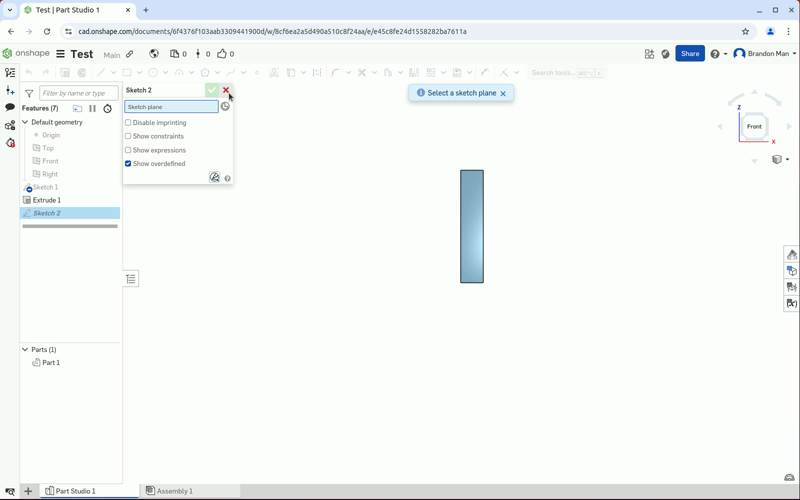
mouse_move(73, 163)
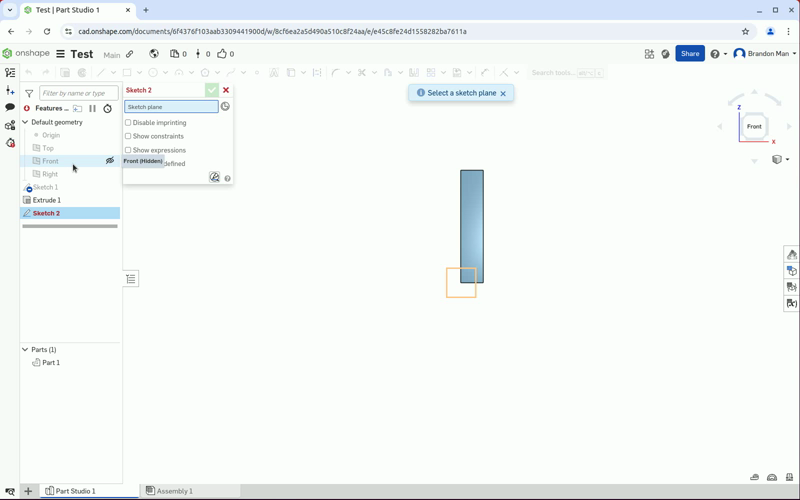
click(73, 163)
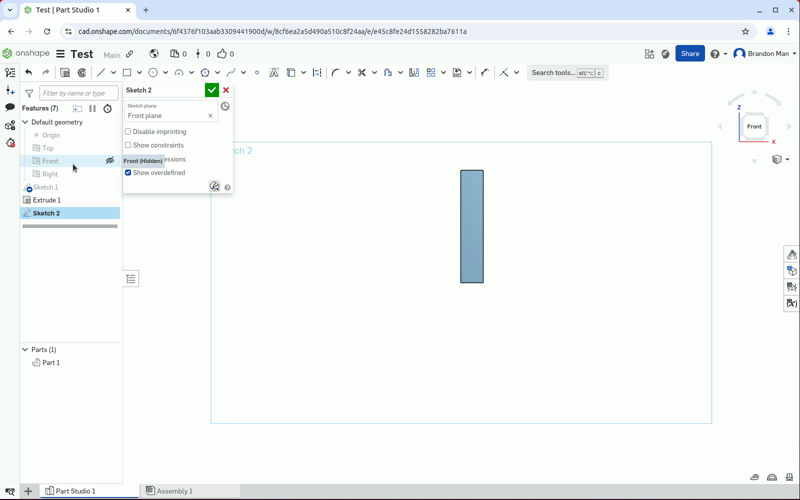
mouse_move(73, 352)
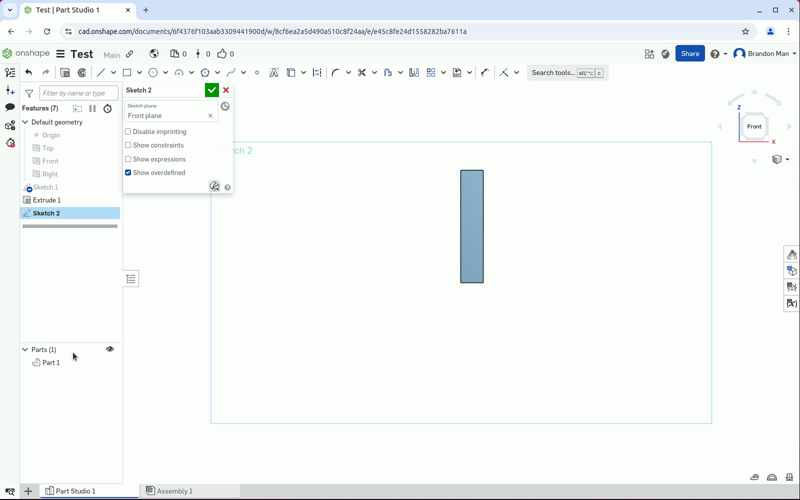
key(y)
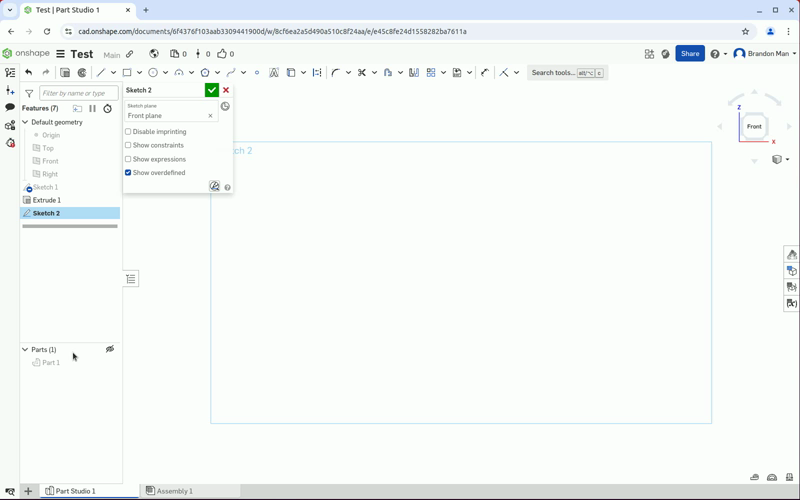
key(l)
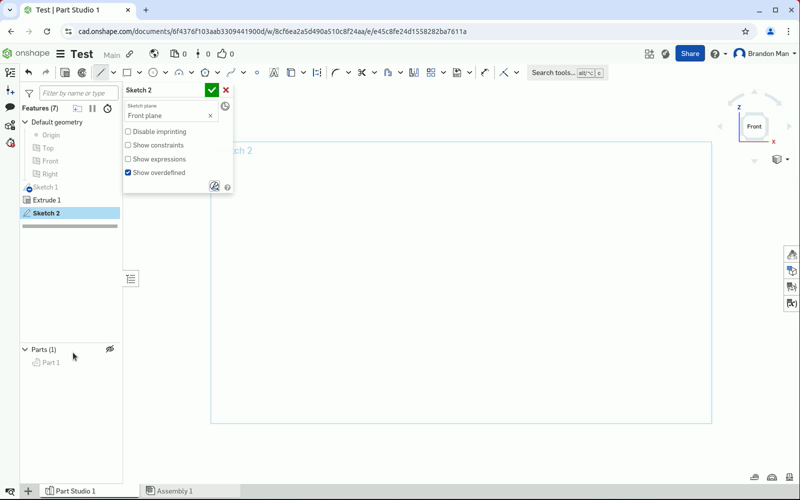
key_down(shift)
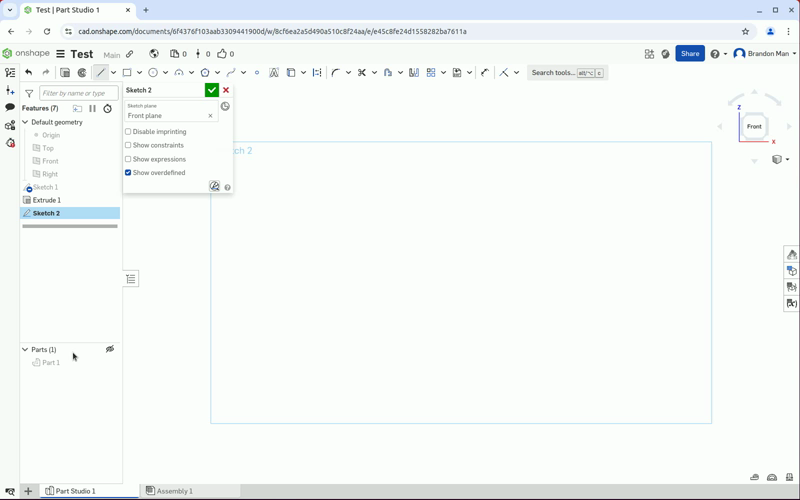
mouse_move(506, 282)
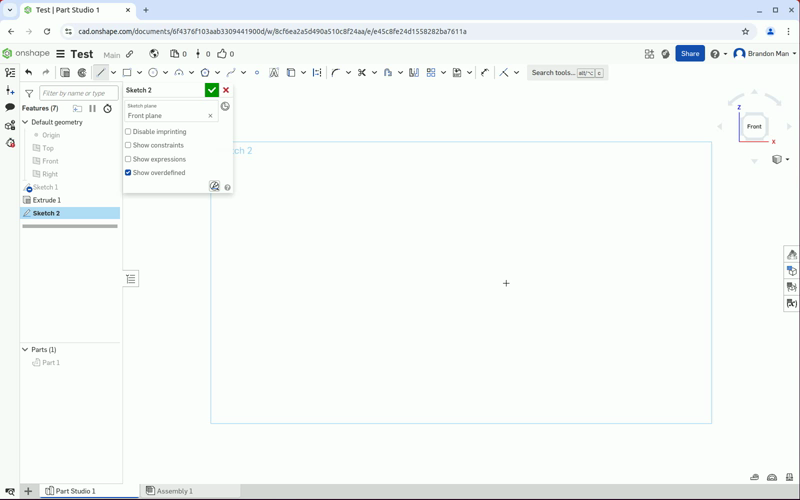
click(506, 282)
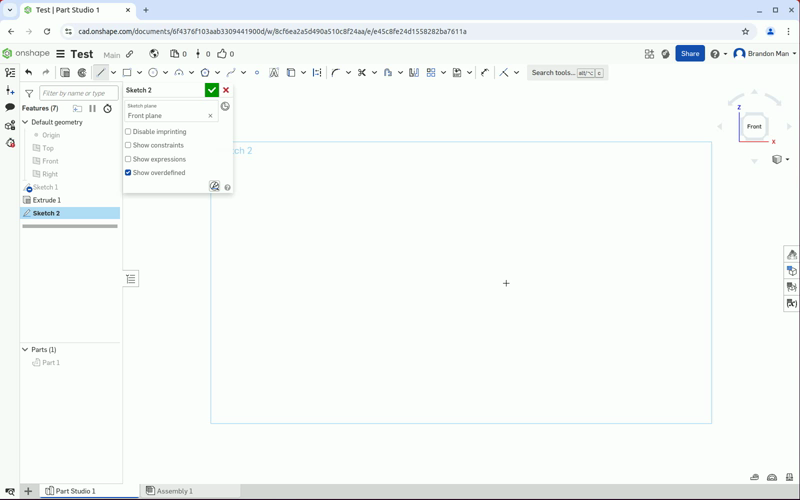
key_up(shift)
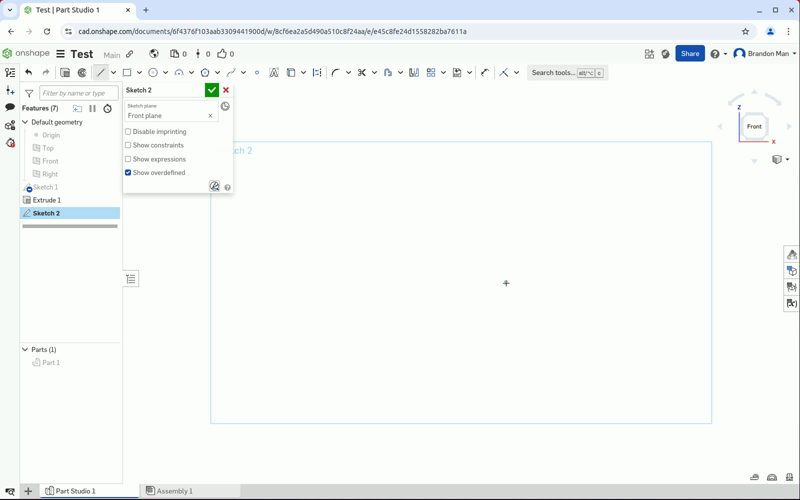
key_down(shift)
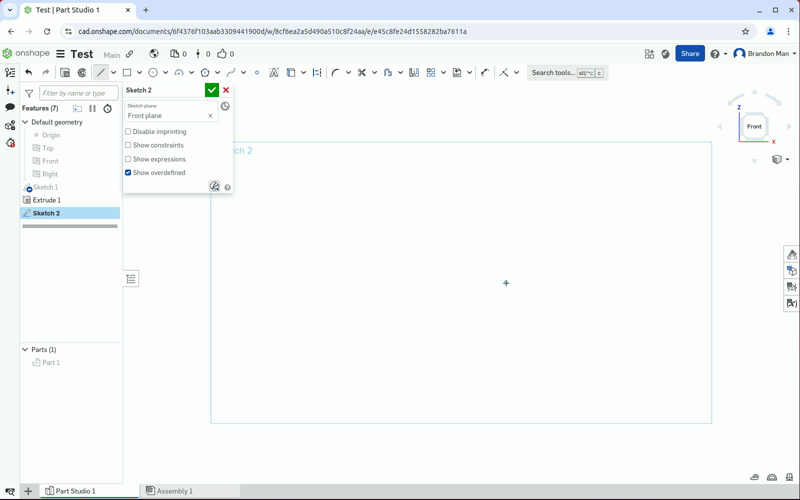
mouse_move(536, 282)
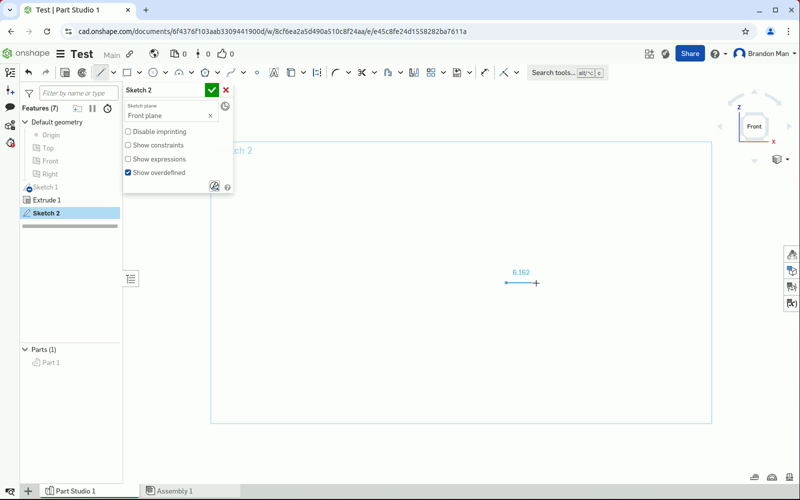
mouse_move(528, 282)
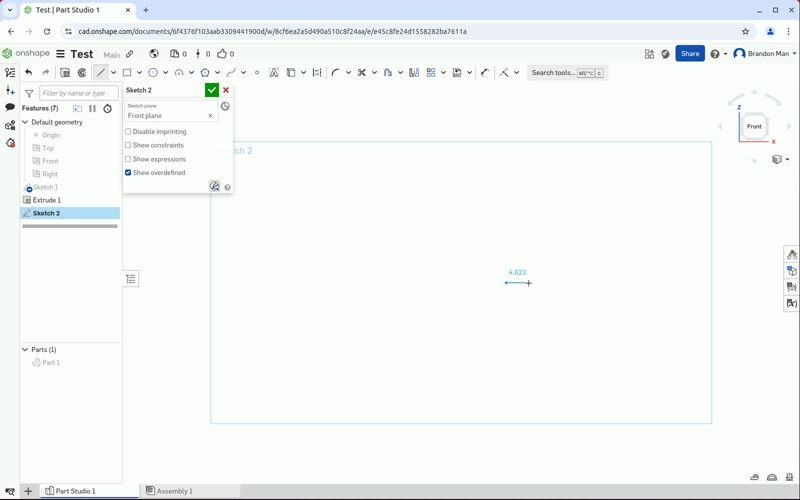
click(528, 282)
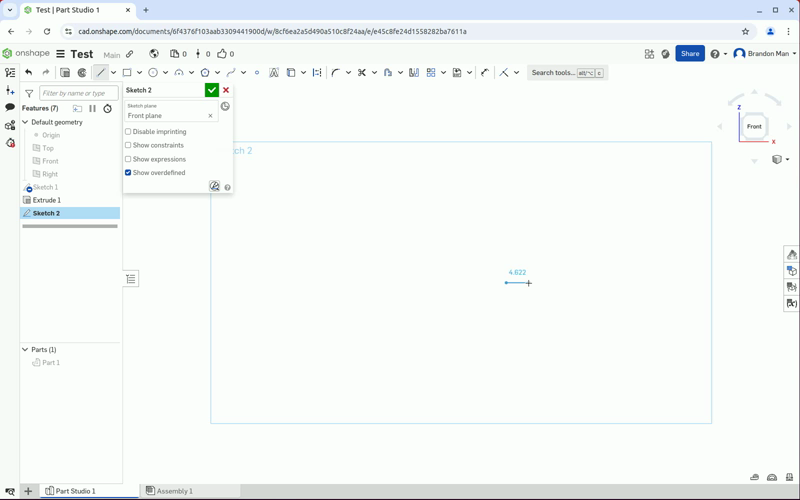
key_up(shift)
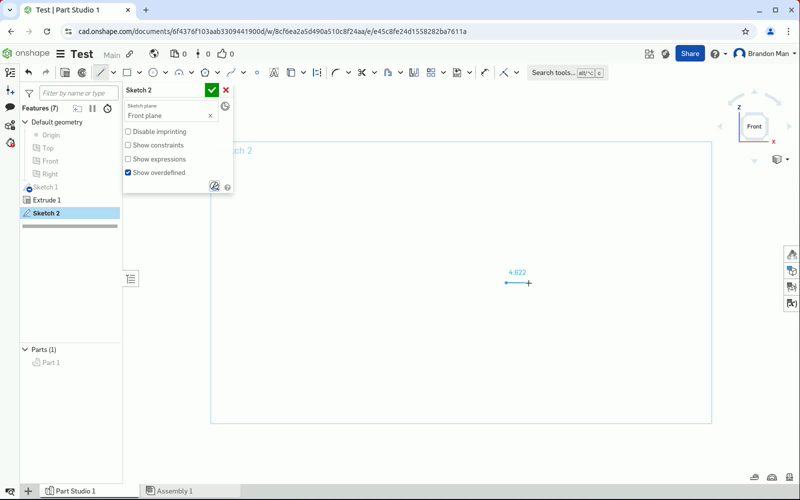
key_down(shift)
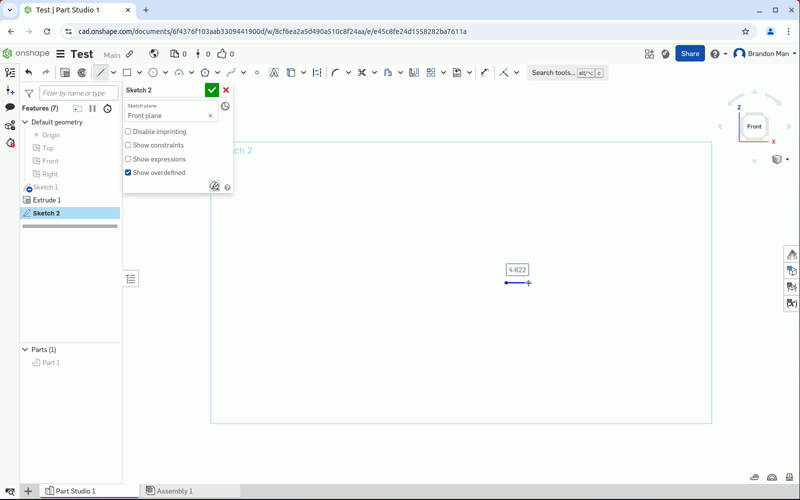
mouse_move(528, 170)
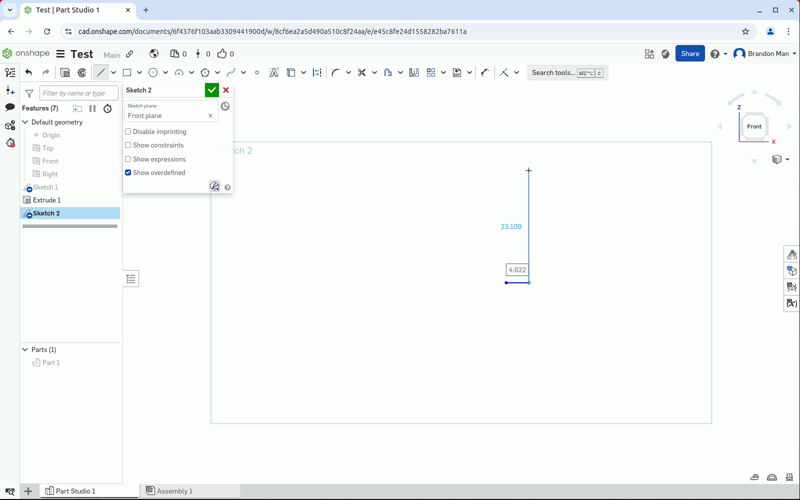
click(528, 170)
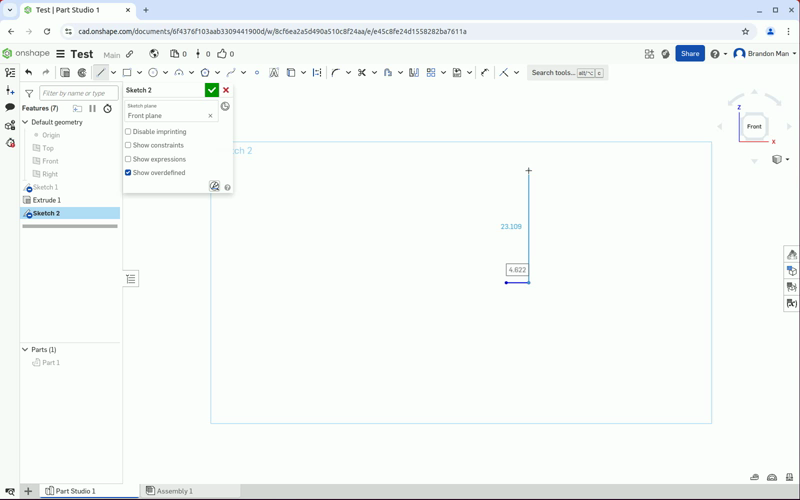
key_up(shift)
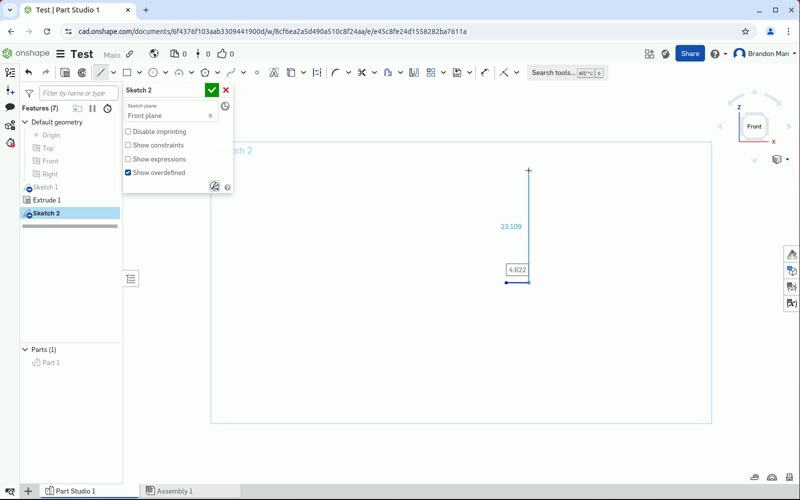
key_down(shift)
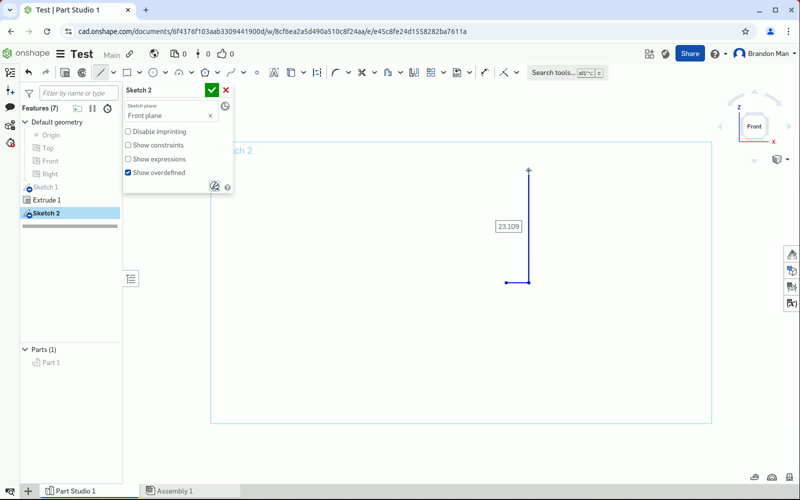
mouse_move(558, 170)
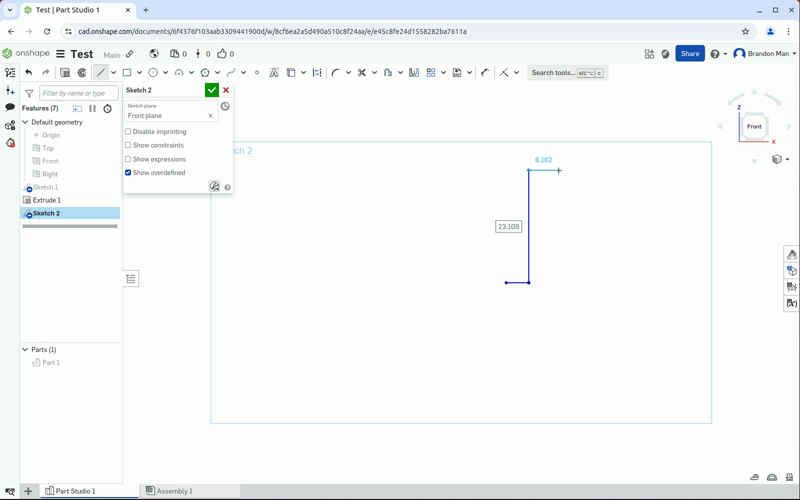
mouse_move(506, 170)
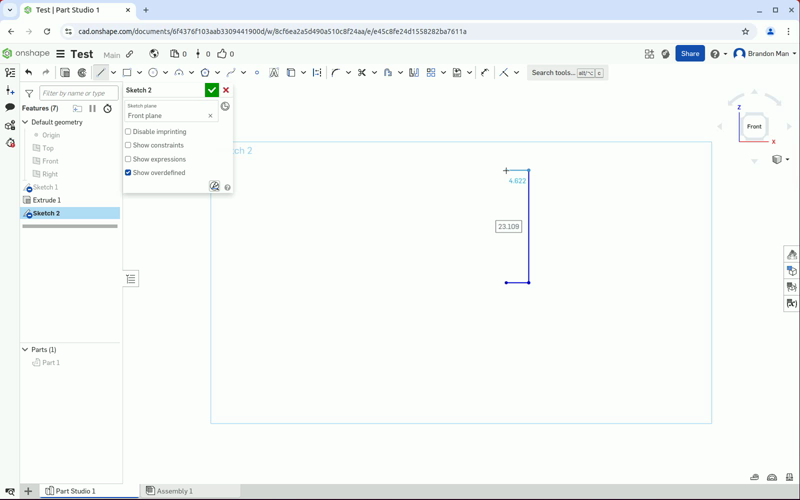
click(506, 170)
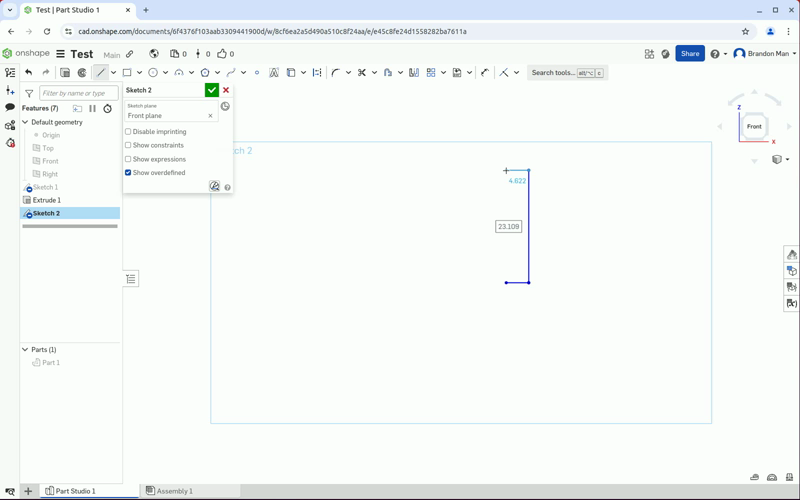
key_up(shift)
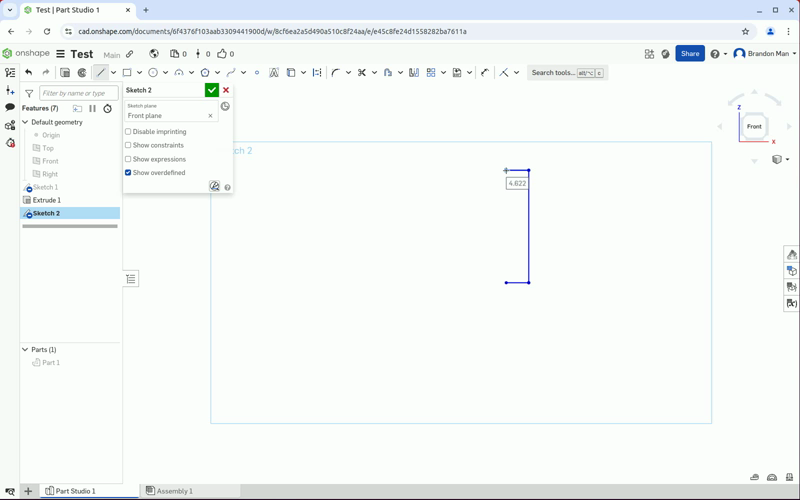
key_down(shift)
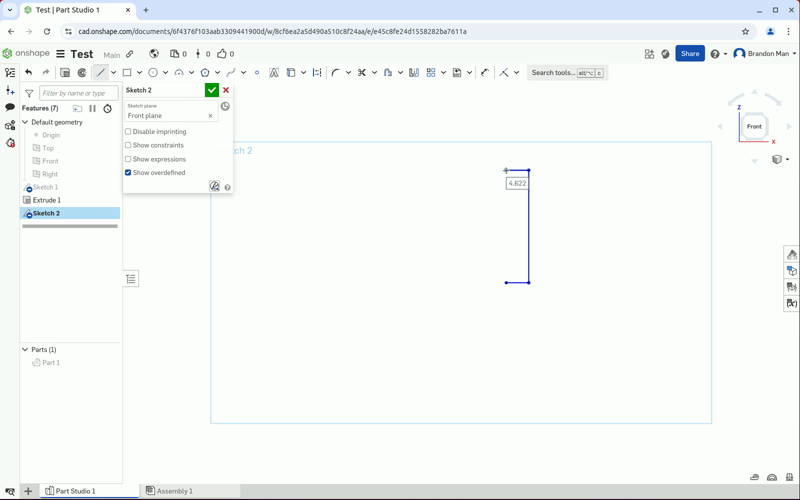
mouse_move(506, 282)
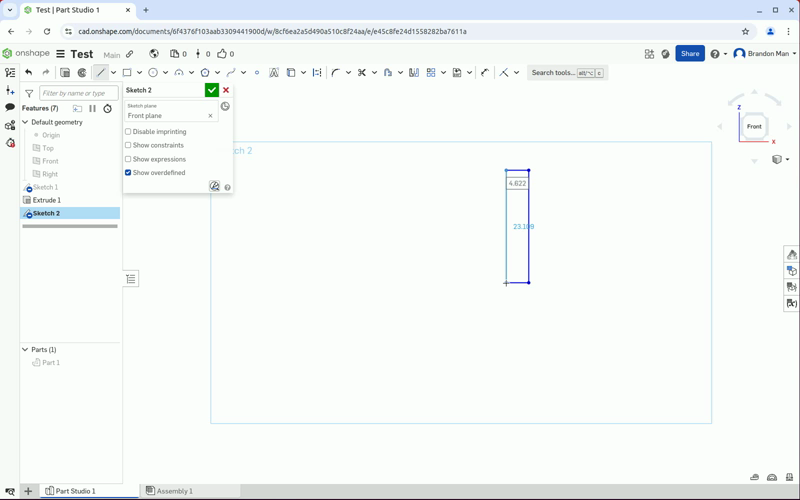
key_up(shift)
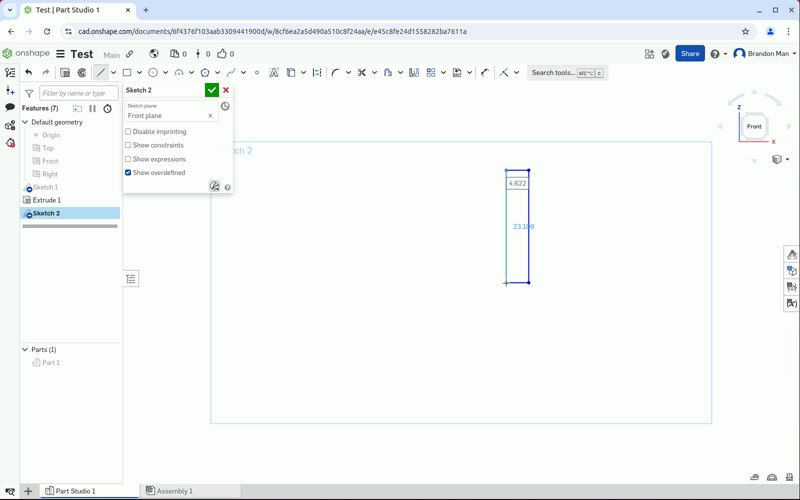
click(506, 282)
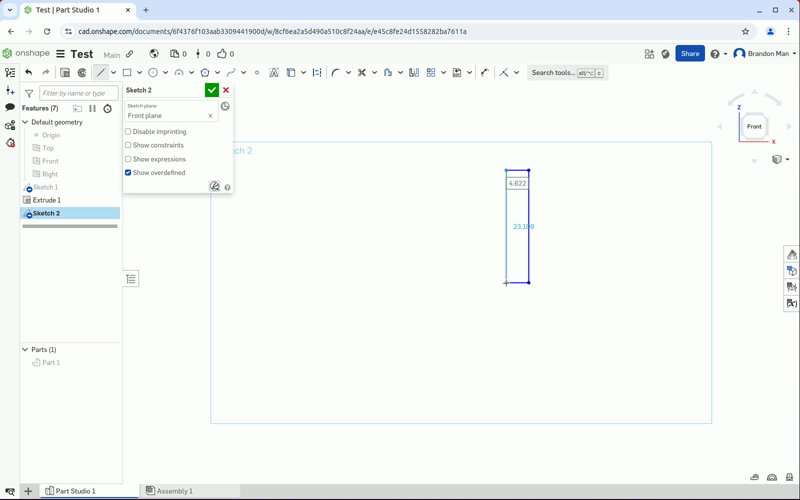
key(esc)
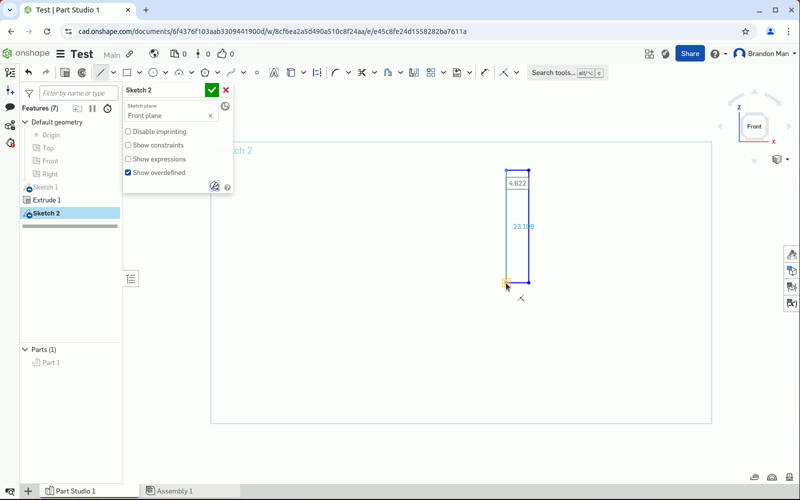
mouse_move(521, 250)
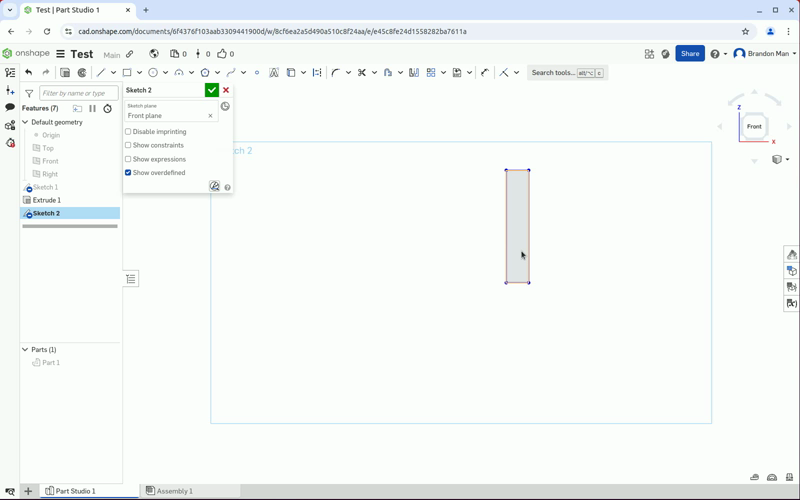
click(521, 250)
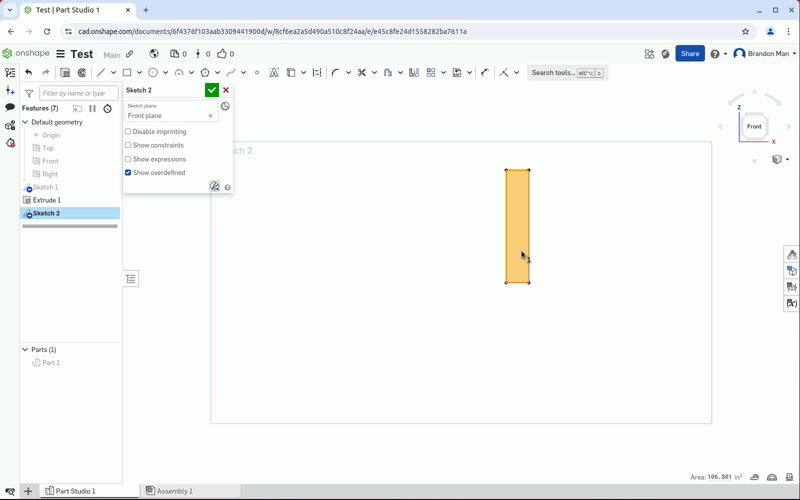
mouse_move(73, 352)
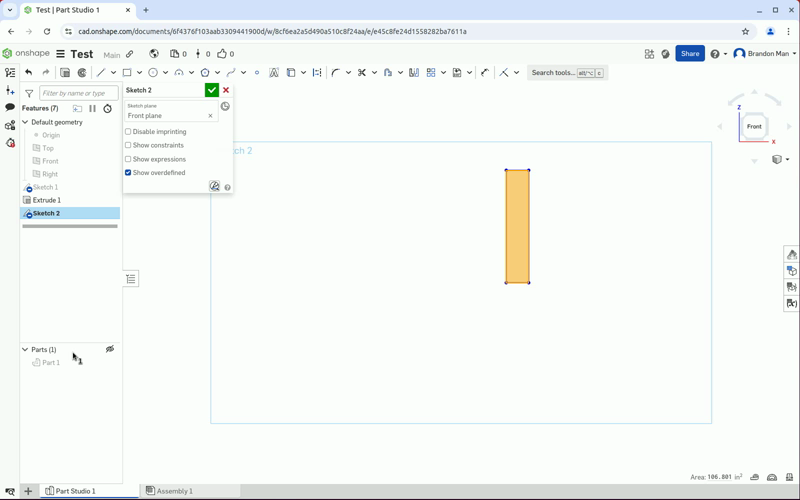
key(shift+y)
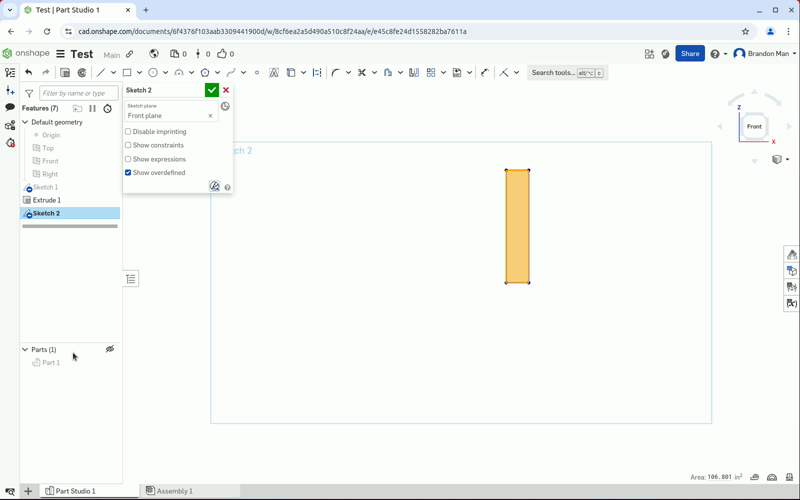
key(shift+e)
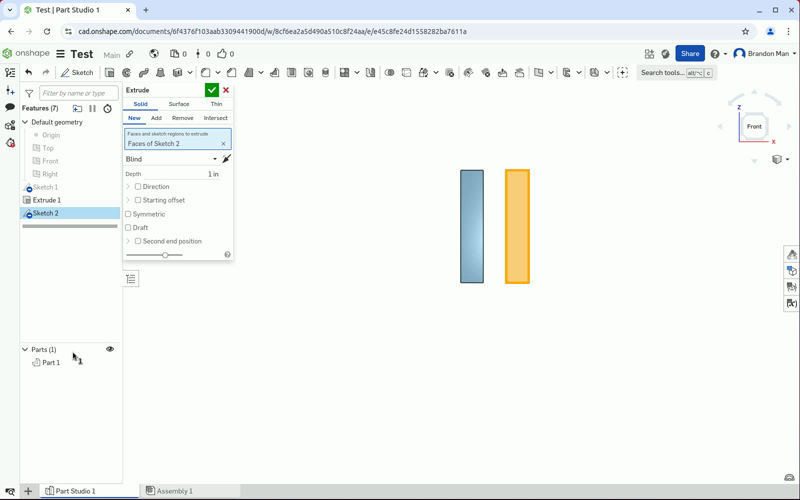
mouse_move(143, 106)
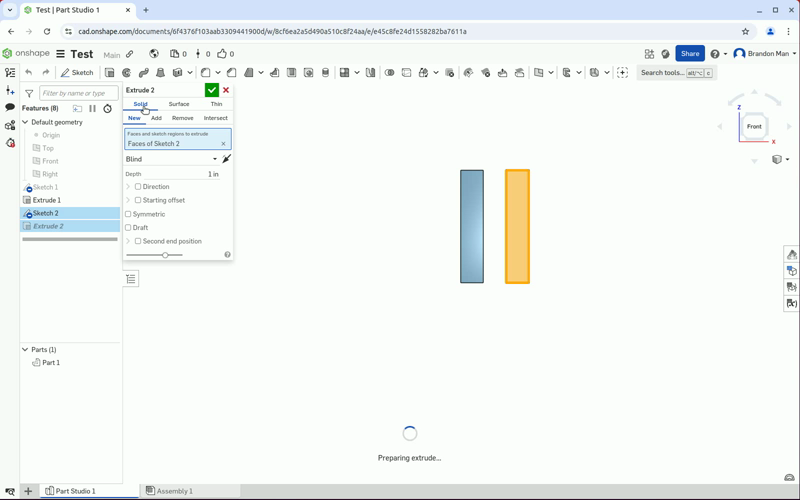
click(143, 106)
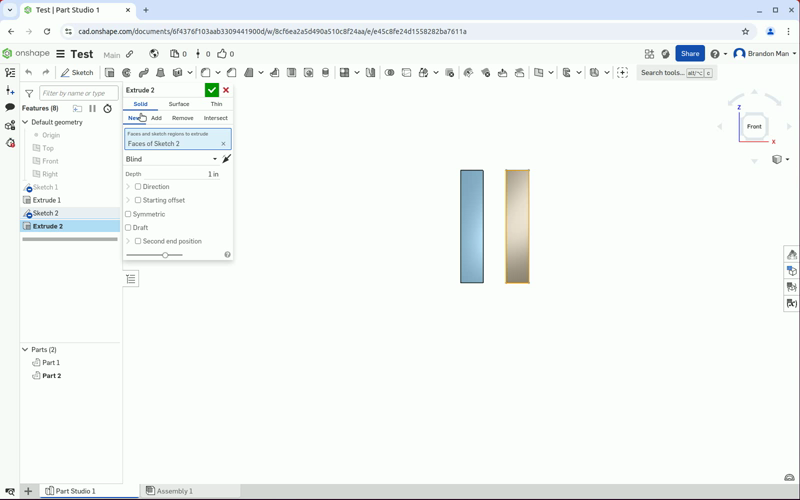
mouse_move(137, 120)
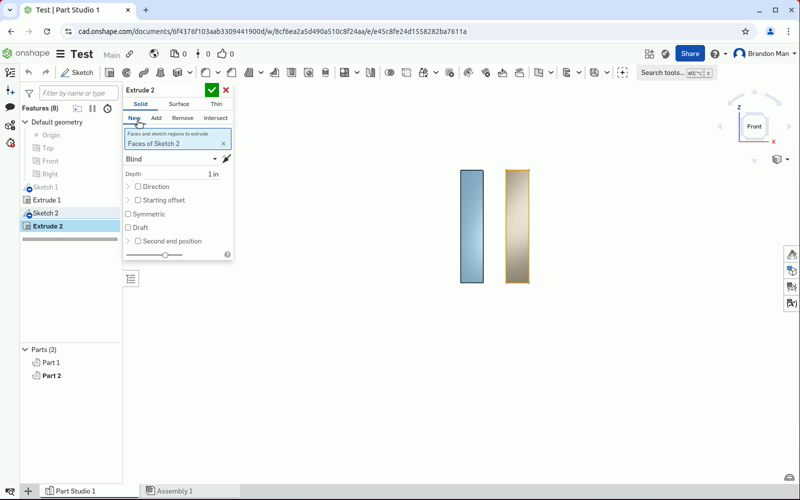
click(137, 120)
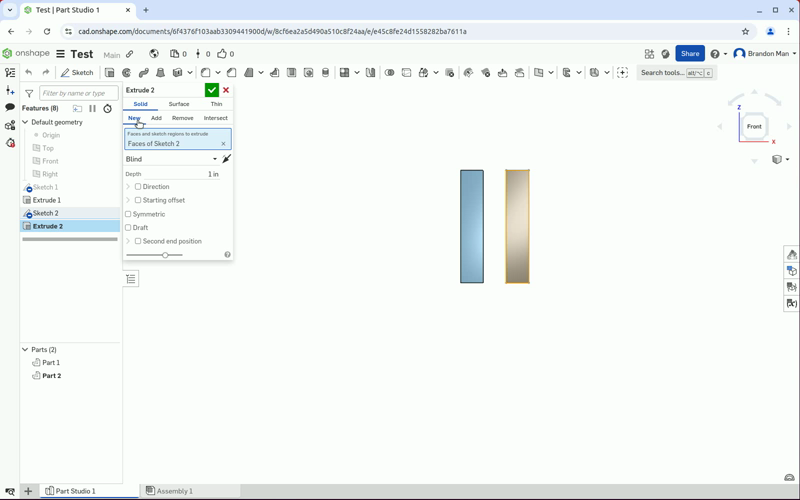
key(tab, 4)
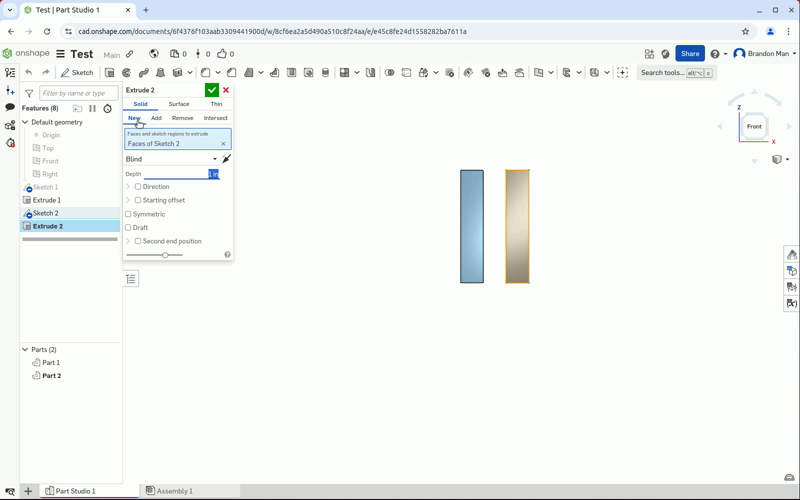
text(1.204)
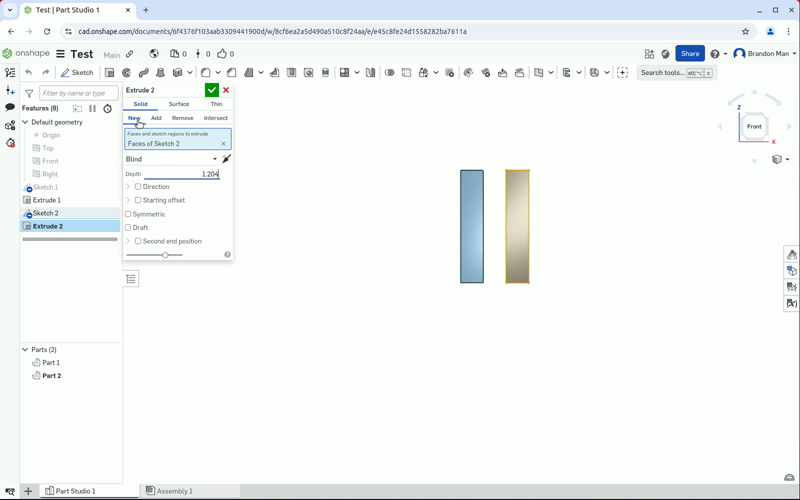
key(enter)
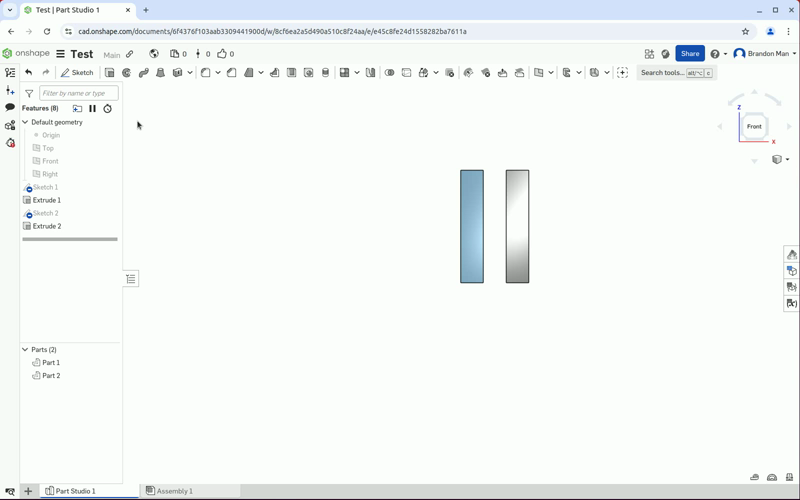
key(shift+h)
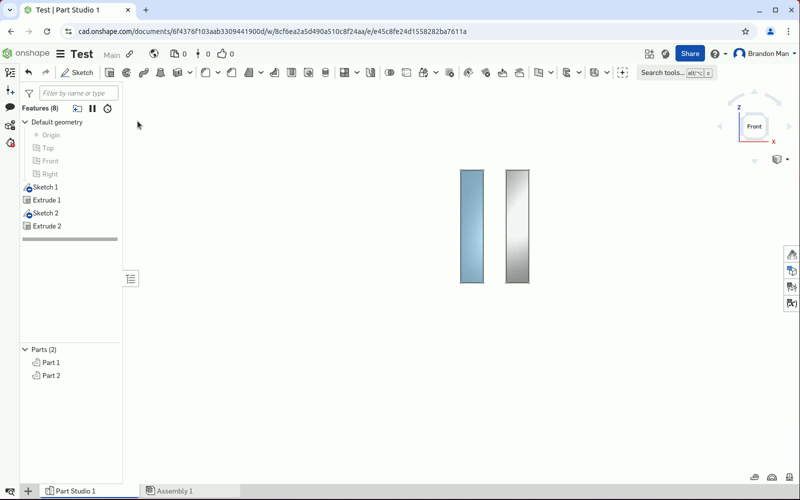
key(shift+h)
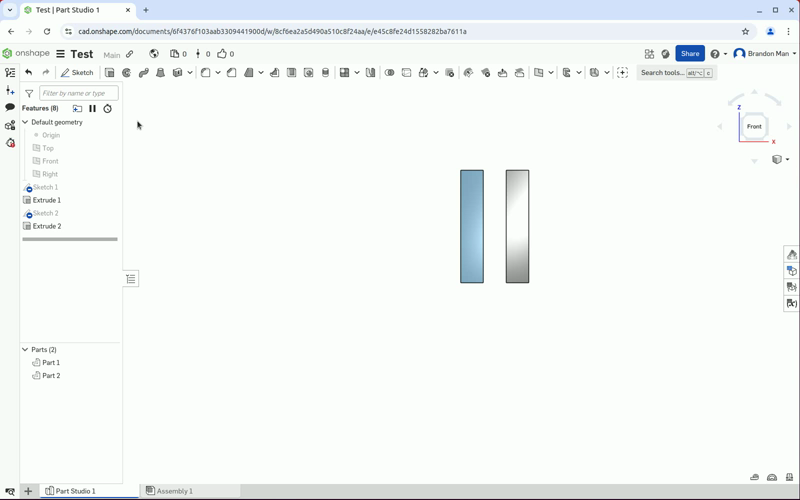
mouse_move(73, 189)
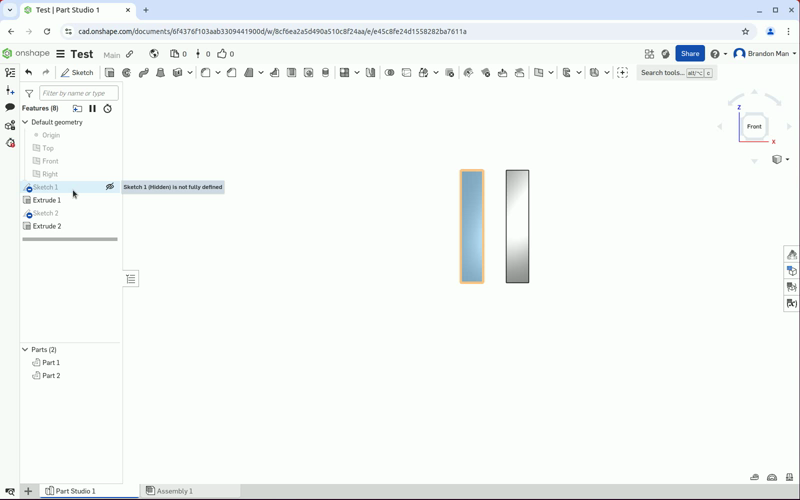
click(73, 189)
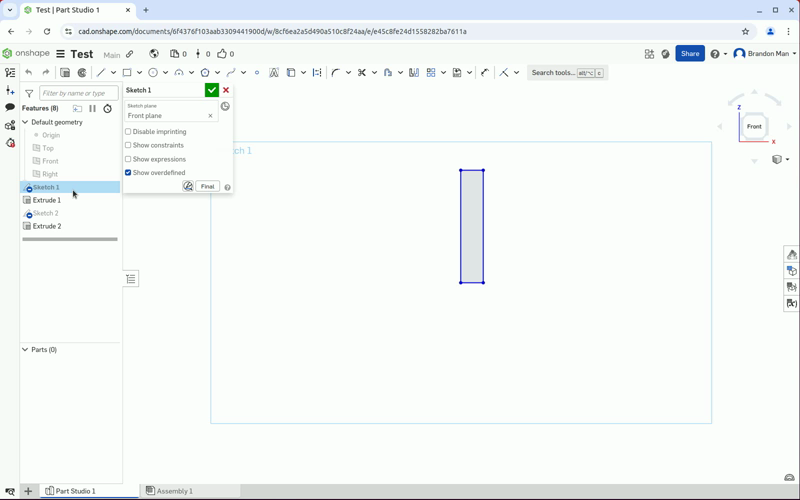
mouse_move(229, 92)
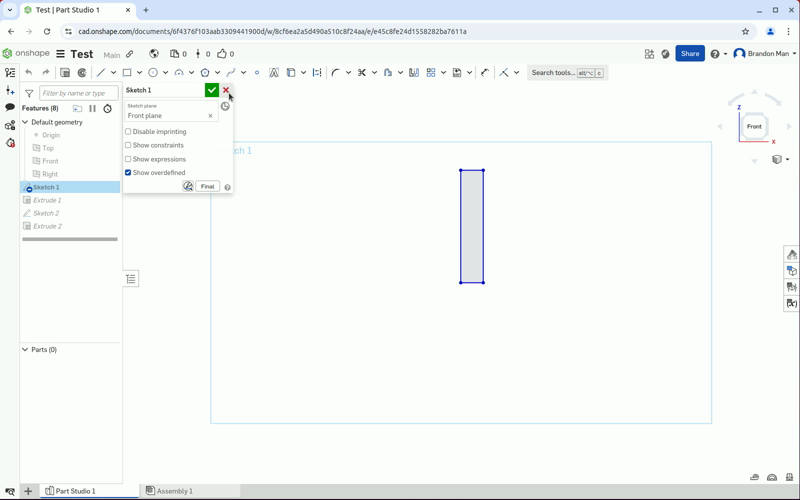
click(229, 92)
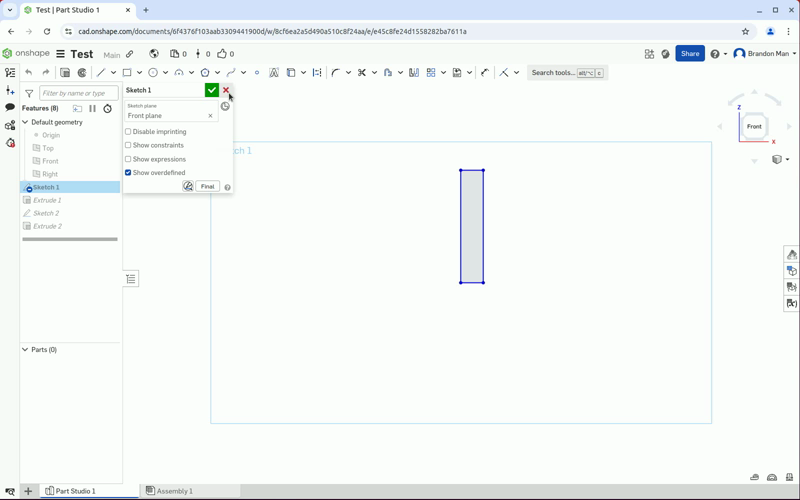
key(shift+s)
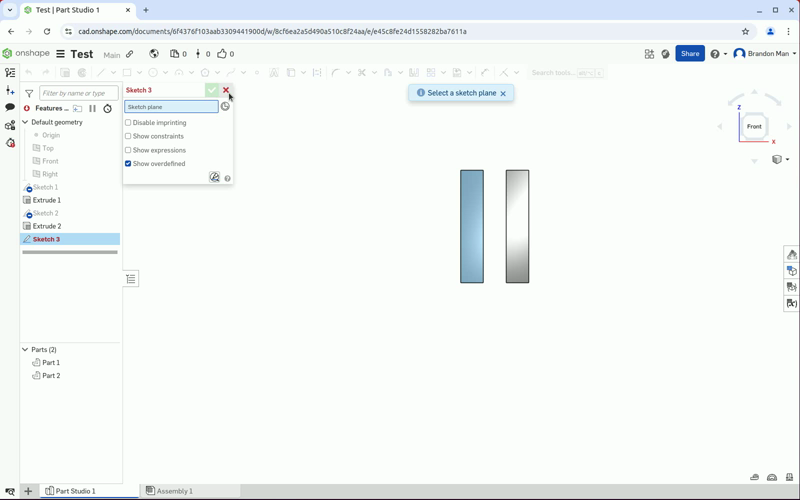
mouse_move(73, 163)
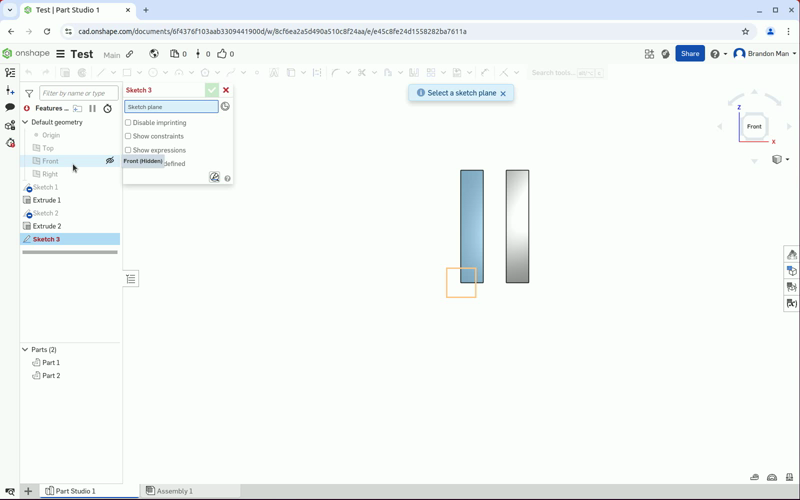
click(73, 163)
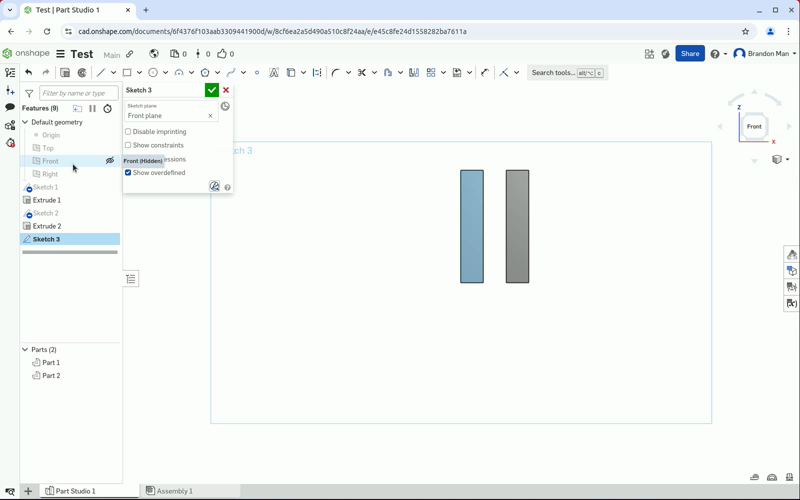
mouse_move(73, 352)
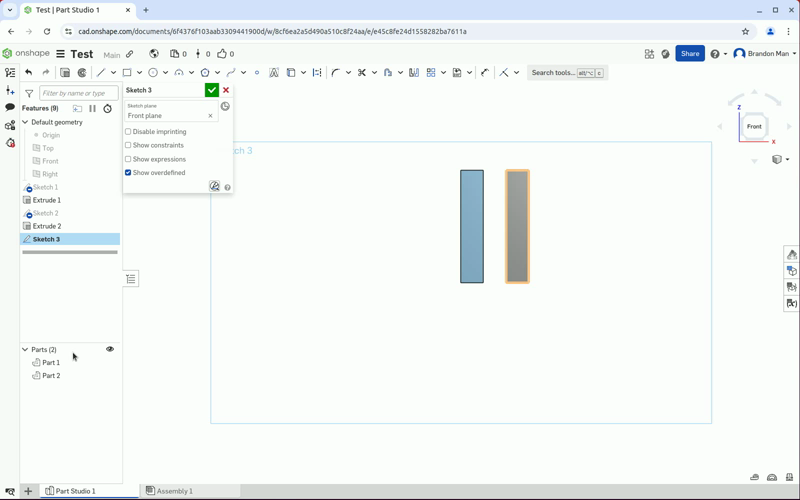
key(y)
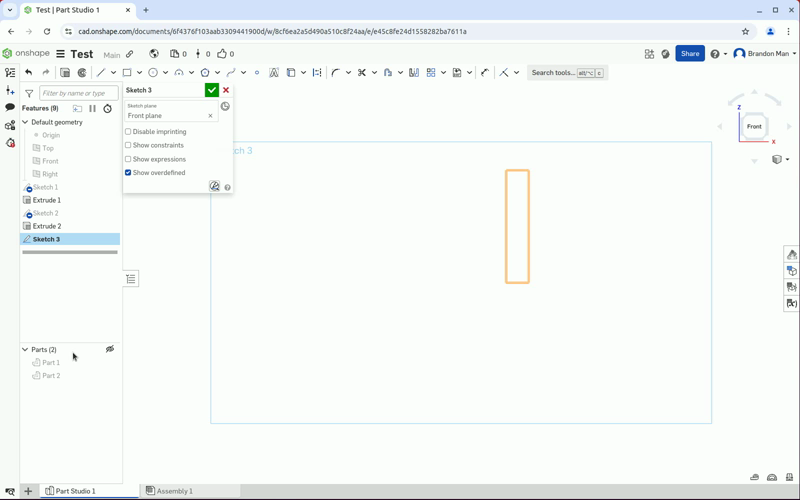
key(l)
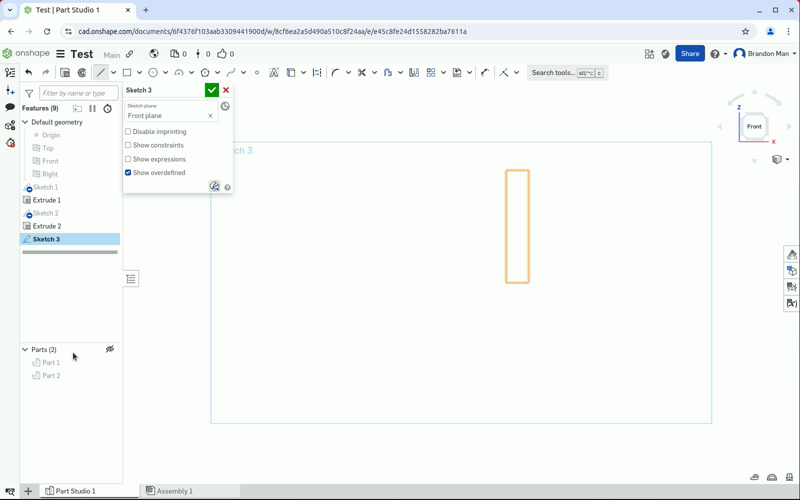
key_down(shift)
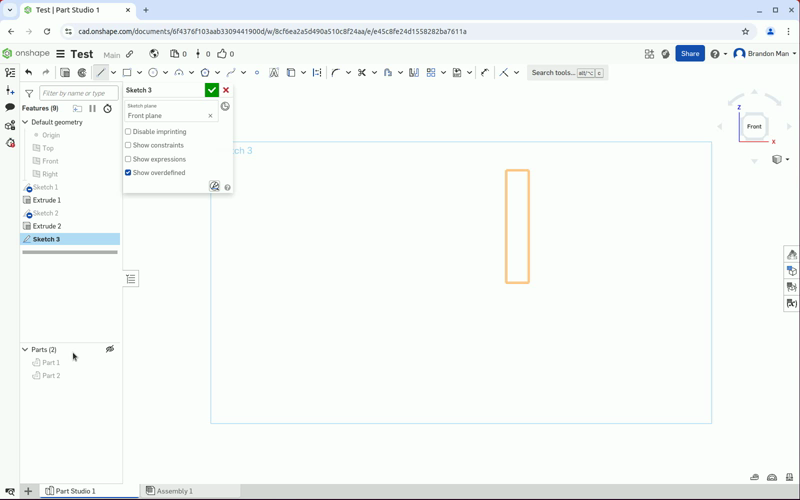
mouse_move(483, 282)
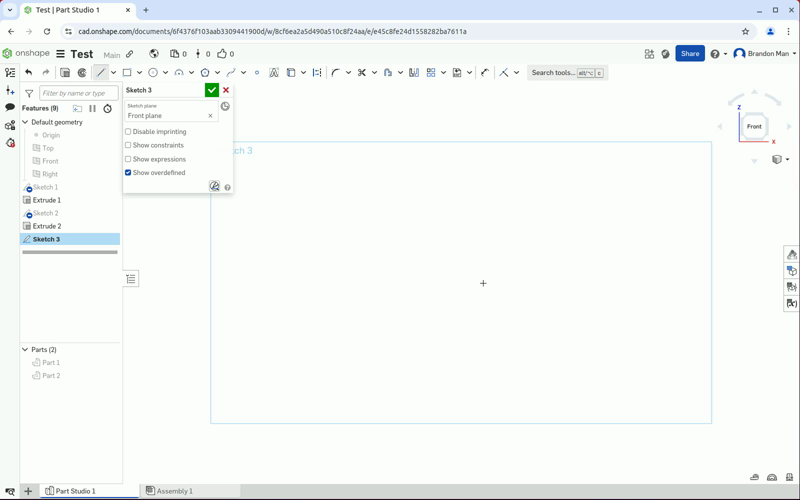
click(483, 282)
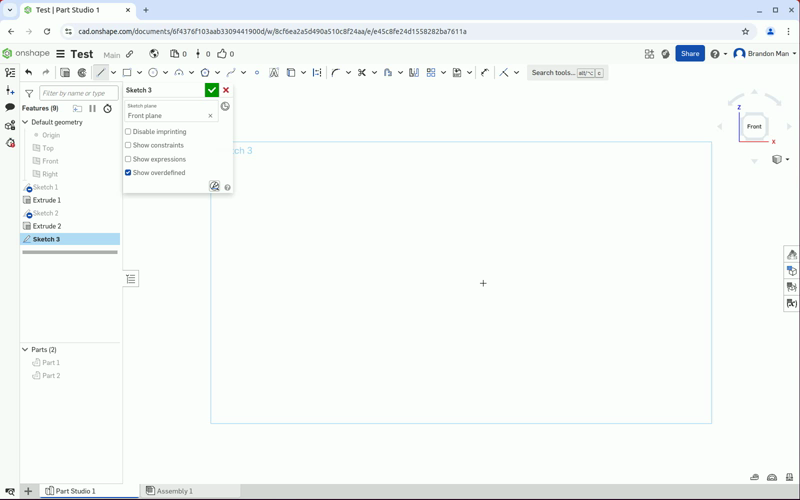
key_up(shift)
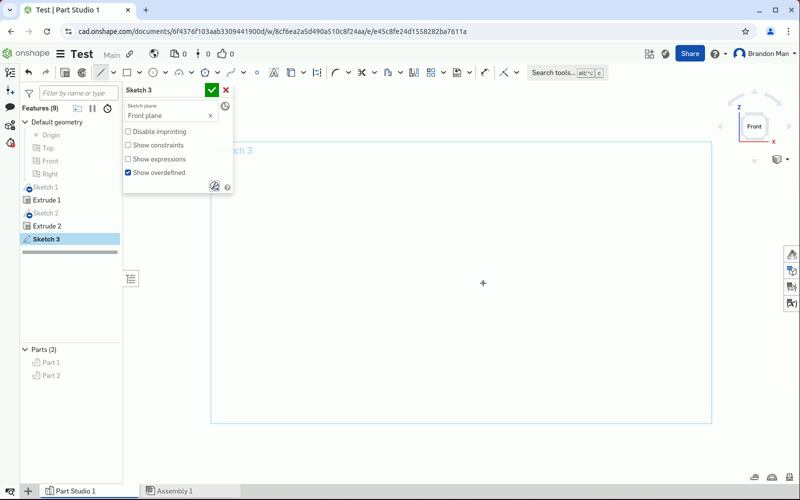
key_down(shift)
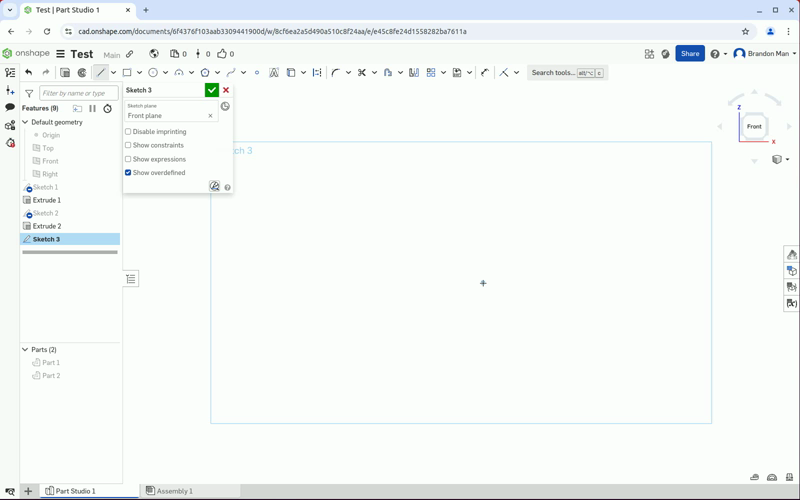
mouse_move(513, 282)
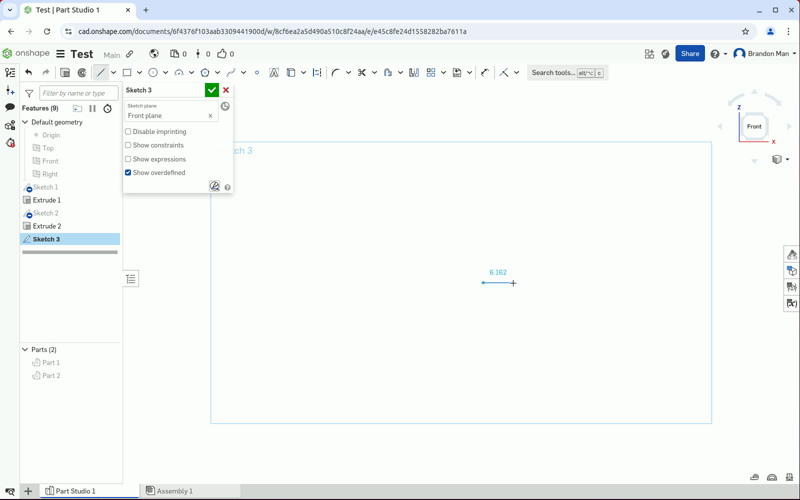
mouse_move(505, 282)
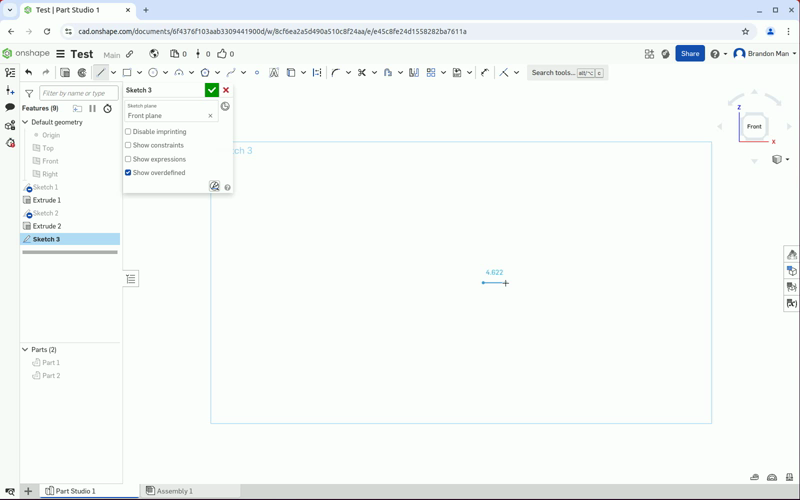
click(505, 282)
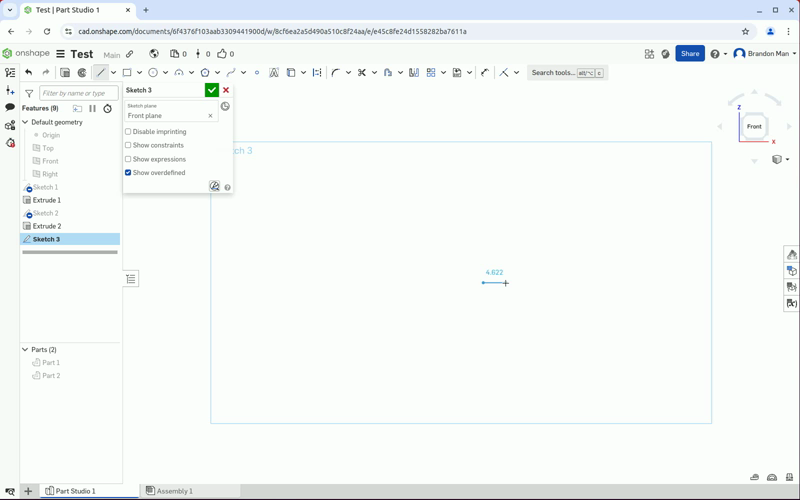
key_up(shift)
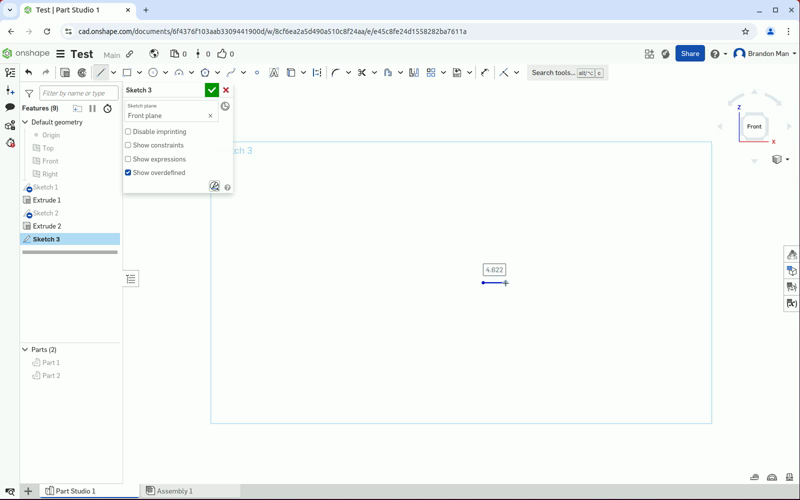
key_down(shift)
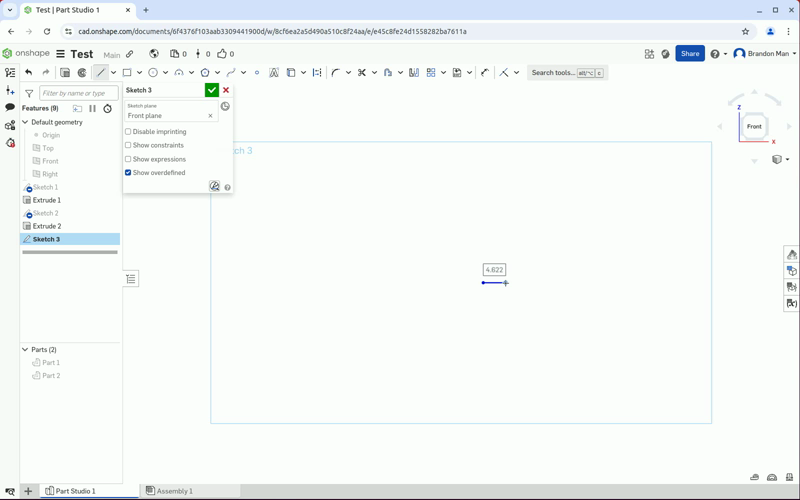
mouse_move(505, 170)
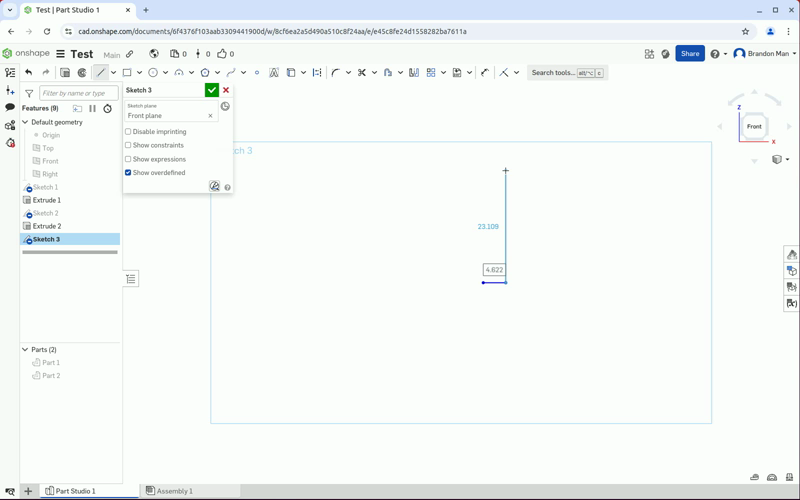
click(505, 170)
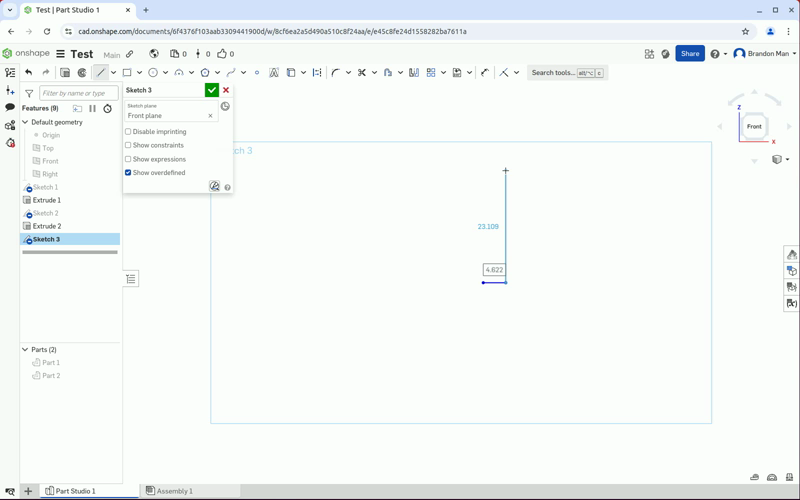
key_up(shift)
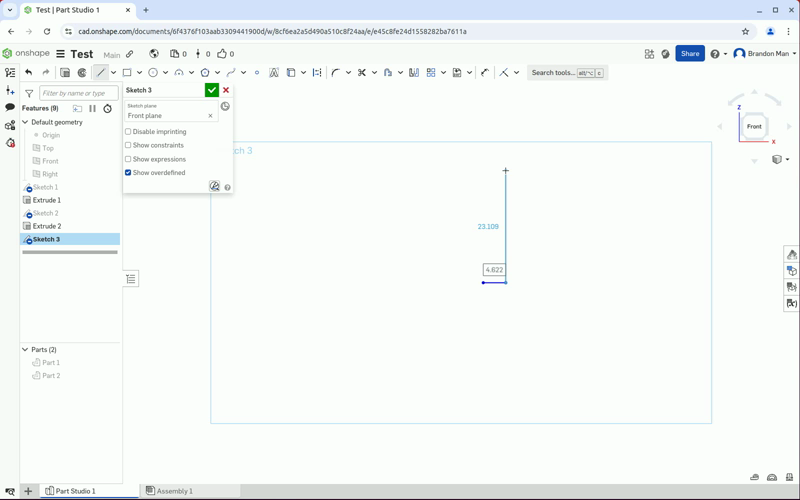
key_down(shift)
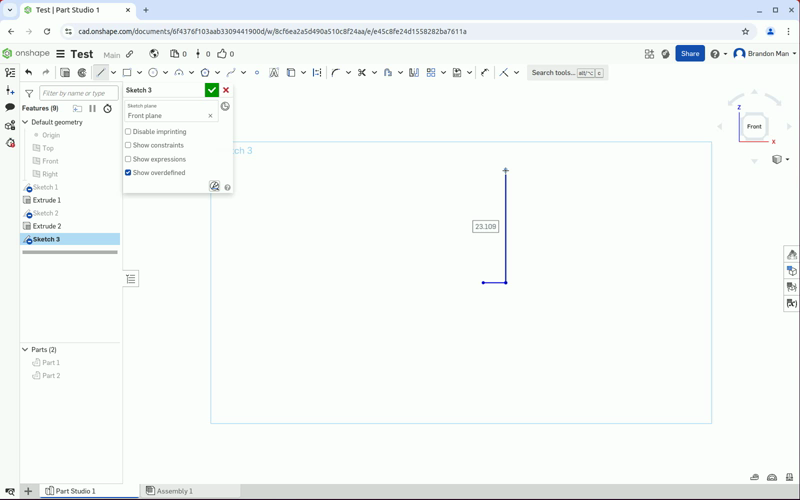
mouse_move(535, 170)
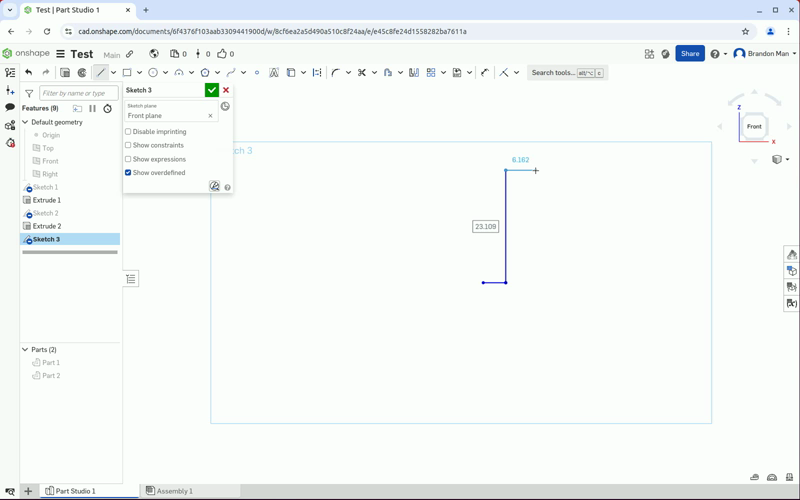
mouse_move(483, 170)
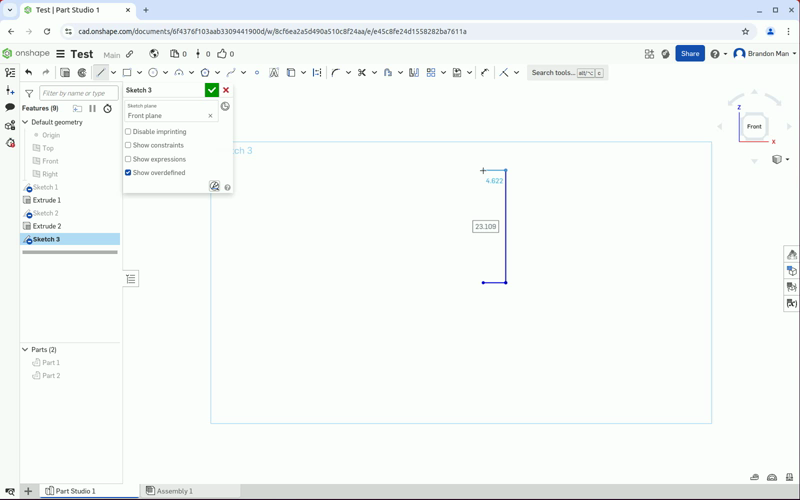
click(483, 170)
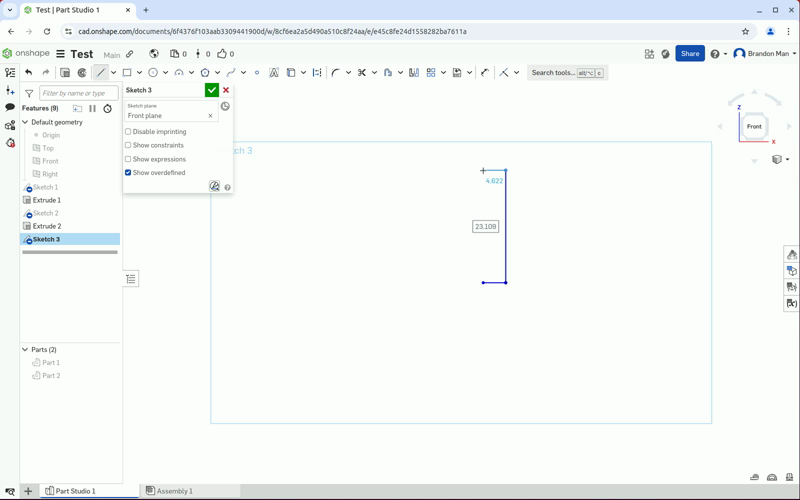
key_up(shift)
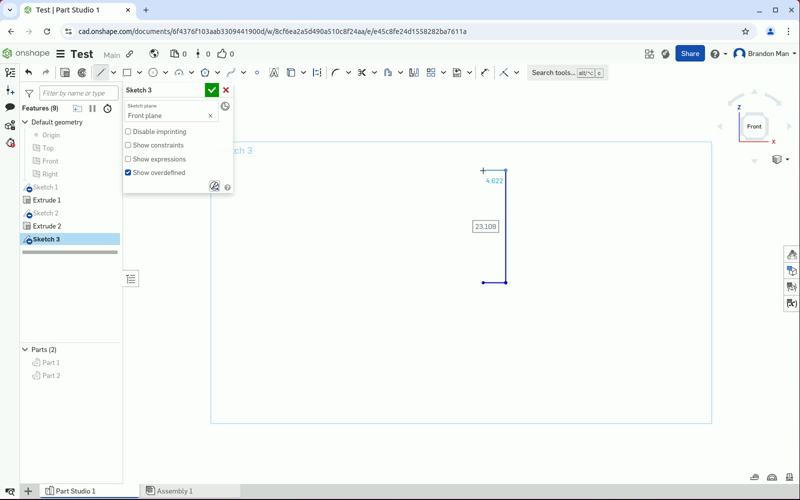
key_down(shift)
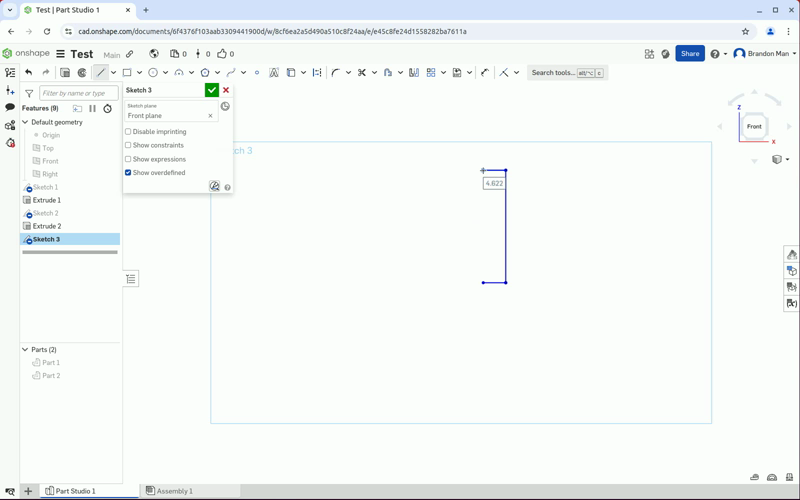
mouse_move(483, 282)
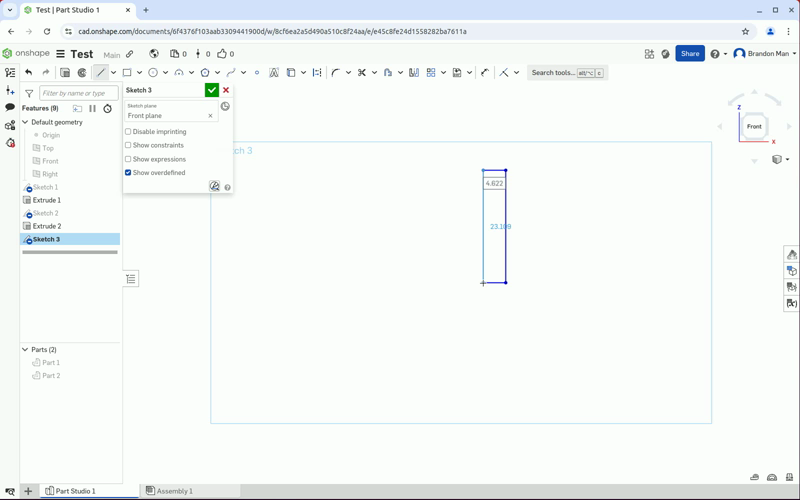
key_up(shift)
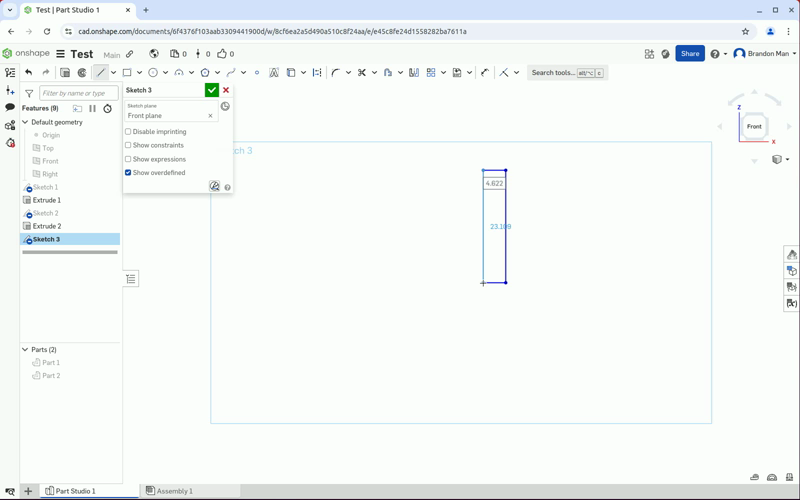
click(483, 282)
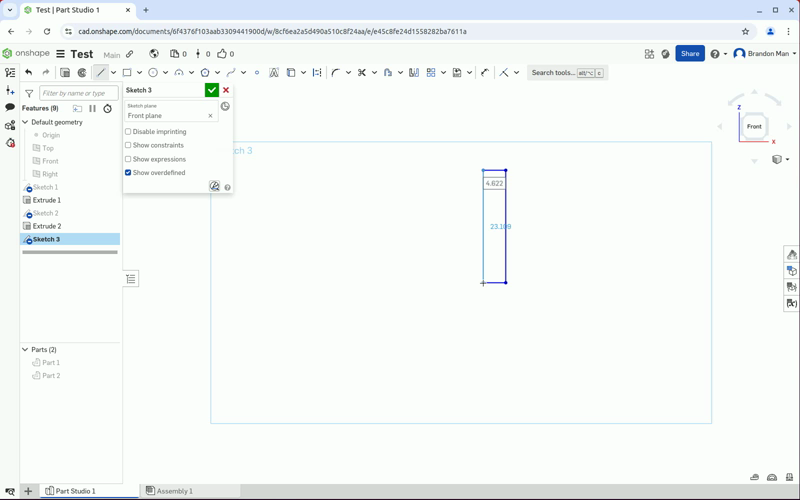
key(esc)
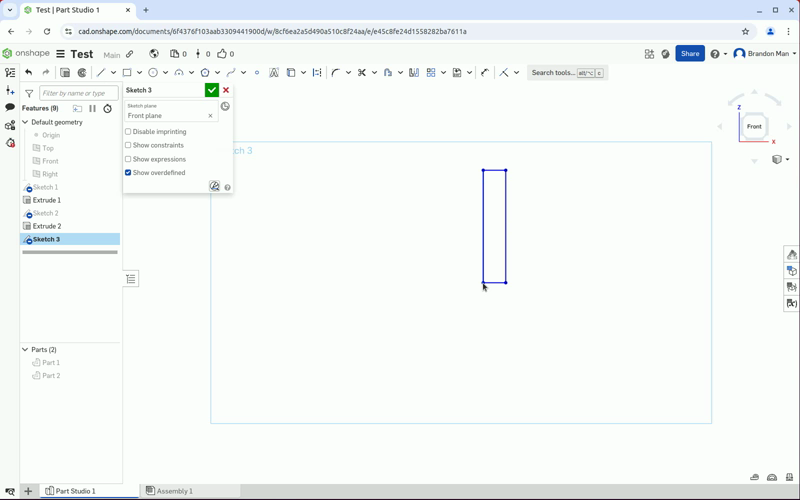
mouse_move(494, 186)
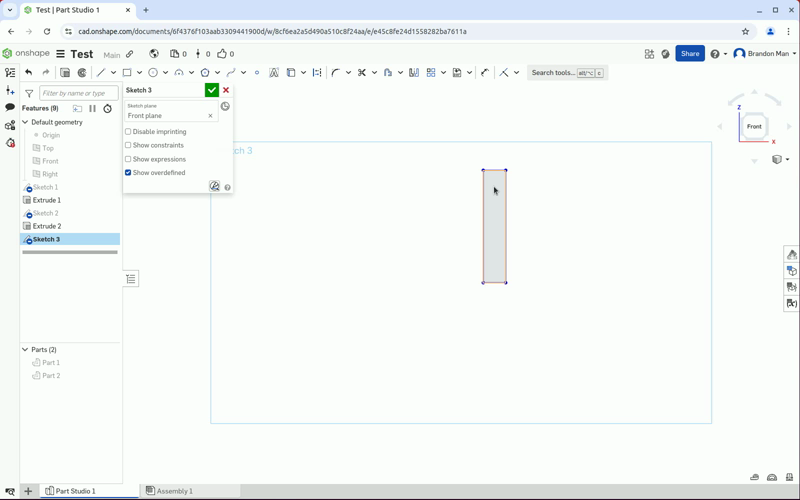
click(494, 186)
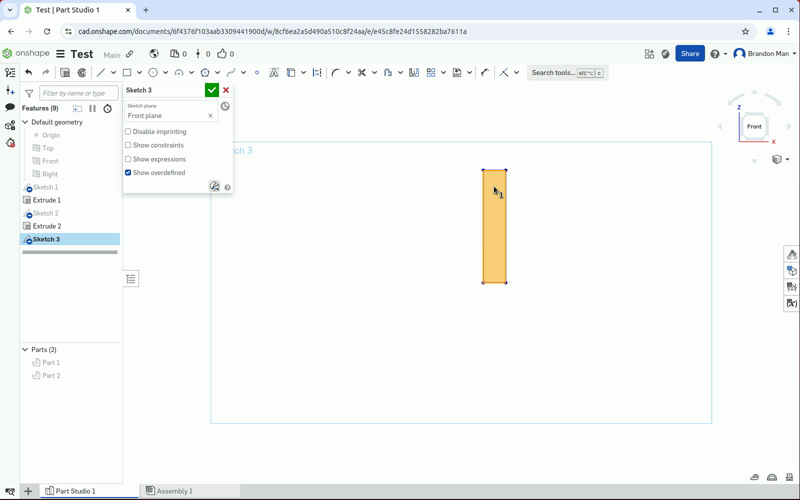
mouse_move(73, 352)
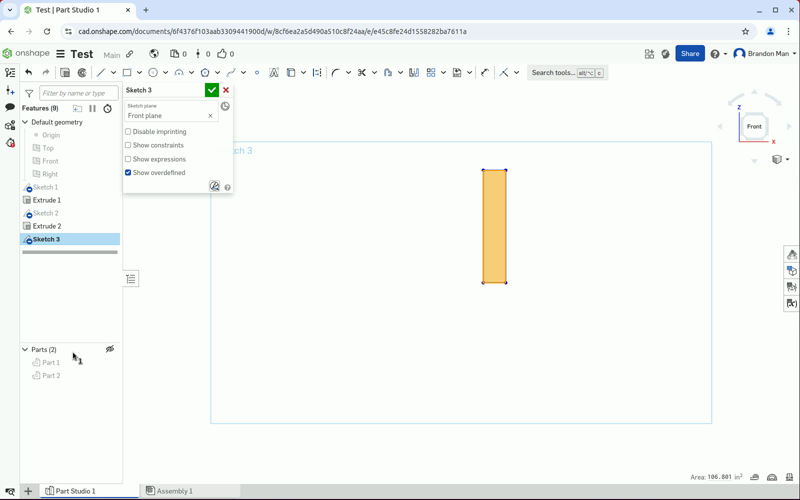
key(shift+y)
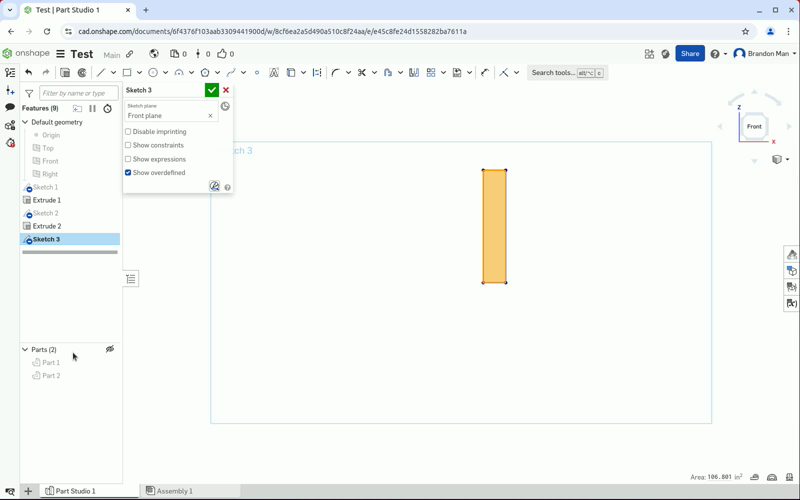
key(shift+e)
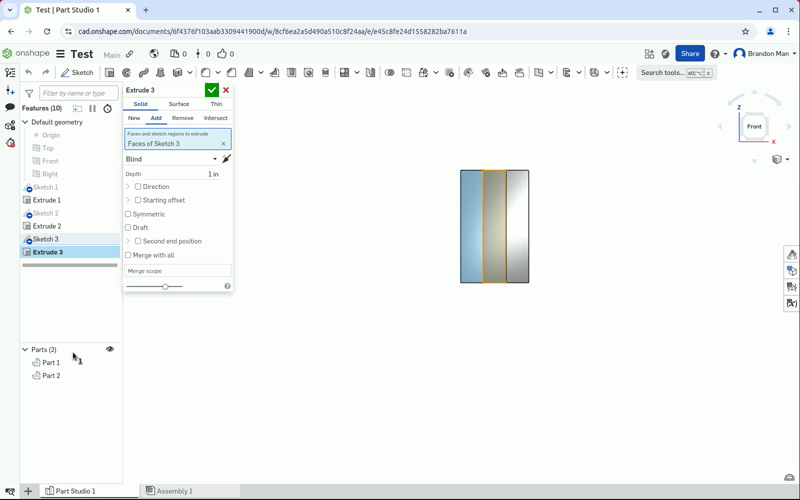
mouse_move(143, 106)
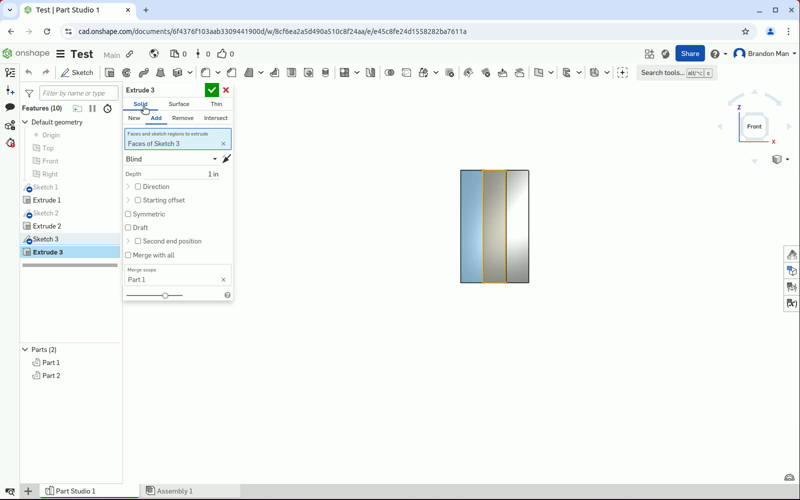
click(143, 106)
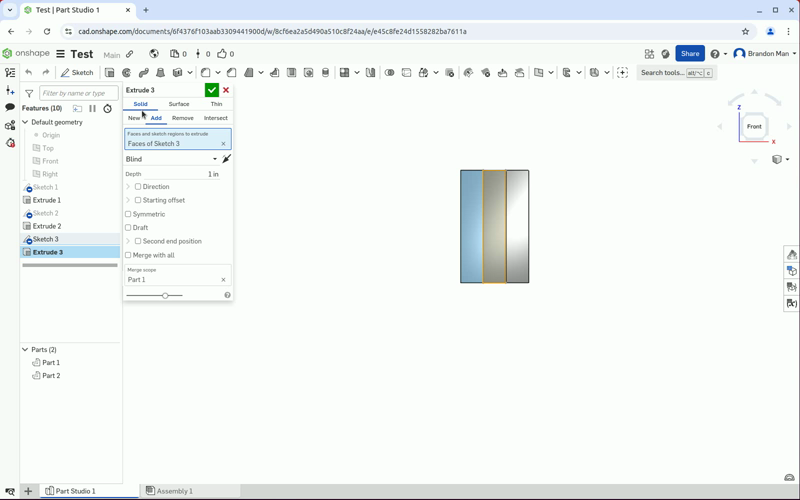
mouse_move(137, 120)
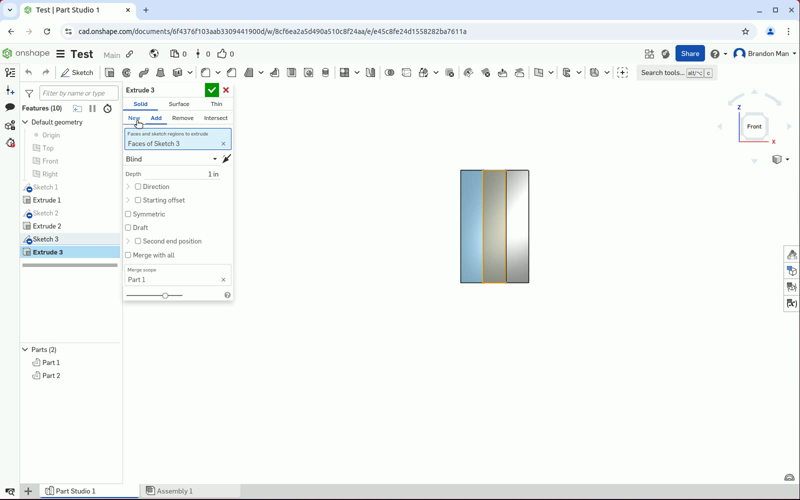
click(137, 120)
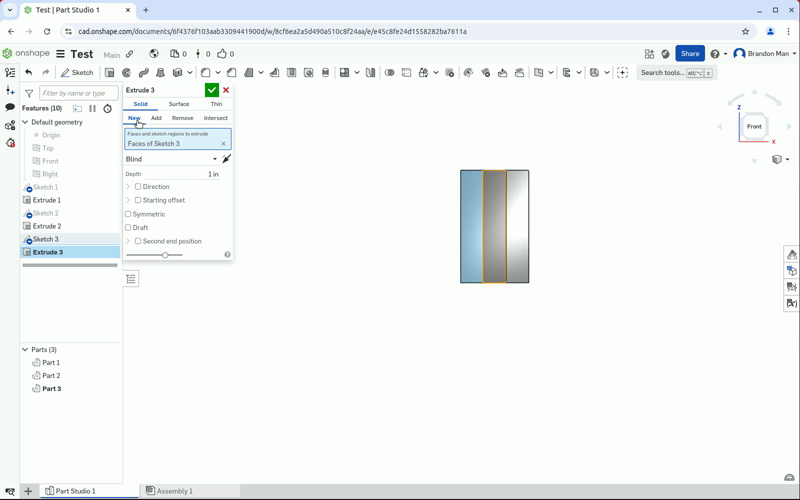
key(tab, 4)
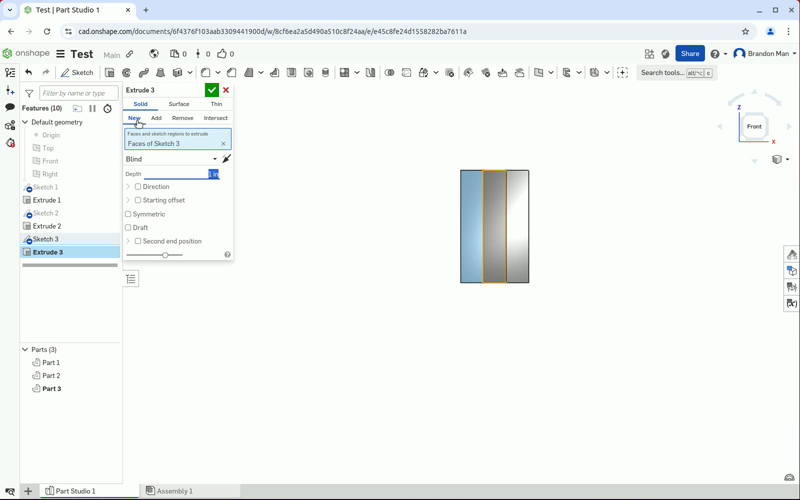
text(1.204)
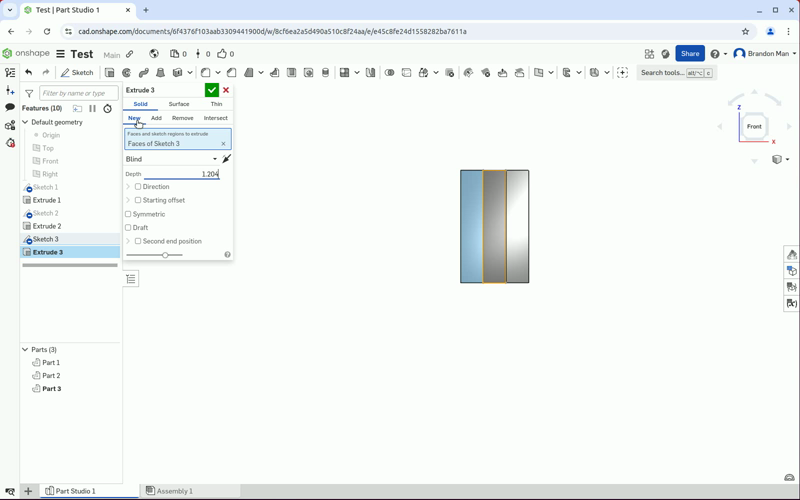
key(enter)
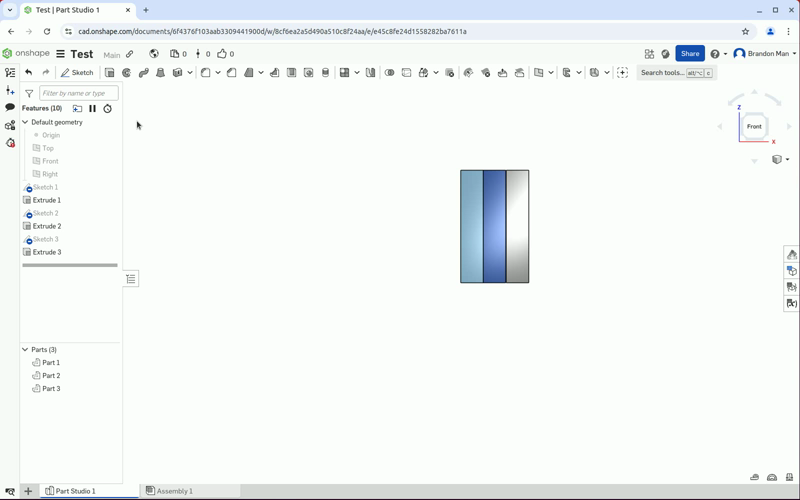
key(shift+h)
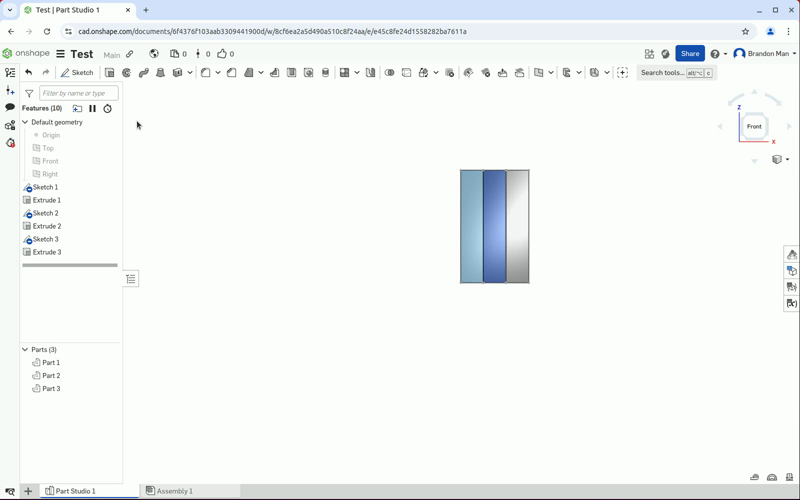
key(shift+h)
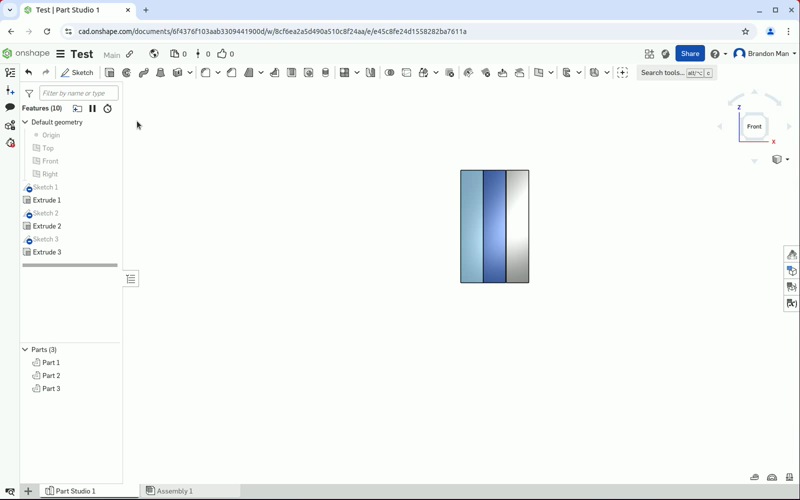
mouse_move(73, 189)
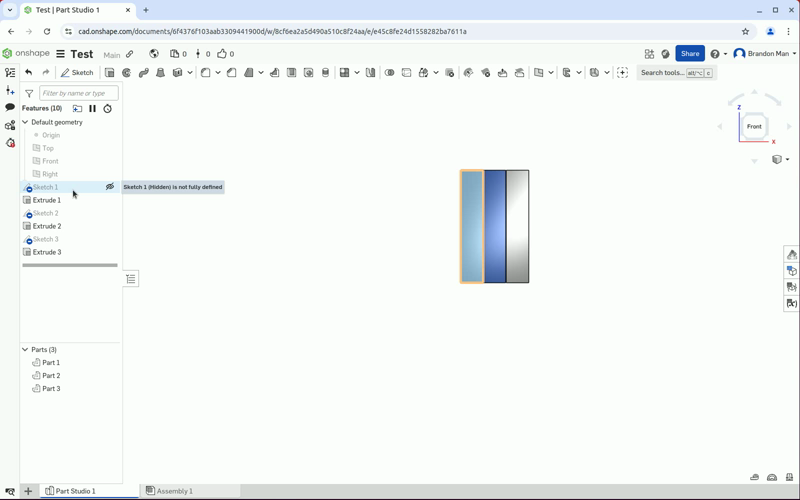
click(73, 189)
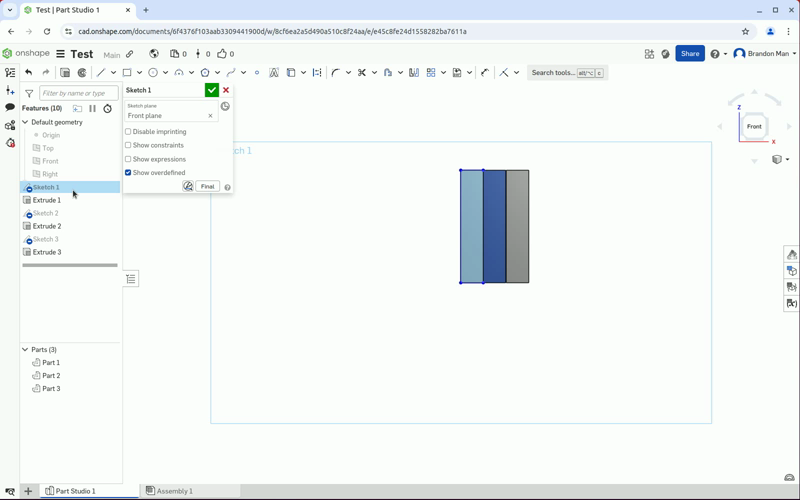
mouse_move(229, 92)
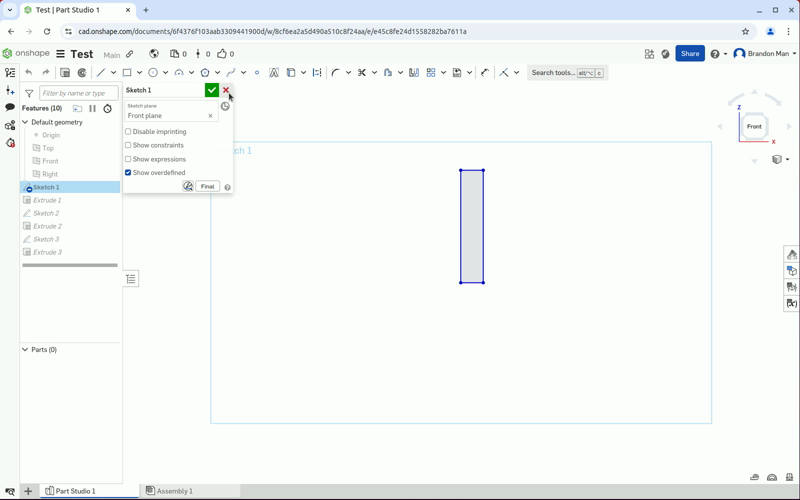
click(229, 92)
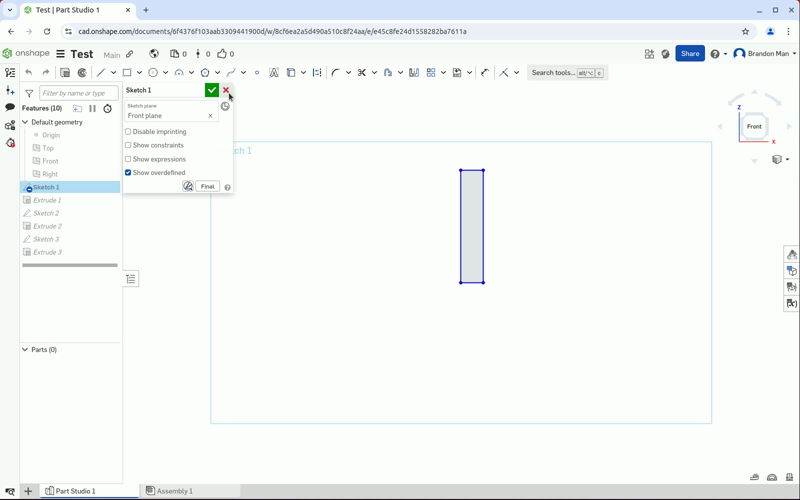
key(shift+s)
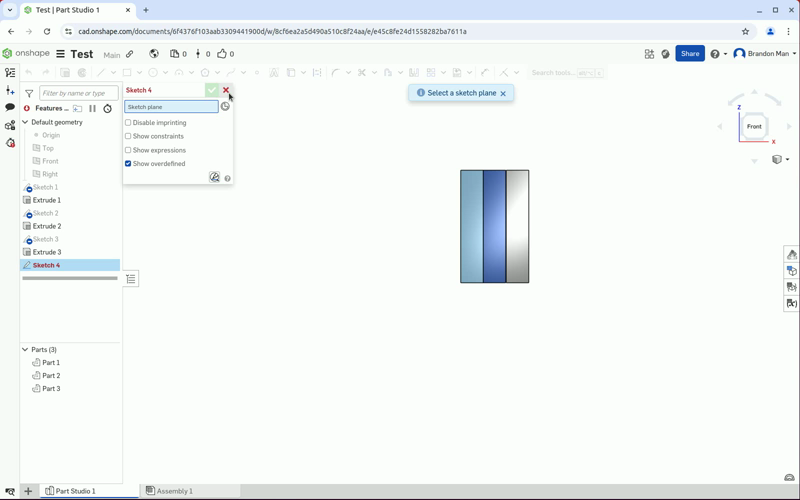
mouse_move(73, 163)
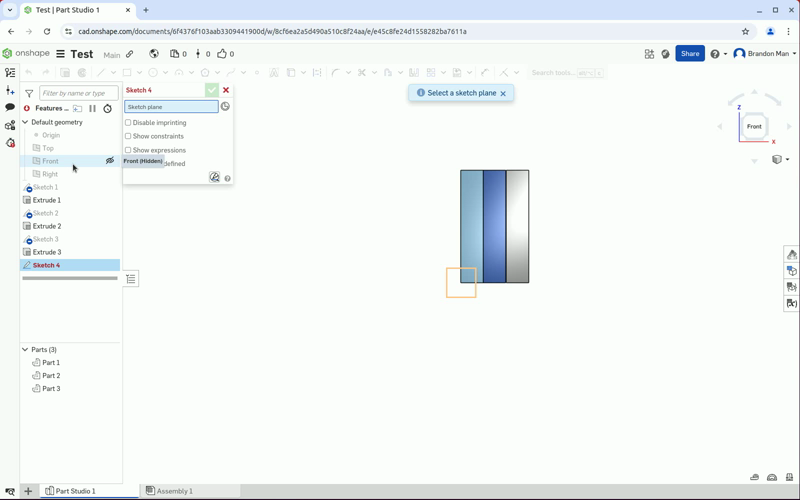
click(73, 163)
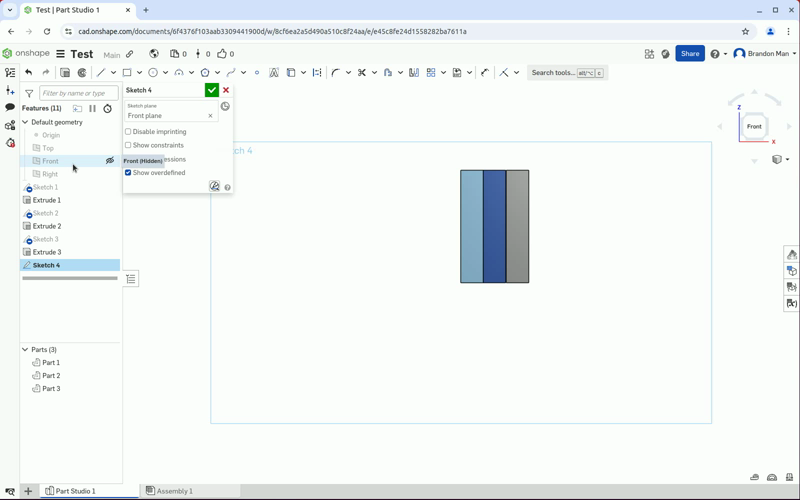
mouse_move(73, 352)
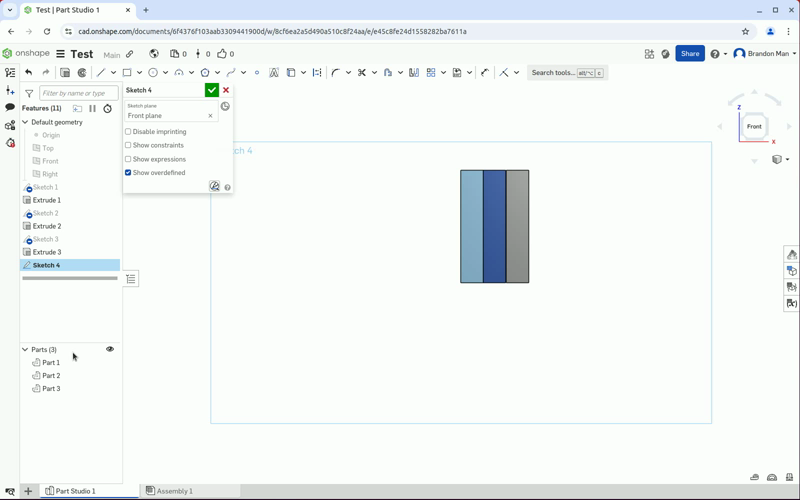
key(y)
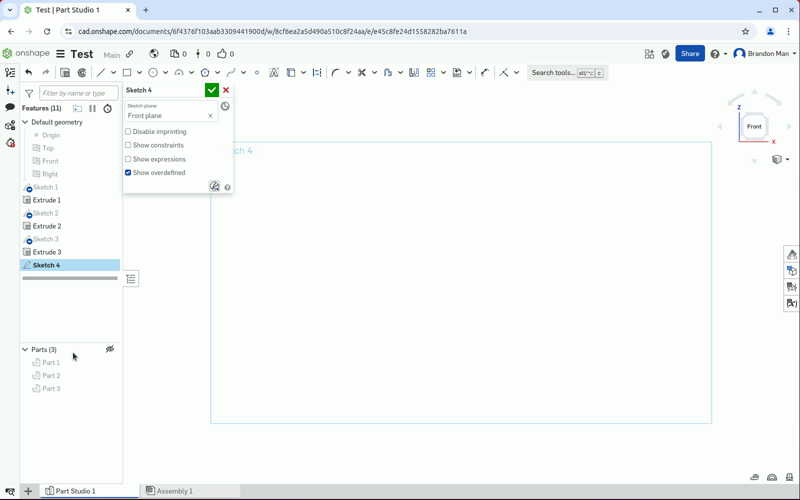
key(l)
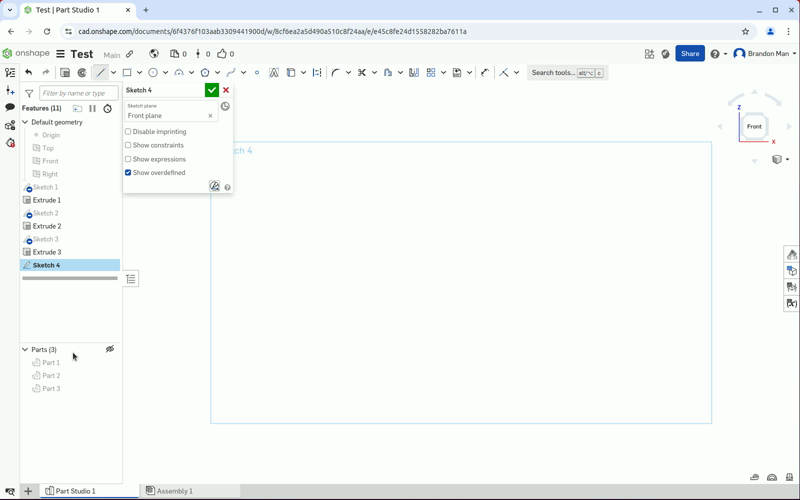
key_down(shift)
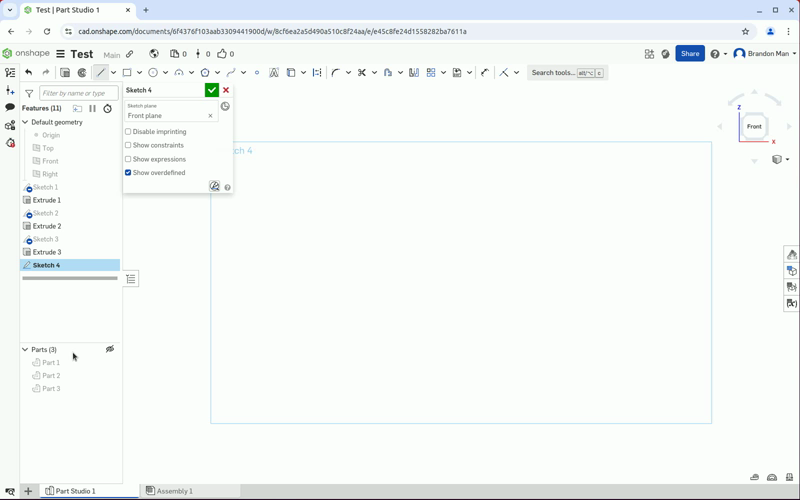
mouse_move(528, 282)
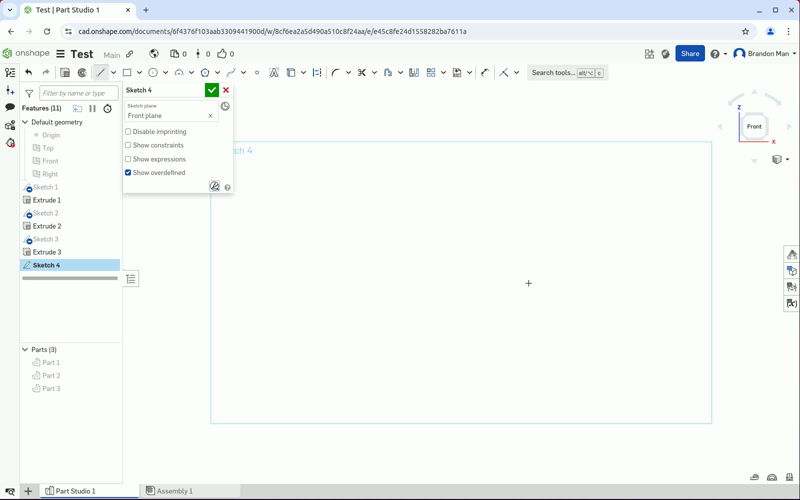
click(528, 282)
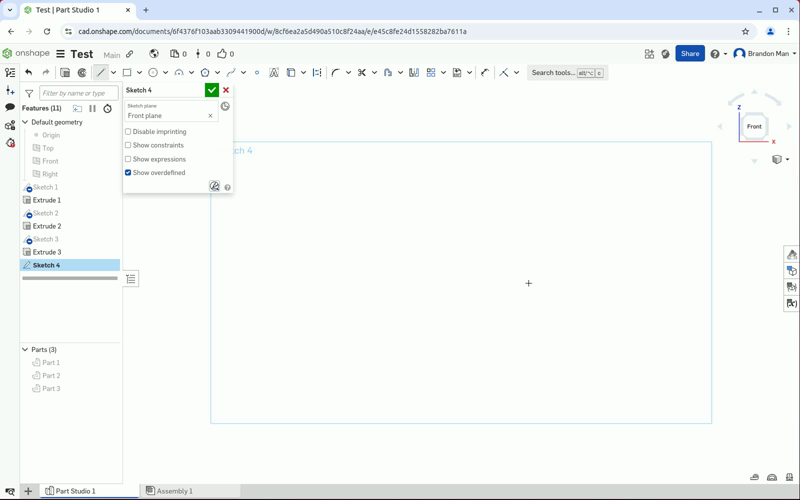
key_up(shift)
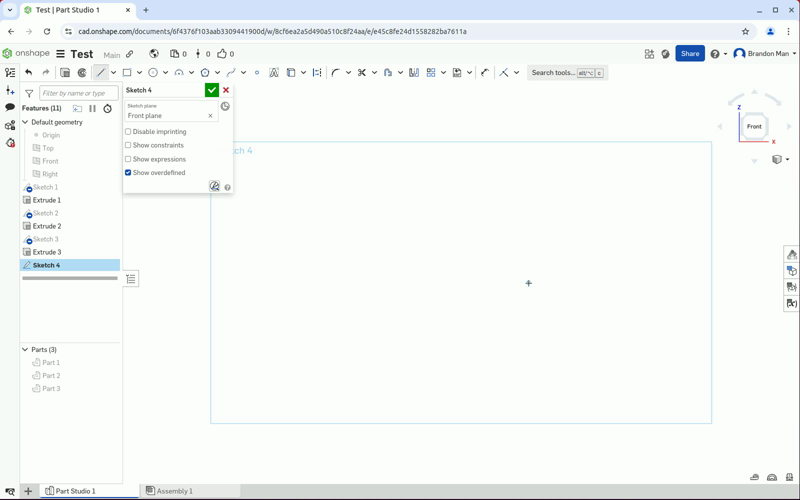
key_down(shift)
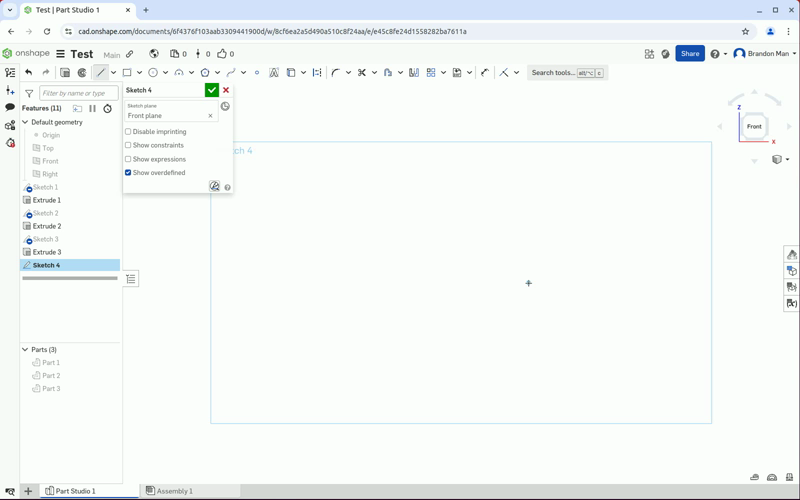
mouse_move(558, 282)
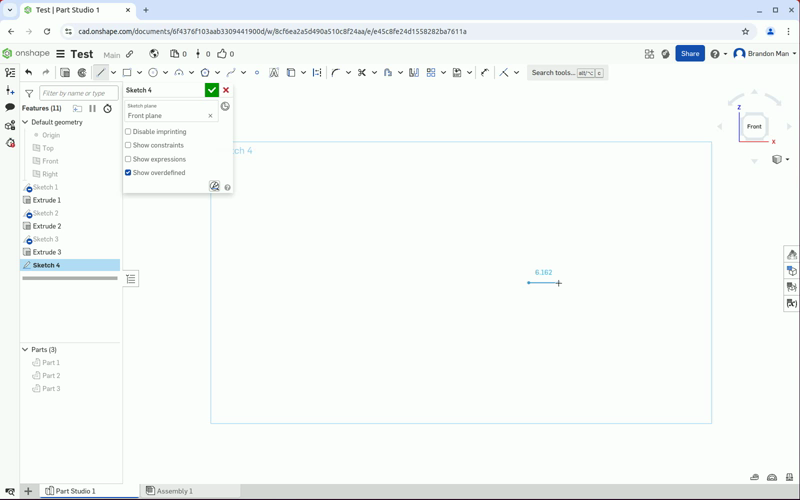
mouse_move(551, 282)
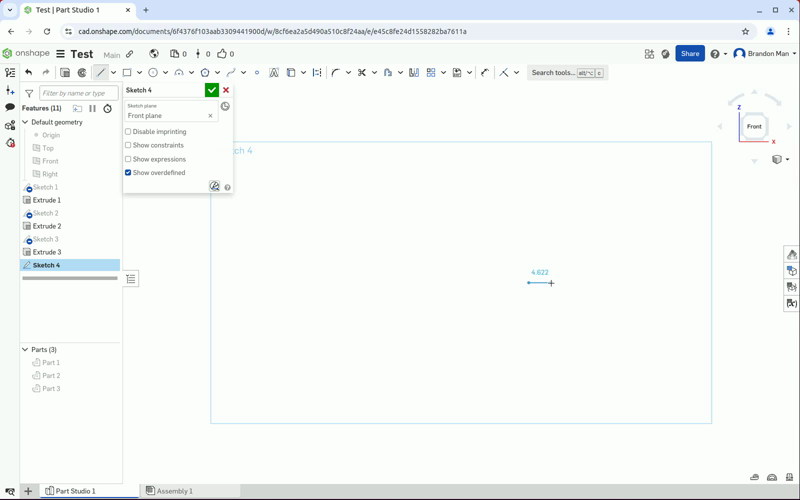
click(551, 282)
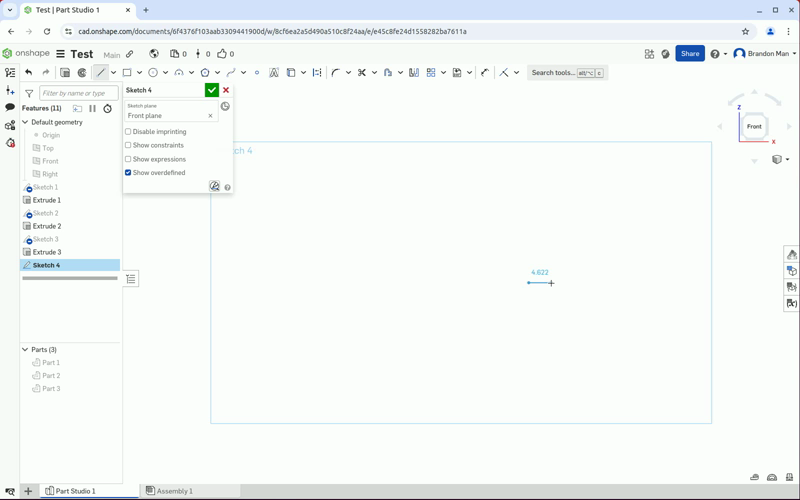
key_up(shift)
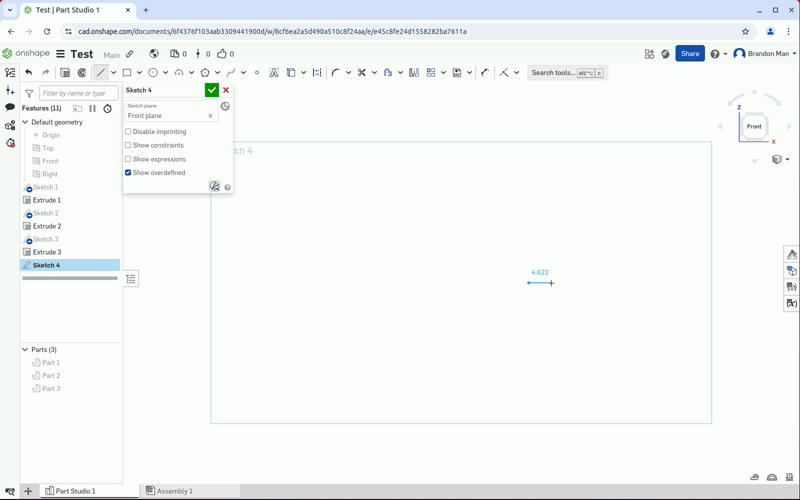
key_down(shift)
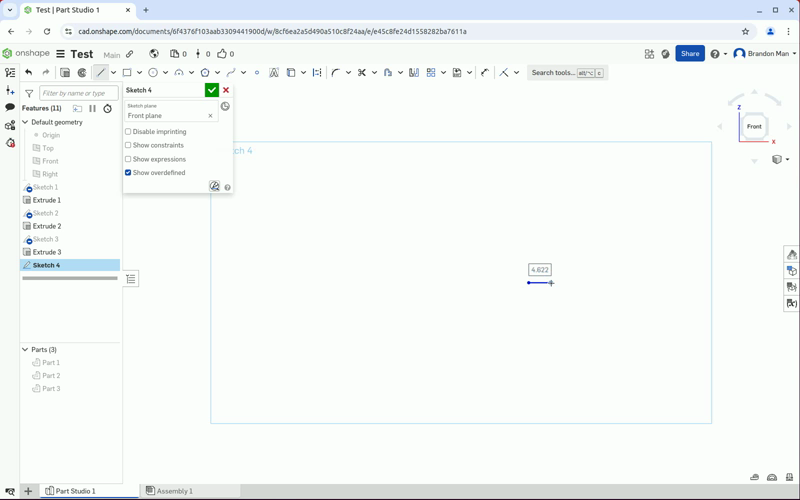
mouse_move(551, 170)
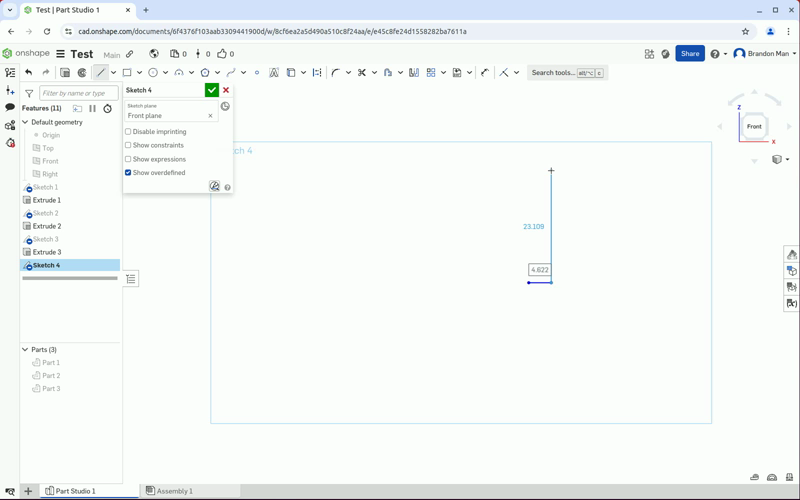
click(551, 170)
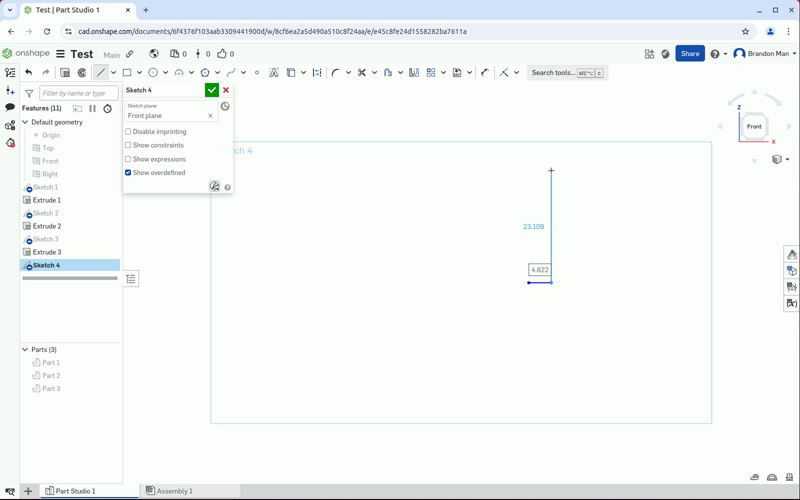
key_up(shift)
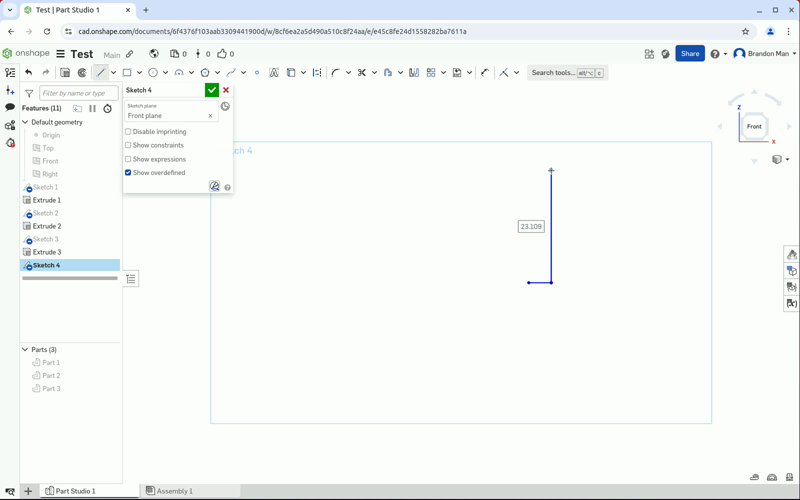
key_down(shift)
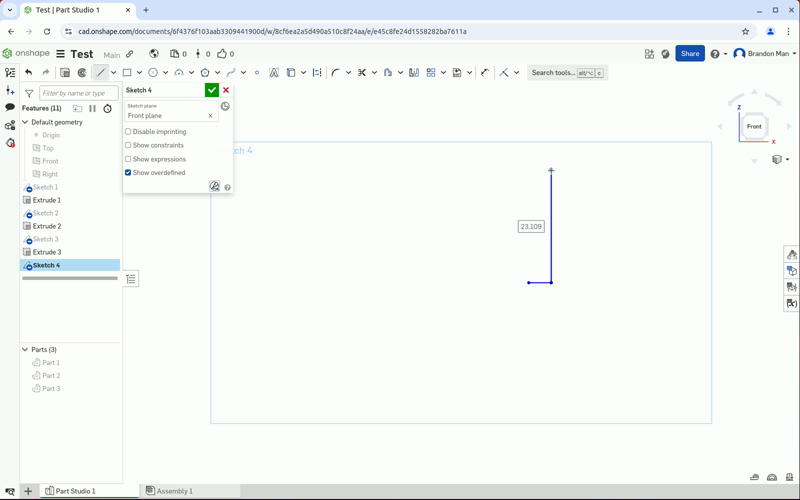
mouse_move(581, 170)
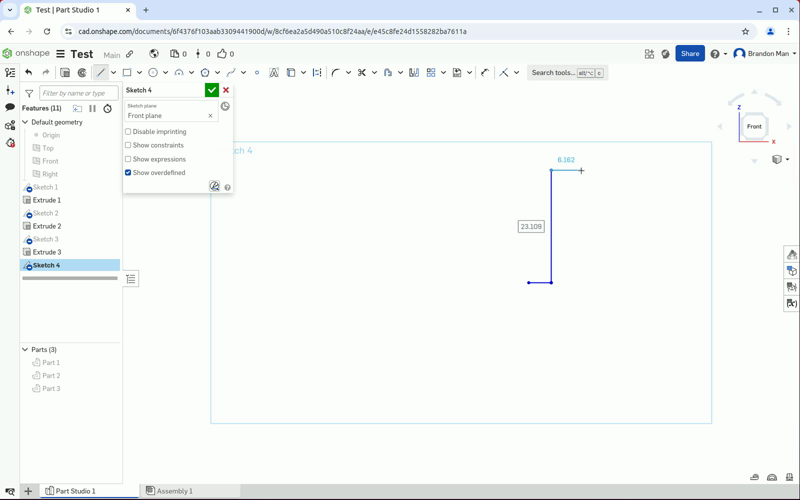
mouse_move(528, 170)
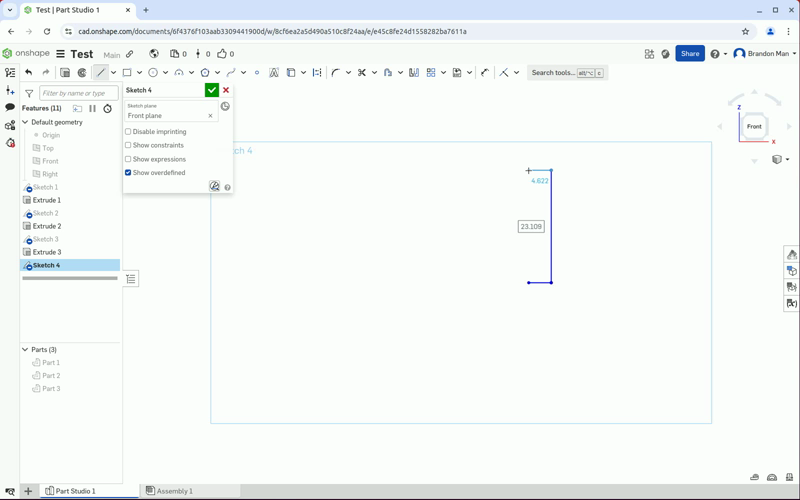
click(528, 170)
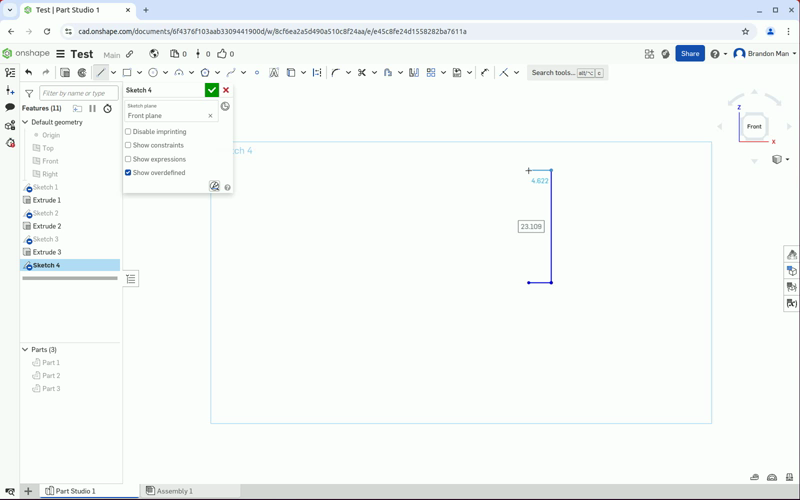
key_up(shift)
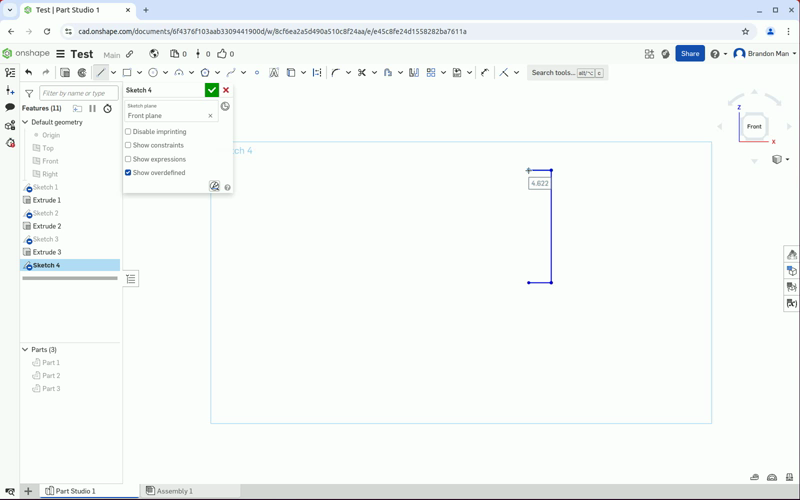
key_down(shift)
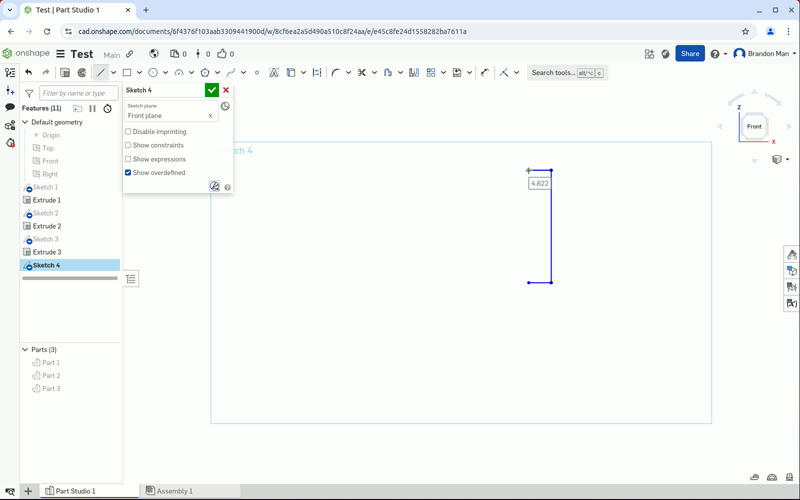
mouse_move(528, 282)
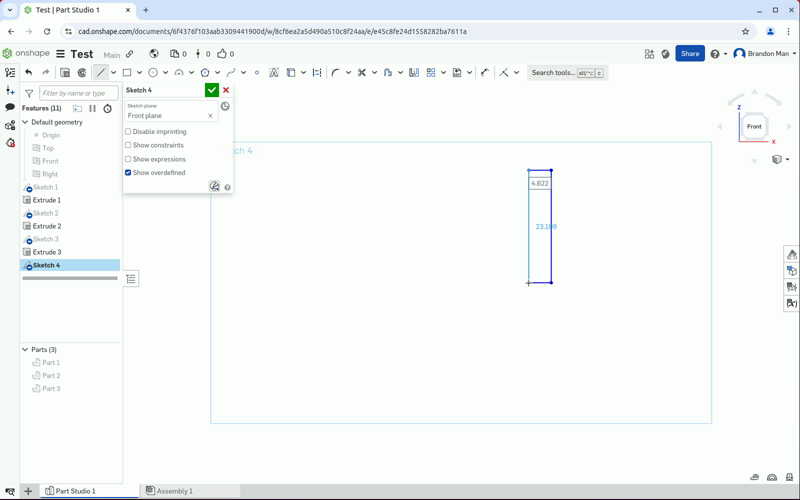
key_up(shift)
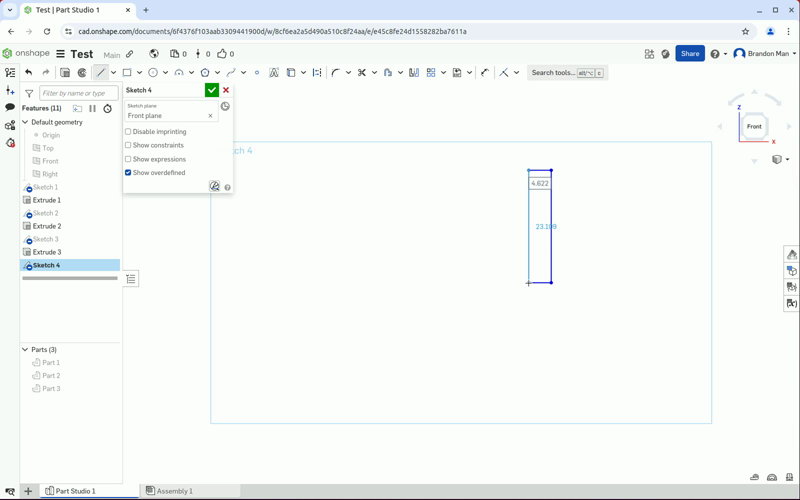
click(528, 282)
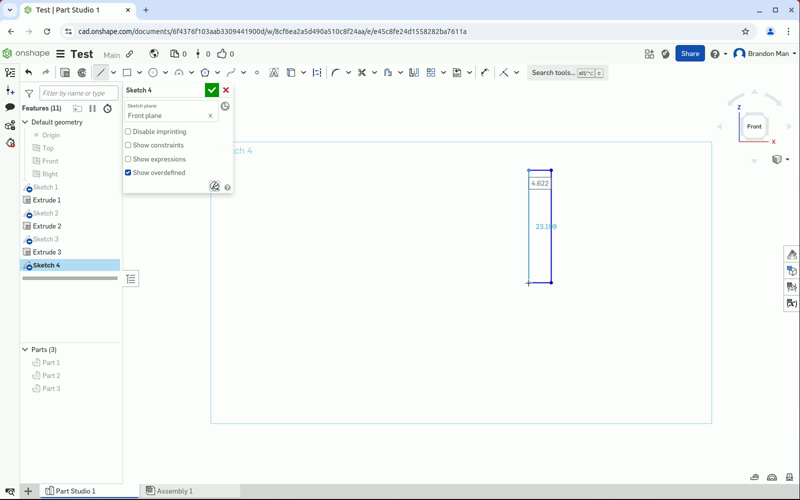
key(esc)
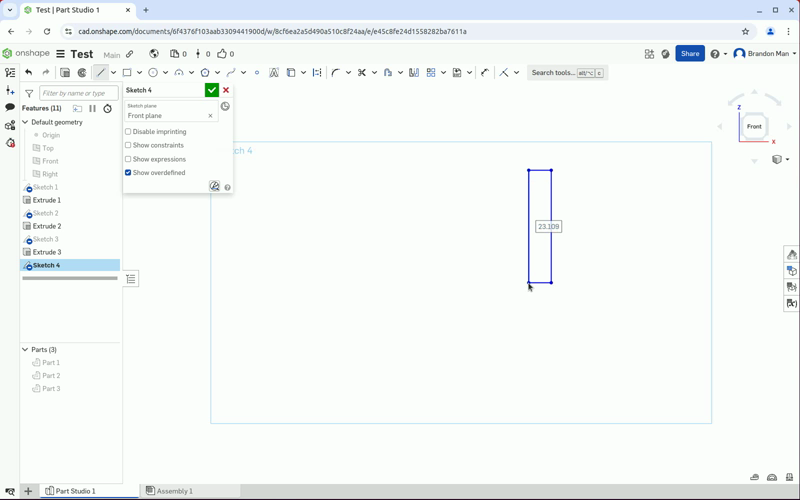
mouse_move(535, 228)
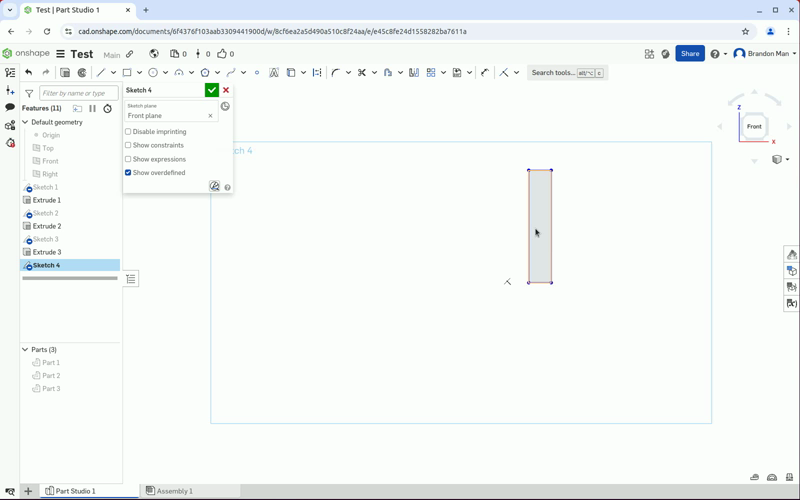
click(535, 228)
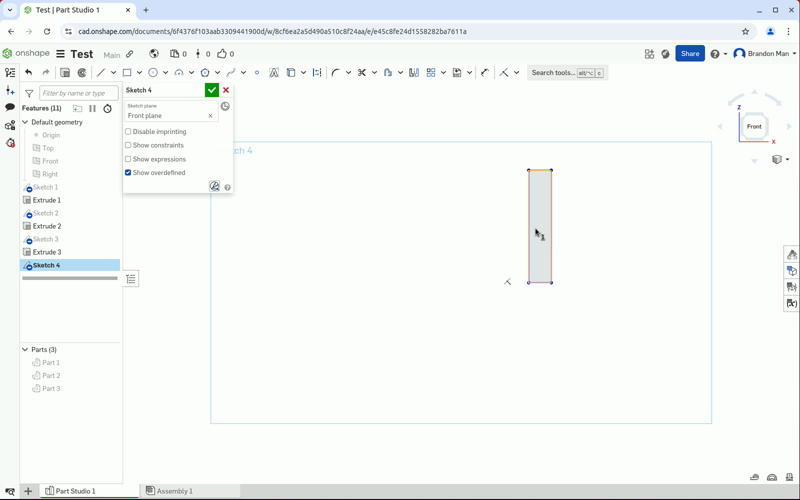
mouse_move(73, 352)
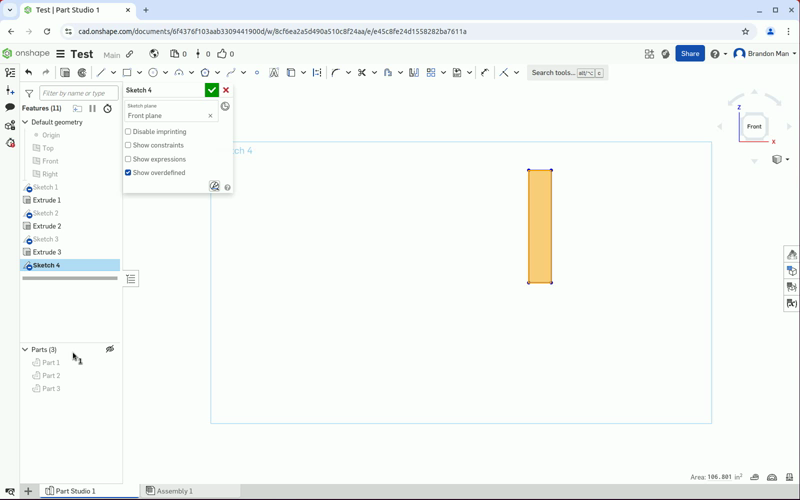
key(shift+y)
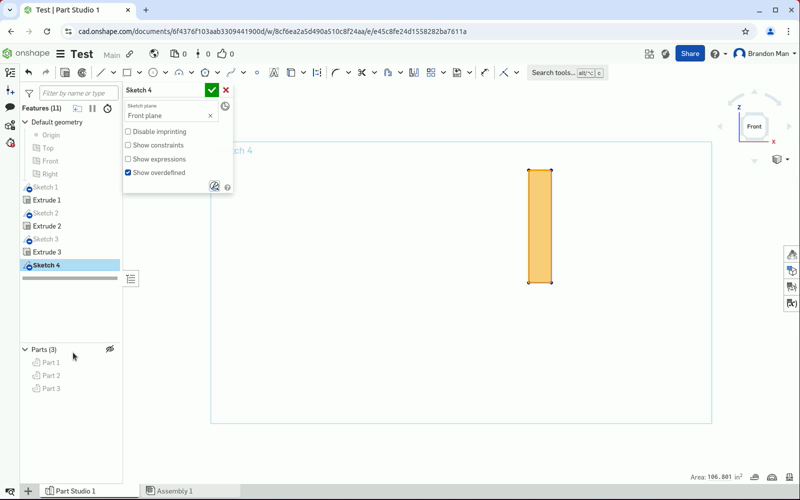
key(shift+e)
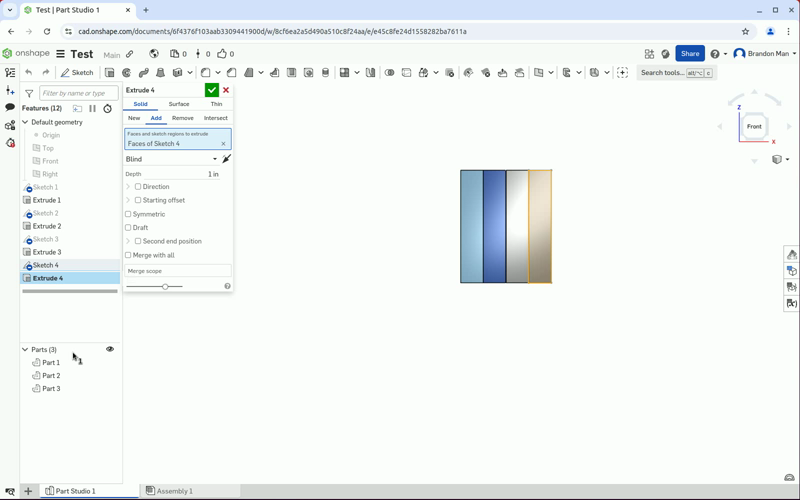
mouse_move(143, 106)
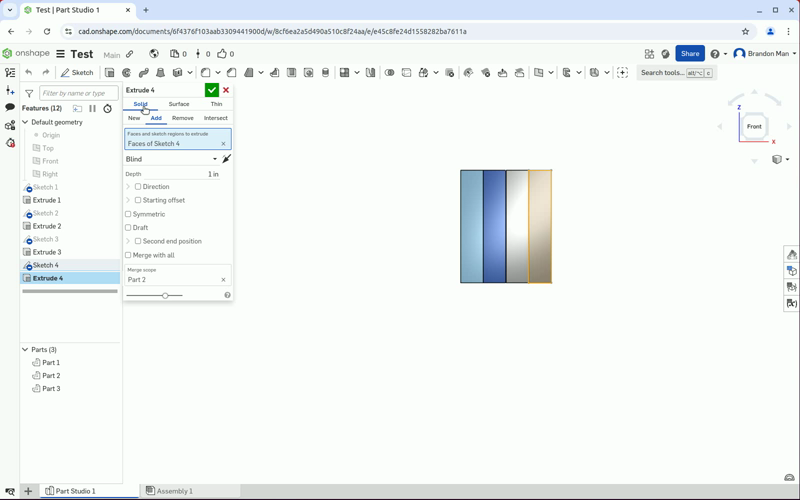
click(143, 106)
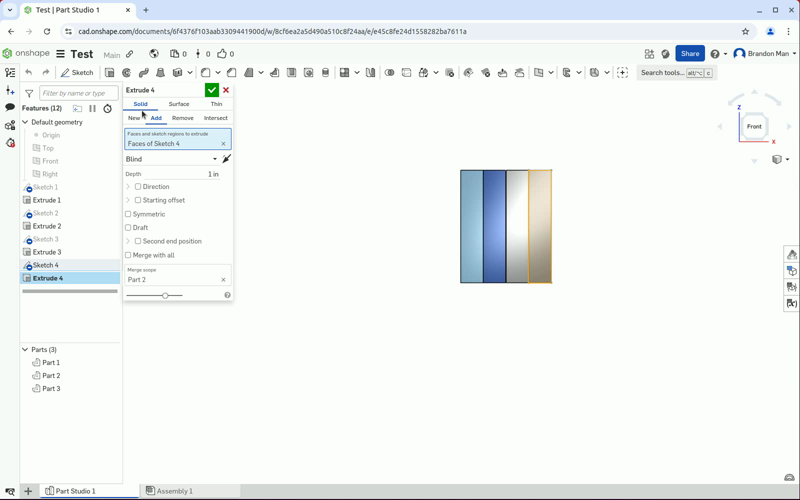
mouse_move(137, 120)
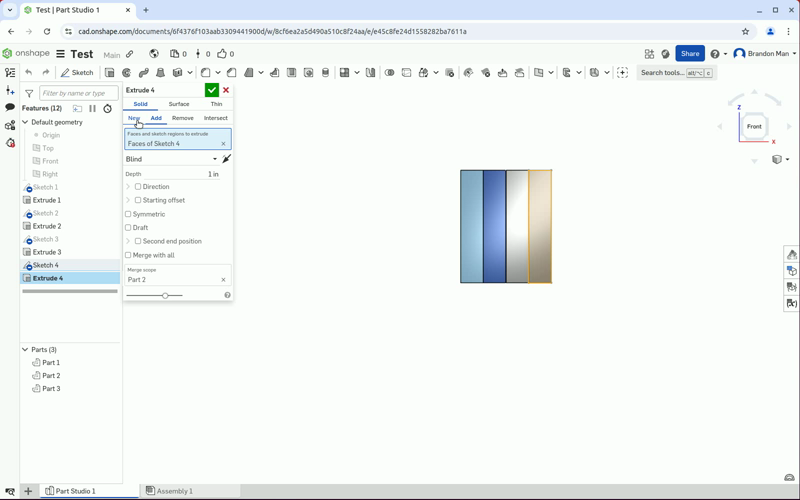
click(137, 120)
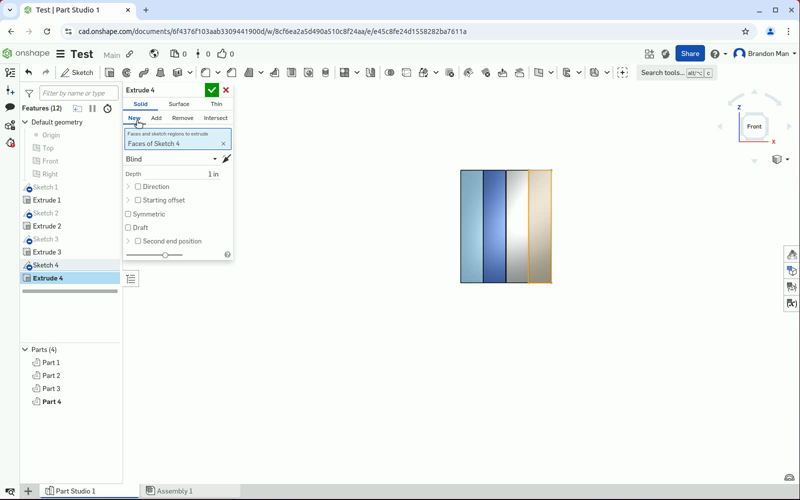
key(tab, 4)
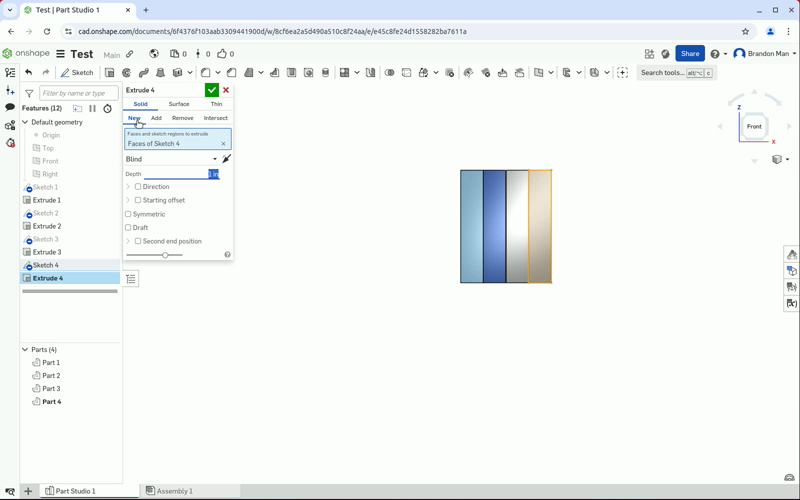
text(1.204)
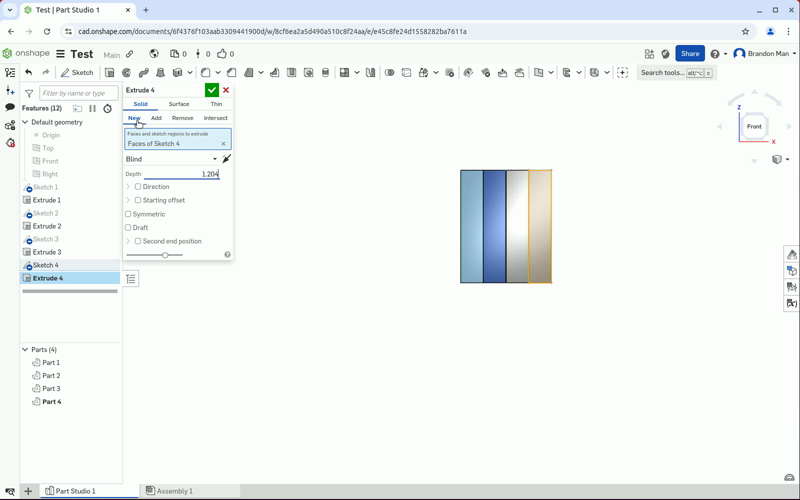
key(enter)
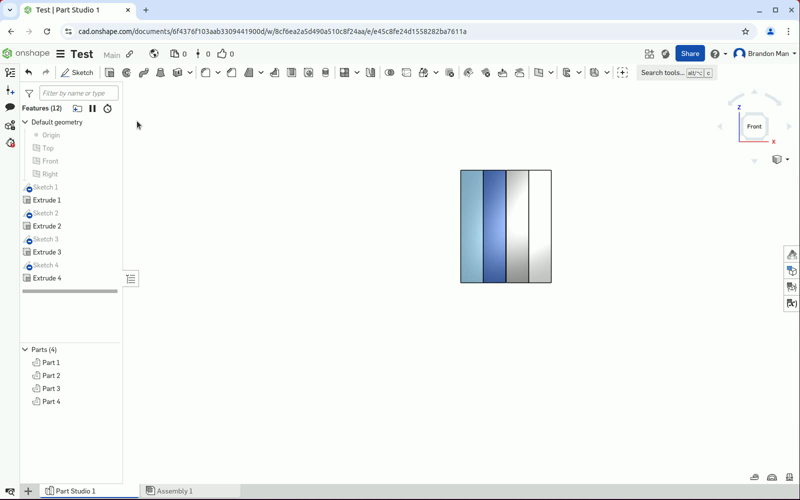
key(shift+h)
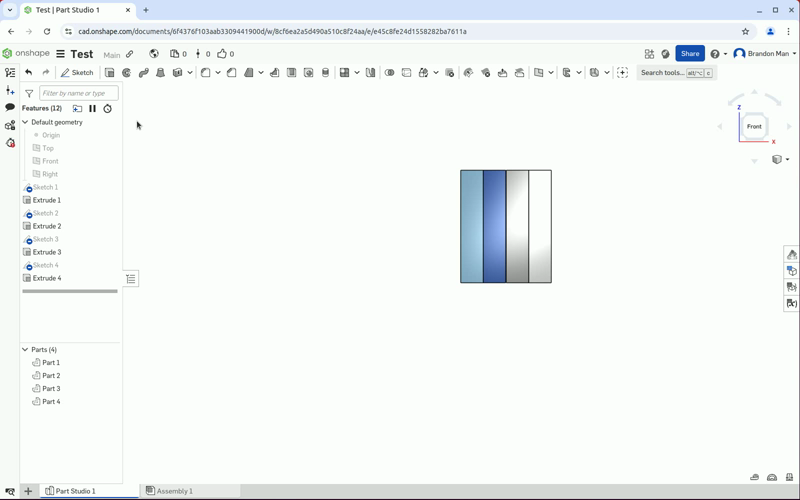
key(shift+h)
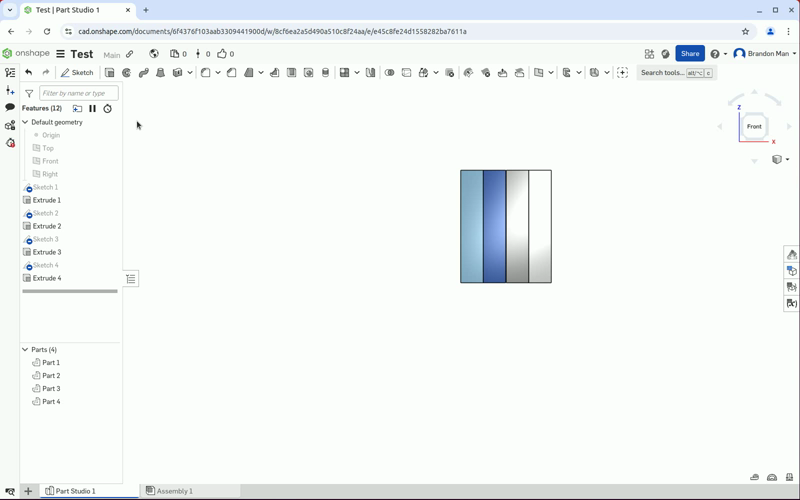
mouse_move(73, 189)
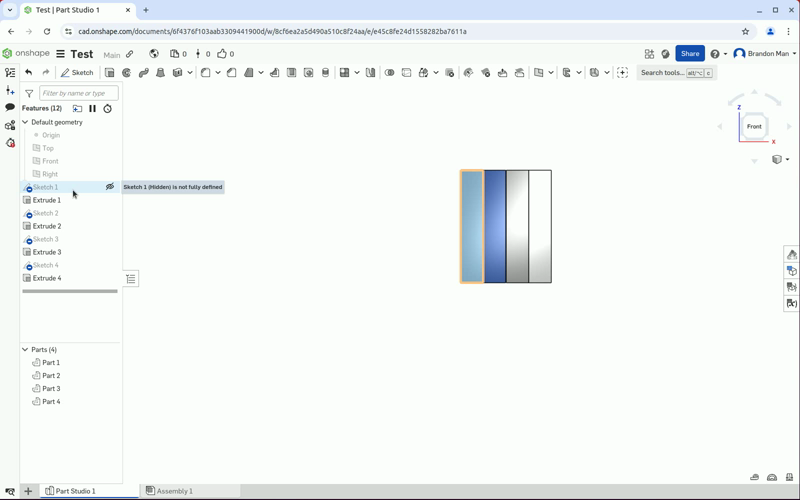
click(73, 189)
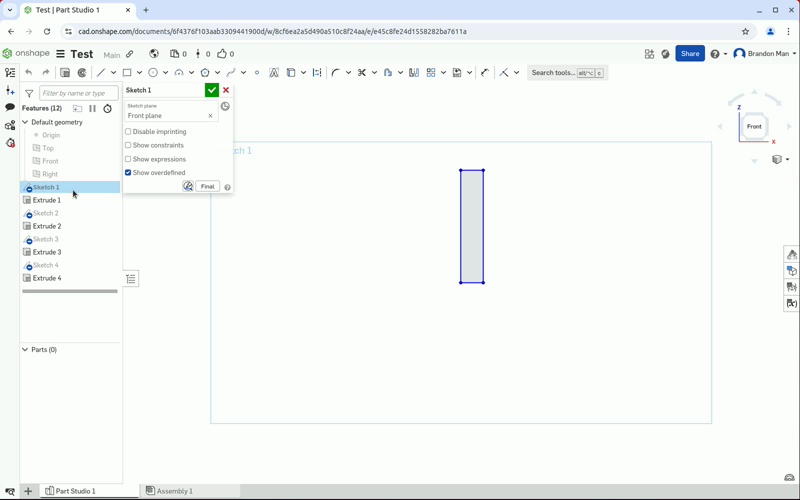
mouse_move(229, 92)
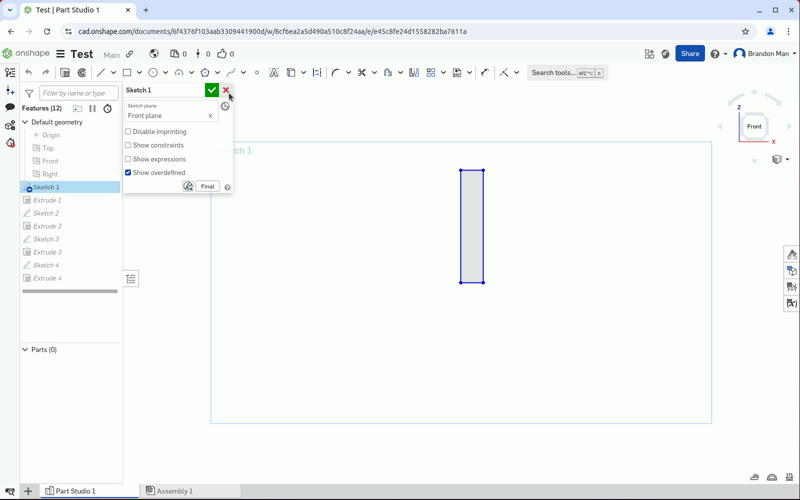
click(229, 92)
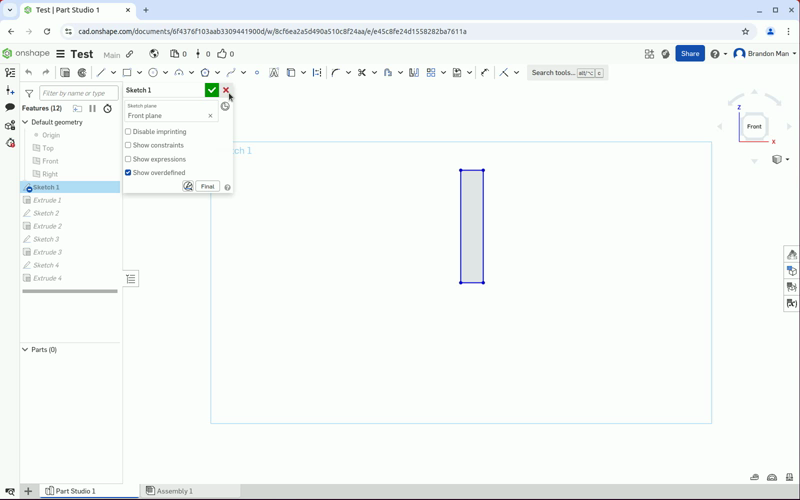
key(shift+s)
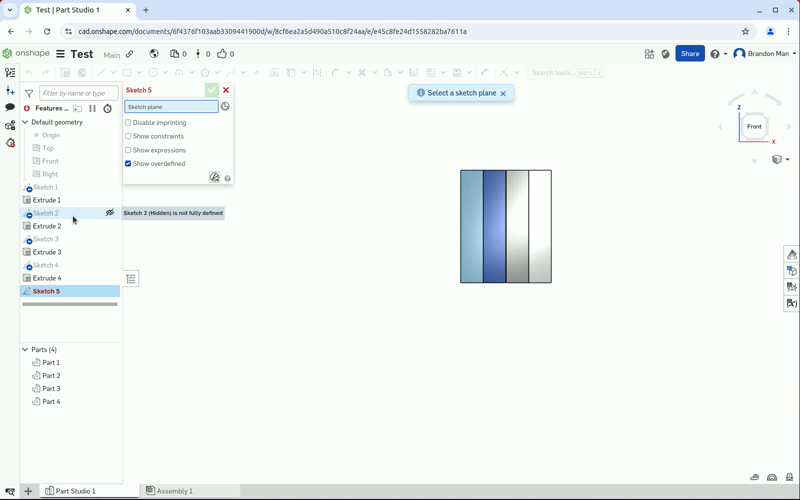
scroll(3)
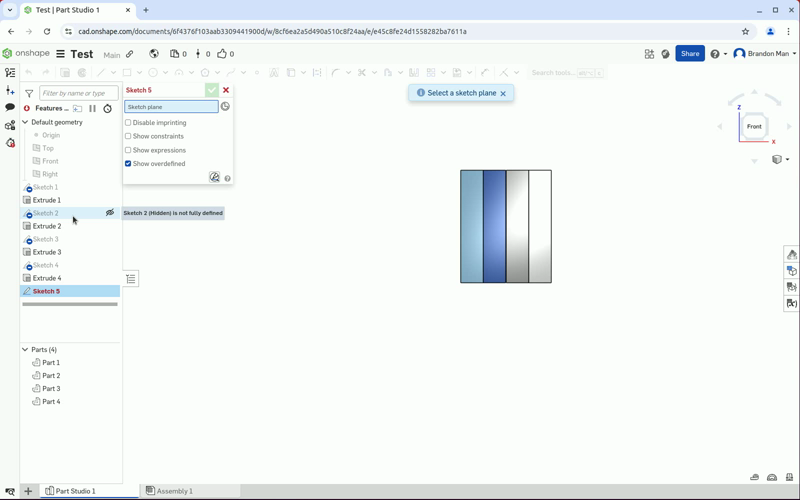
mouse_move(73, 163)
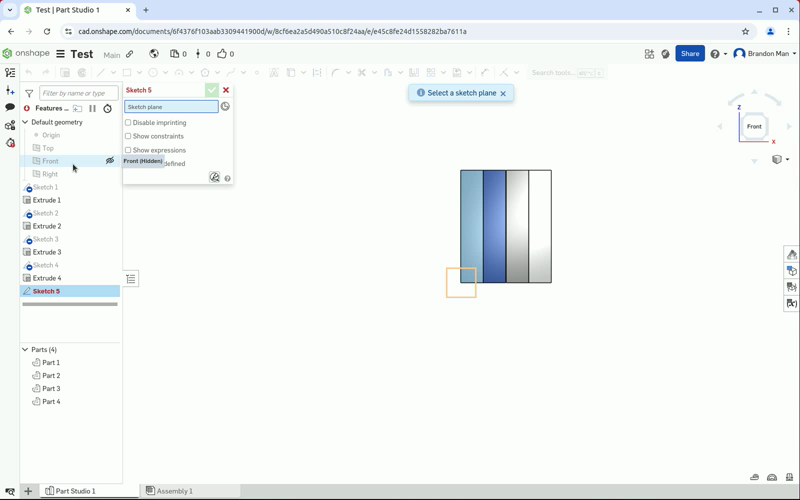
click(73, 163)
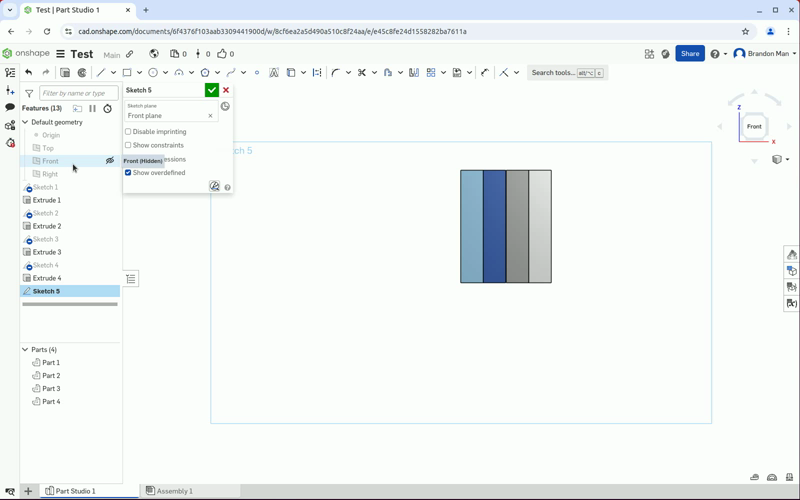
mouse_move(73, 352)
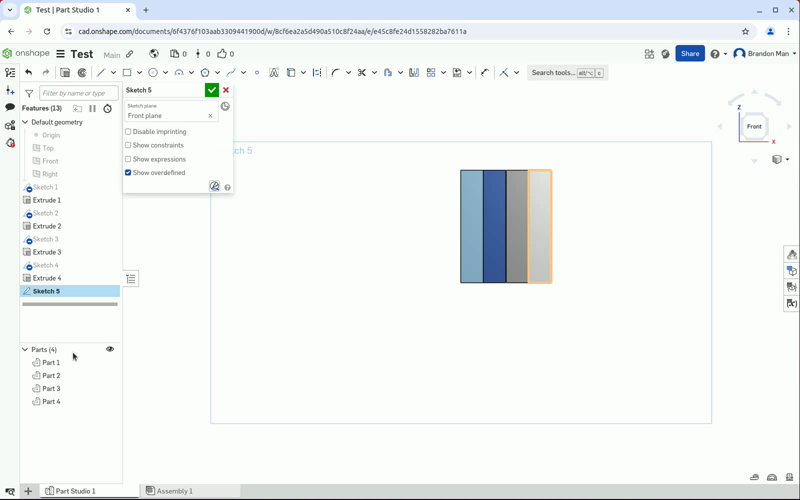
key(y)
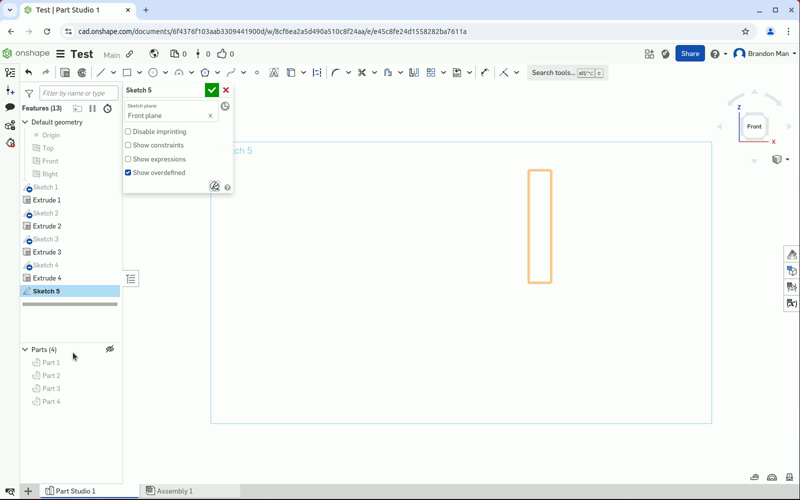
key(l)
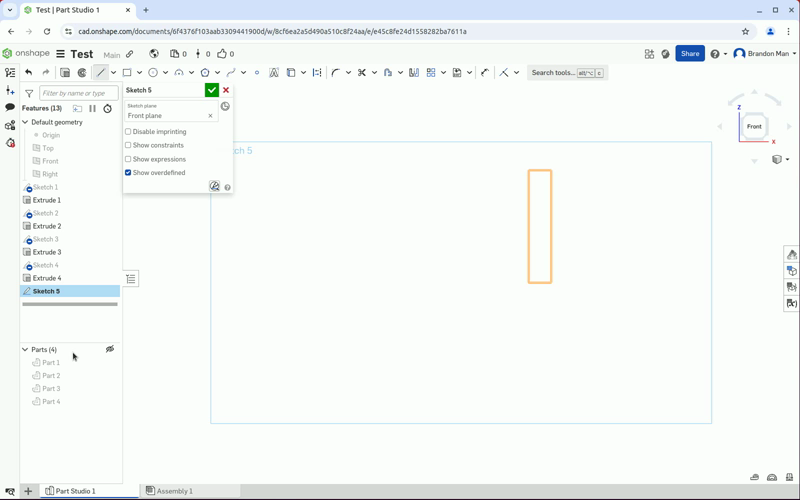
key_down(shift)
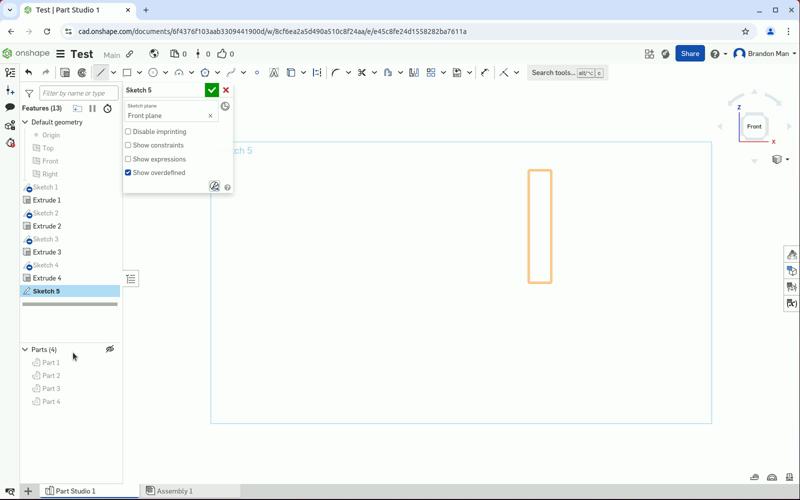
mouse_move(551, 282)
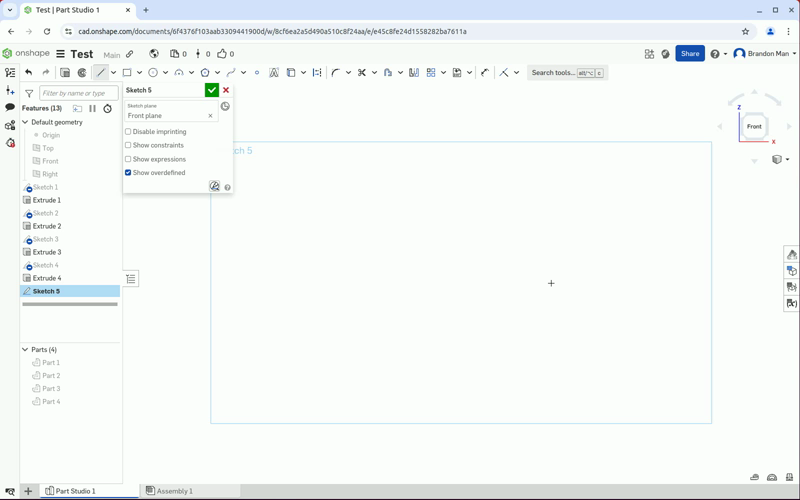
click(551, 282)
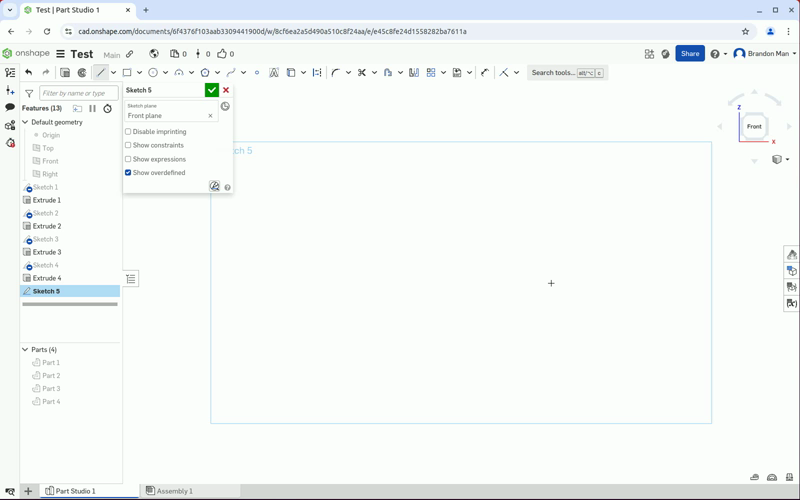
key_up(shift)
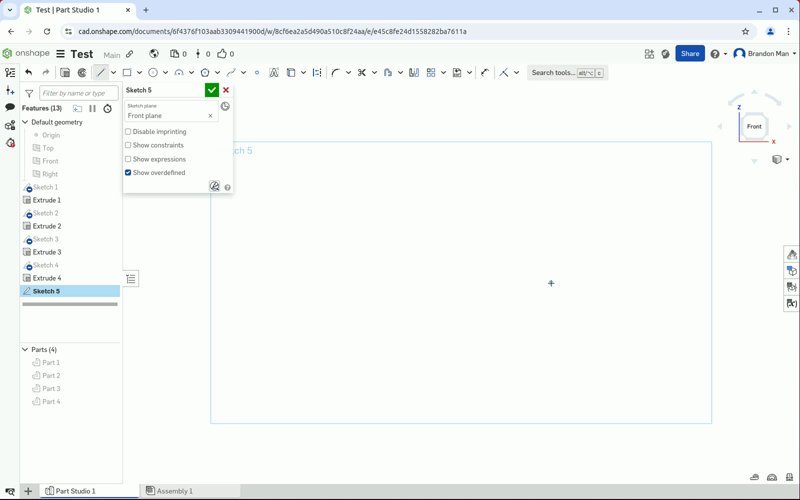
key_down(shift)
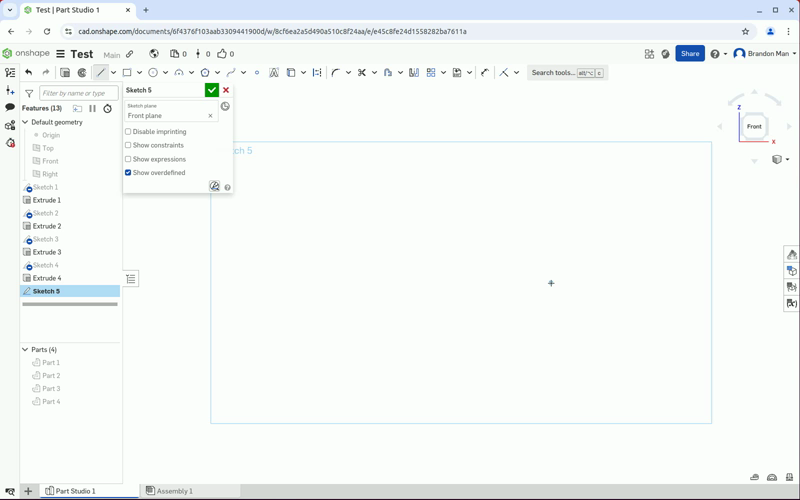
mouse_move(581, 282)
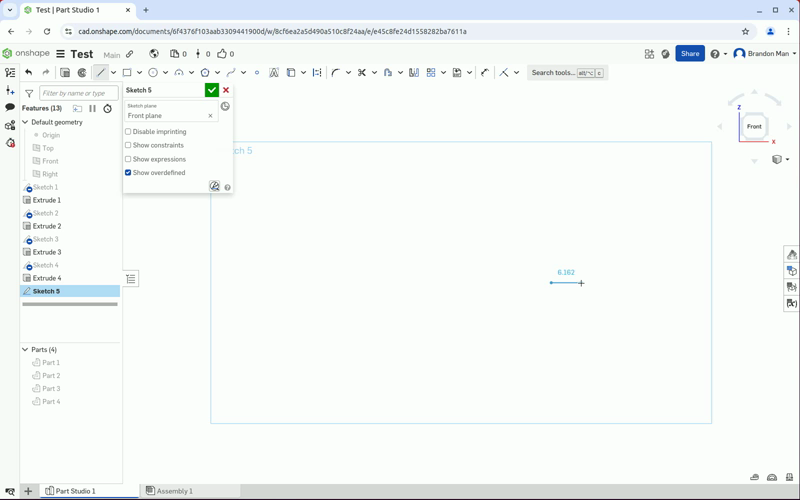
mouse_move(573, 282)
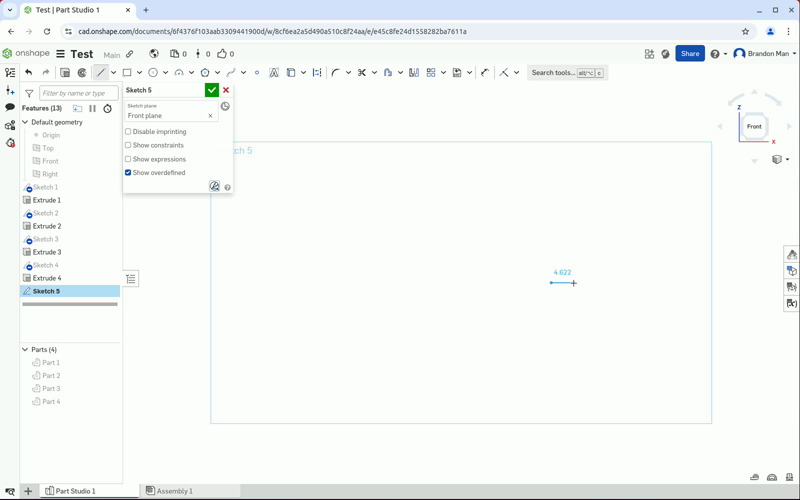
click(573, 282)
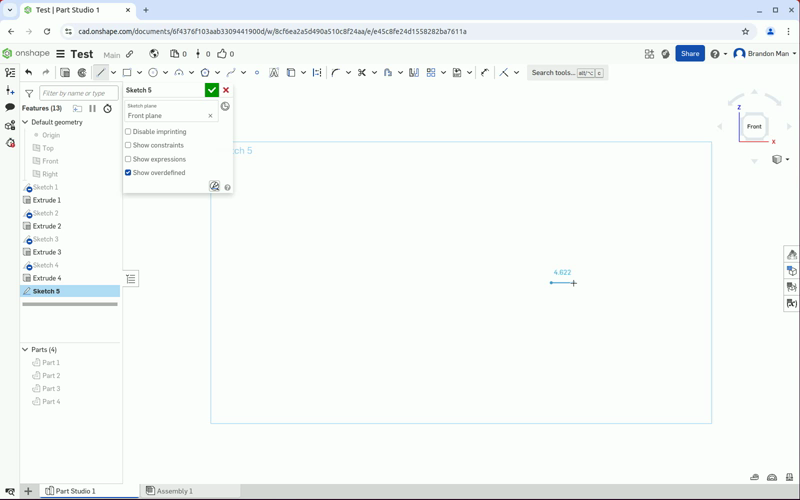
key_up(shift)
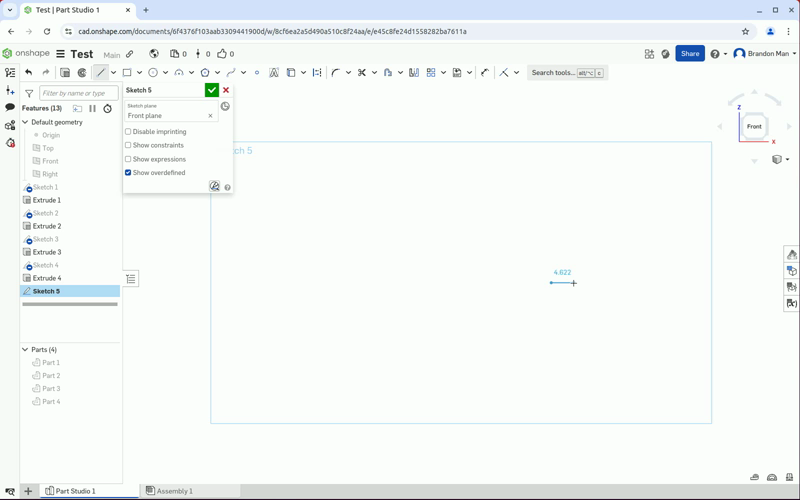
key_down(shift)
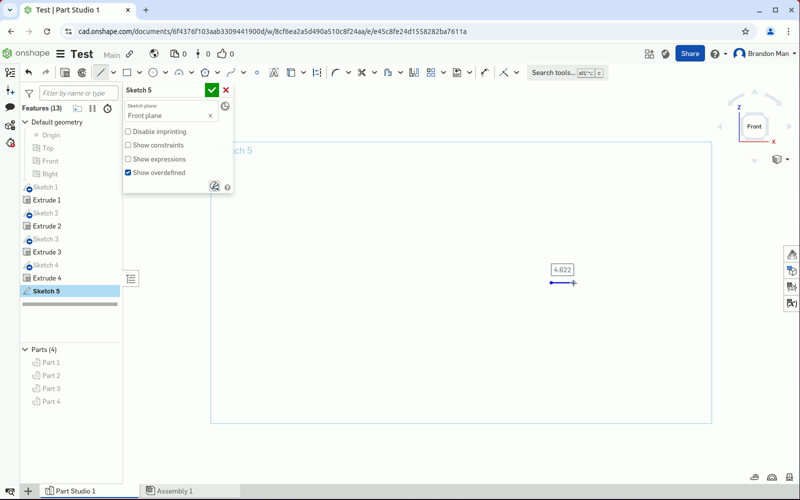
mouse_move(573, 170)
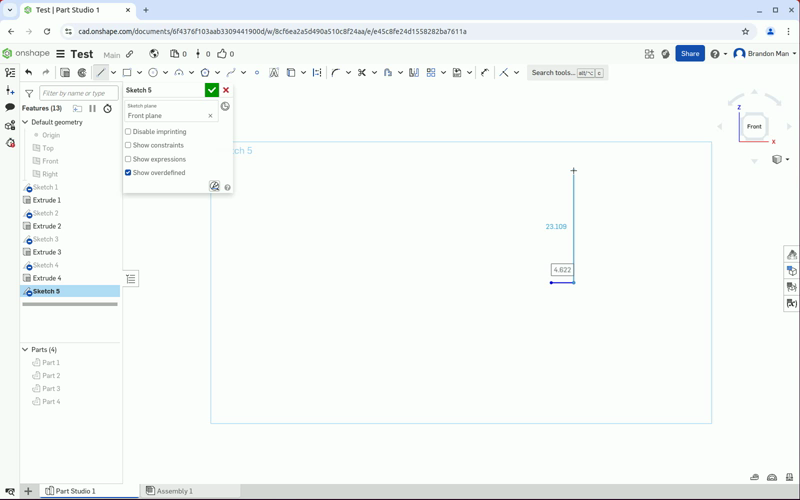
click(573, 170)
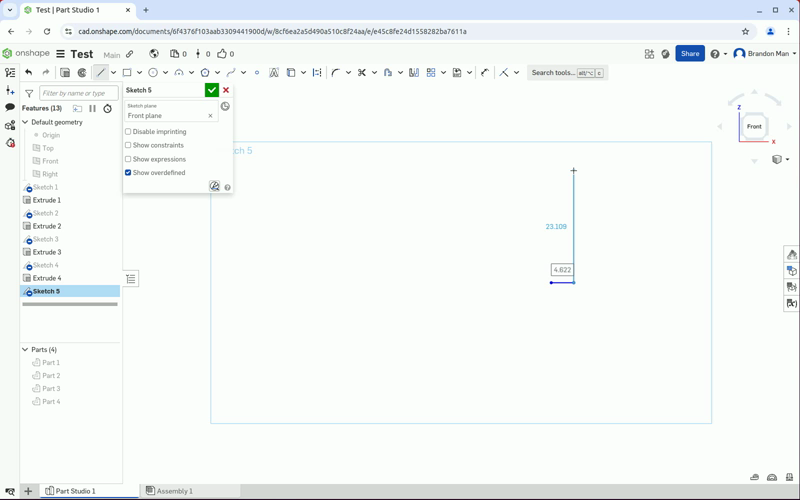
key_up(shift)
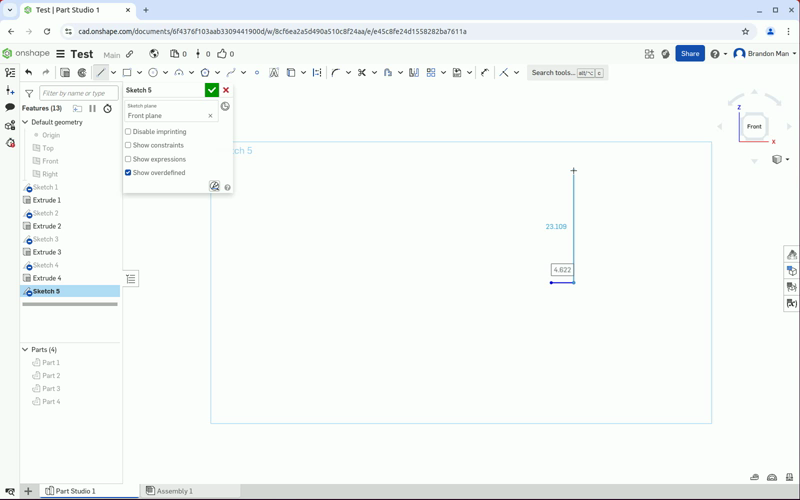
key_down(shift)
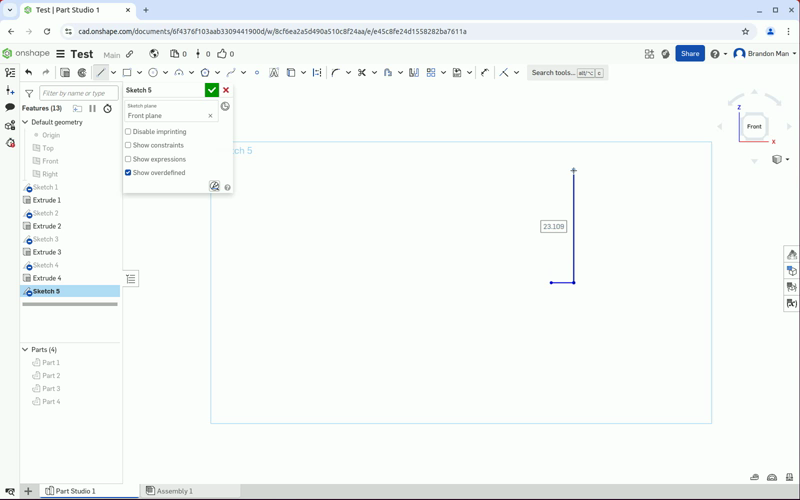
mouse_move(589, 170)
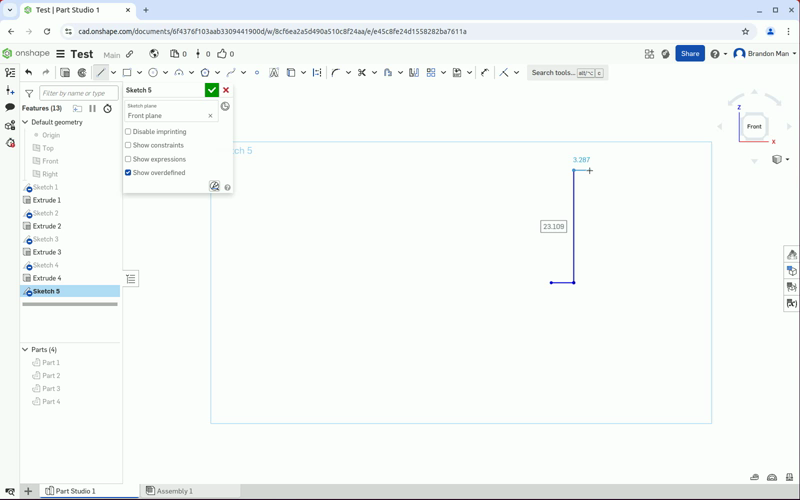
mouse_move(551, 170)
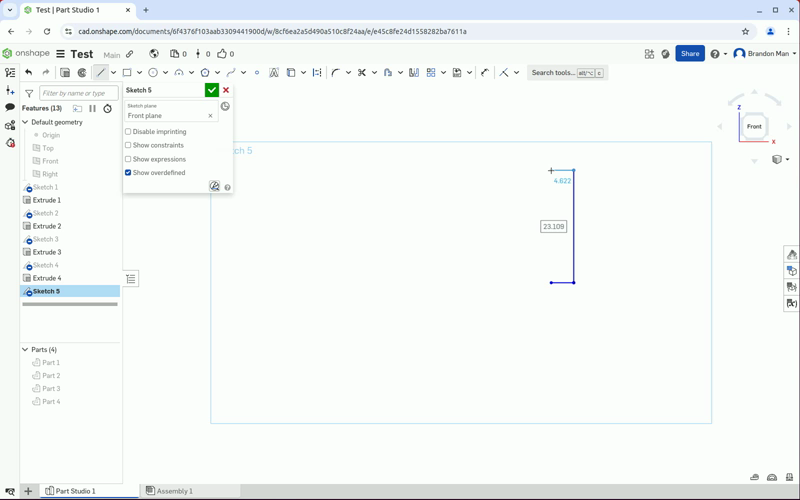
click(551, 170)
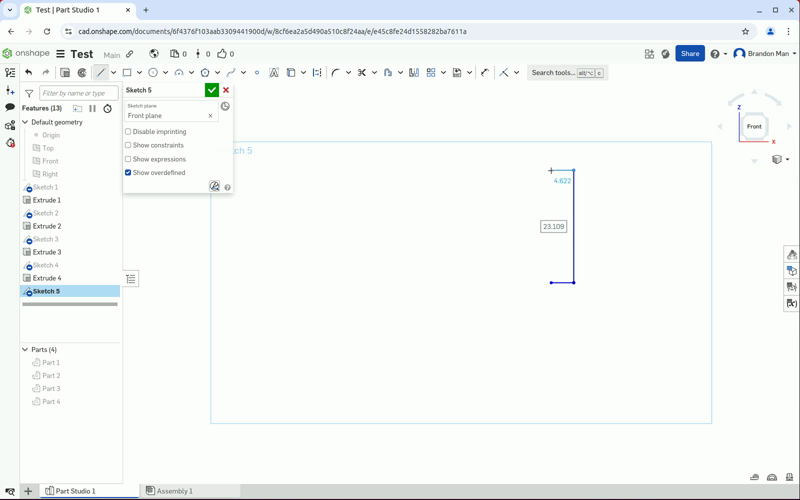
key_up(shift)
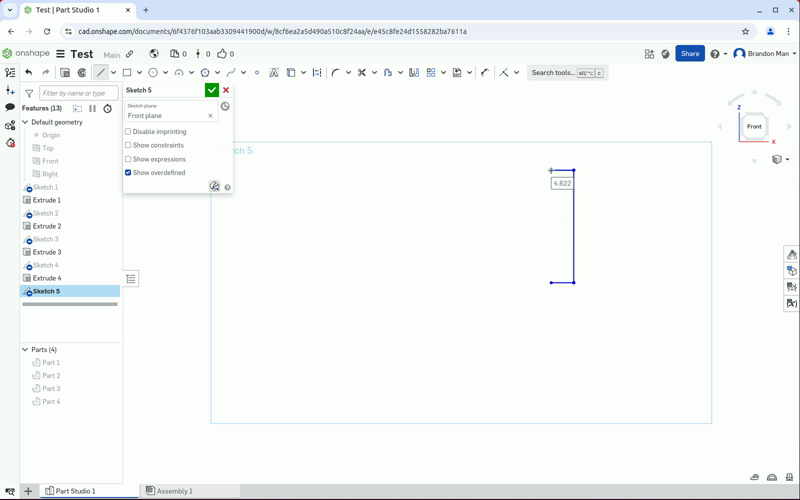
key_down(shift)
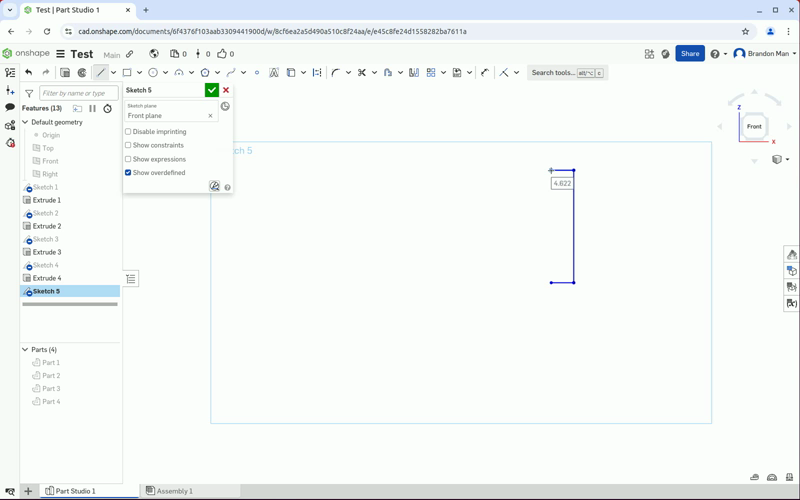
mouse_move(551, 282)
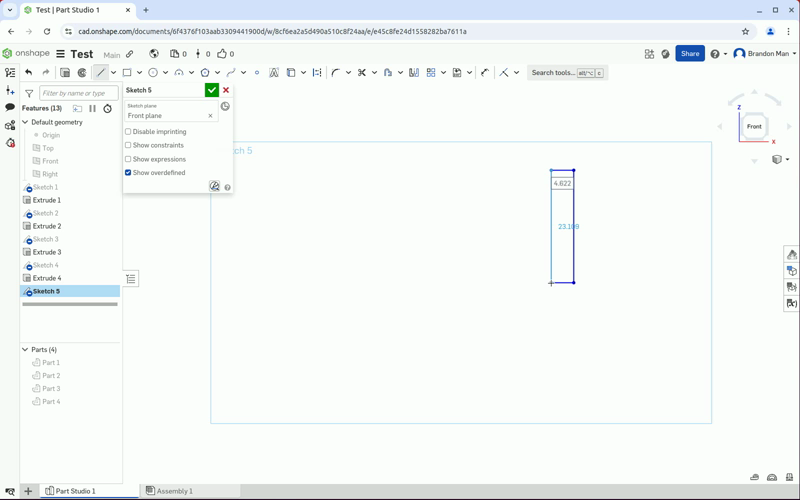
key_up(shift)
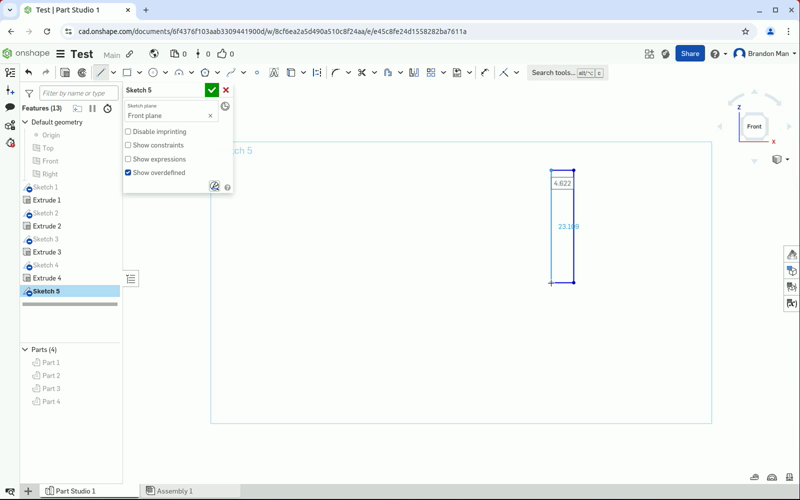
click(551, 282)
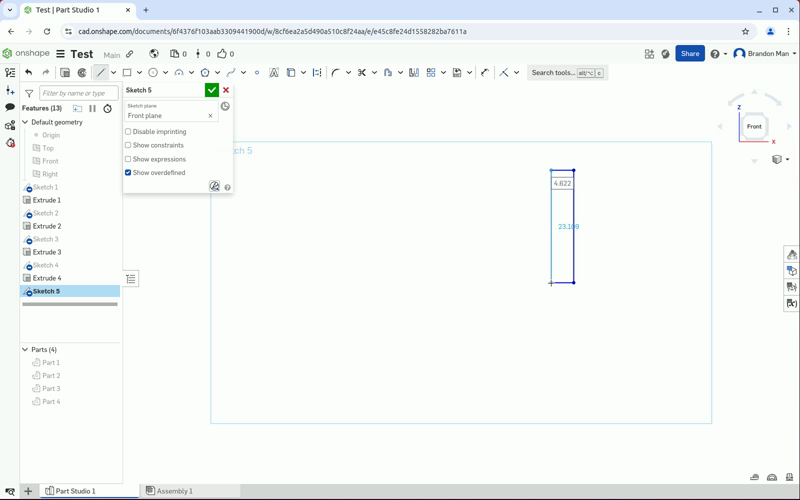
key(esc)
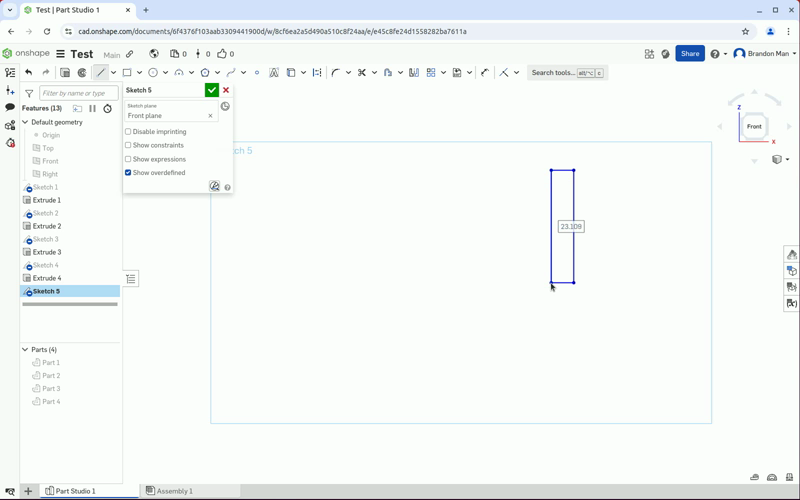
mouse_move(569, 264)
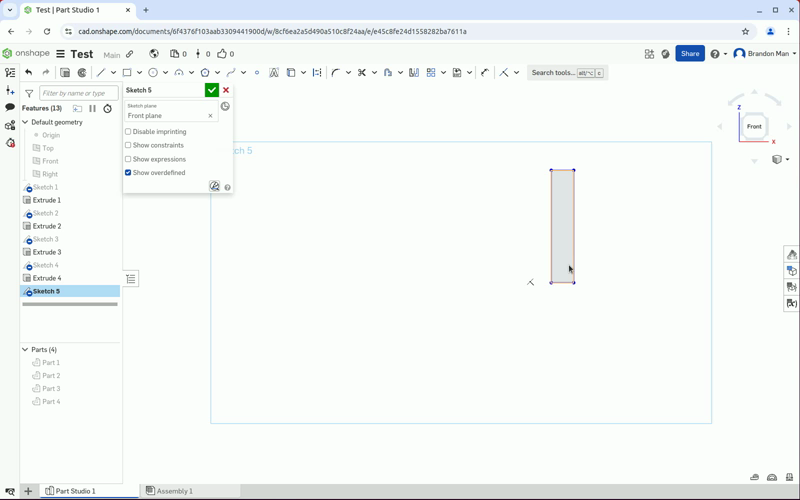
click(569, 264)
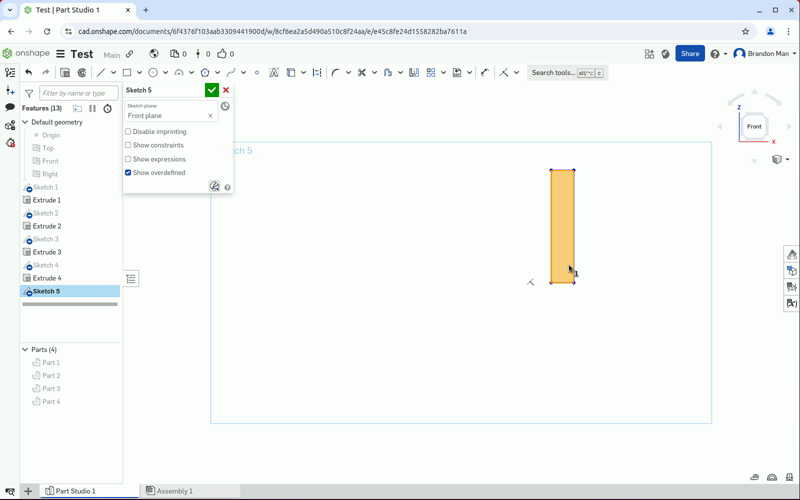
mouse_move(73, 352)
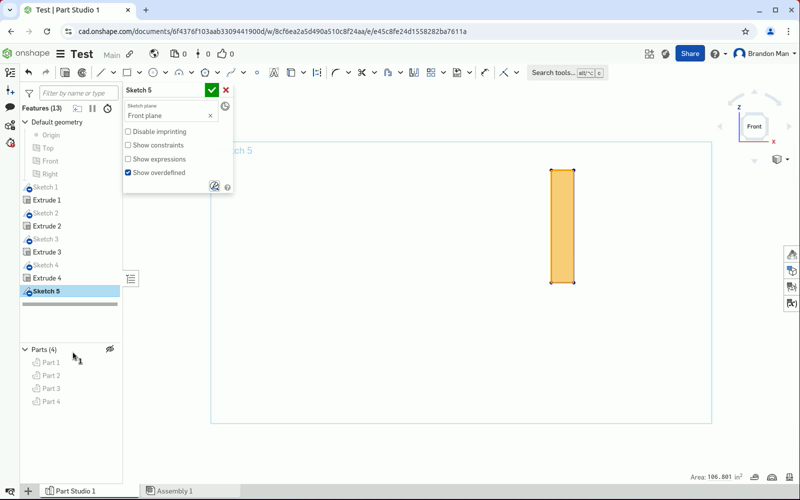
key(shift+y)
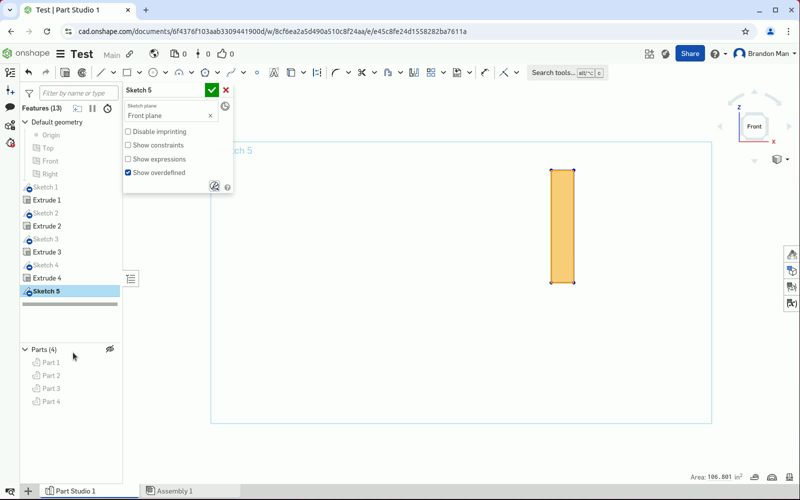
key(shift+e)
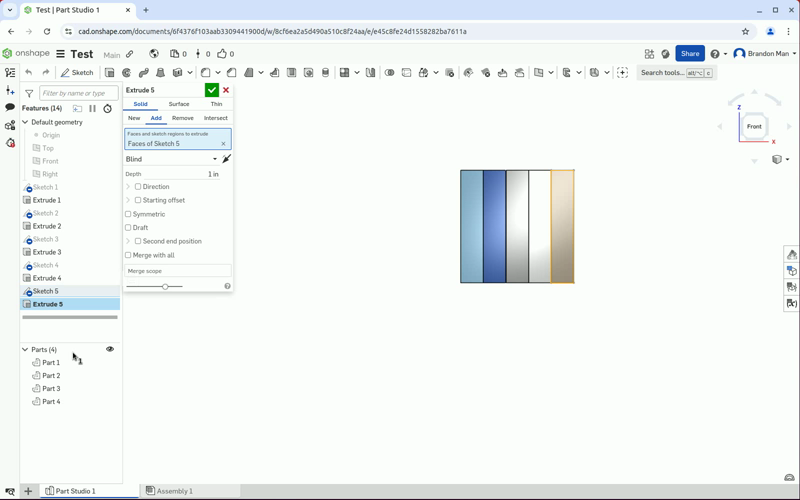
mouse_move(143, 106)
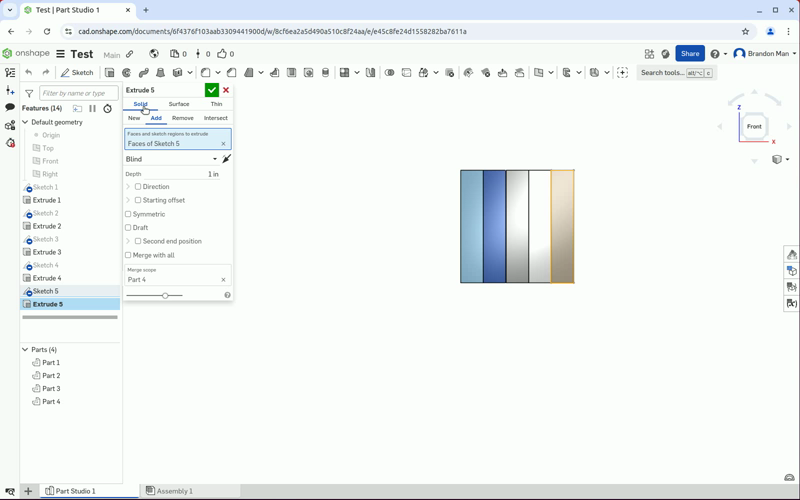
click(143, 106)
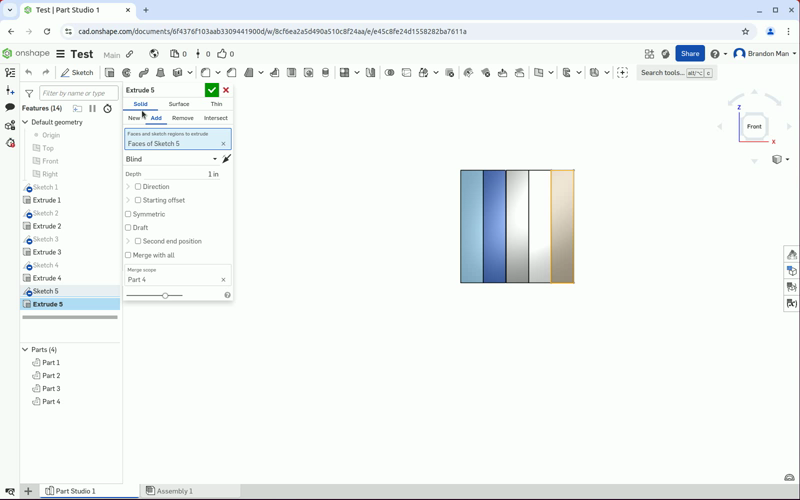
mouse_move(137, 120)
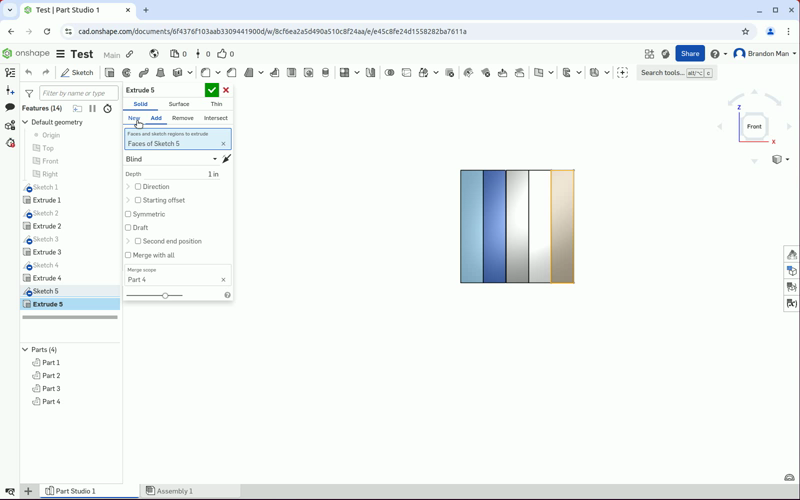
click(137, 120)
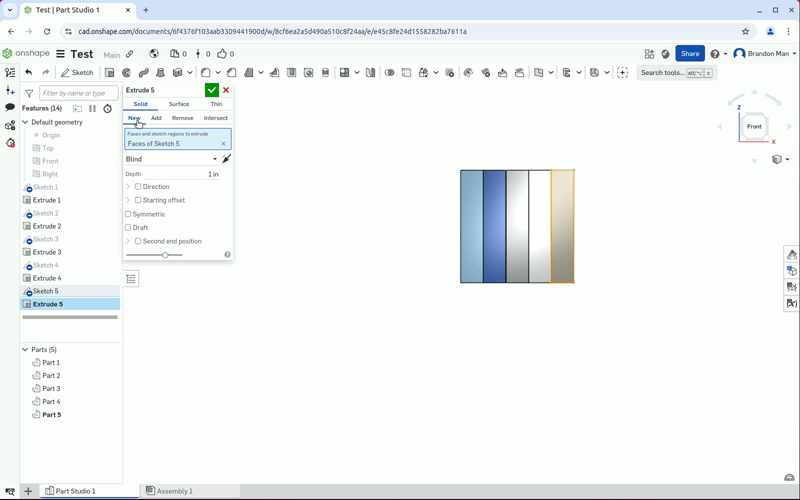
key(tab, 4)
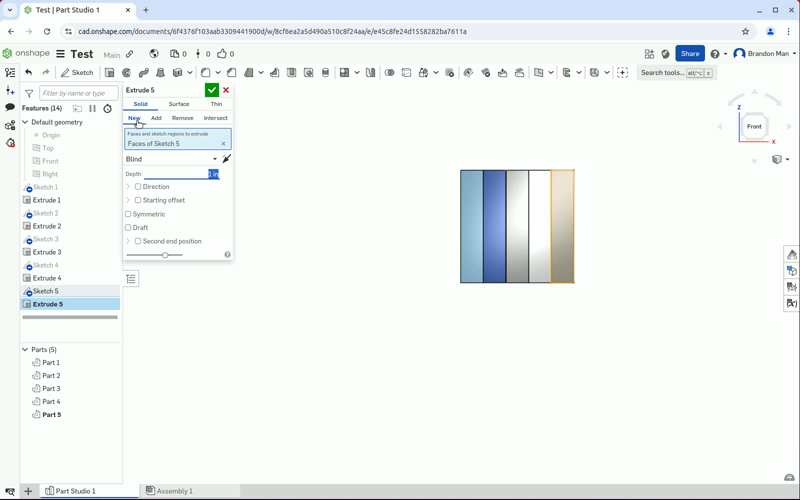
text(1.204)
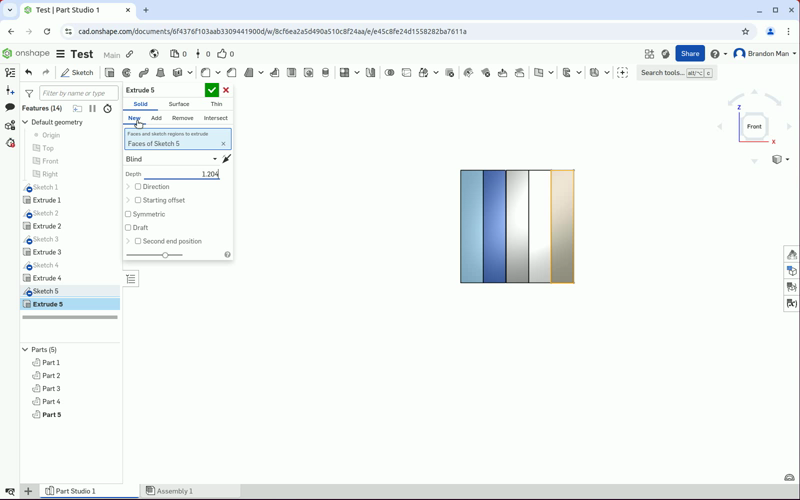
key(enter)
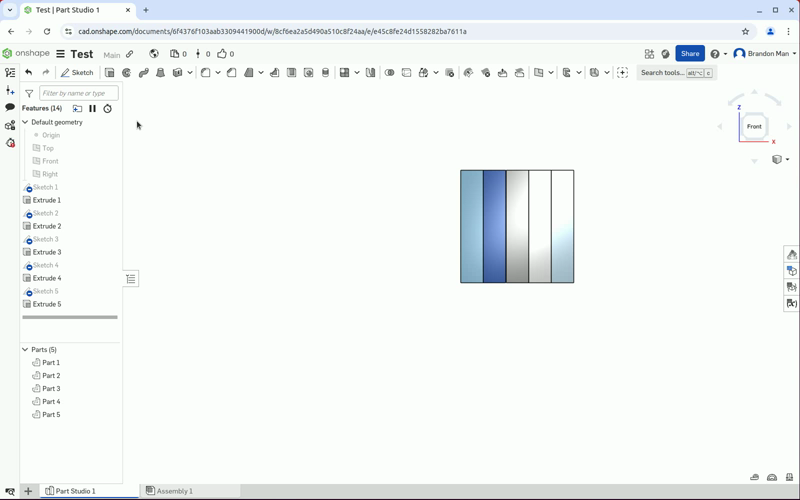
key(shift+h)
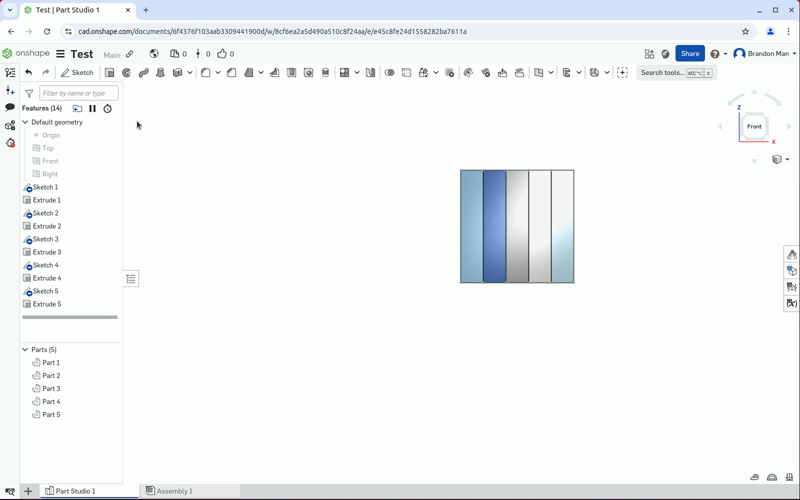
key(shift+h)
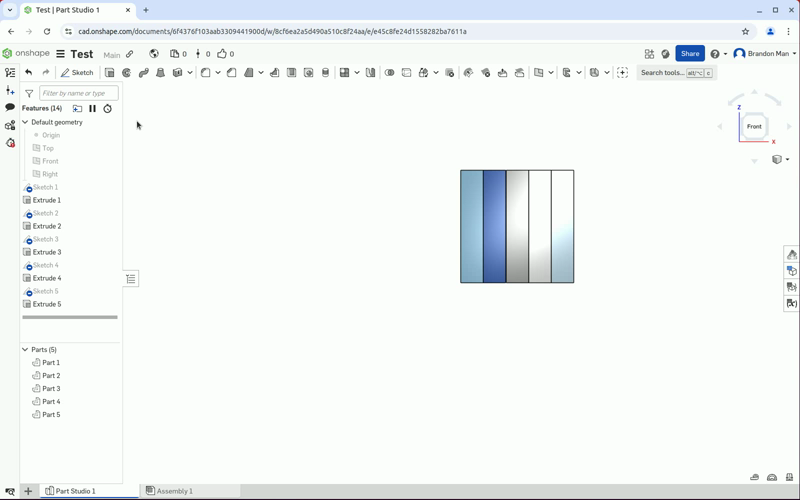
mouse_move(73, 189)
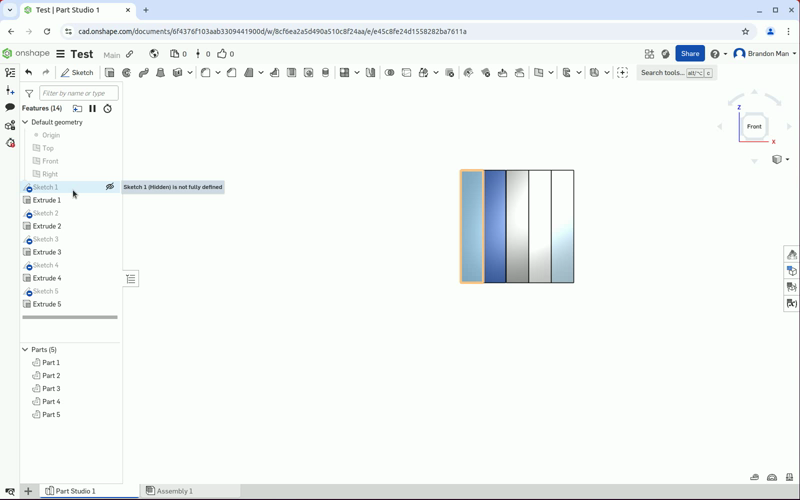
click(73, 189)
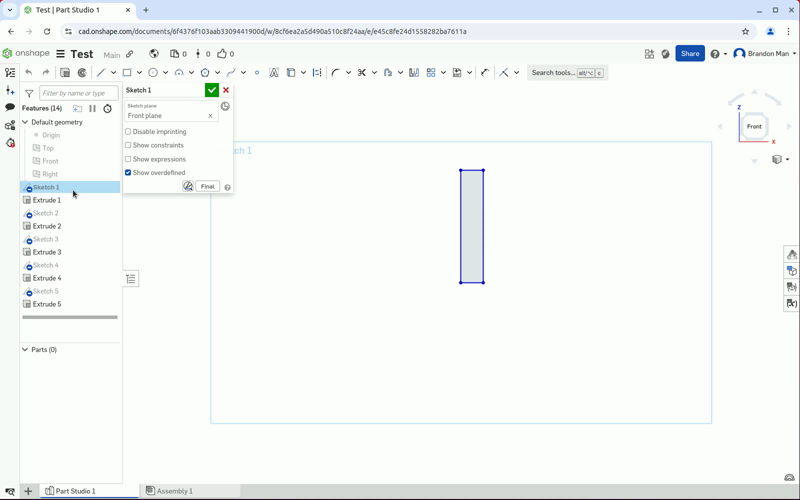
mouse_move(229, 92)
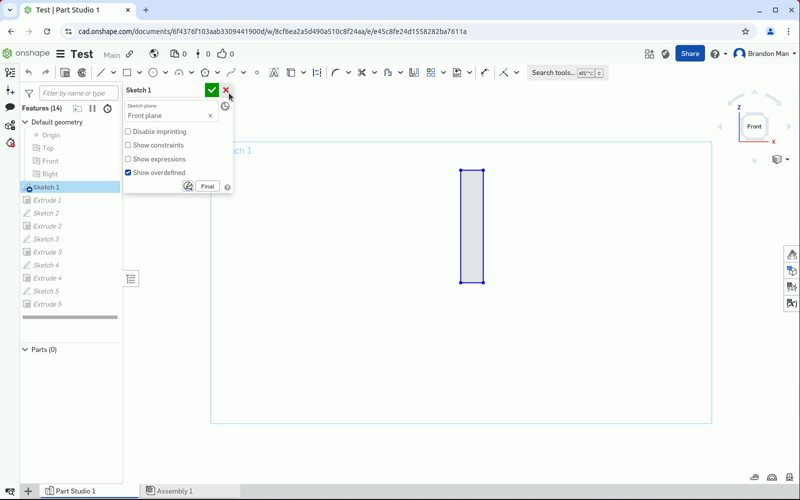
click(229, 92)
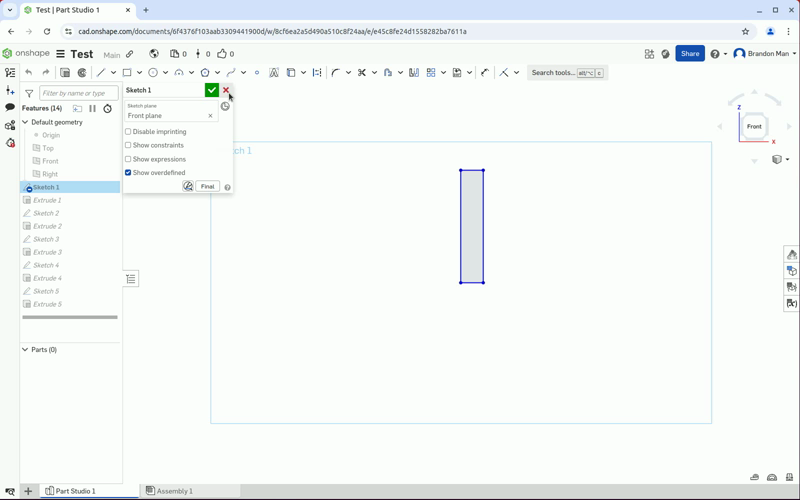
key(shift+s)
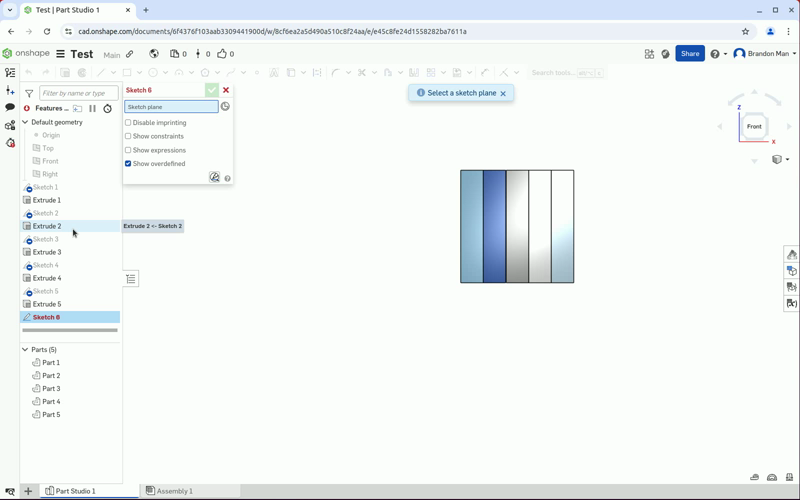
scroll(3)
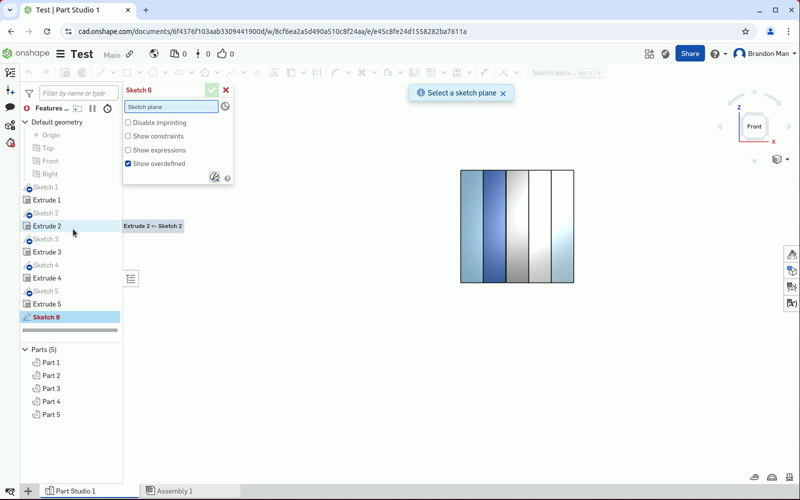
mouse_move(73, 163)
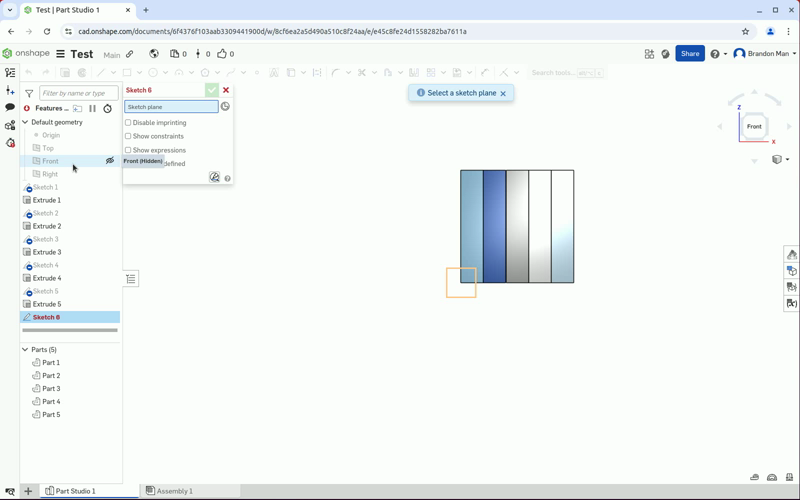
click(73, 163)
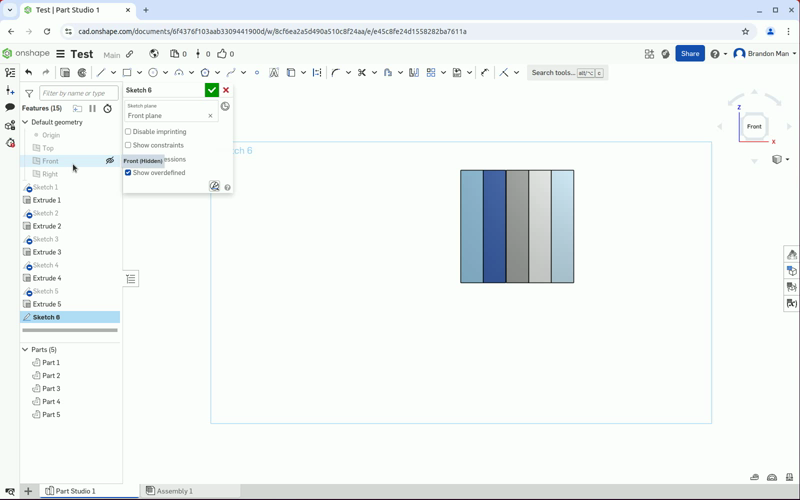
mouse_move(73, 352)
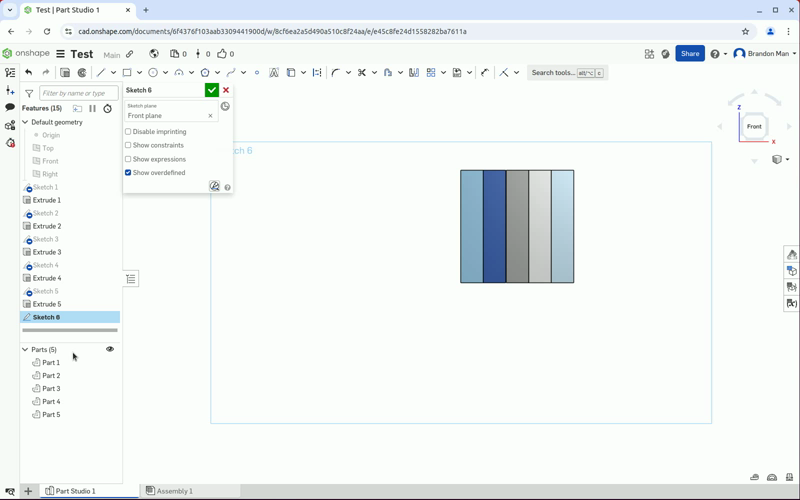
key(y)
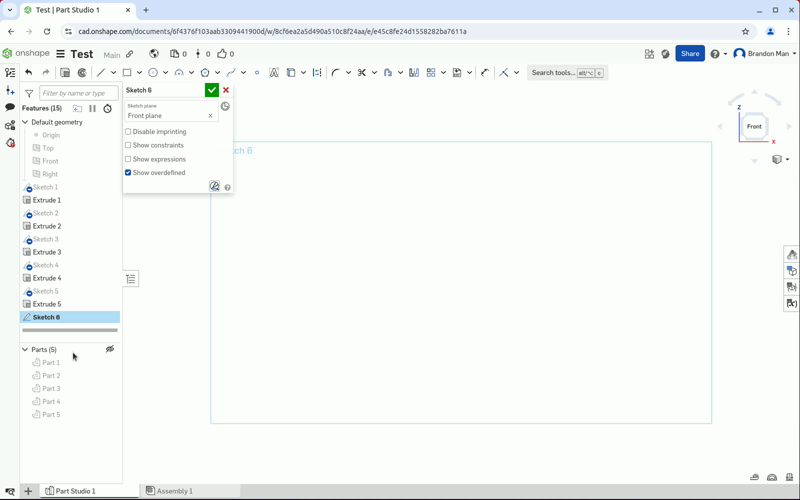
key(l)
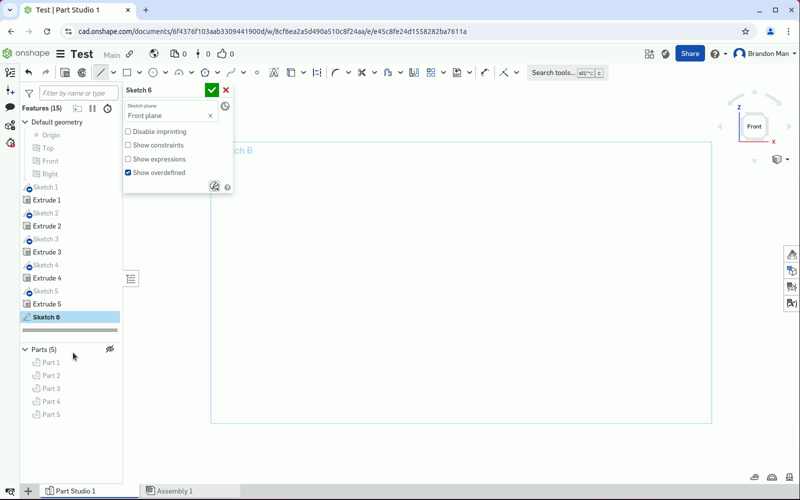
key_down(shift)
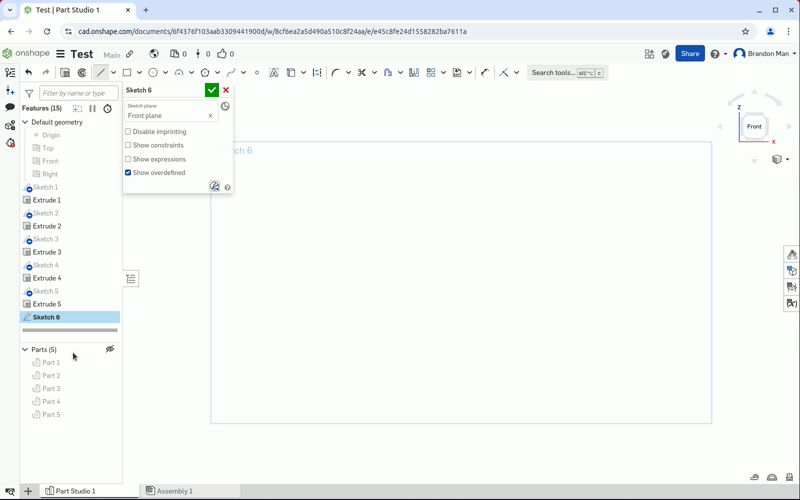
mouse_move(460, 198)
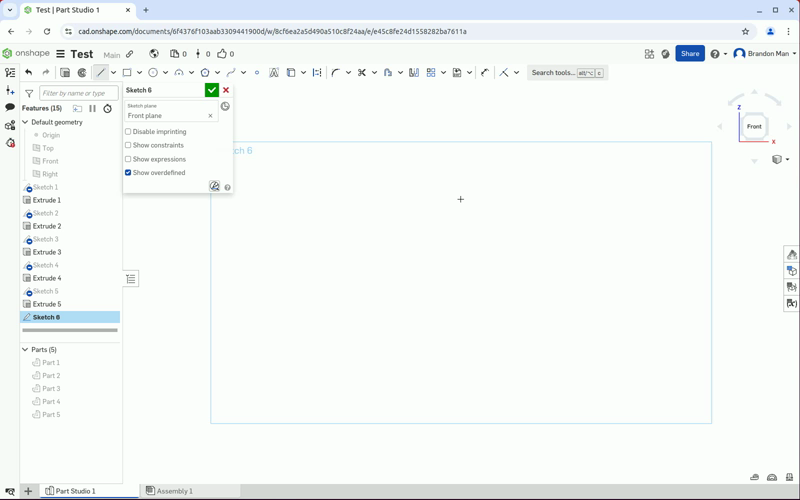
click(460, 198)
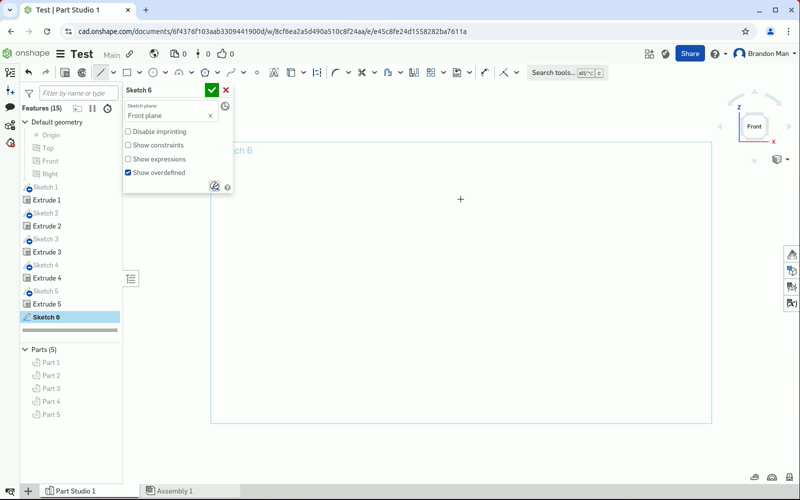
key_up(shift)
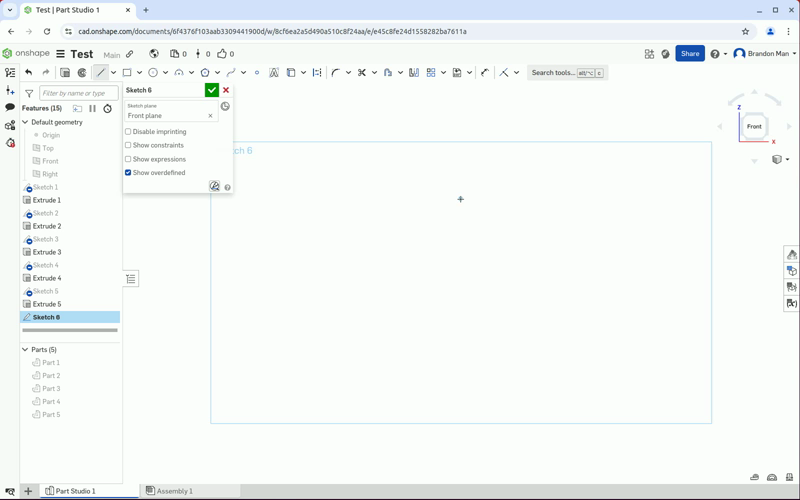
key_down(shift)
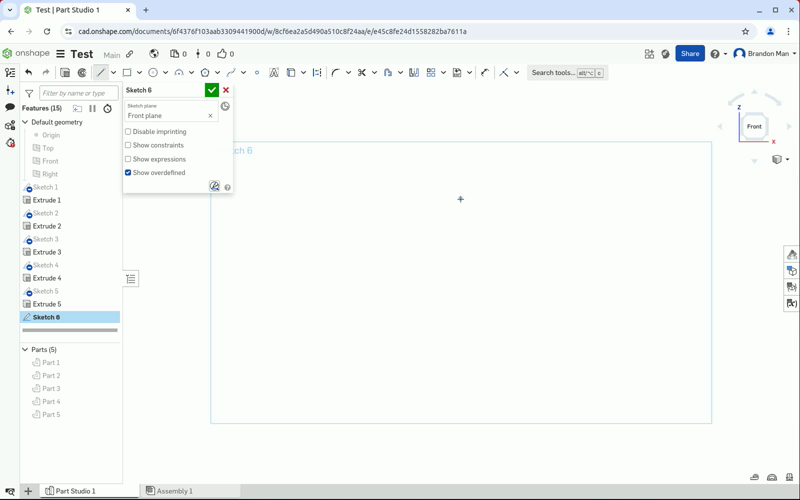
mouse_move(490, 198)
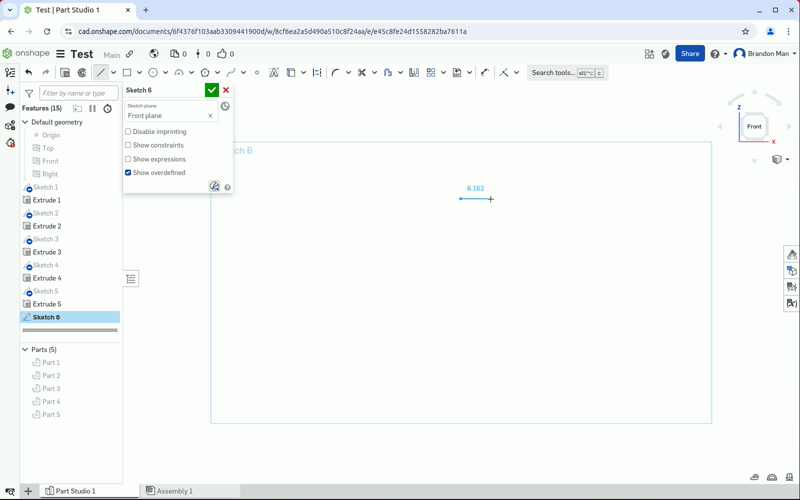
mouse_move(477, 198)
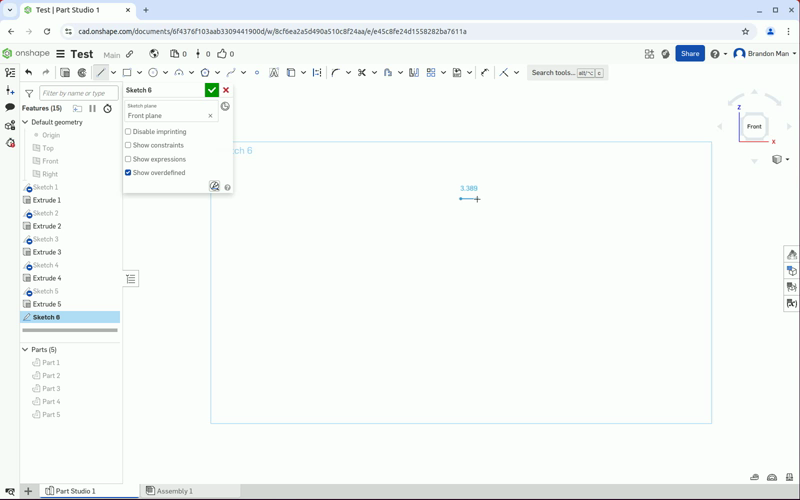
click(477, 198)
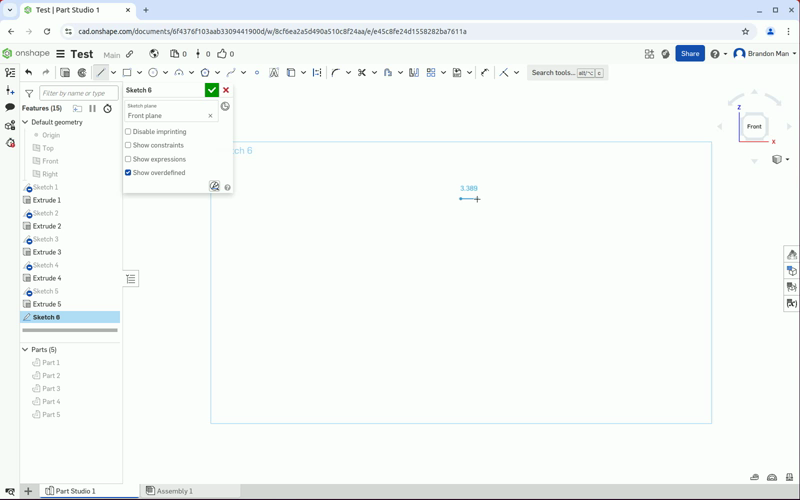
key_up(shift)
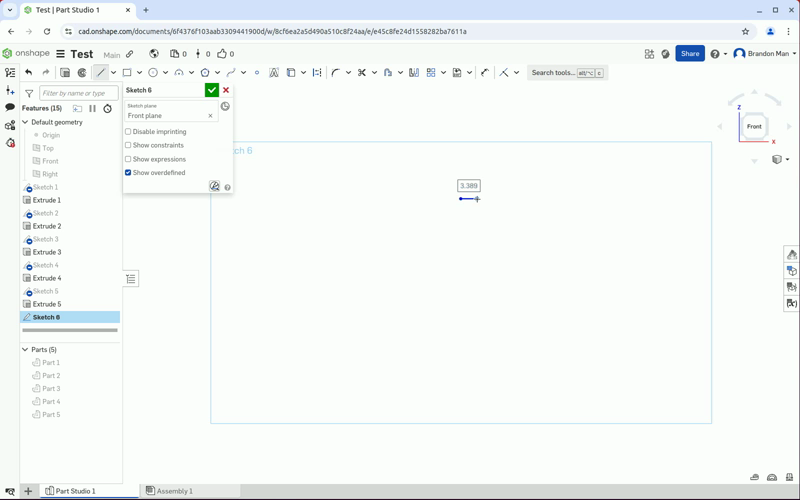
key_down(shift)
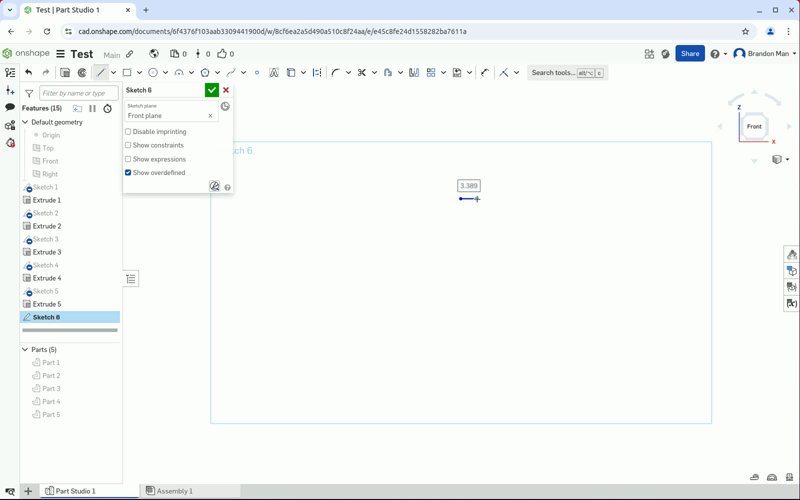
mouse_move(573, 198)
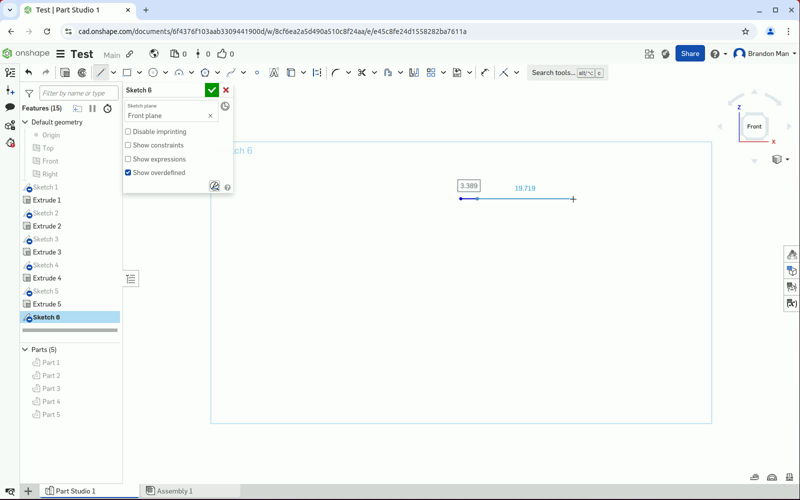
click(573, 198)
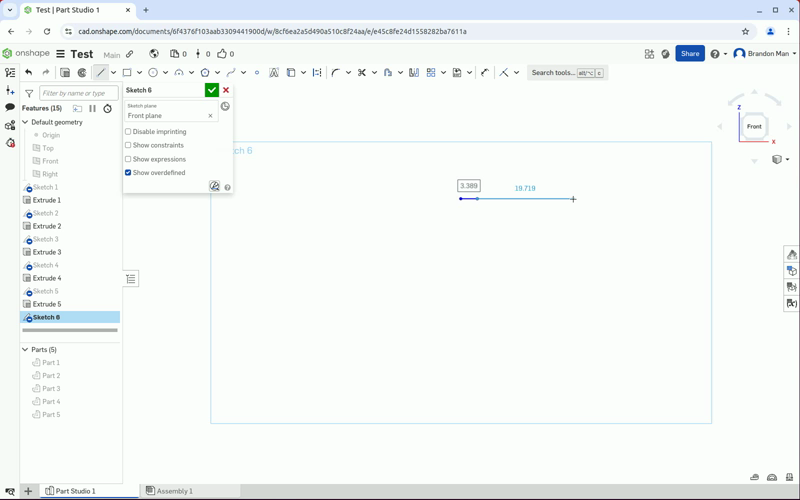
key_up(shift)
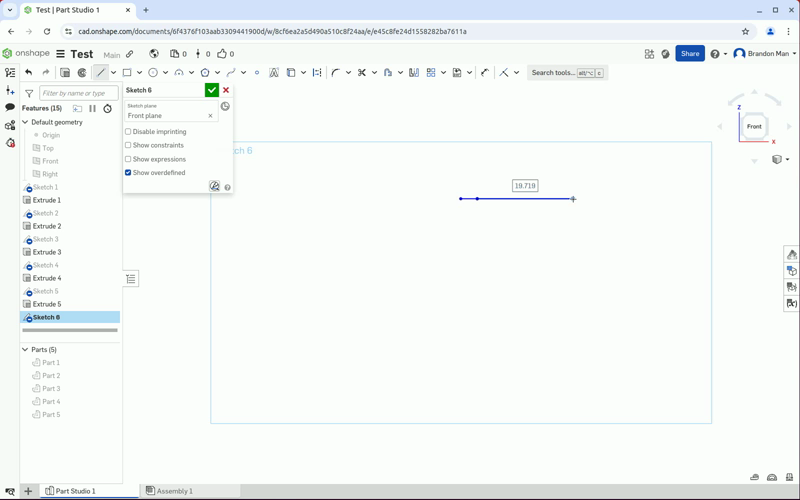
key_down(shift)
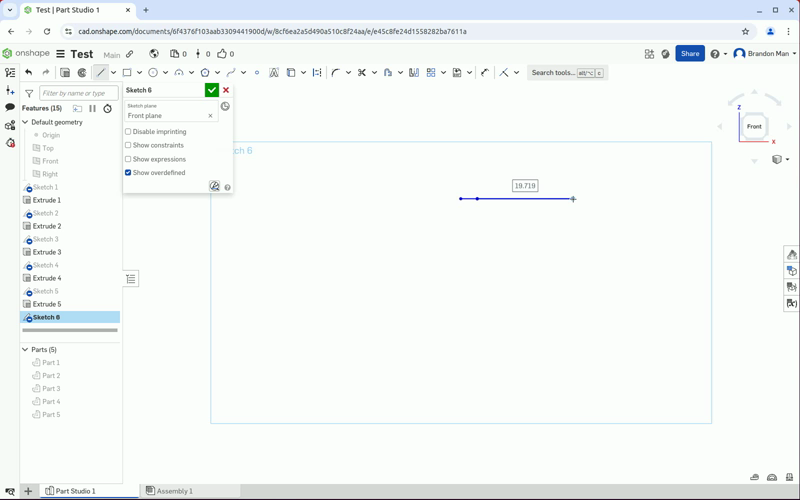
mouse_move(589, 198)
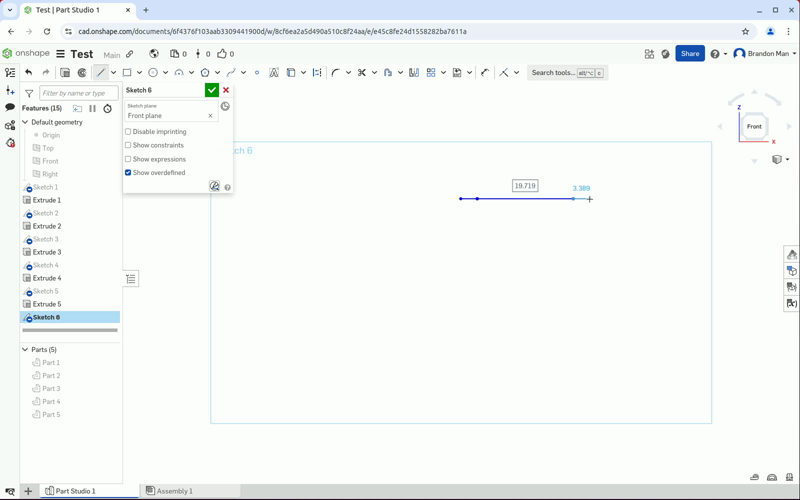
mouse_move(573, 186)
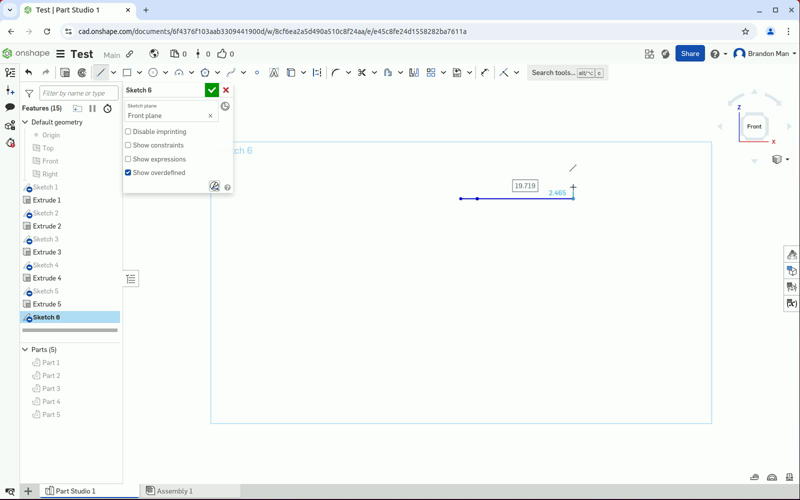
click(573, 186)
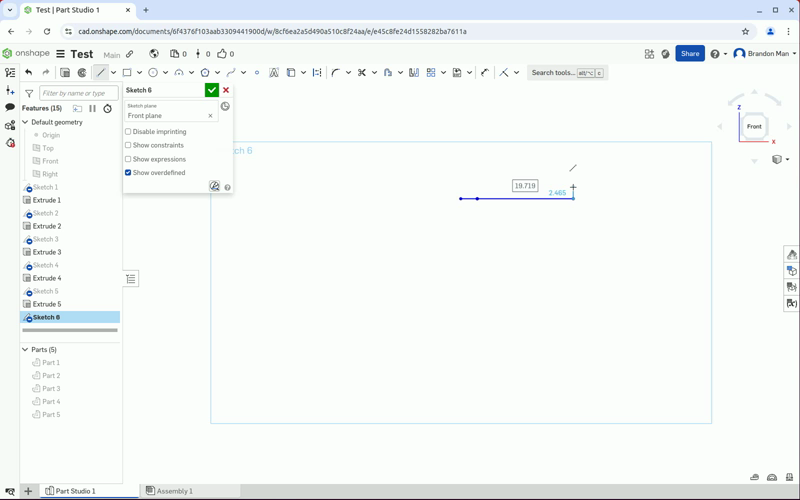
key_up(shift)
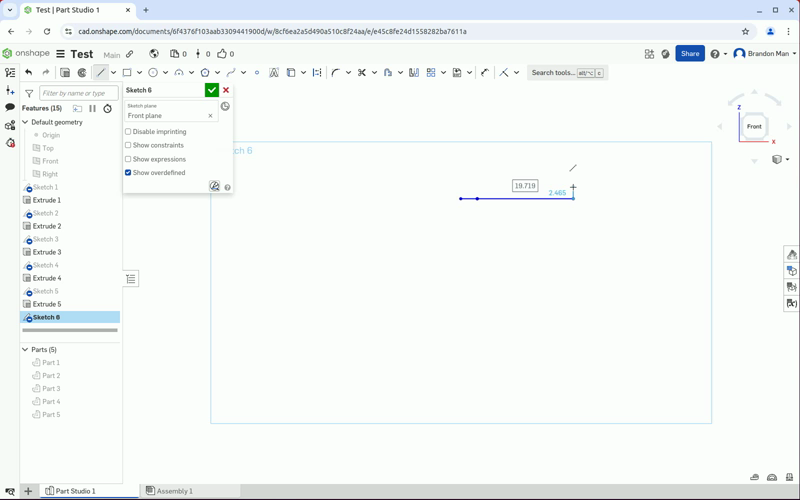
key_down(shift)
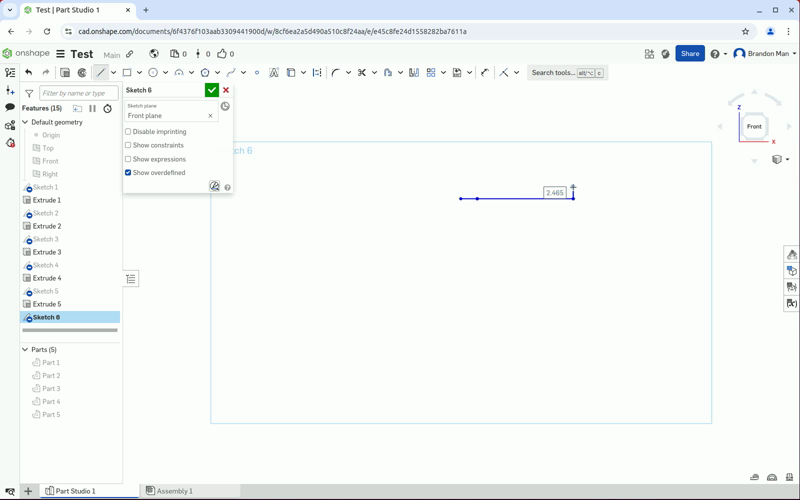
mouse_move(460, 186)
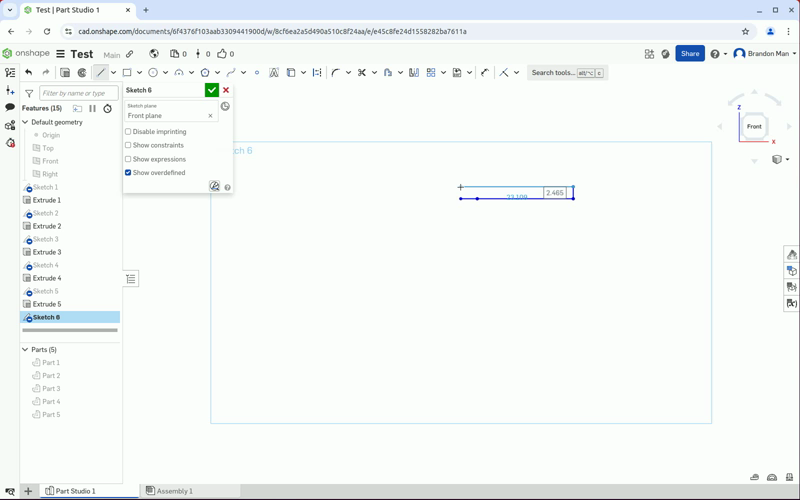
click(460, 186)
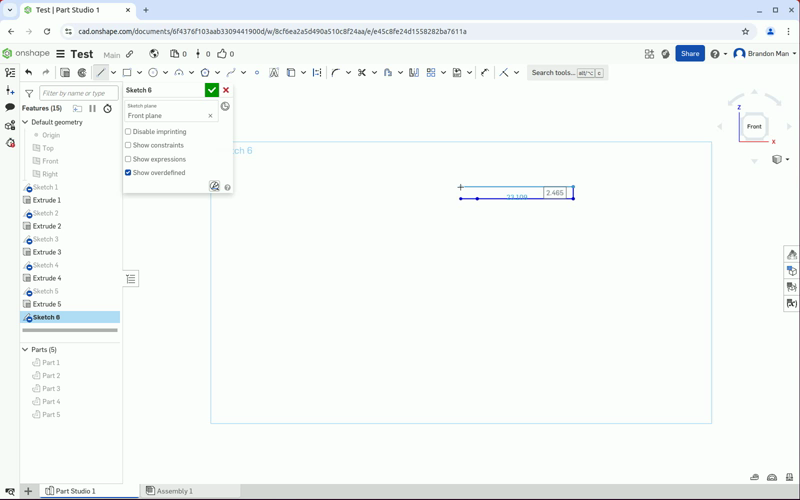
key_up(shift)
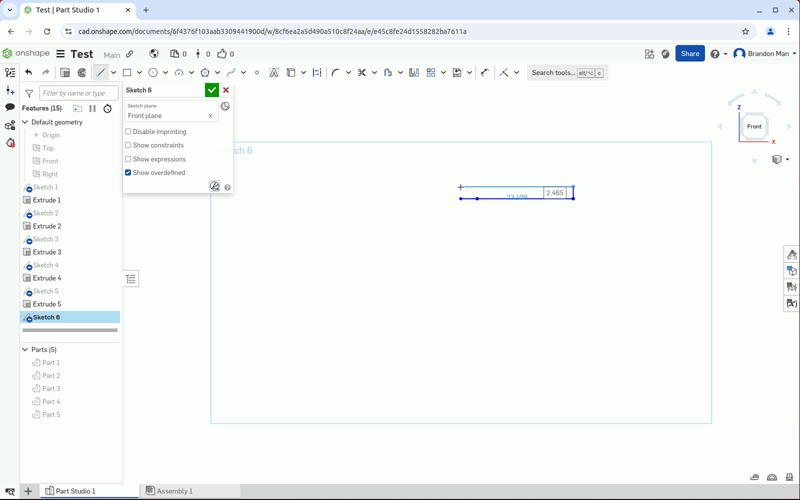
mouse_move(490, 186)
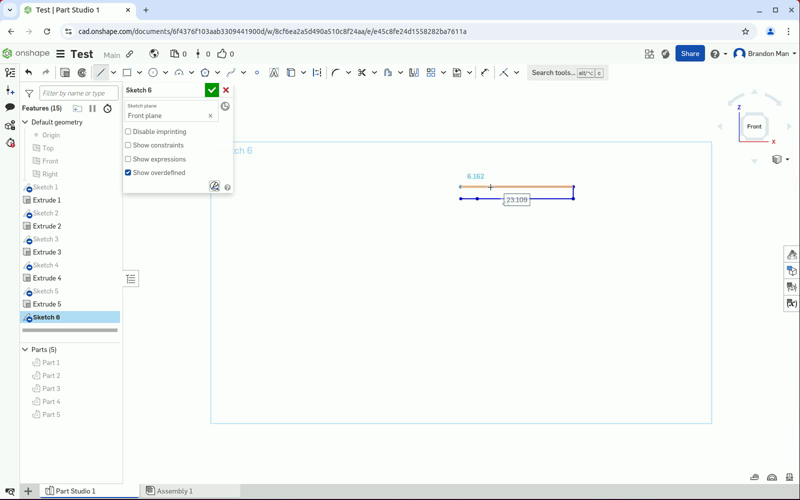
key_down(shift)
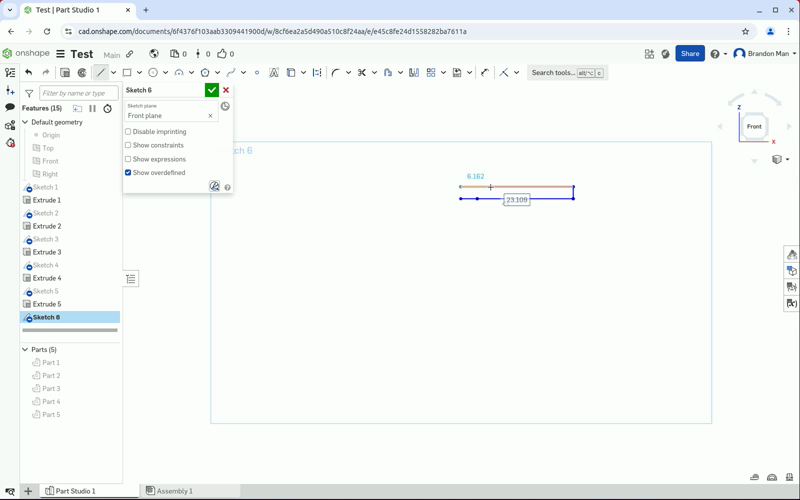
mouse_move(460, 198)
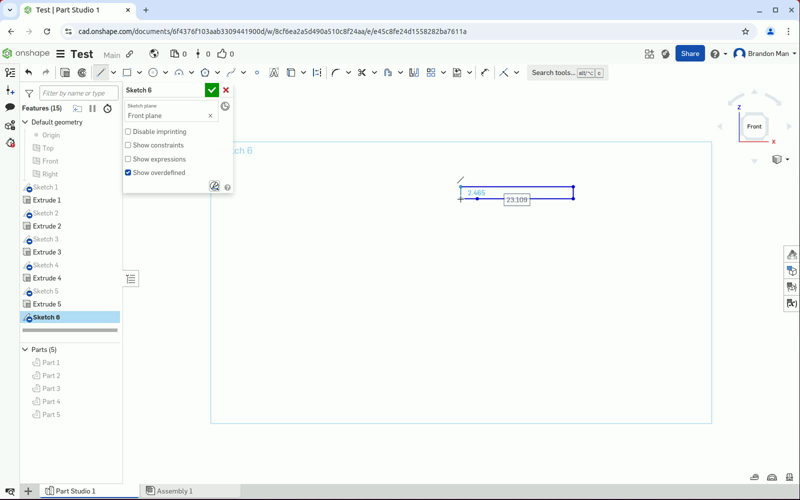
key_up(shift)
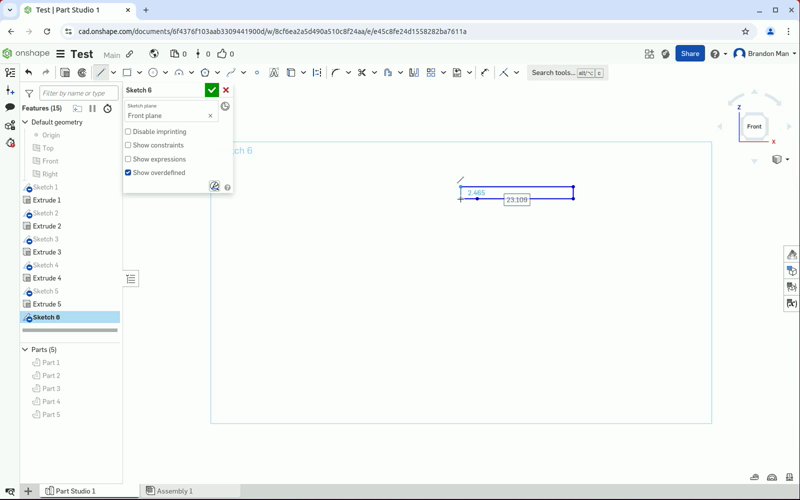
click(460, 198)
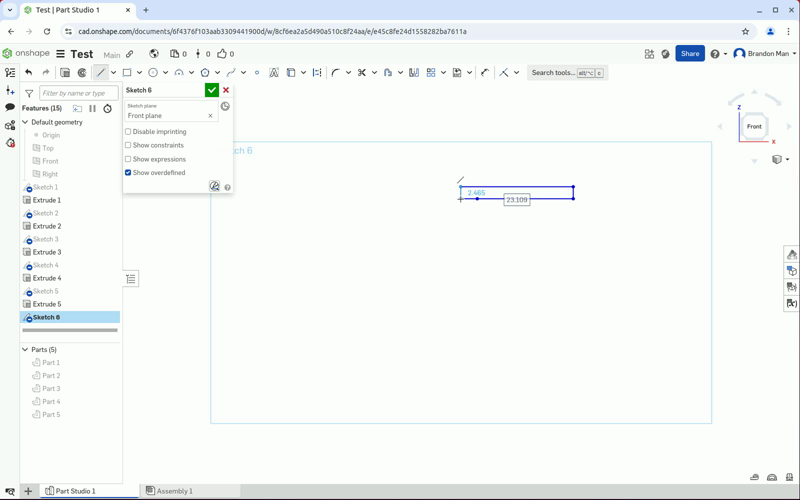
key(esc)
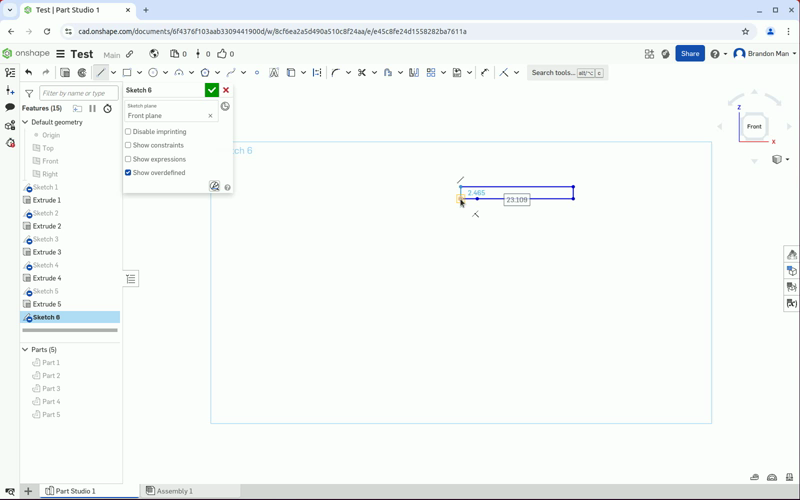
mouse_move(568, 193)
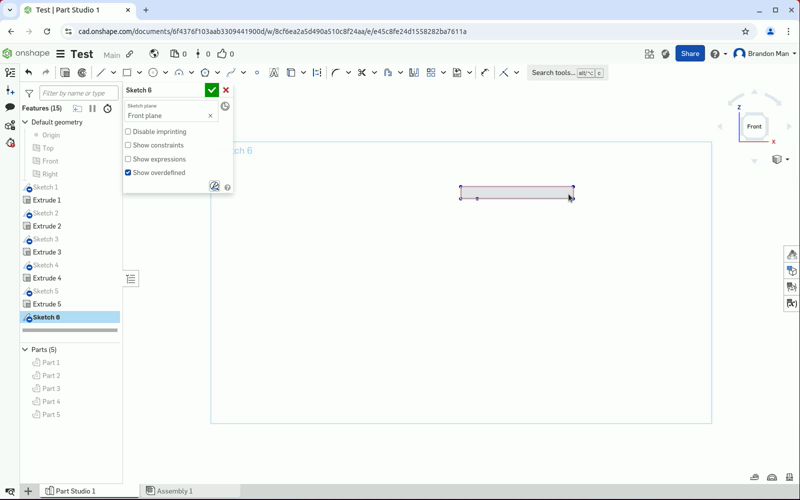
scroll(6)
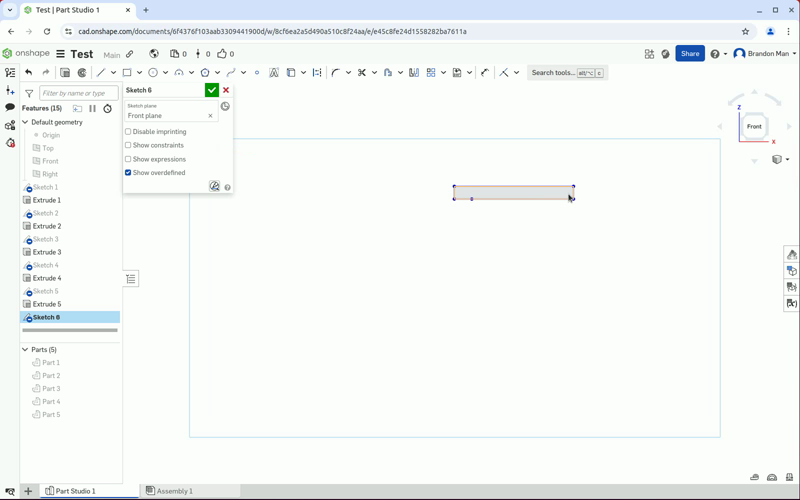
scroll(6)
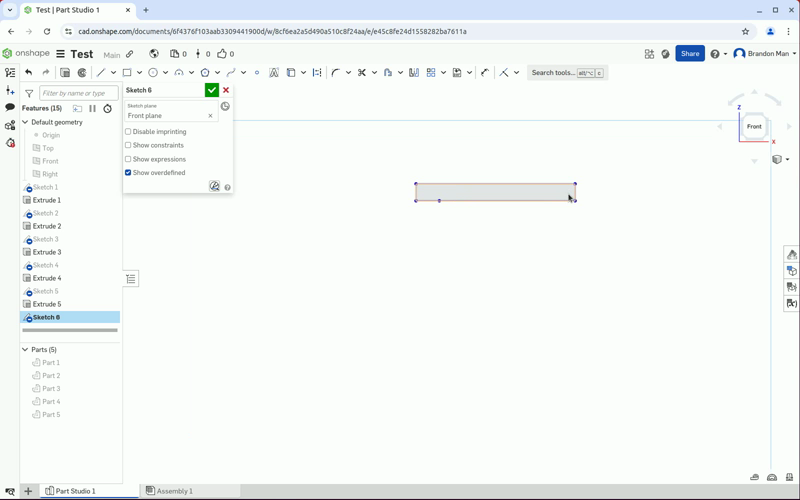
scroll(6)
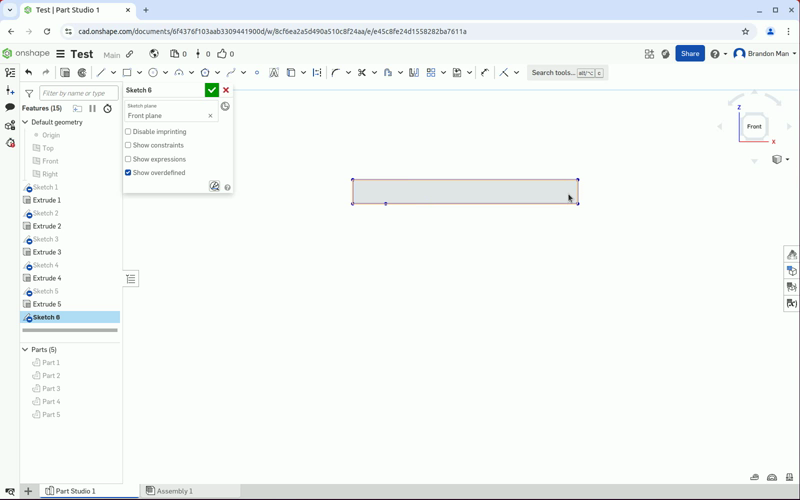
scroll(6)
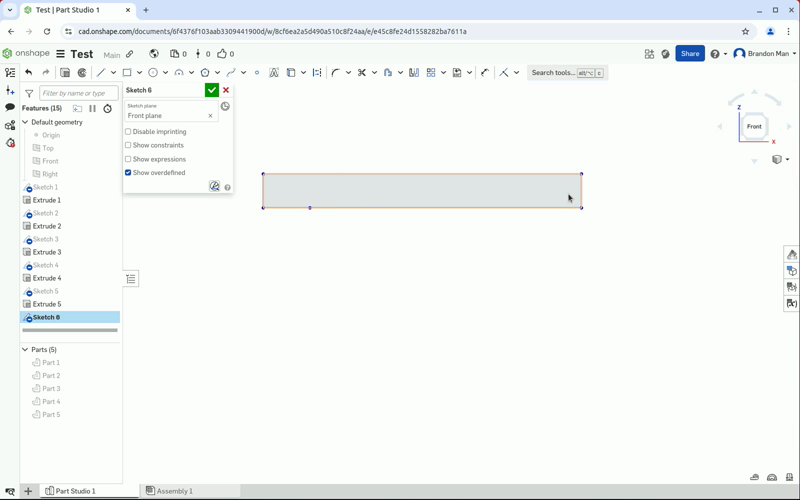
scroll(6)
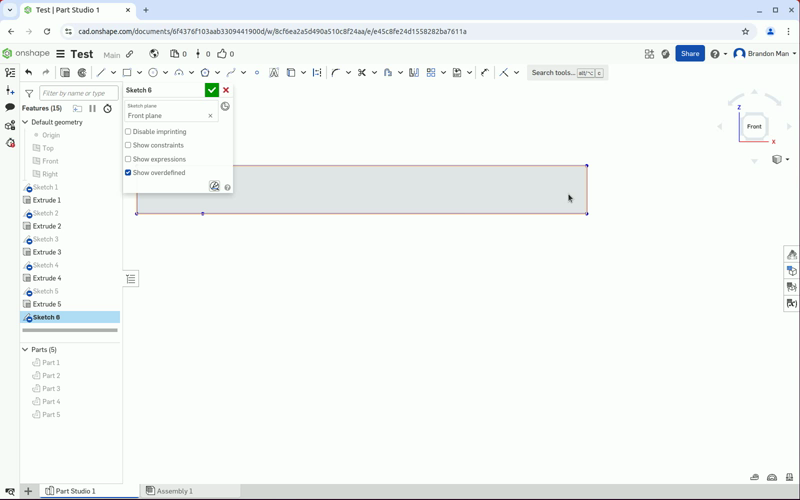
scroll(6)
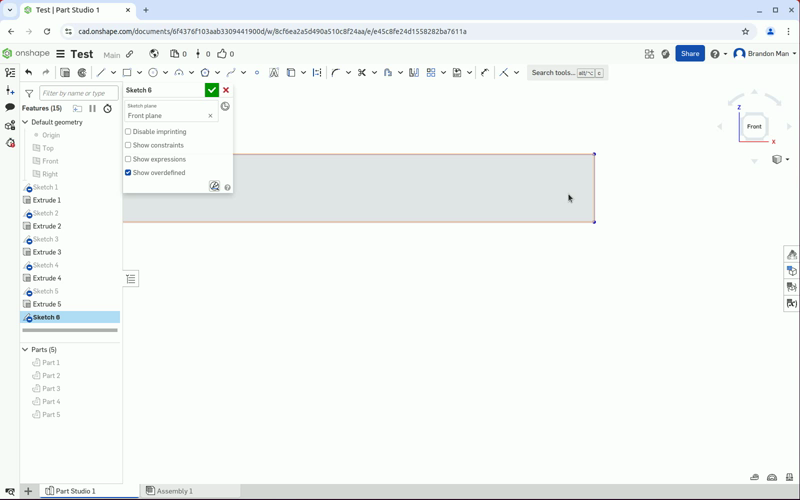
scroll(6)
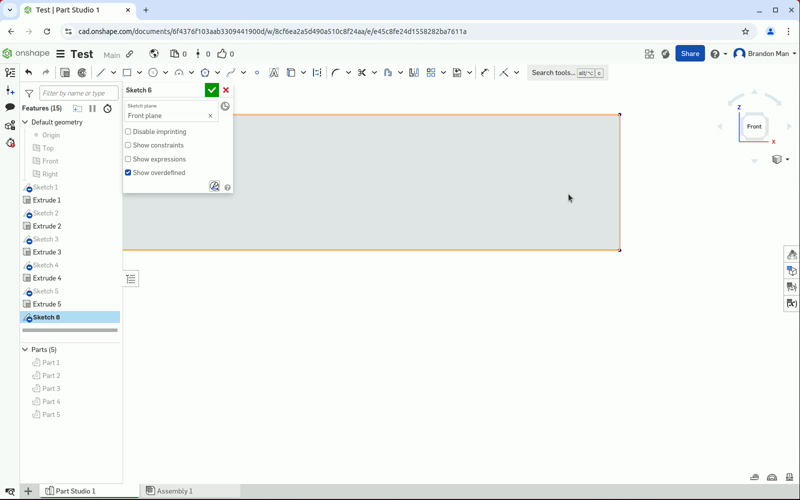
click(568, 193)
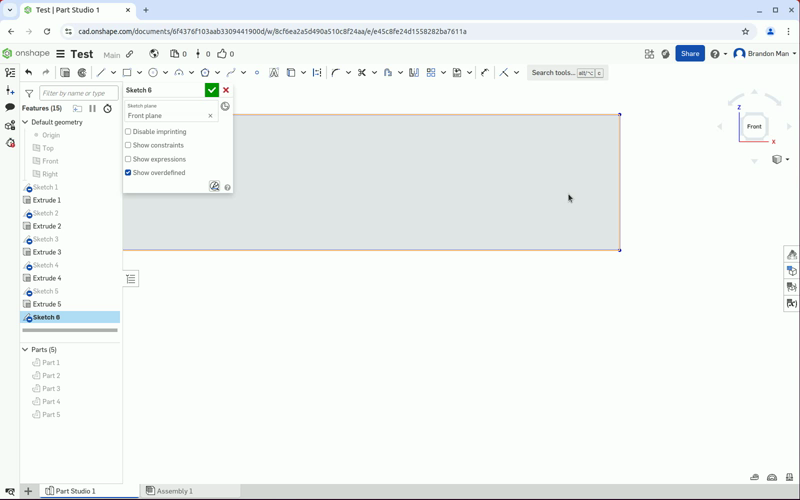
scroll(-6)
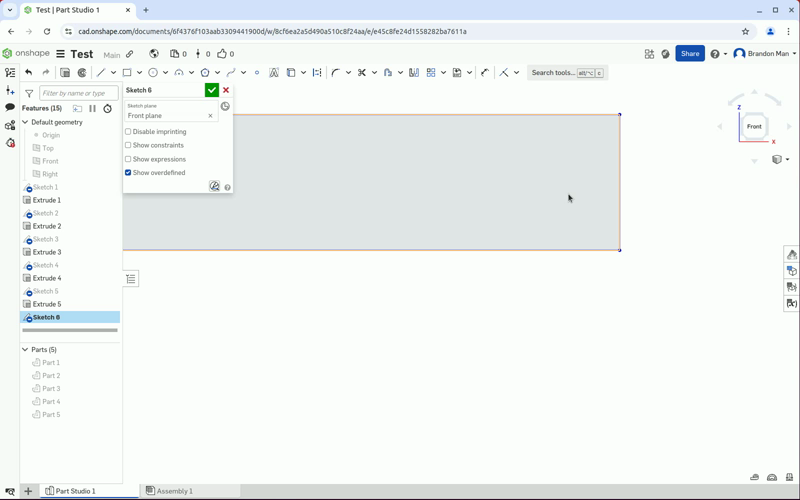
scroll(-6)
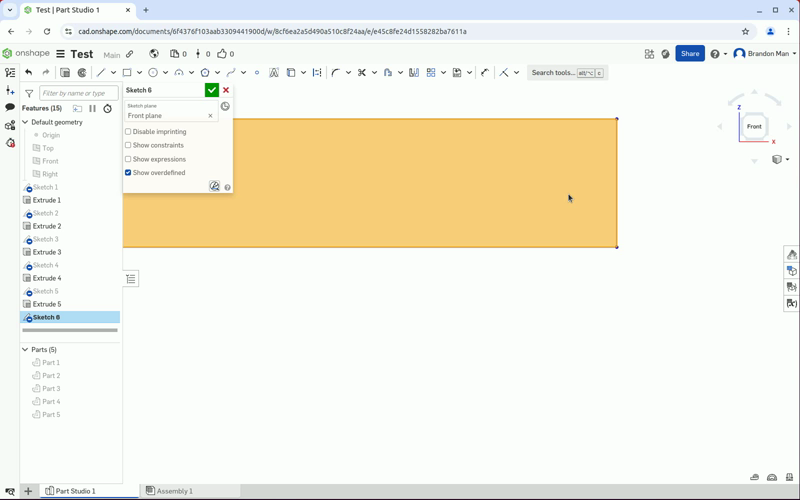
scroll(-6)
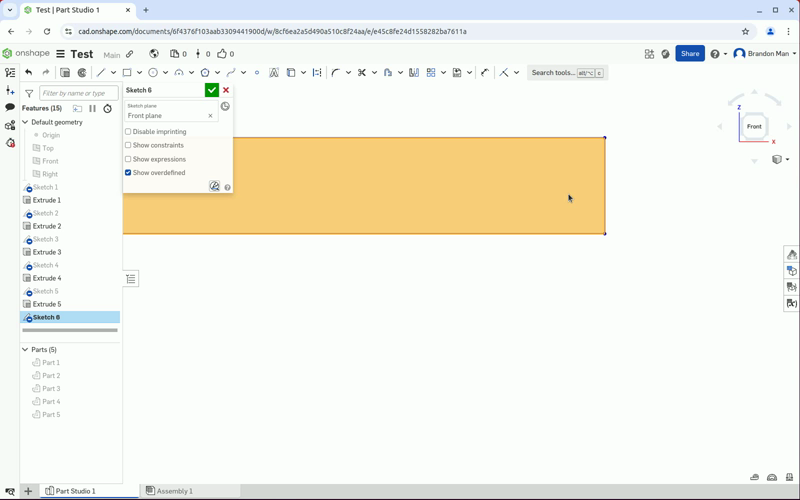
scroll(-6)
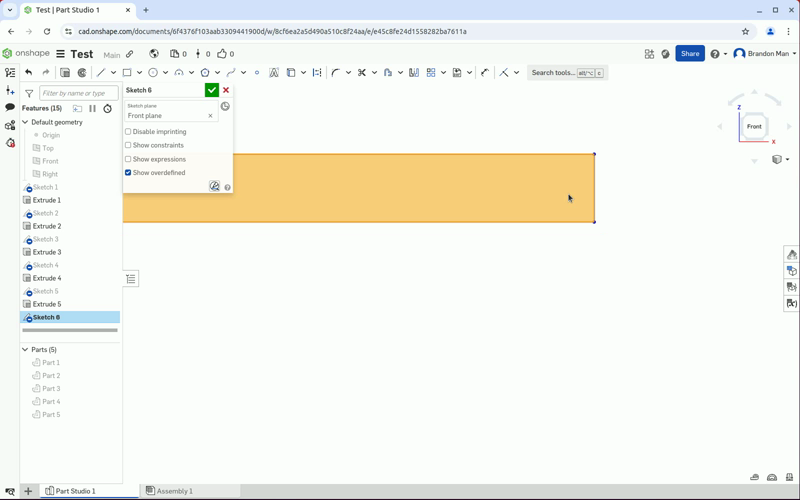
scroll(-6)
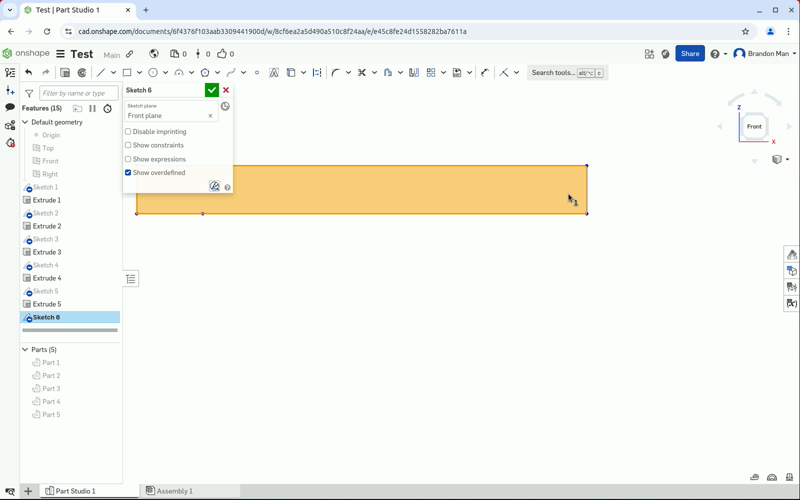
scroll(-6)
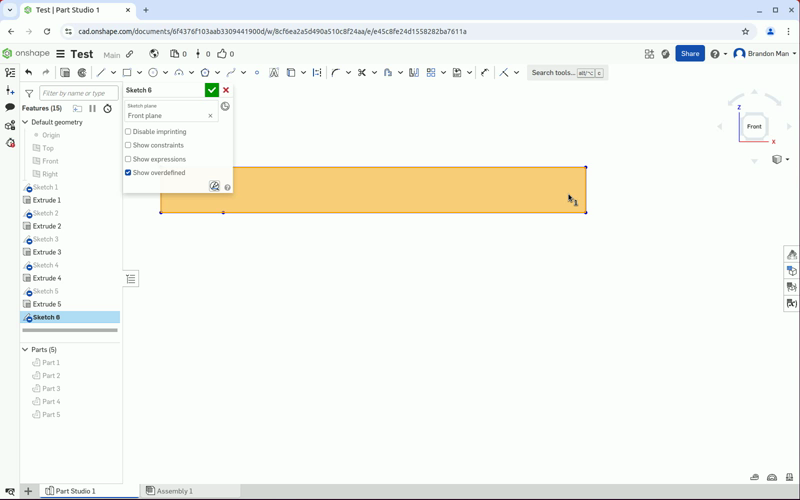
scroll(-6)
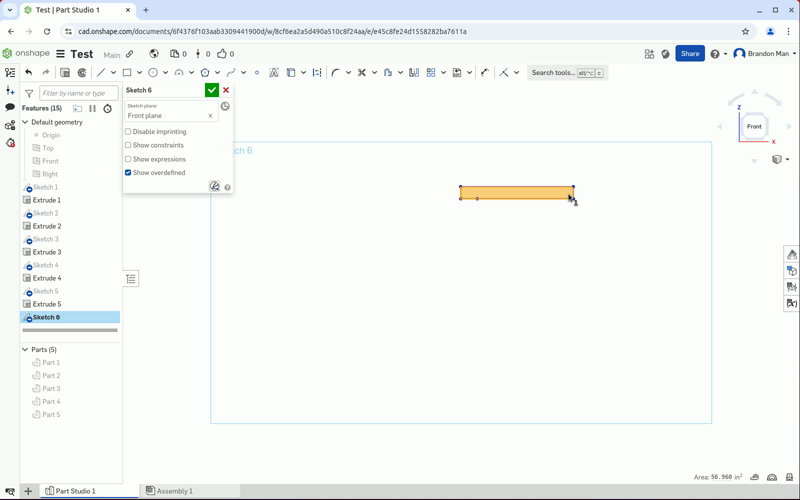
mouse_move(73, 352)
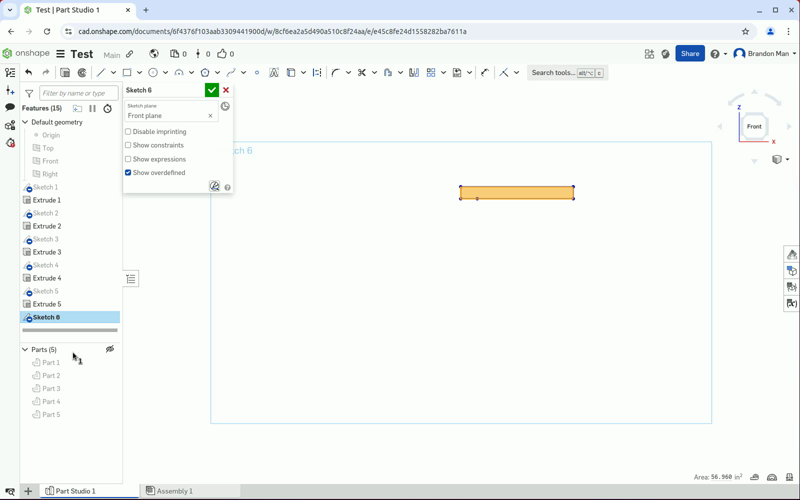
key(shift+y)
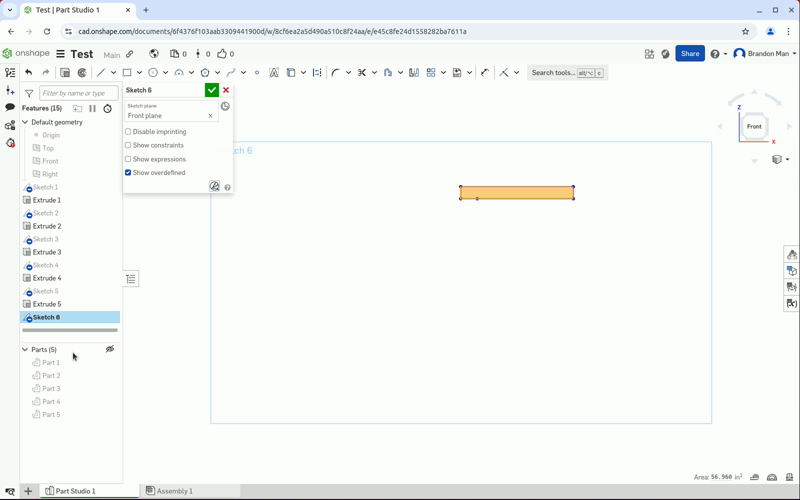
key(shift+e)
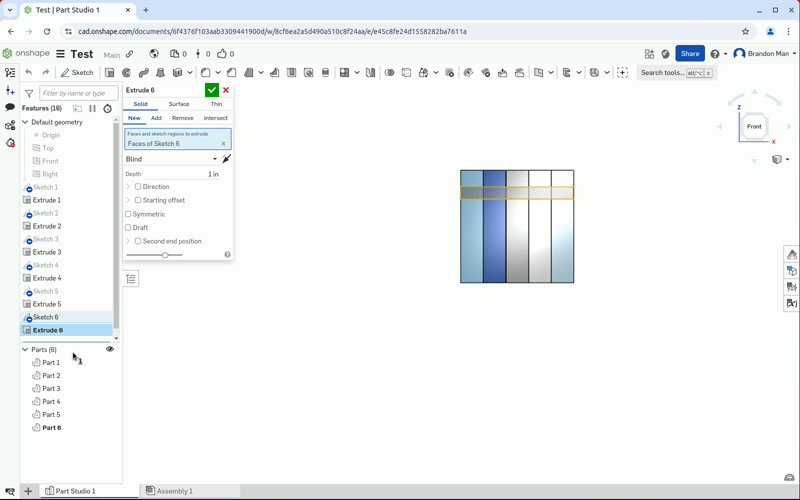
mouse_move(143, 106)
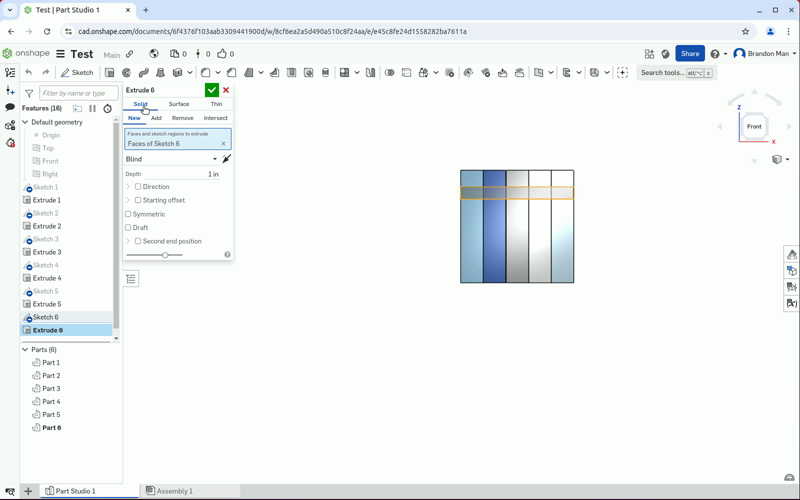
click(143, 106)
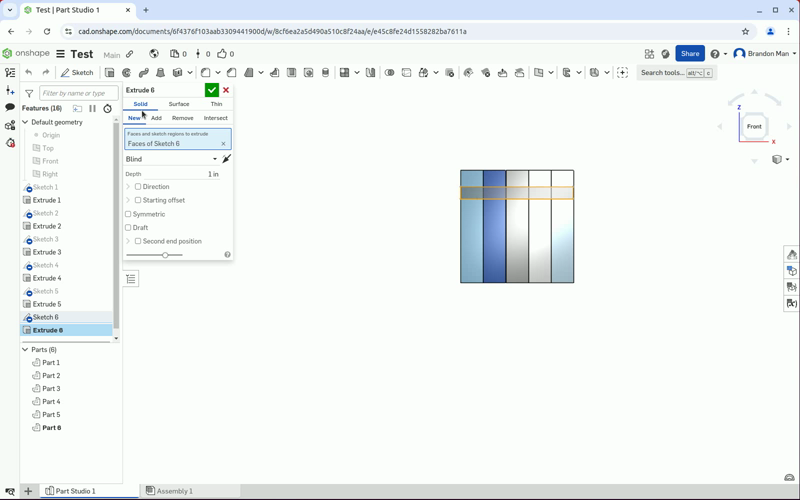
mouse_move(137, 120)
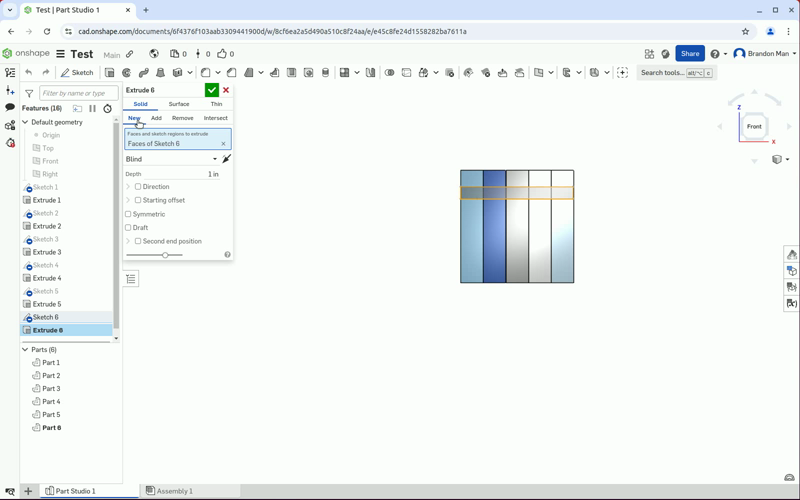
click(137, 120)
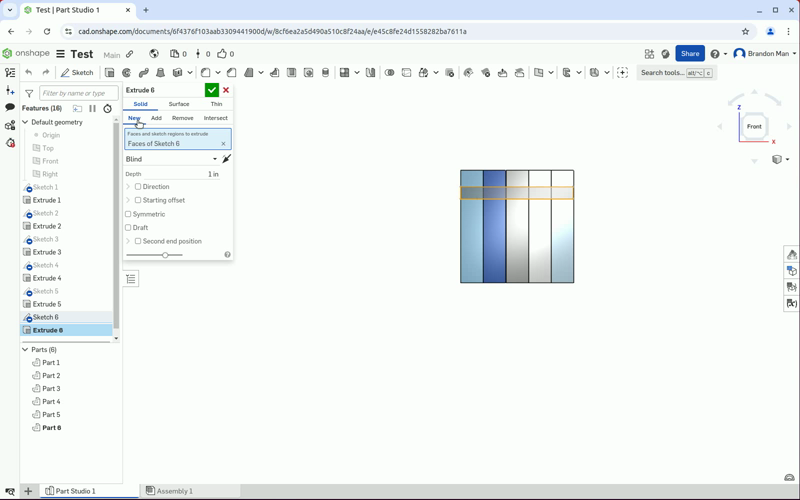
key(tab, 4)
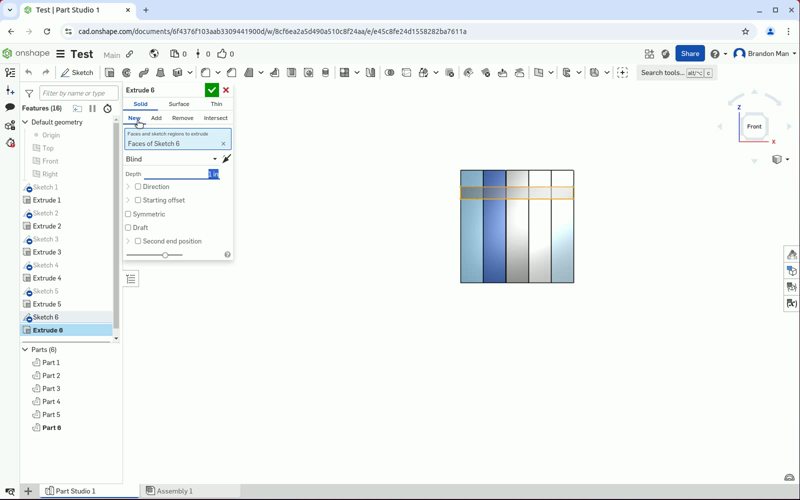
text(-1.204)
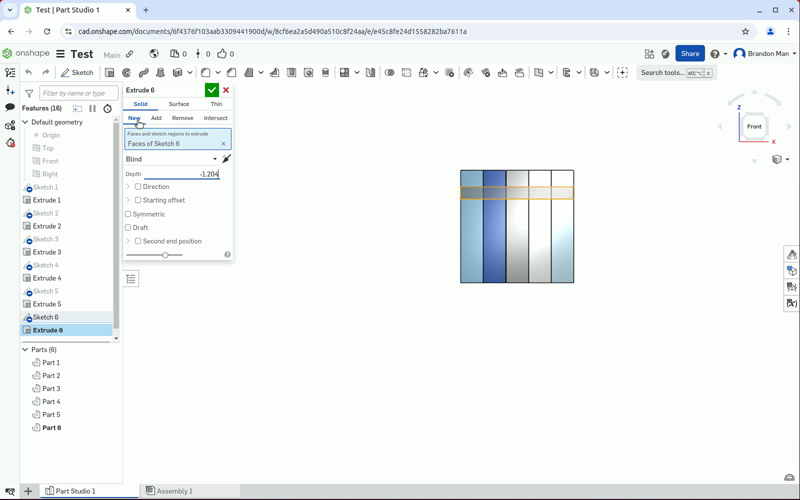
key(enter)
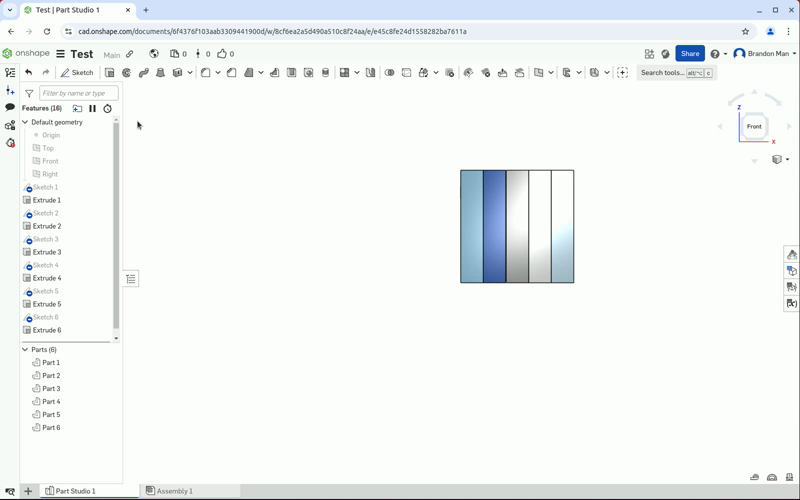
key(shift+h)
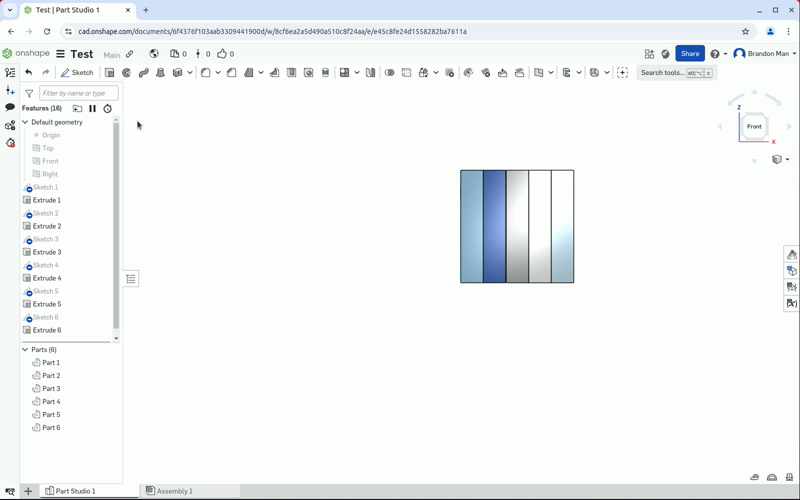
key(shift+h)
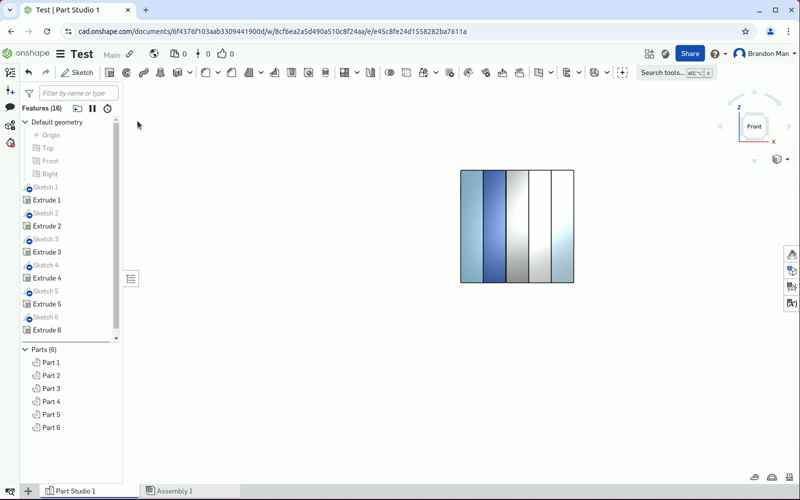
mouse_move(69, 189)
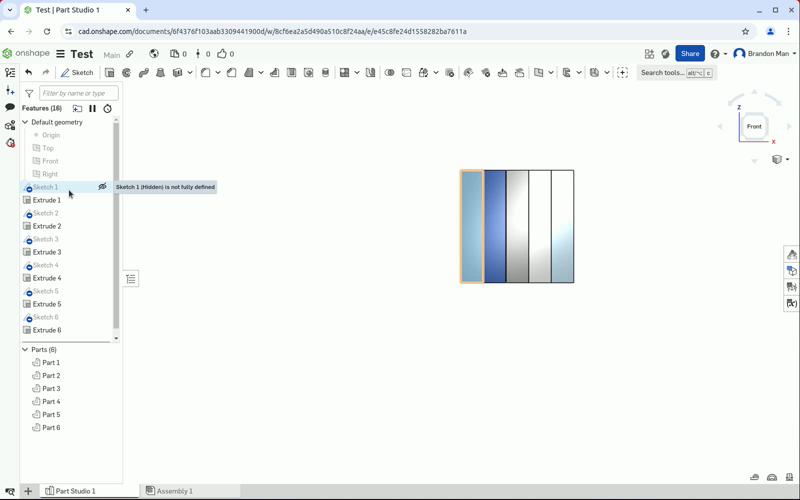
click(69, 189)
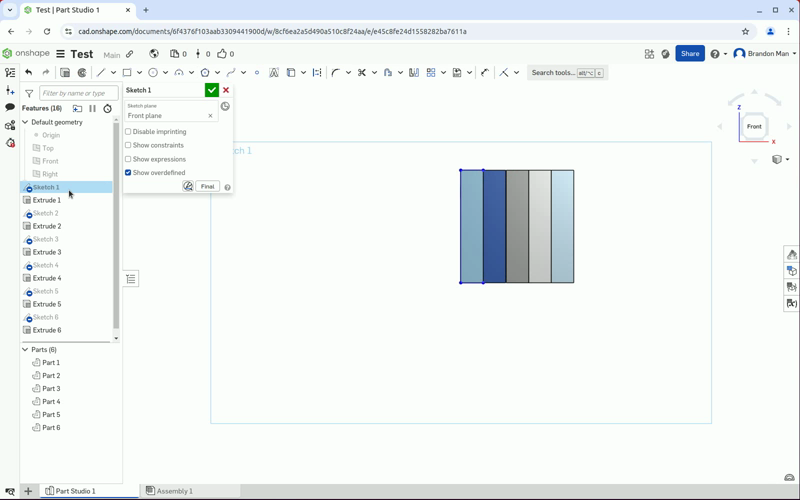
mouse_move(229, 92)
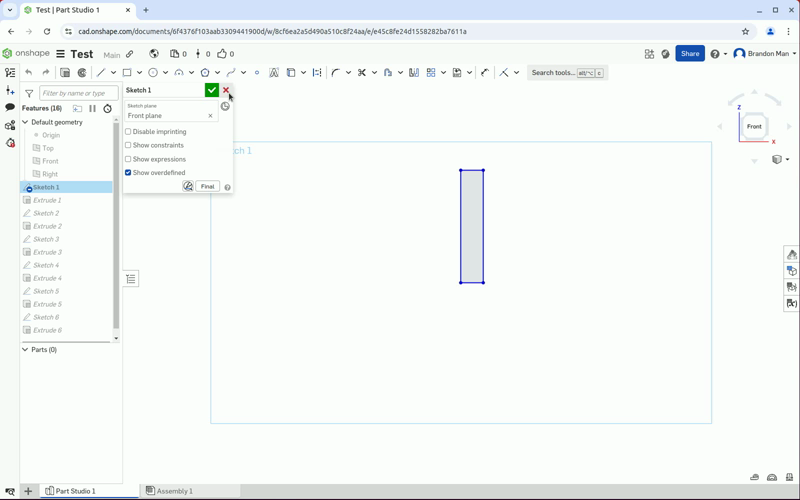
click(229, 92)
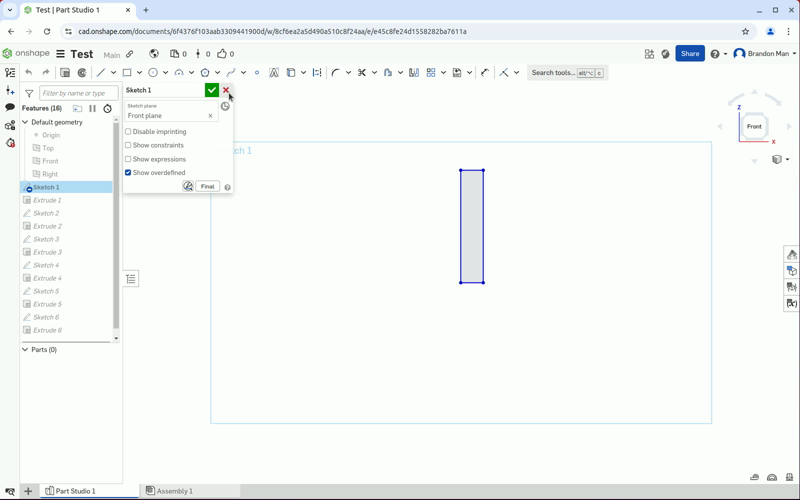
key(shift+s)
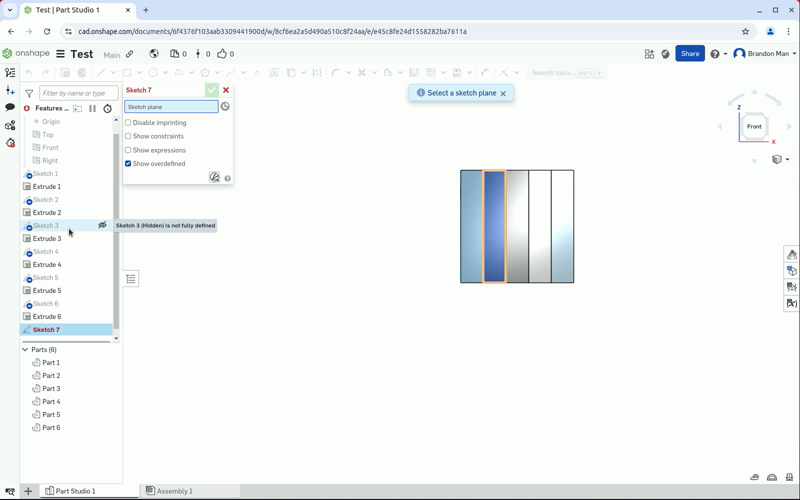
scroll(3)
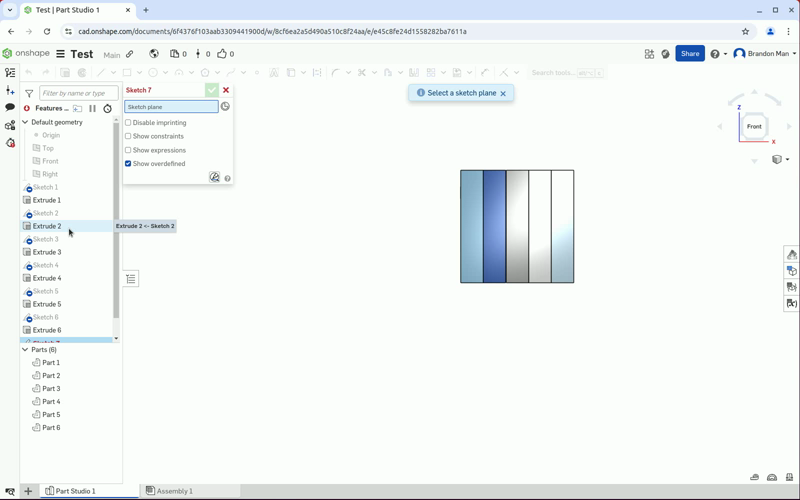
mouse_move(69, 163)
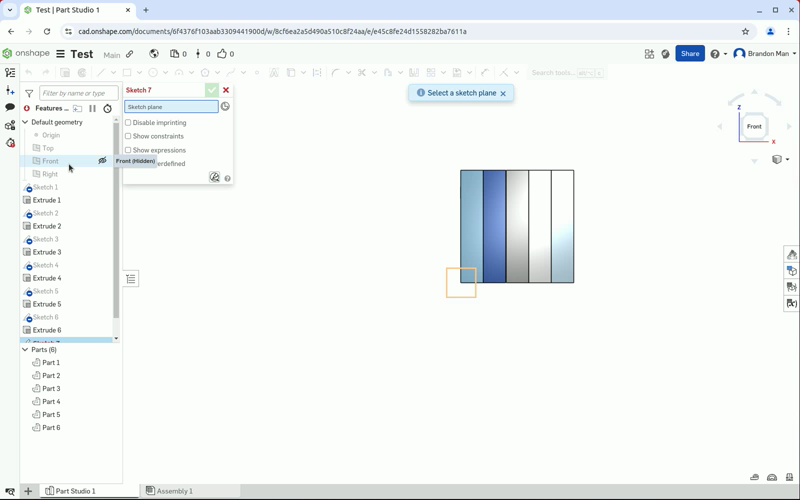
click(69, 163)
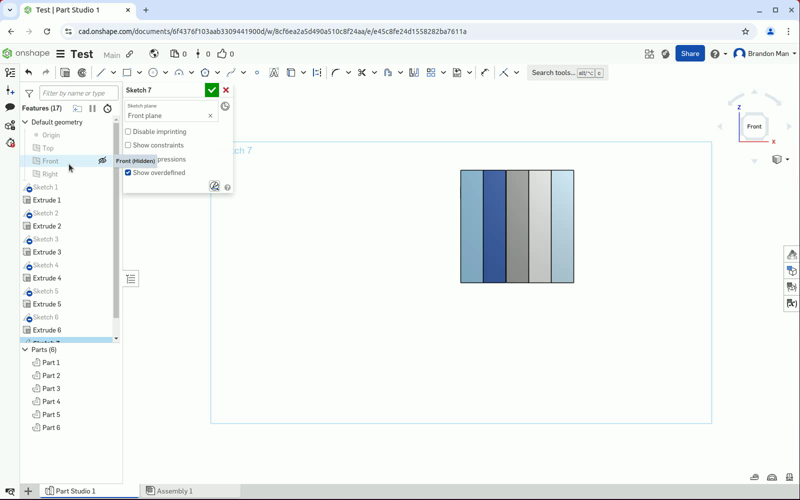
mouse_move(73, 352)
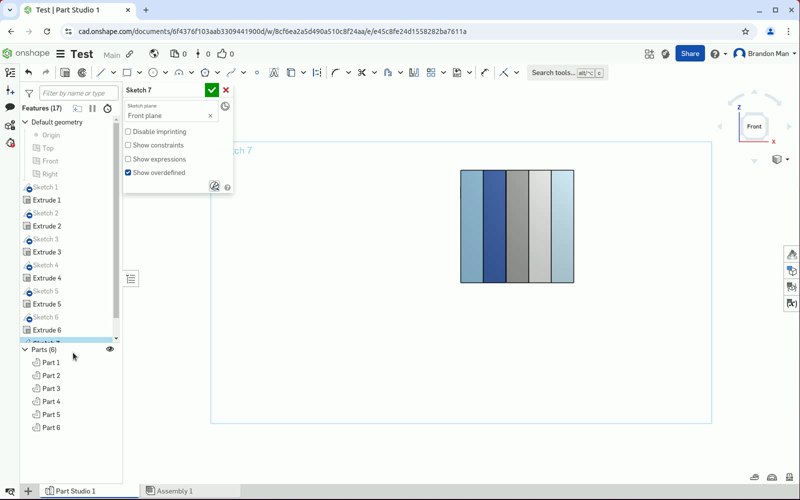
key(y)
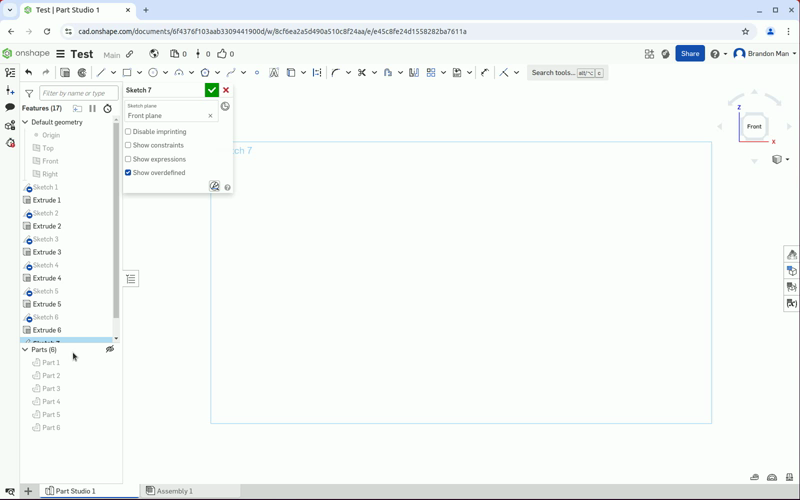
key(l)
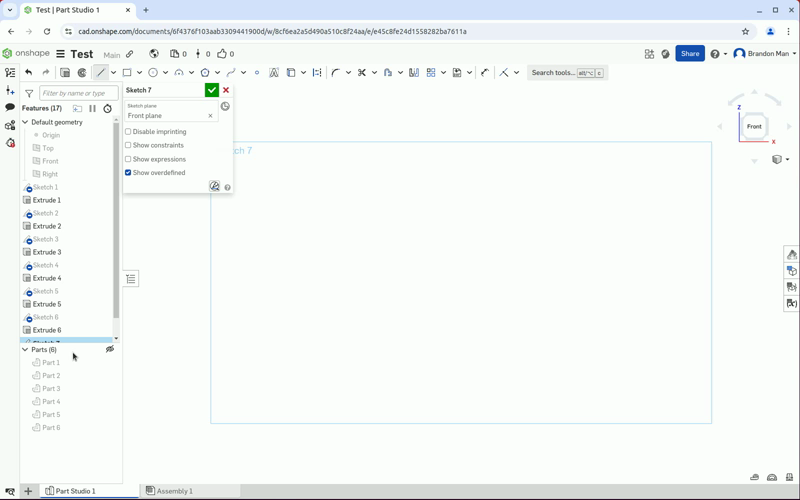
key_down(shift)
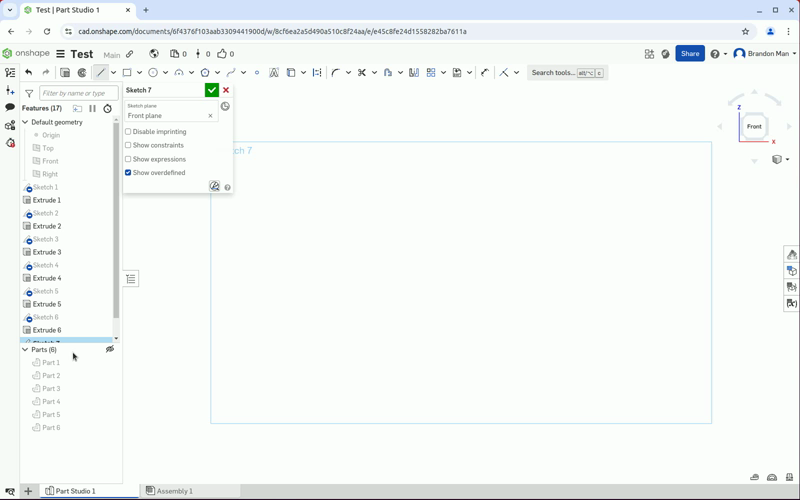
mouse_move(460, 266)
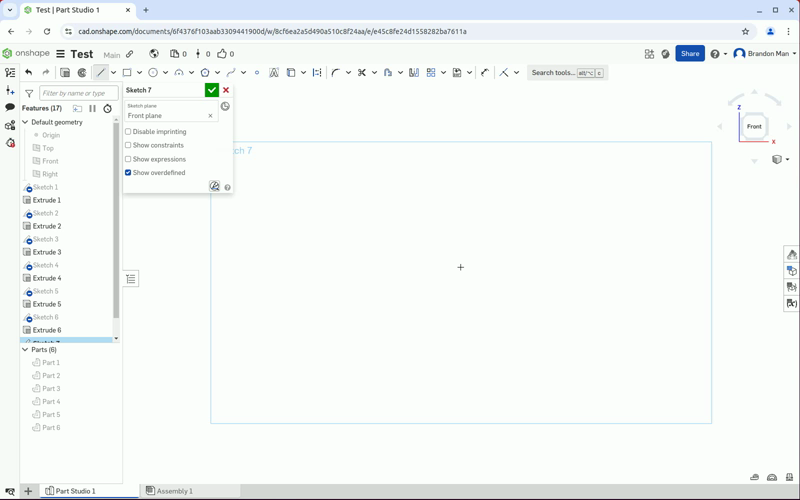
click(460, 266)
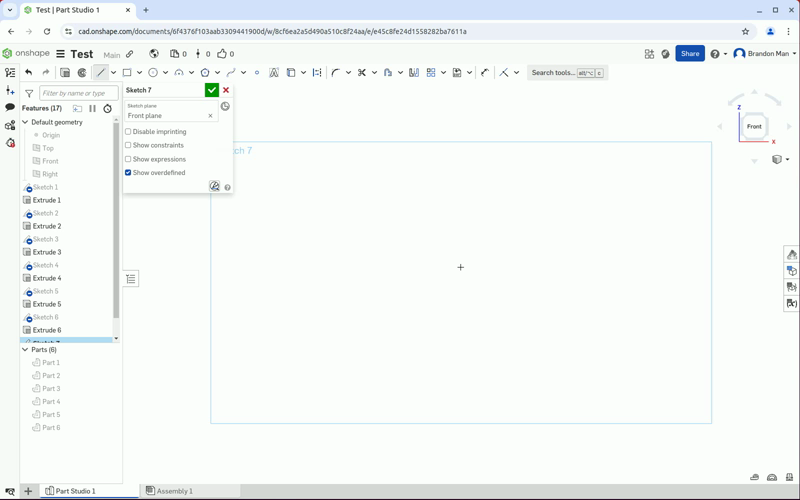
key_up(shift)
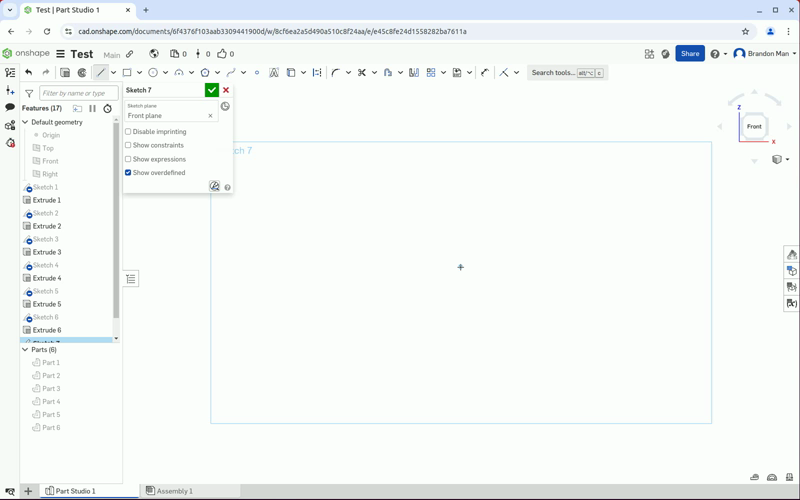
key_down(shift)
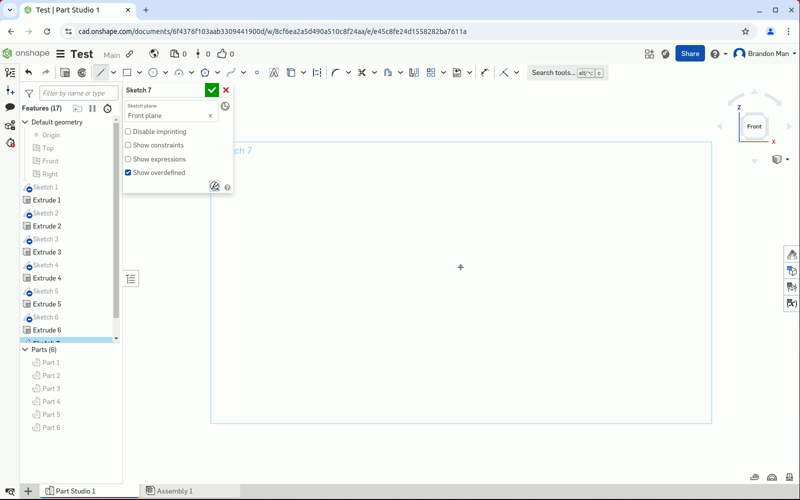
mouse_move(573, 266)
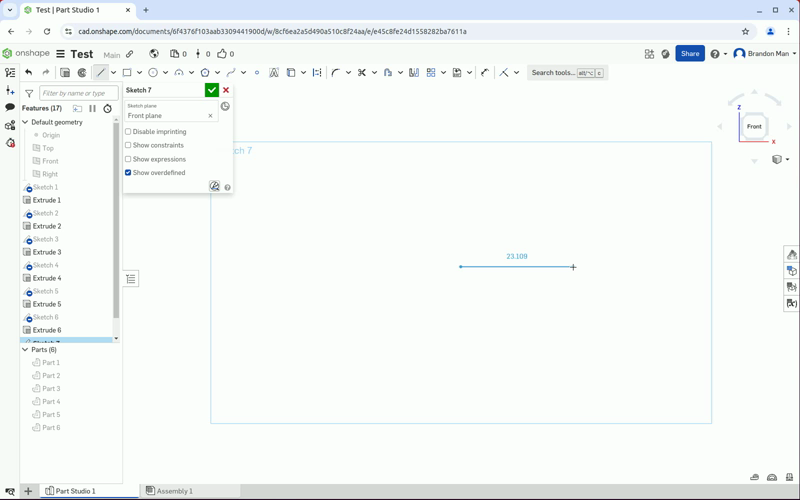
click(573, 266)
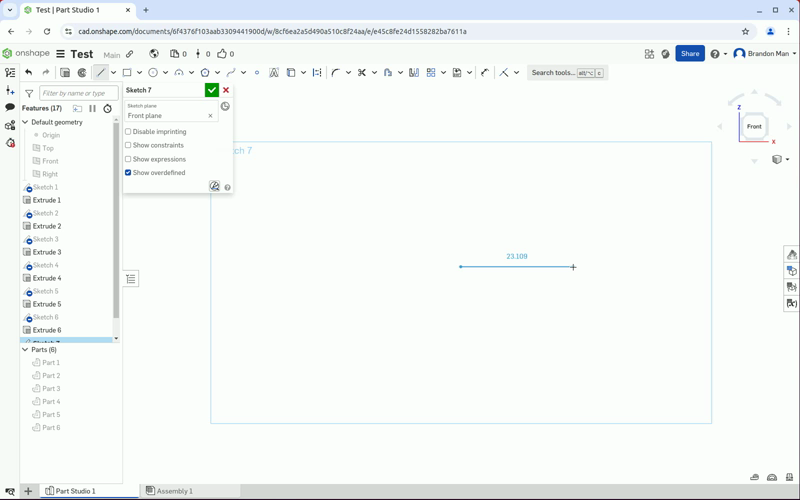
key_up(shift)
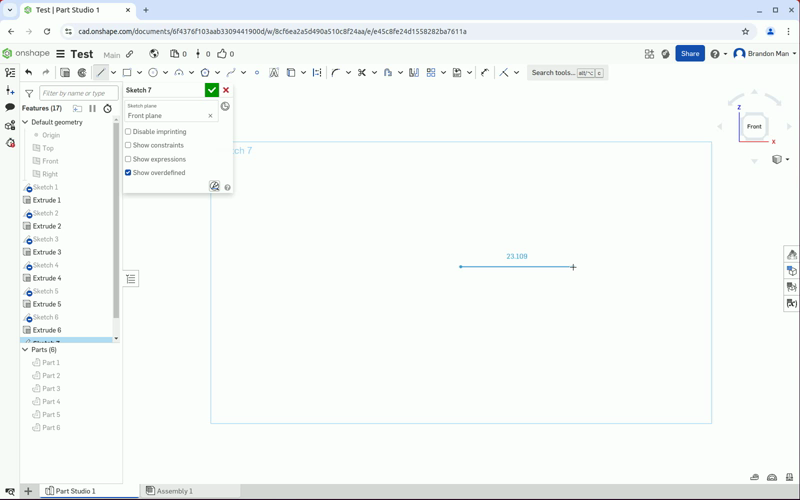
key_down(shift)
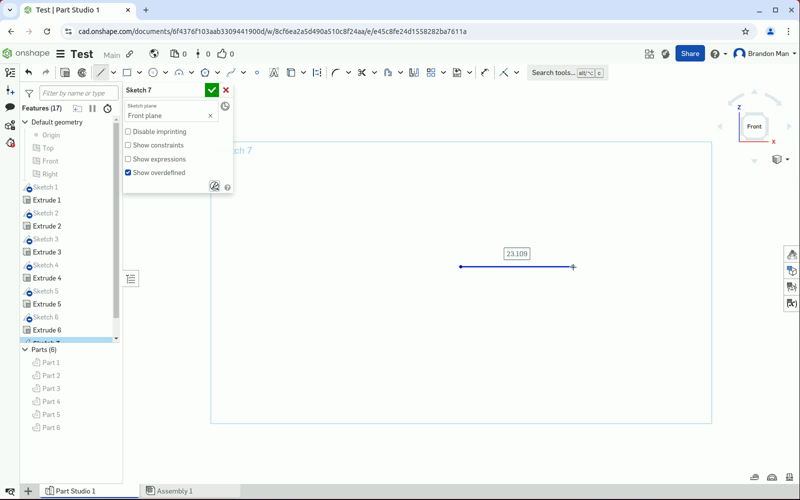
mouse_move(589, 266)
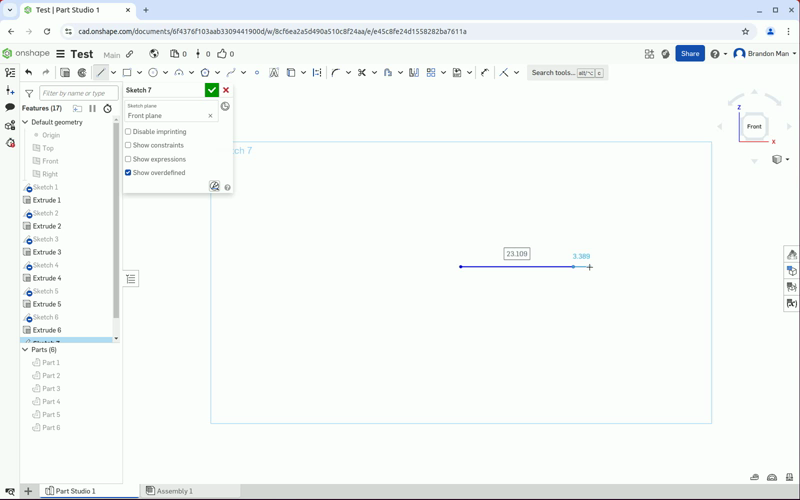
mouse_move(573, 254)
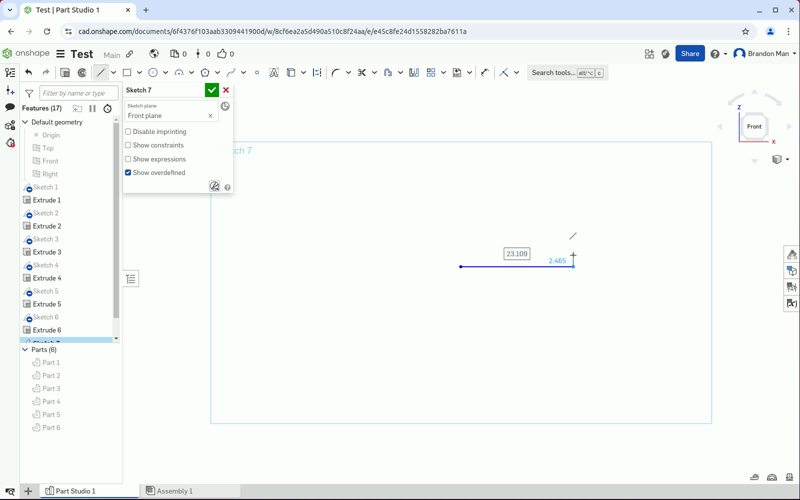
click(573, 254)
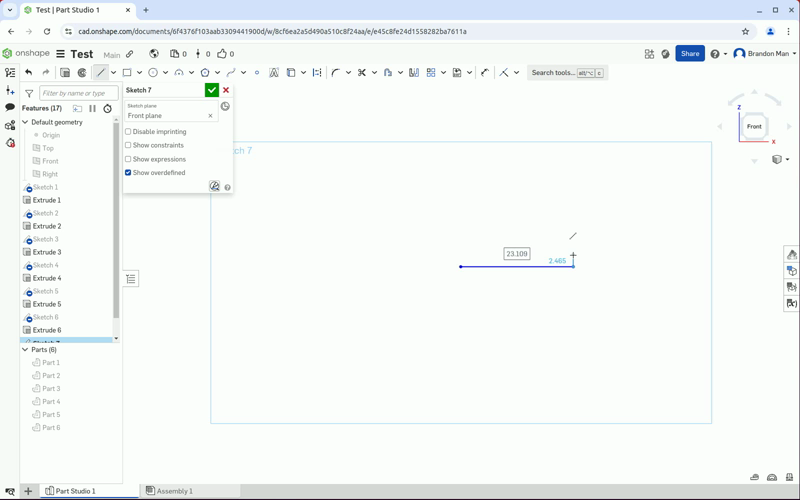
key_up(shift)
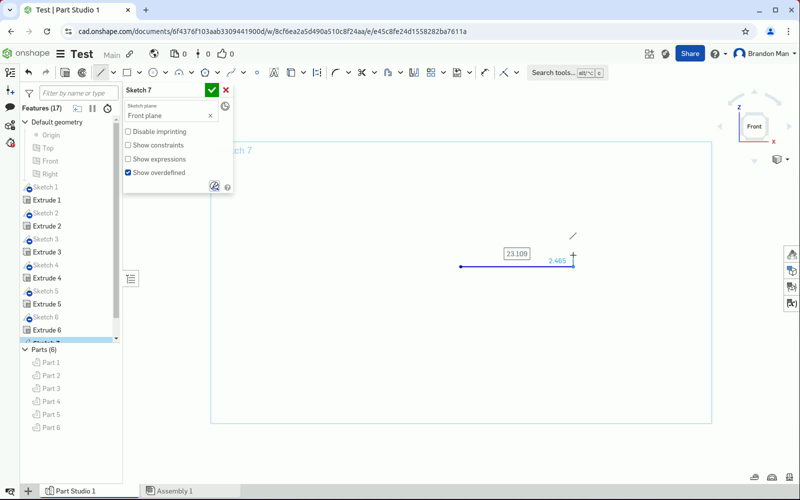
key_down(shift)
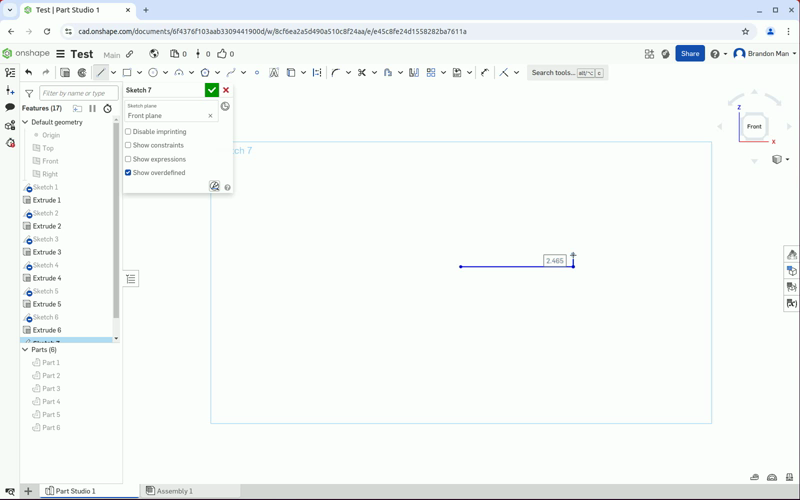
mouse_move(589, 254)
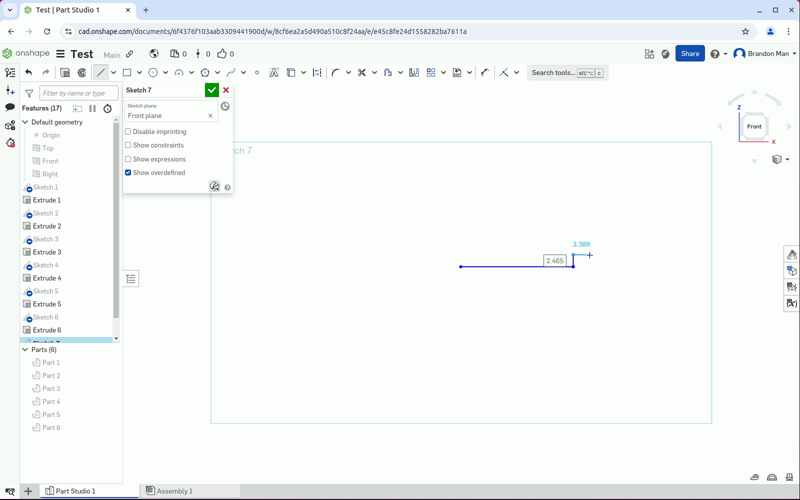
mouse_move(556, 254)
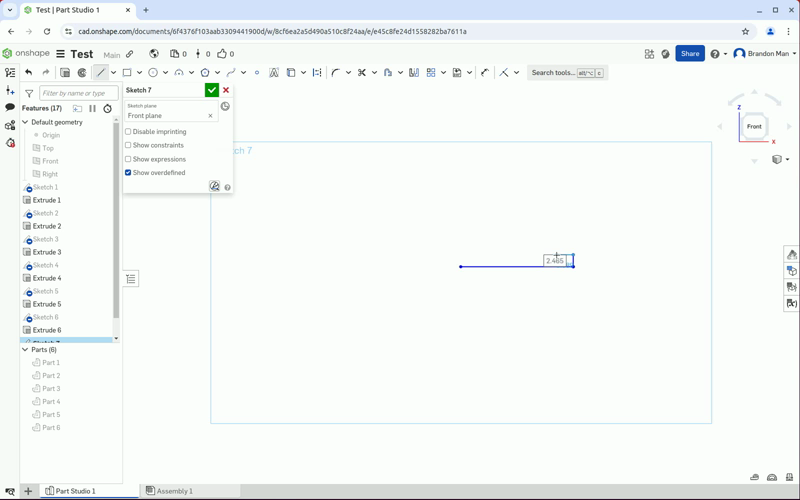
click(556, 254)
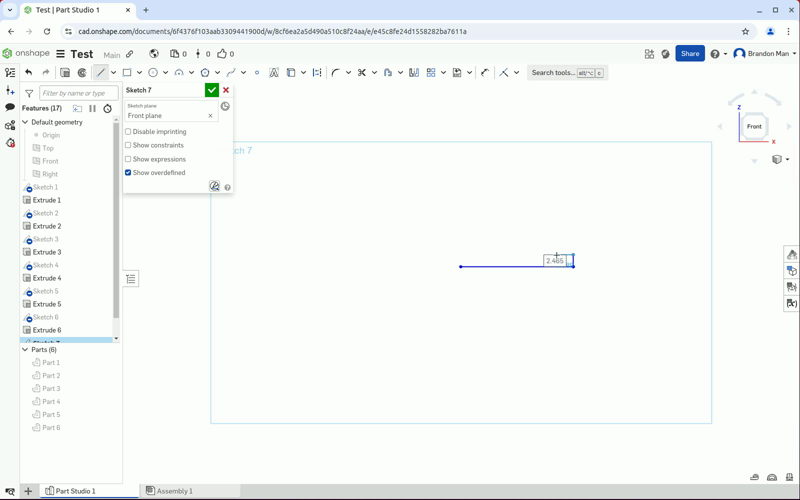
key_up(shift)
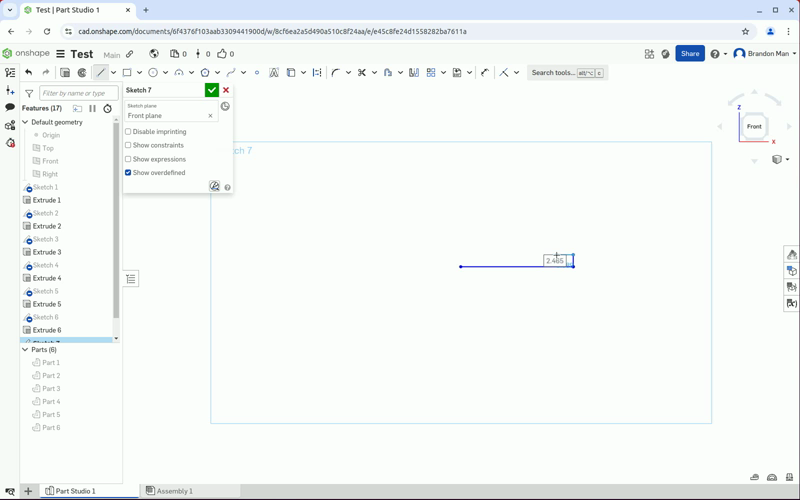
key_down(shift)
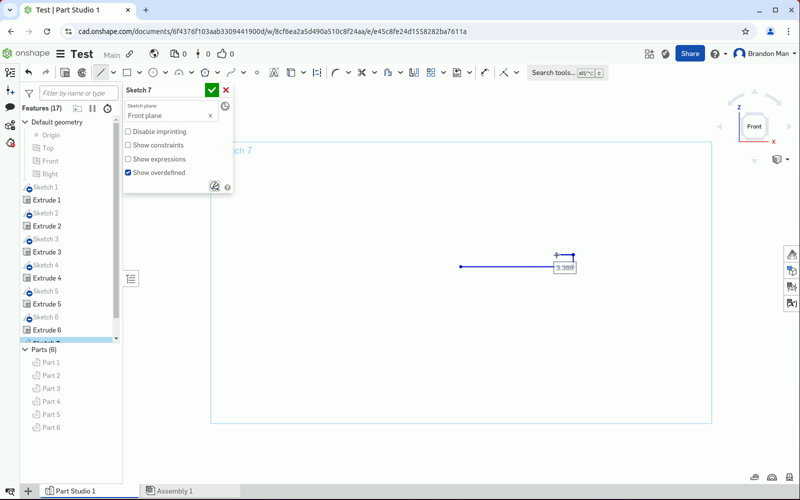
mouse_move(460, 254)
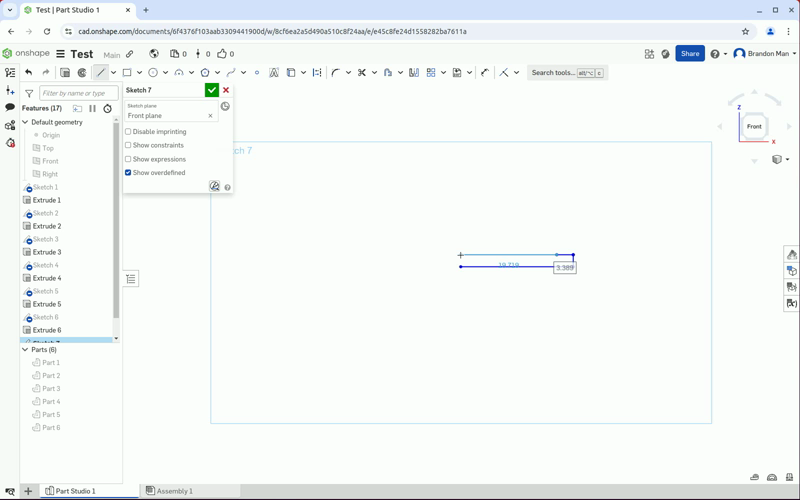
click(460, 254)
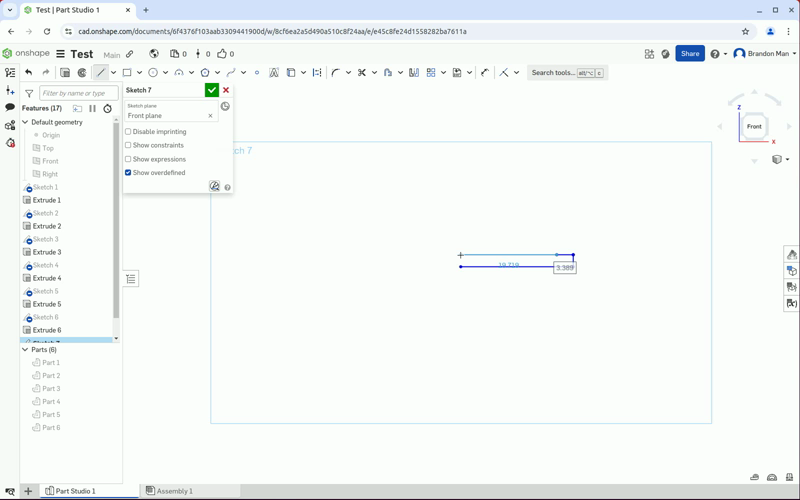
key_up(shift)
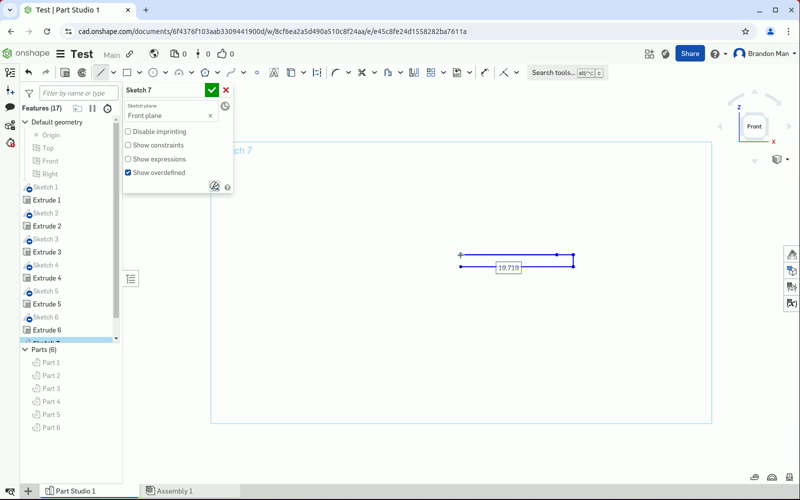
mouse_move(490, 254)
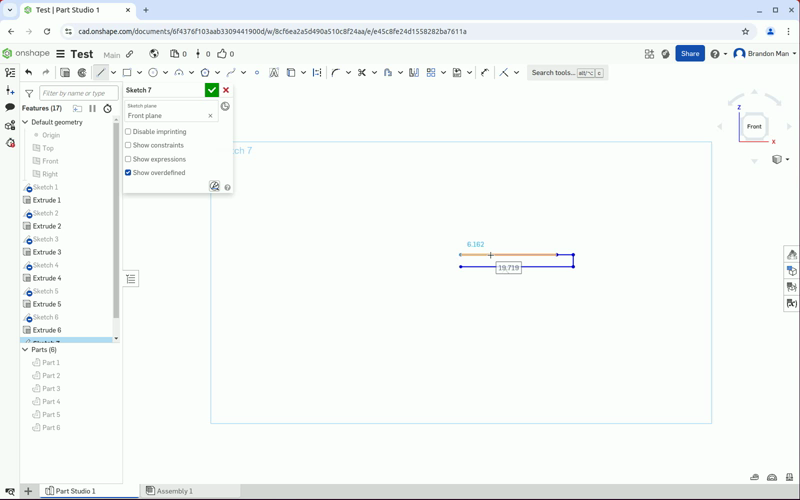
key_down(shift)
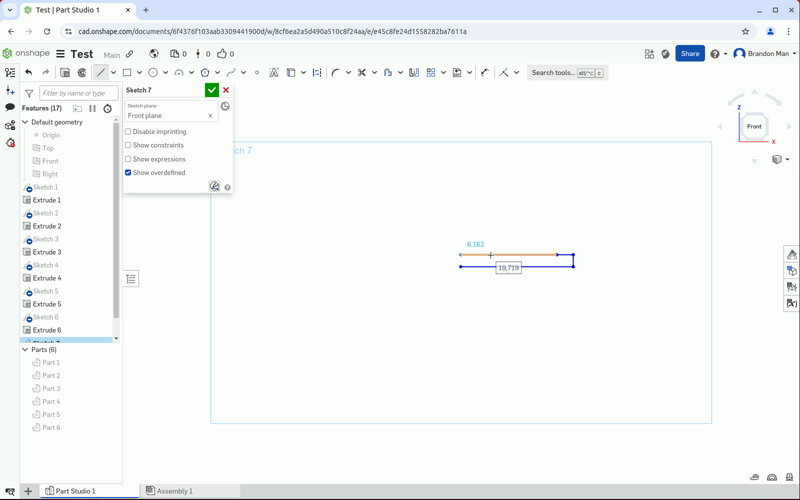
mouse_move(460, 266)
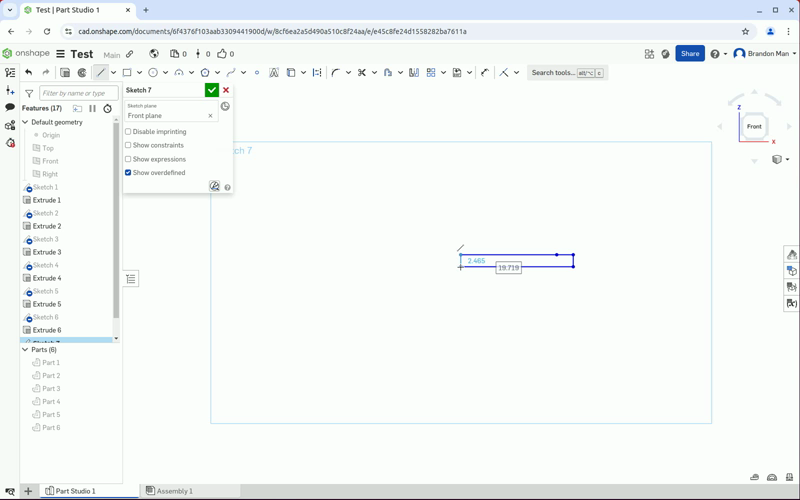
key_up(shift)
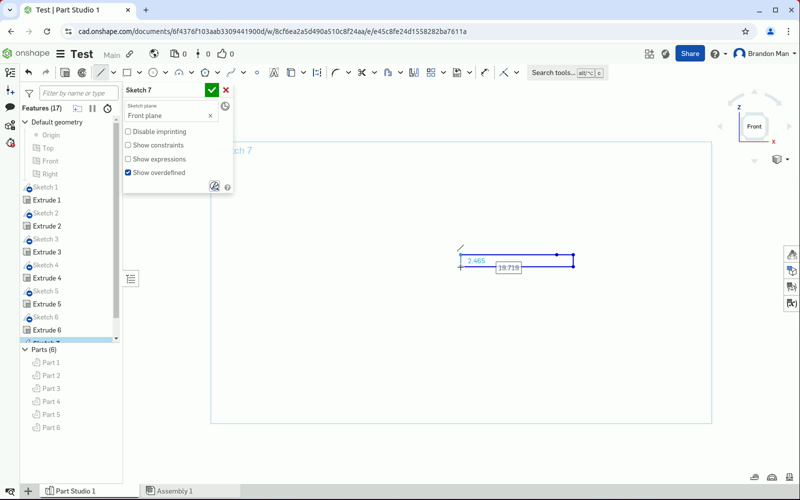
click(460, 266)
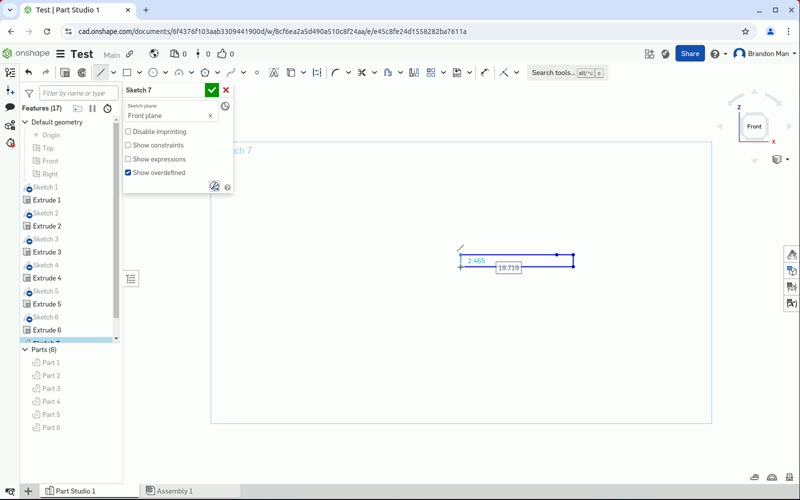
key(esc)
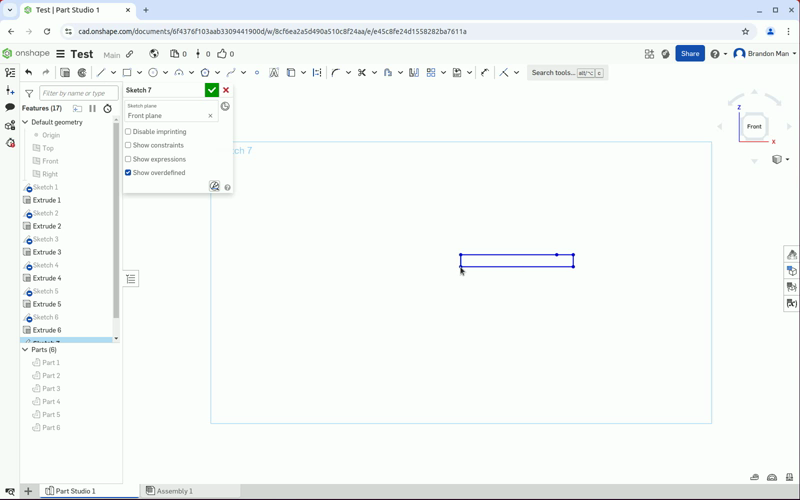
mouse_move(537, 264)
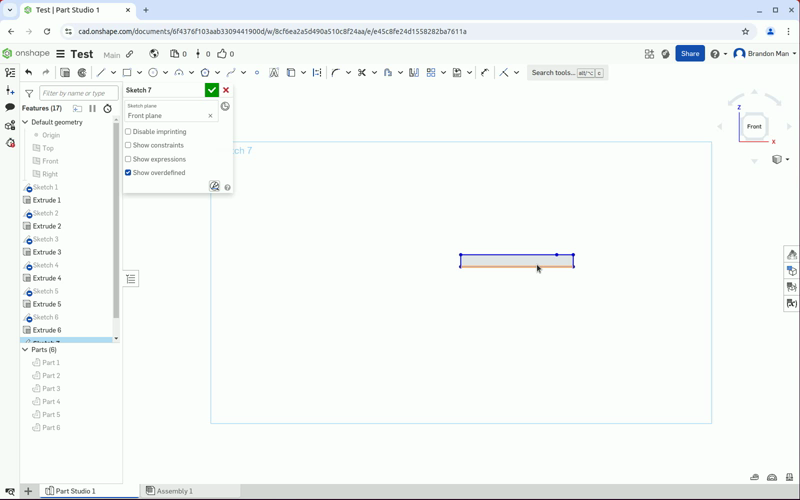
scroll(6)
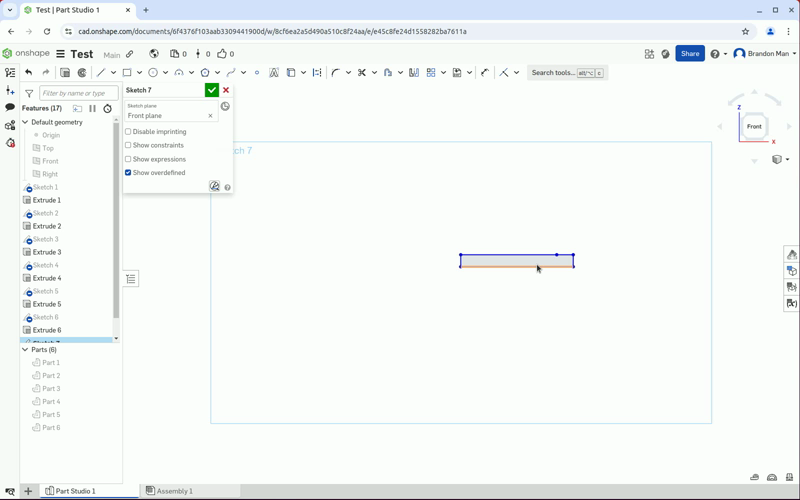
scroll(6)
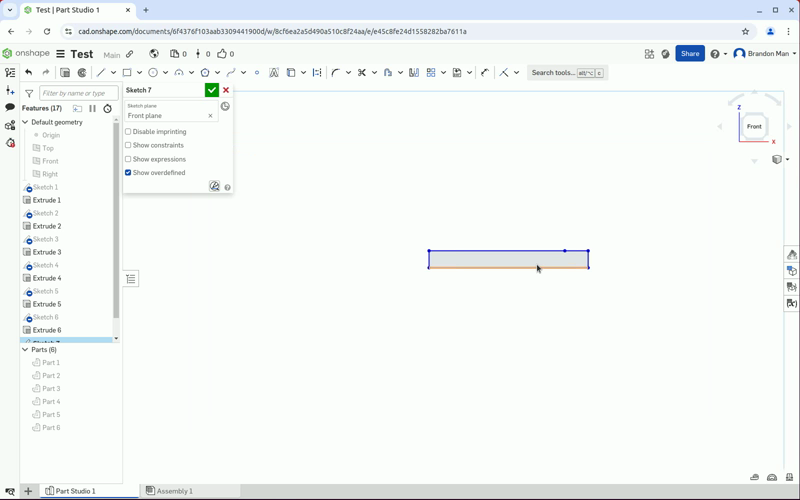
scroll(6)
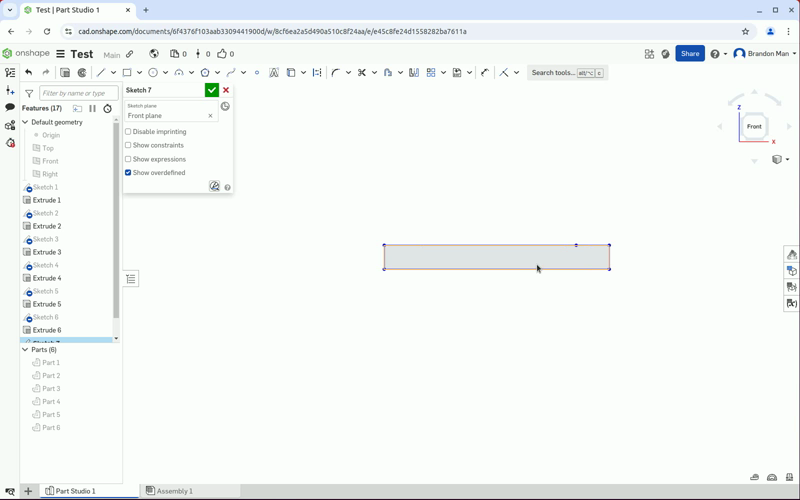
scroll(6)
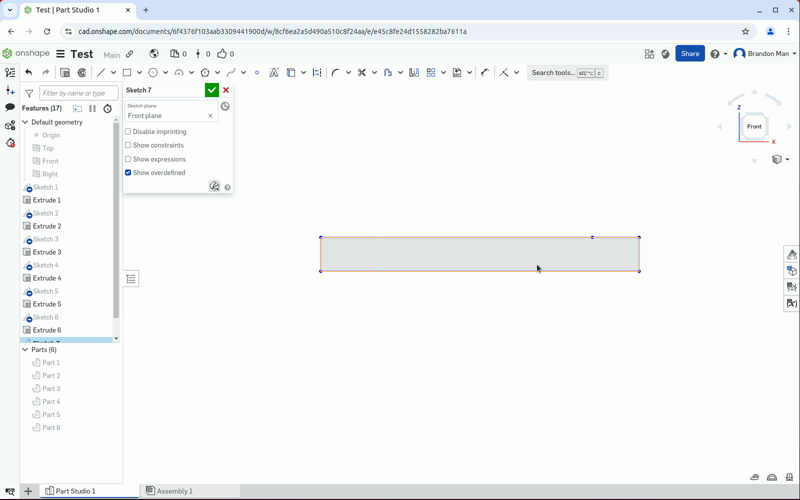
scroll(6)
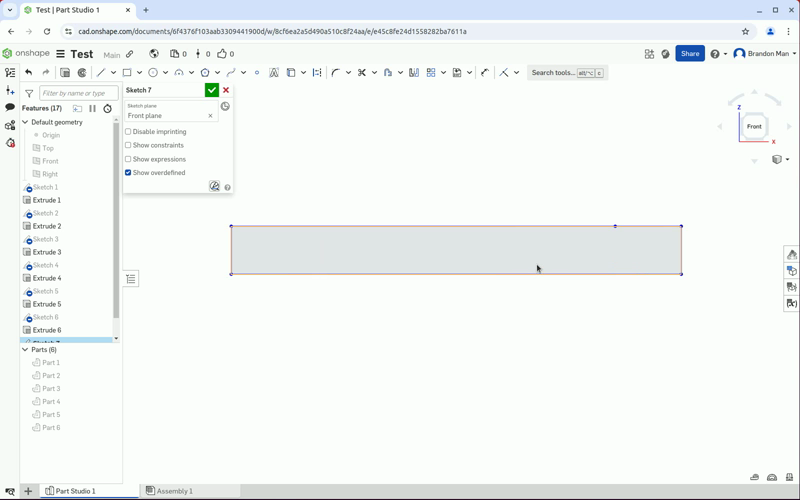
scroll(6)
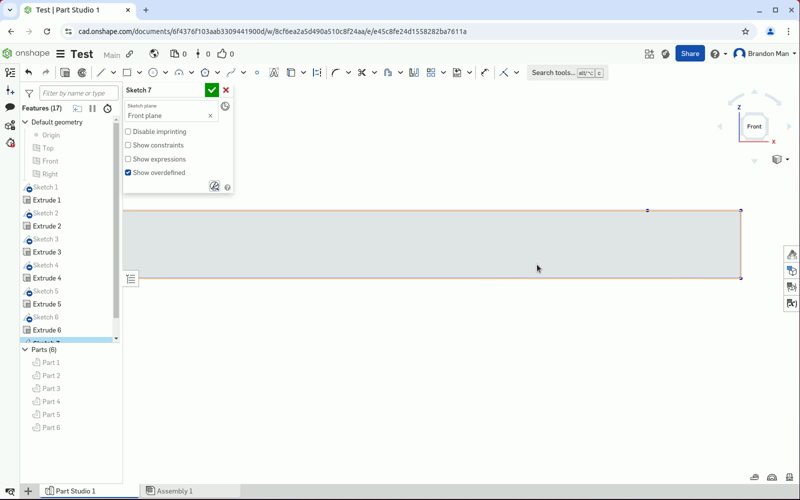
scroll(6)
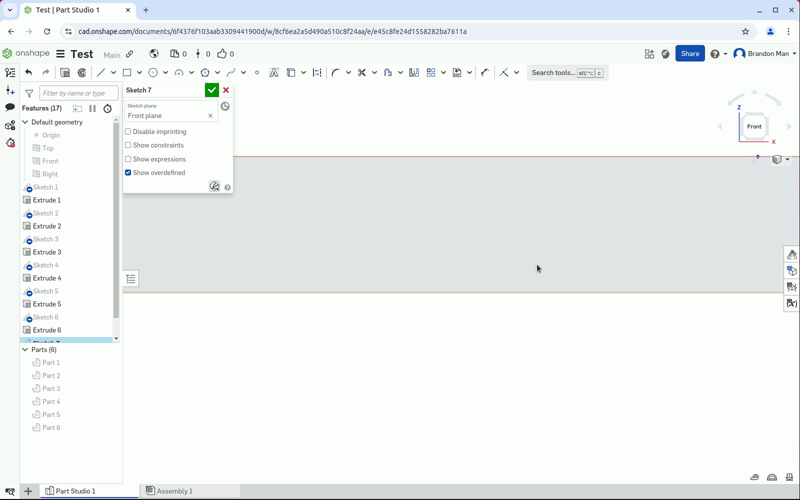
click(537, 264)
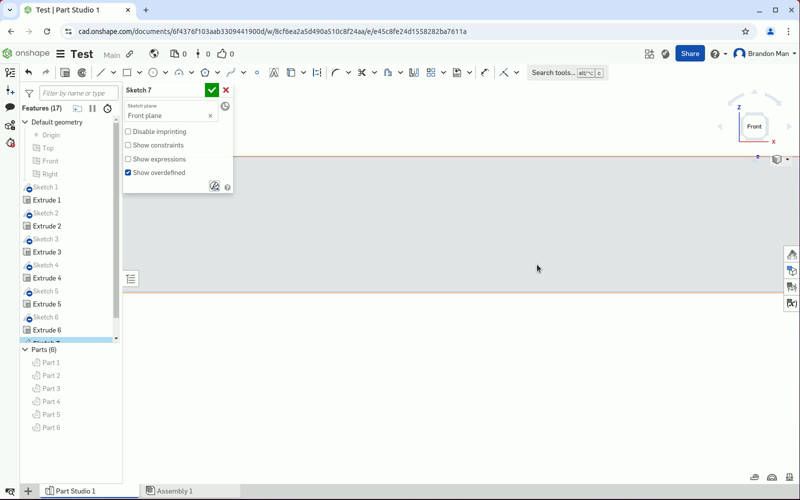
scroll(-6)
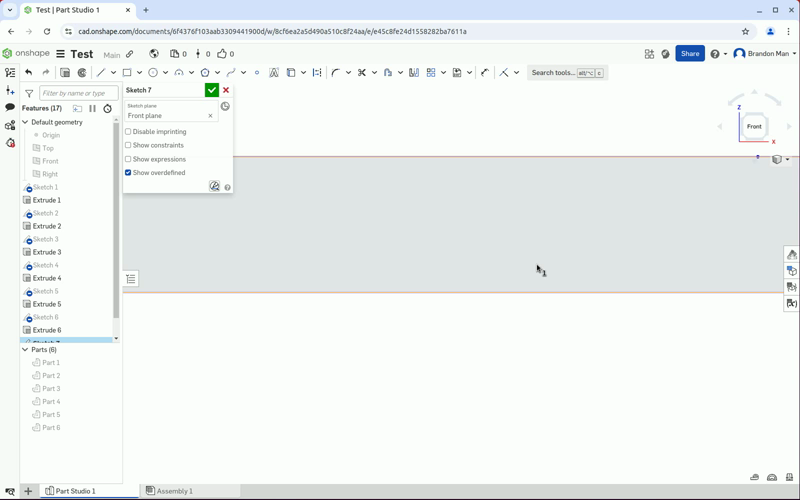
scroll(-6)
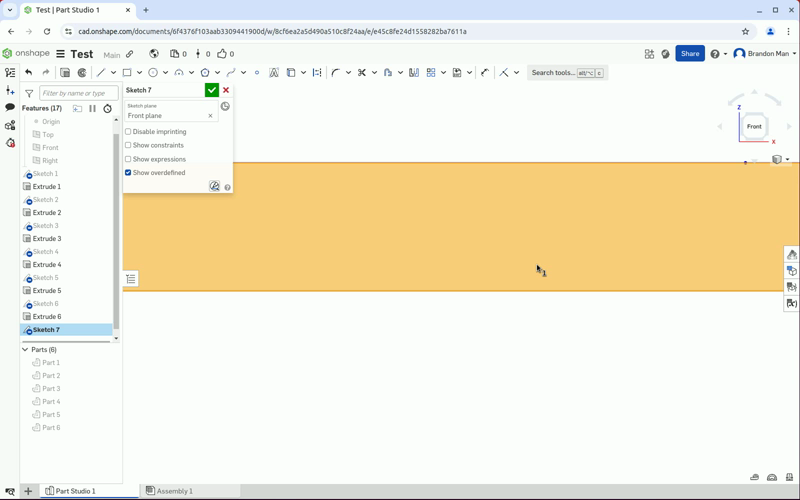
scroll(-6)
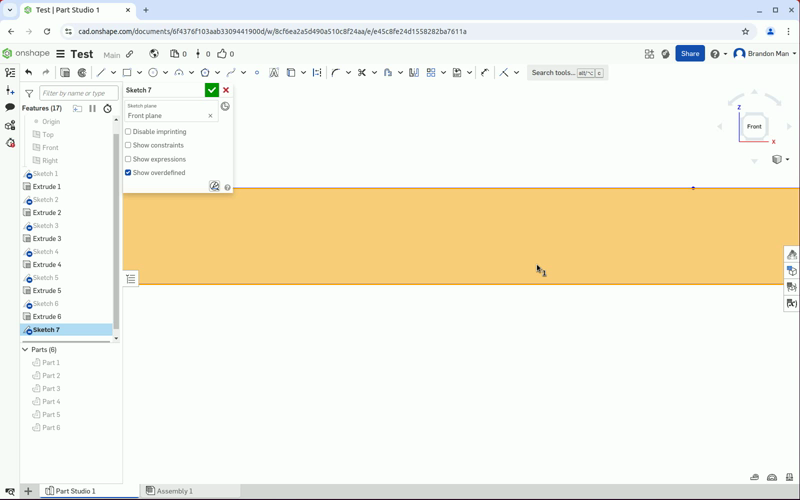
scroll(-6)
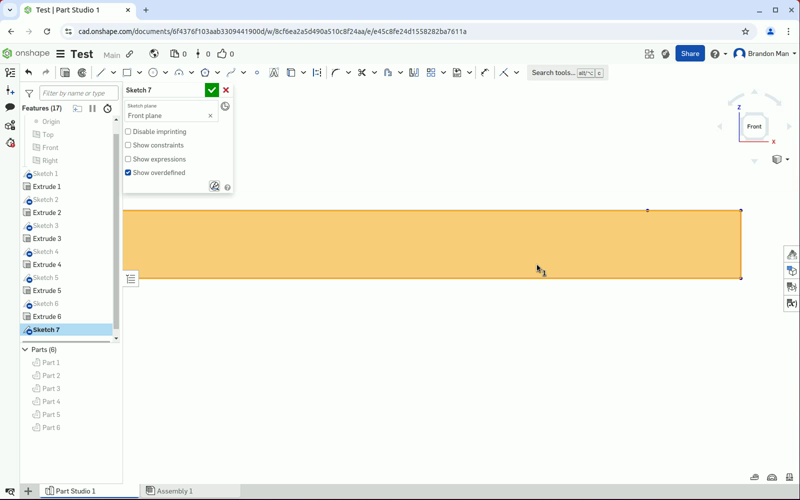
scroll(-6)
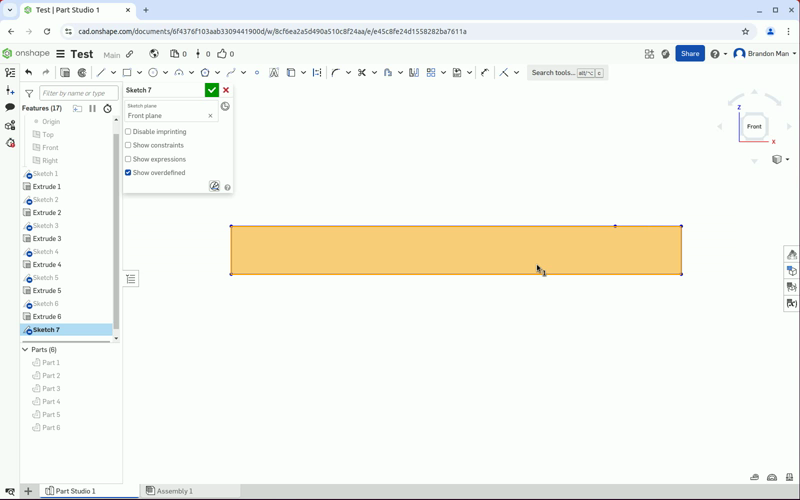
scroll(-6)
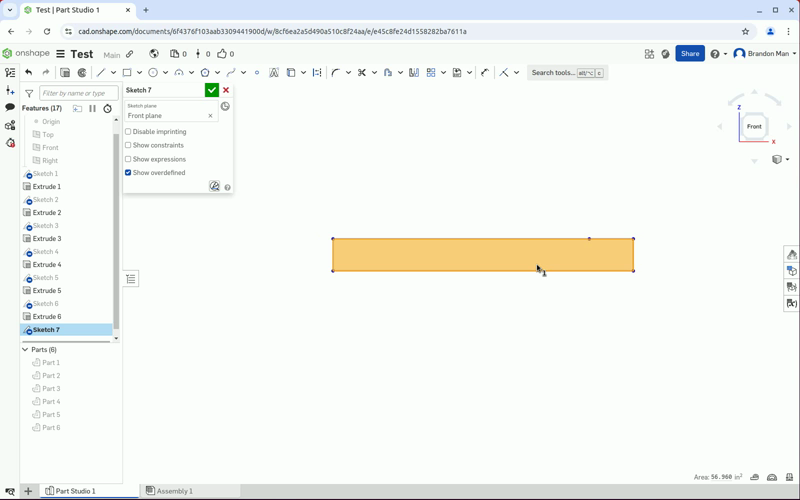
scroll(-6)
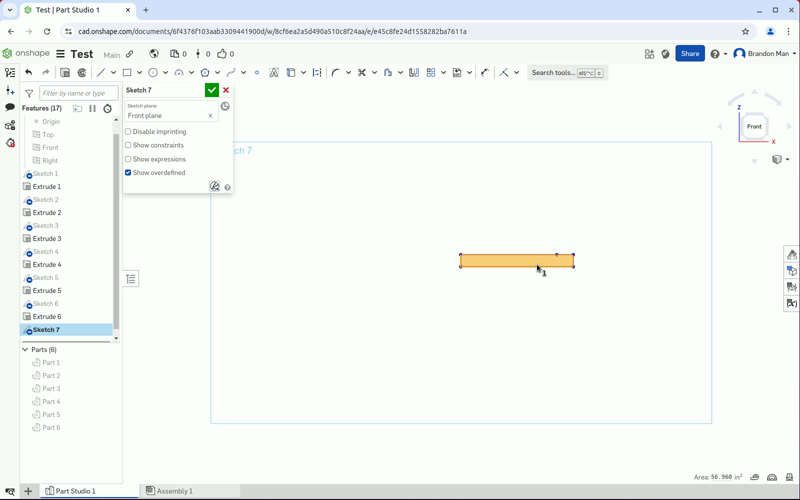
mouse_move(73, 352)
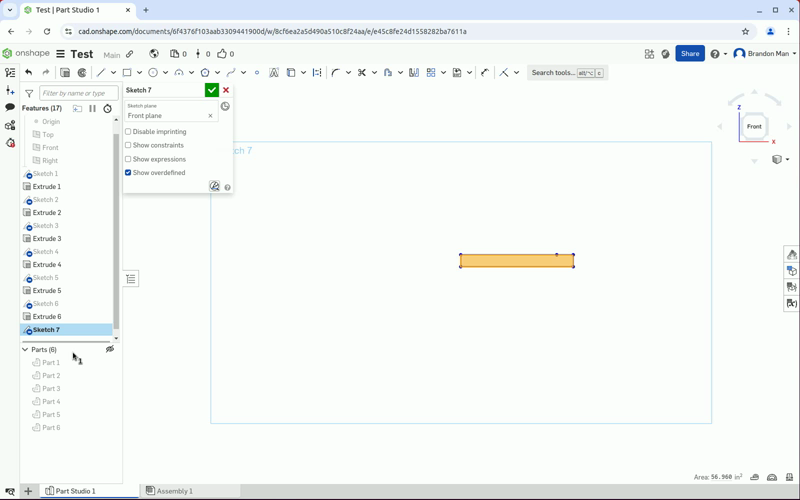
key(shift+y)
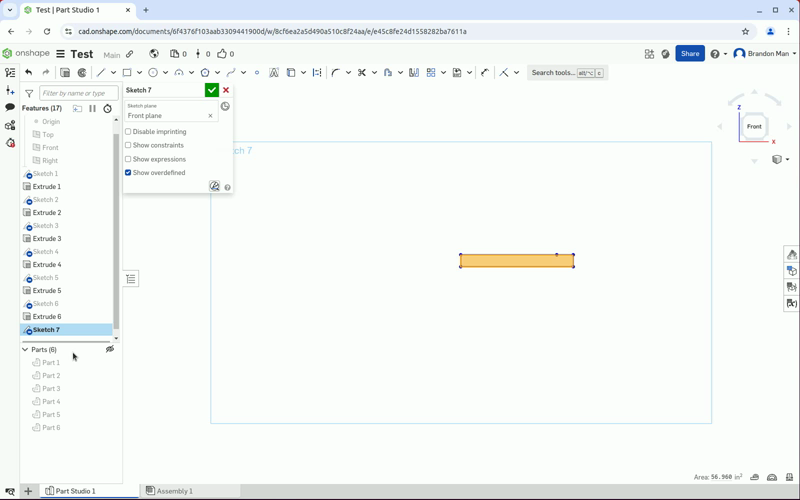
key(shift+e)
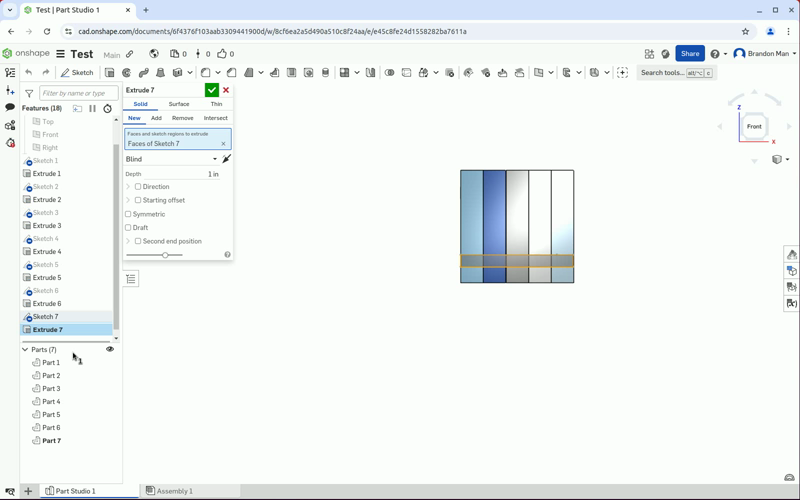
mouse_move(143, 106)
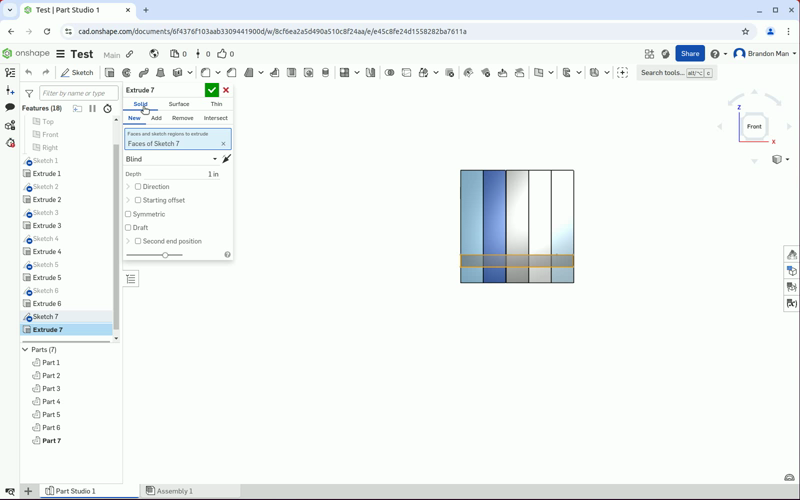
click(143, 106)
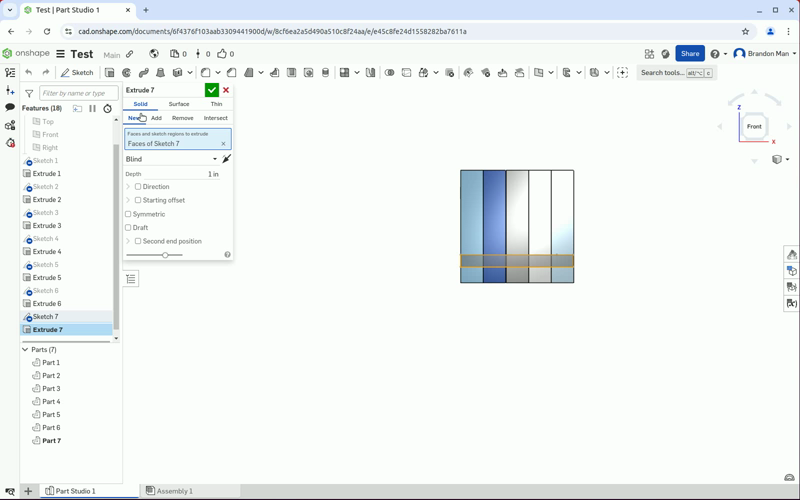
mouse_move(137, 120)
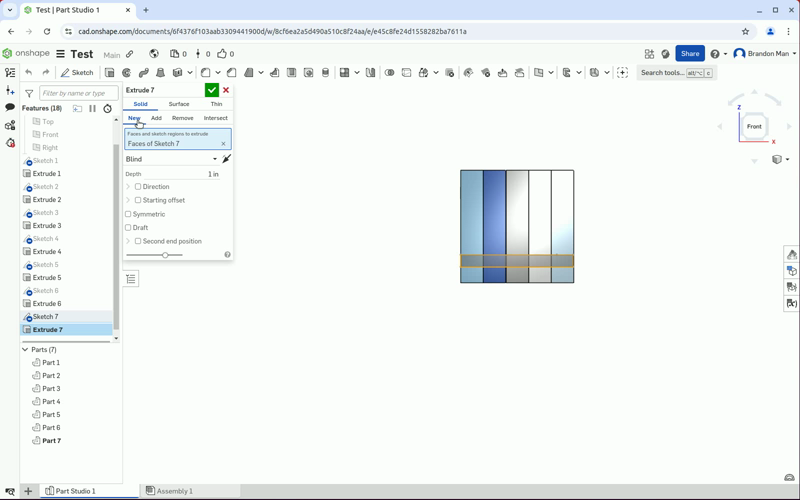
click(137, 120)
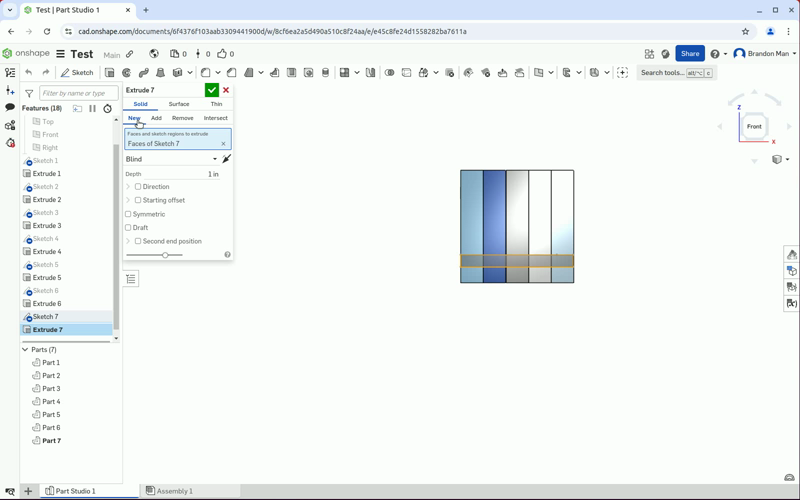
key(tab, 4)
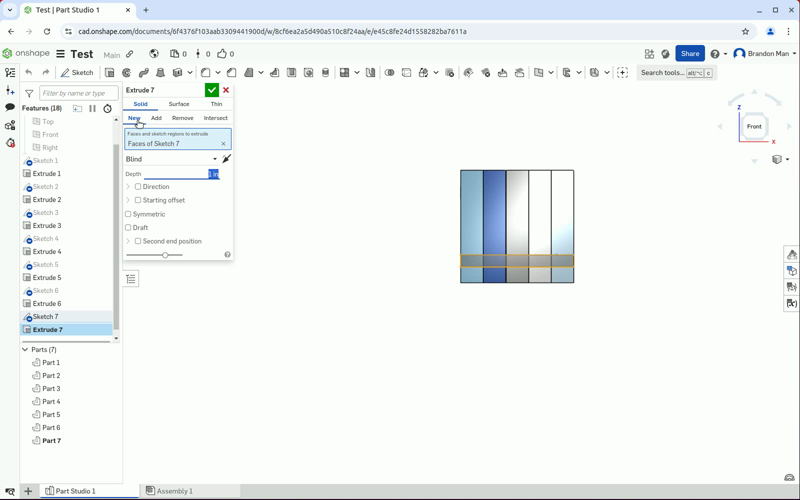
text(-1.204)
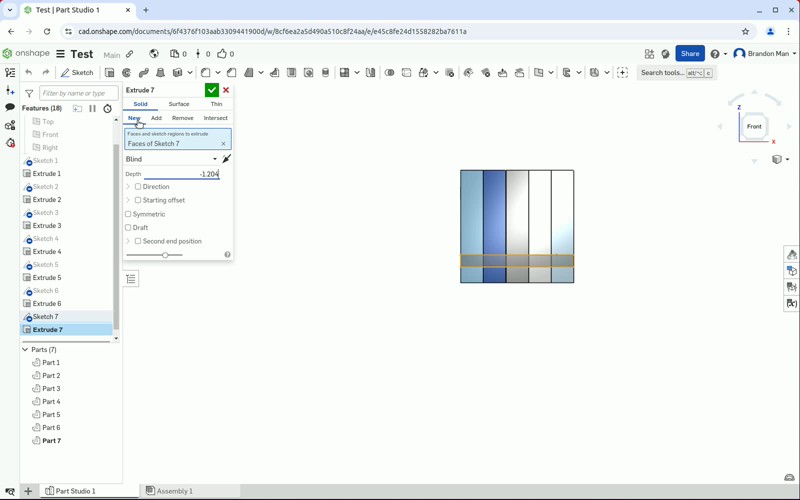
key(enter)
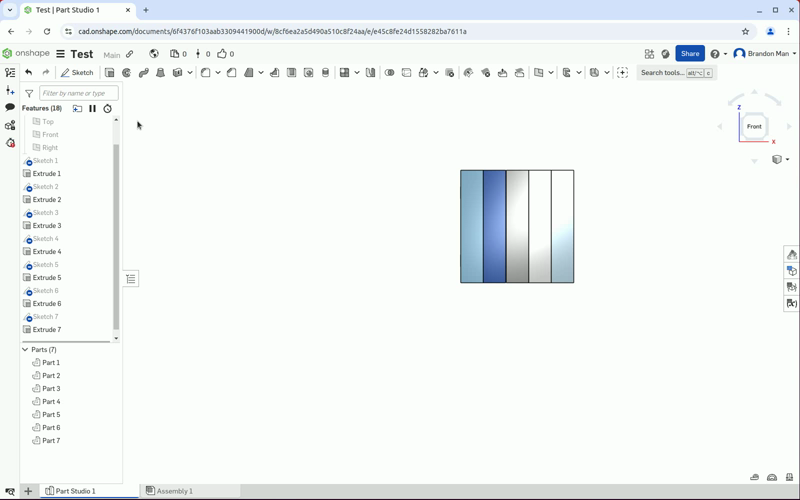
key(shift+h)
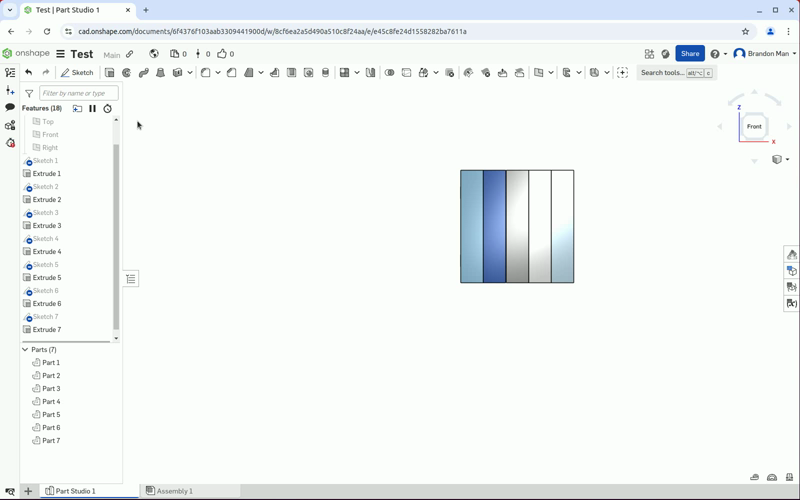
key(shift+h)
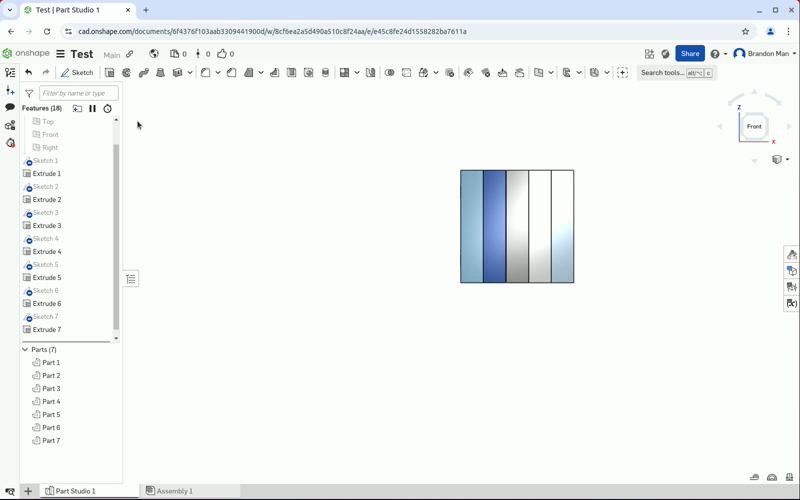
mouse_move(69, 163)
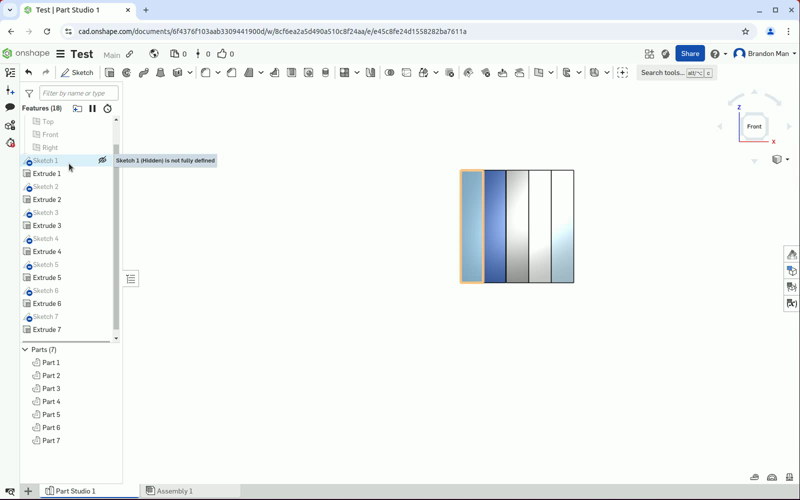
click(69, 163)
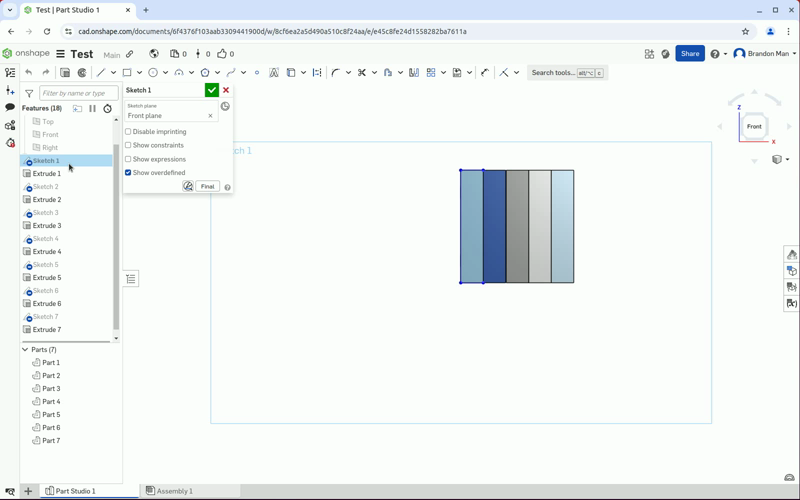
mouse_move(229, 92)
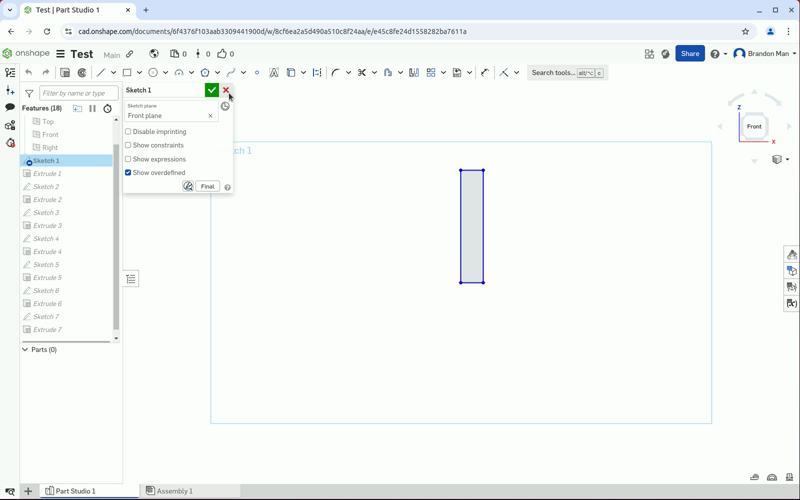
click(229, 92)
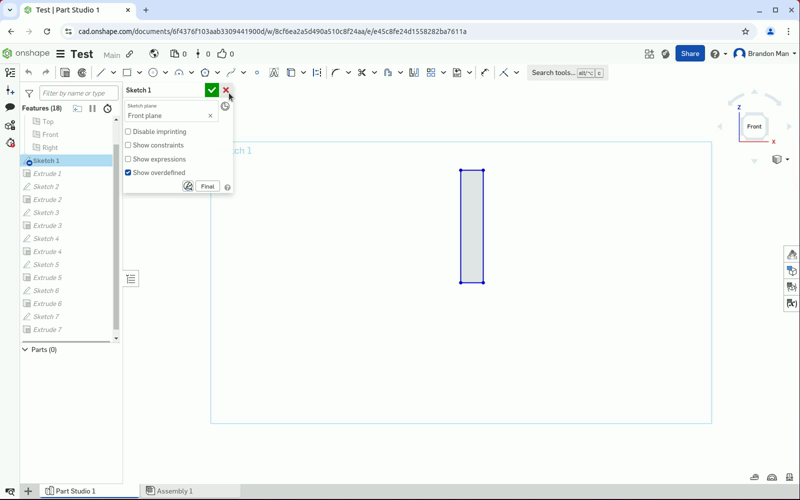
key(shift+s)
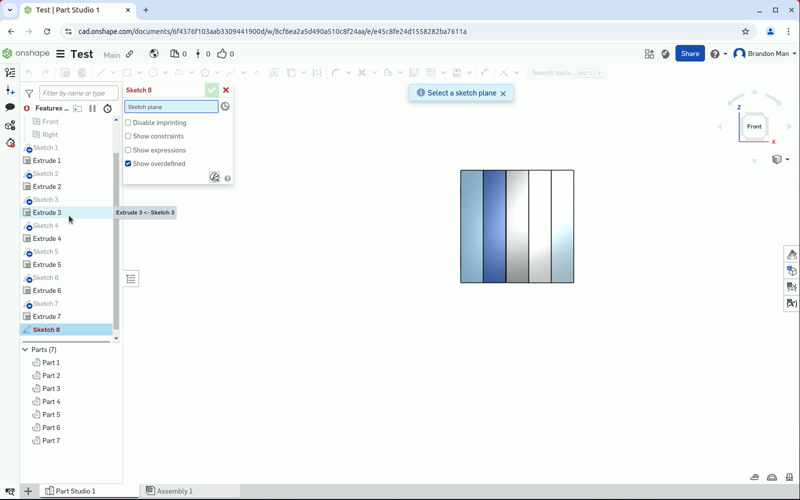
scroll(3)
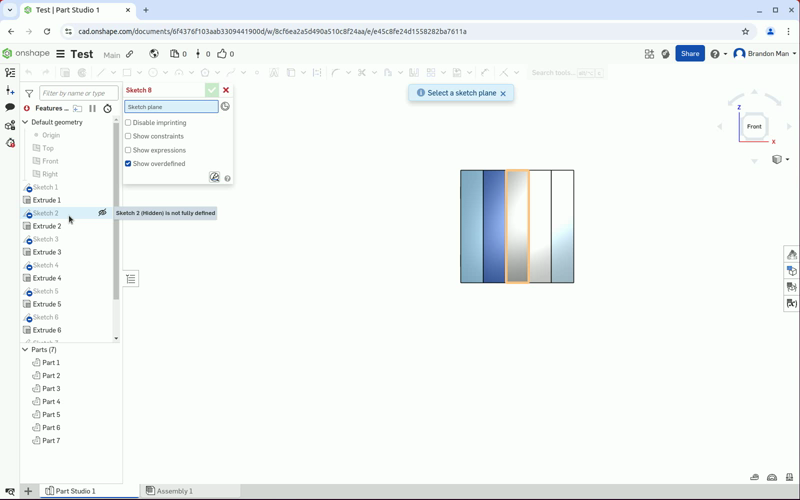
mouse_move(69, 163)
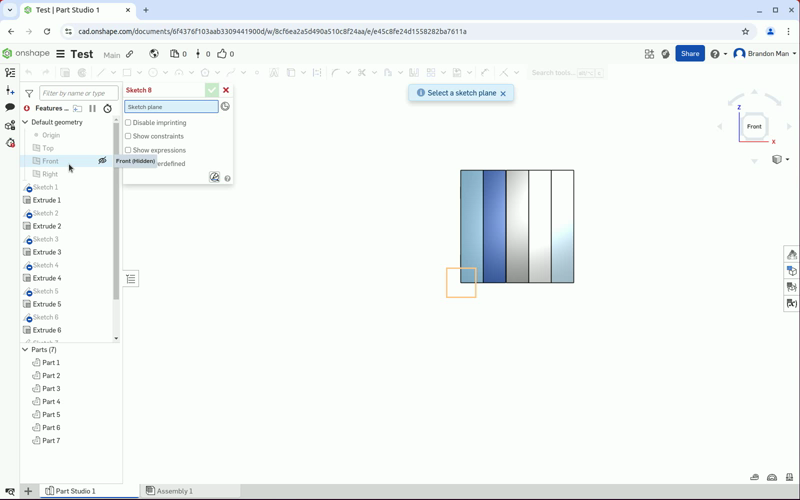
click(69, 163)
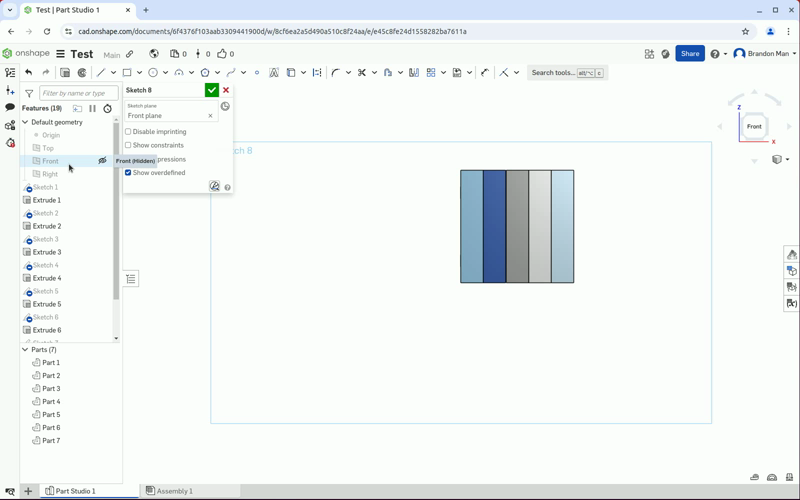
mouse_move(73, 352)
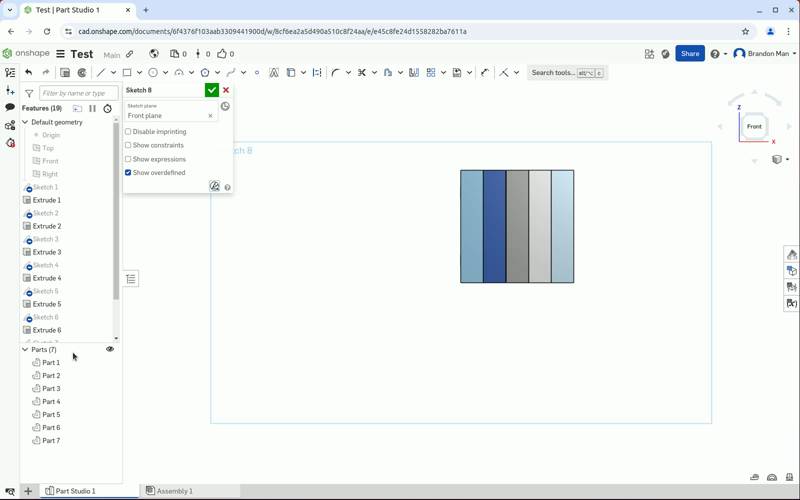
key(y)
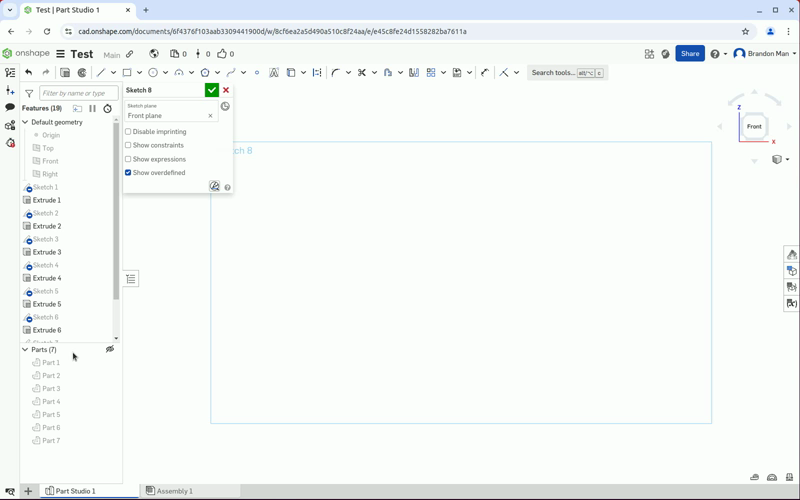
key(l)
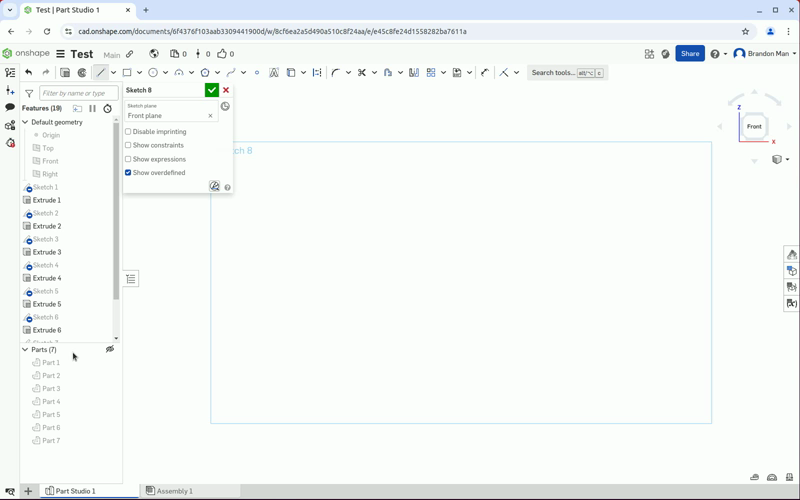
key_down(shift)
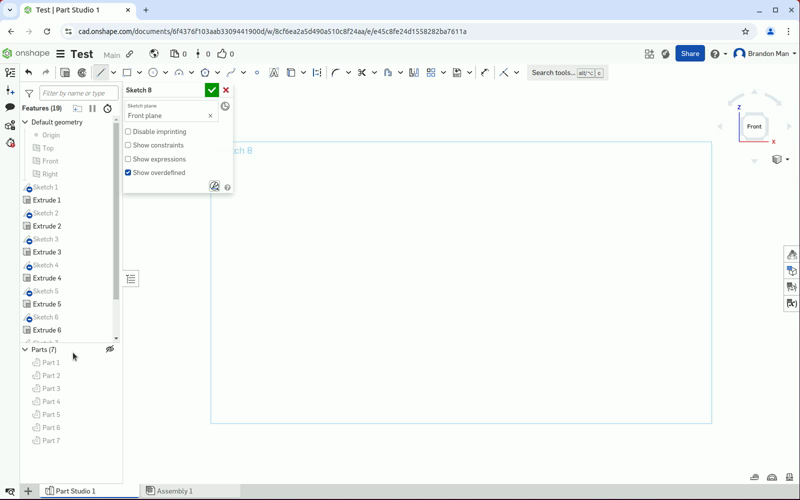
mouse_move(460, 198)
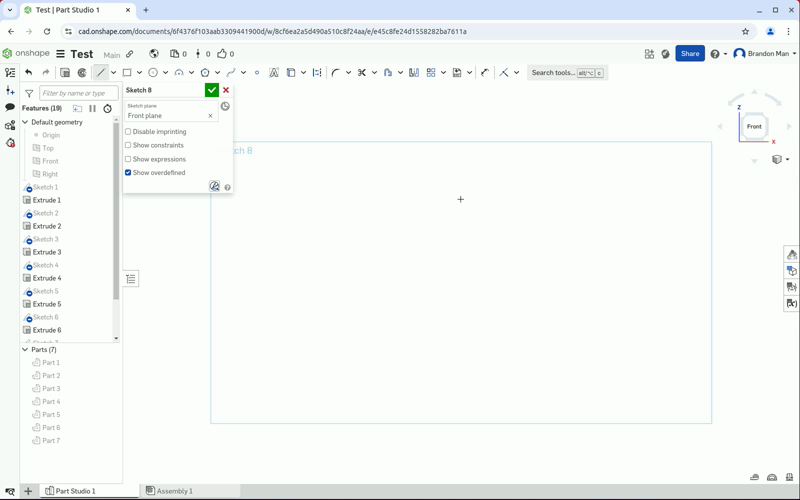
click(460, 198)
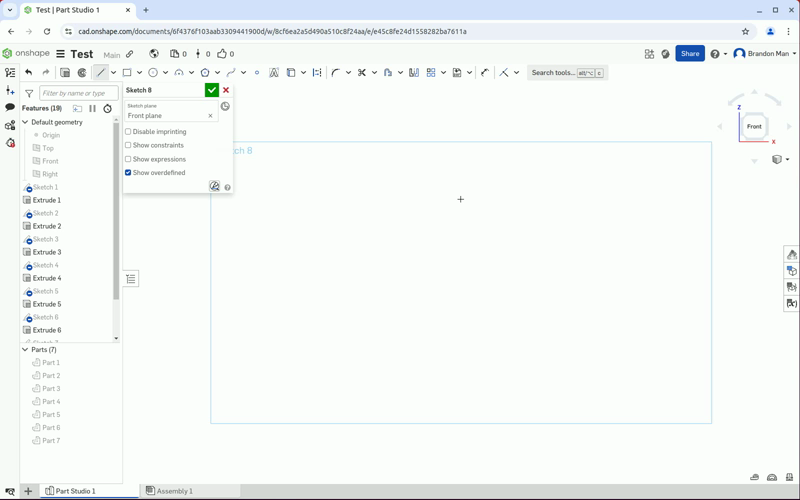
key_up(shift)
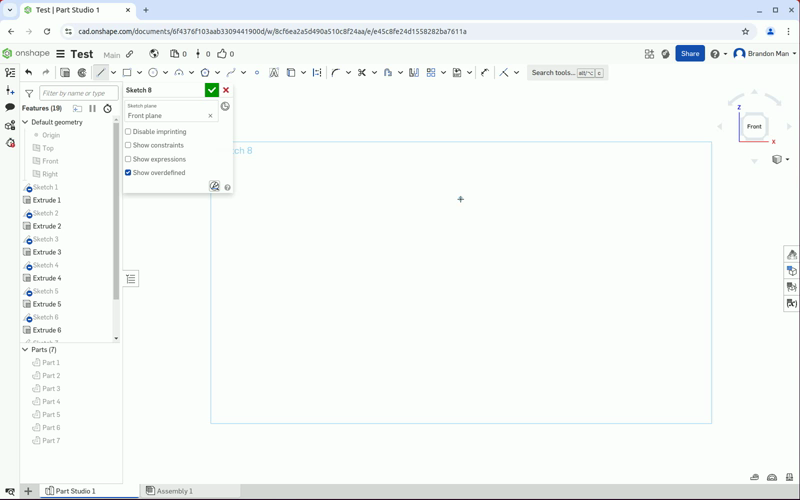
key_down(shift)
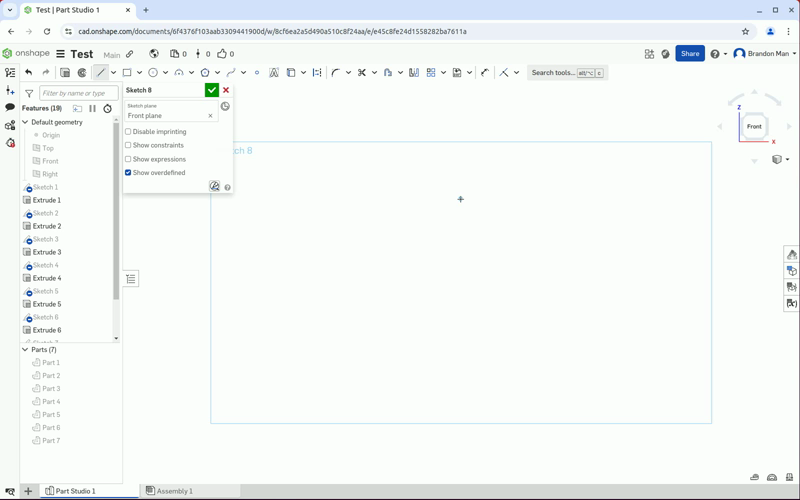
mouse_move(556, 255)
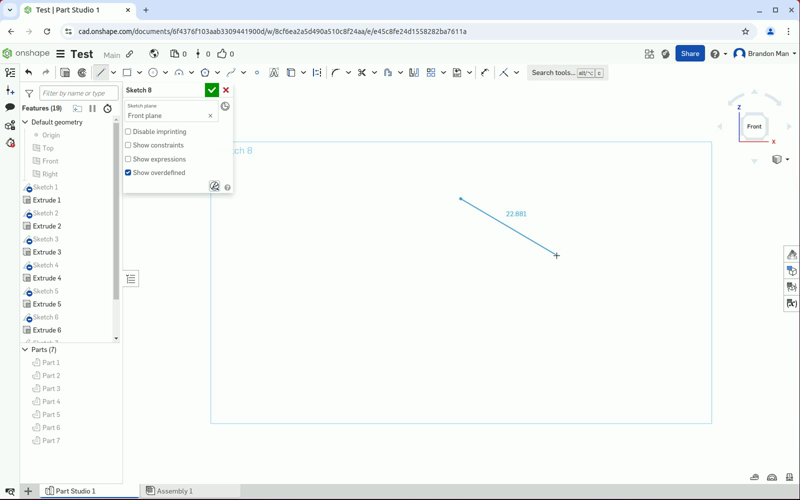
click(556, 255)
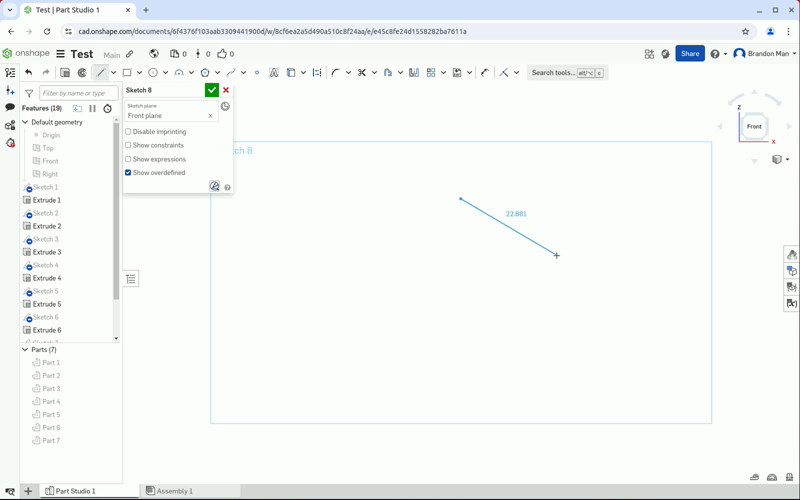
key_up(shift)
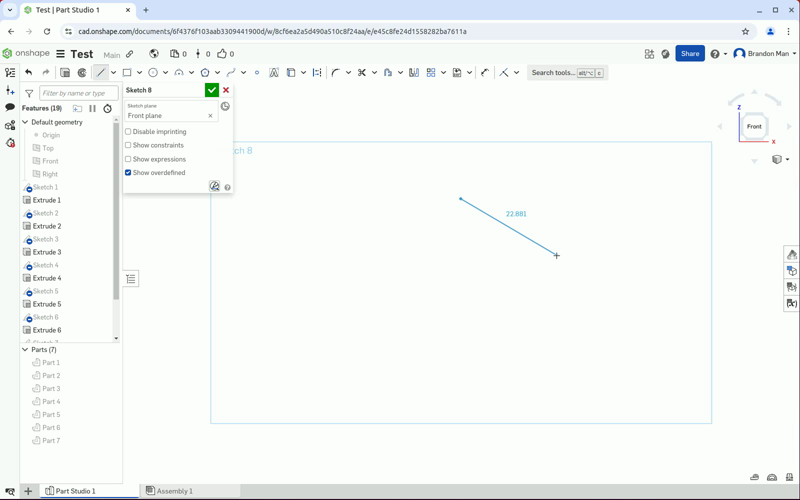
key_down(shift)
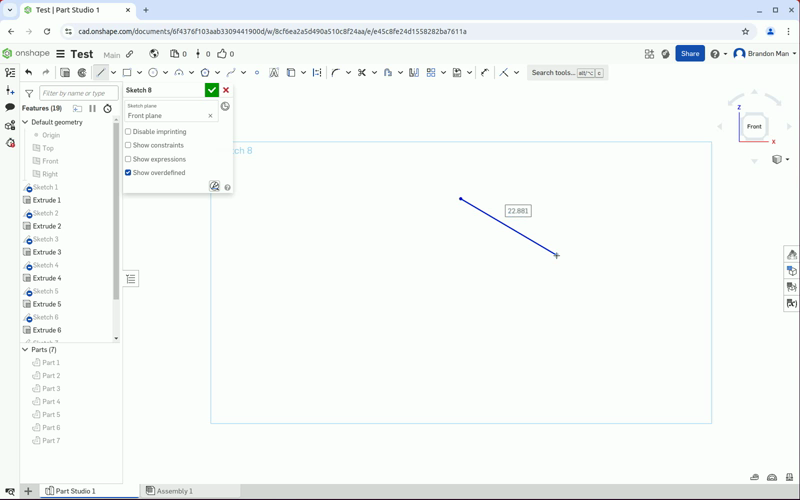
mouse_move(586, 255)
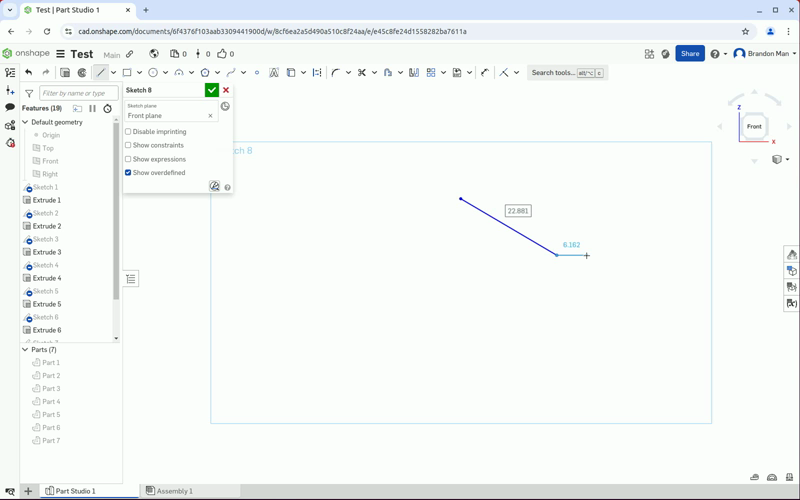
mouse_move(573, 255)
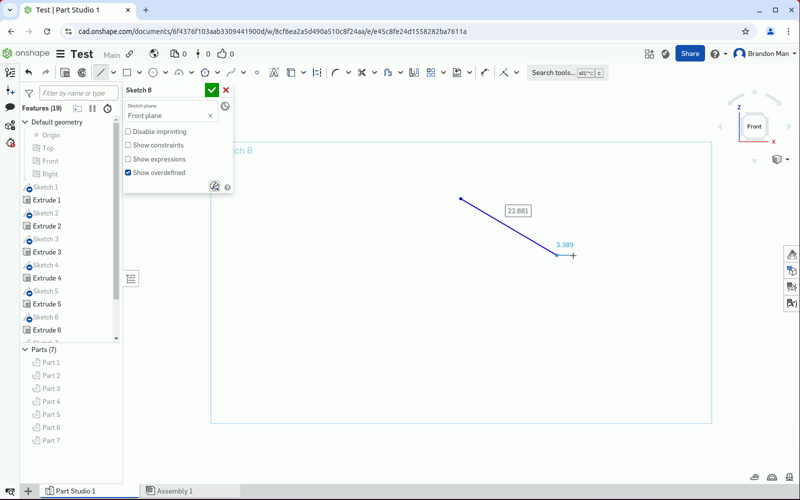
click(573, 255)
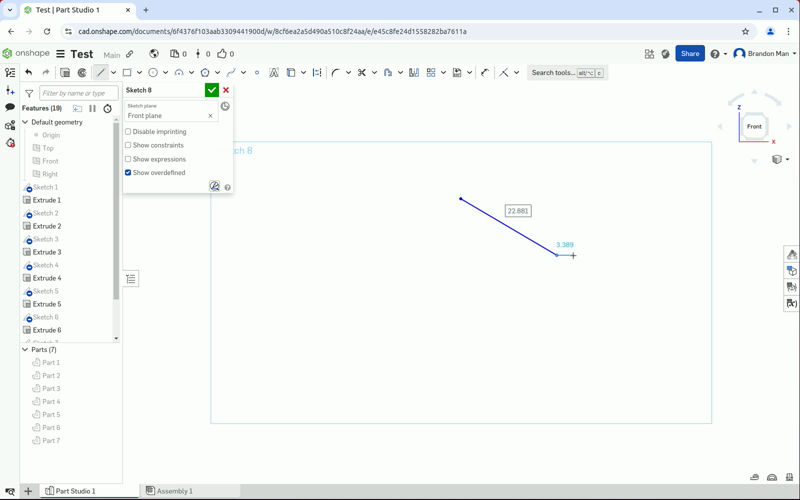
key_up(shift)
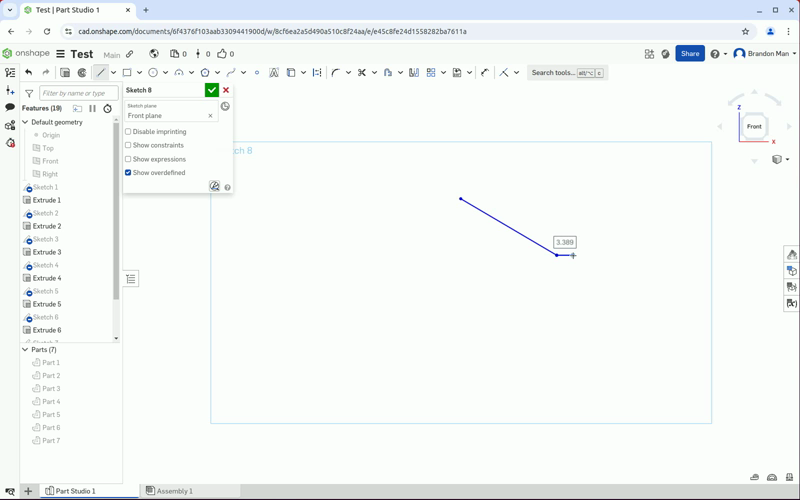
key_down(shift)
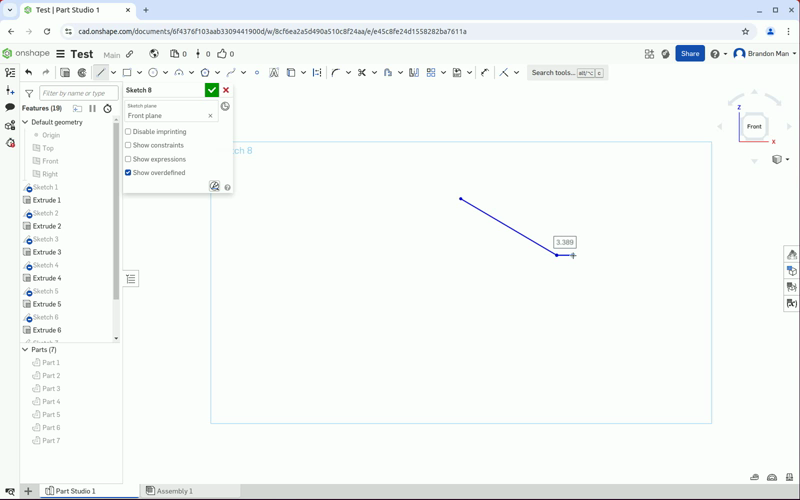
mouse_move(477, 198)
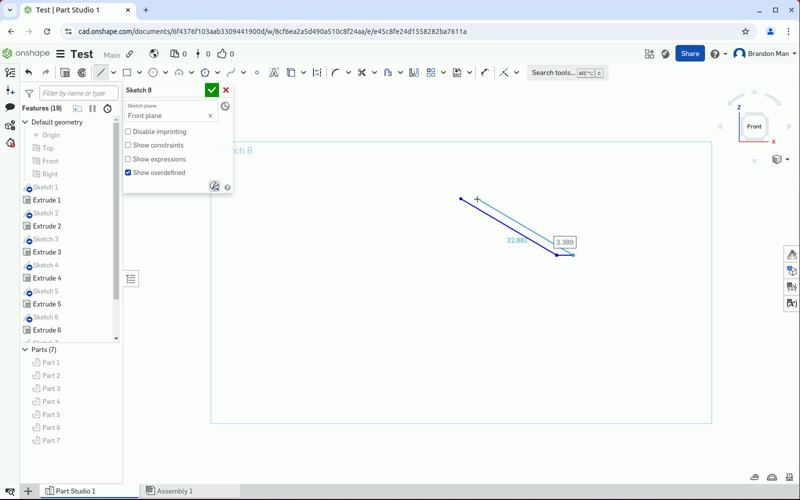
click(477, 198)
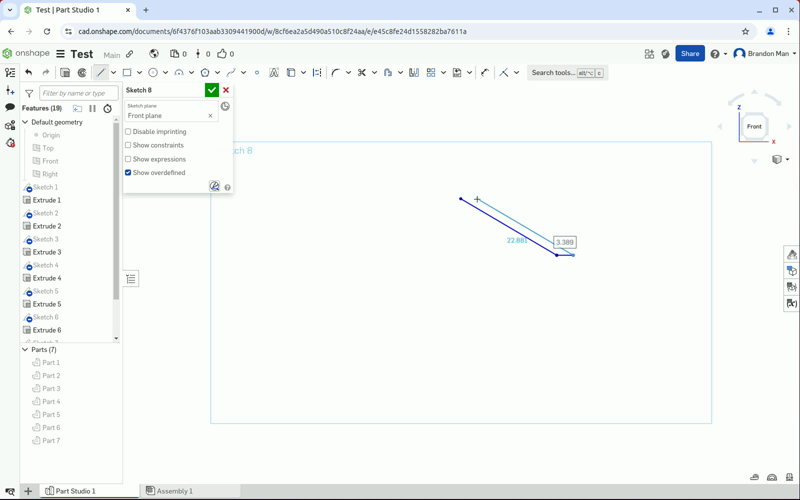
key_up(shift)
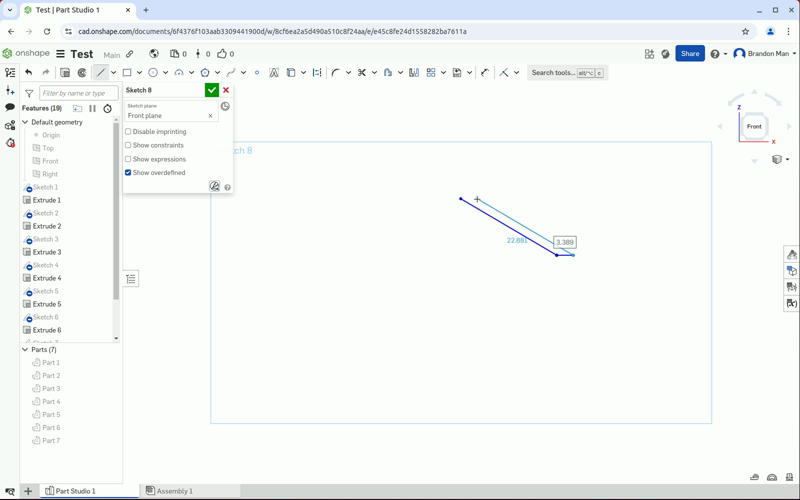
mouse_move(507, 198)
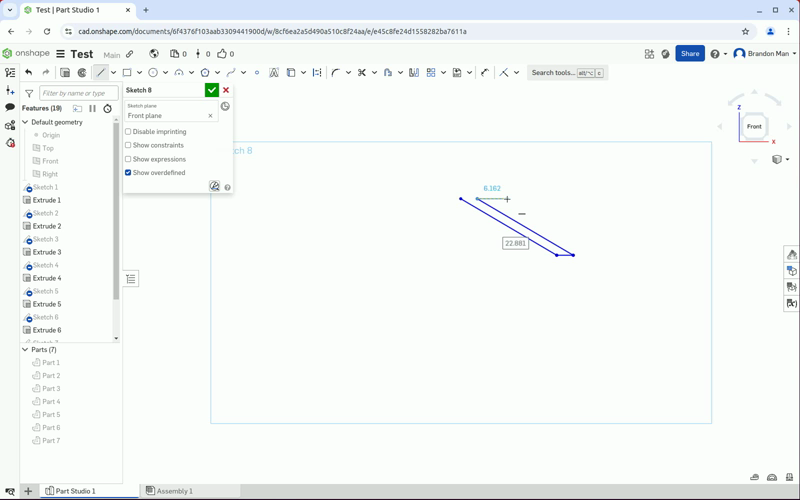
key_down(shift)
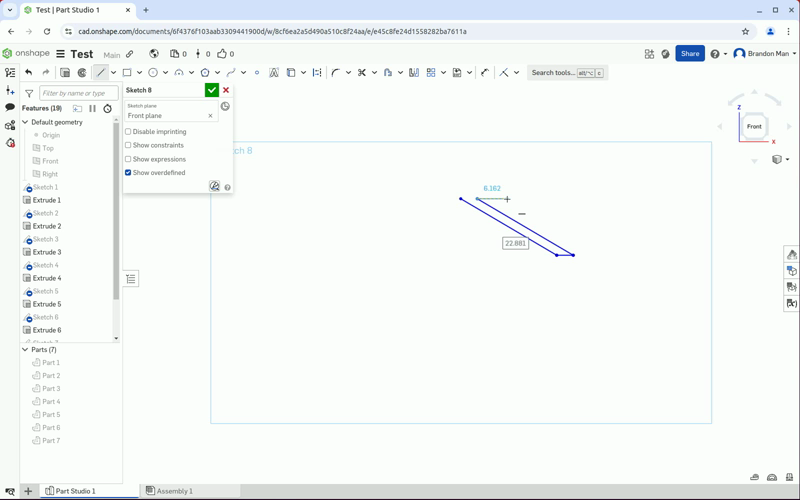
mouse_move(460, 198)
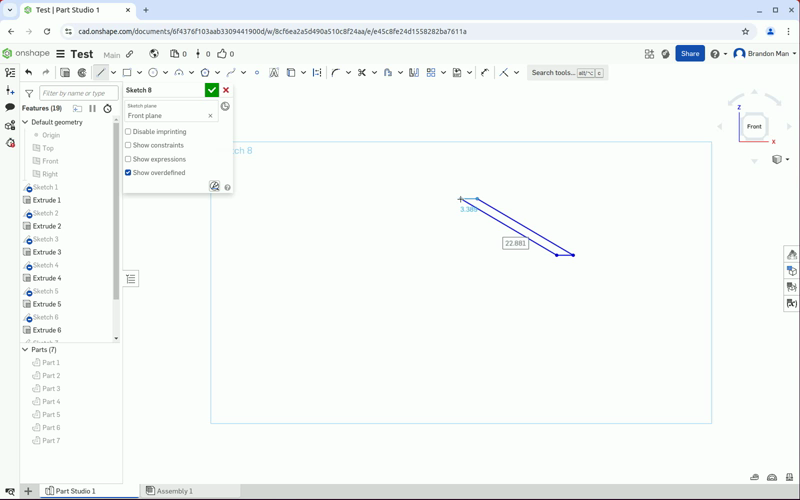
key_up(shift)
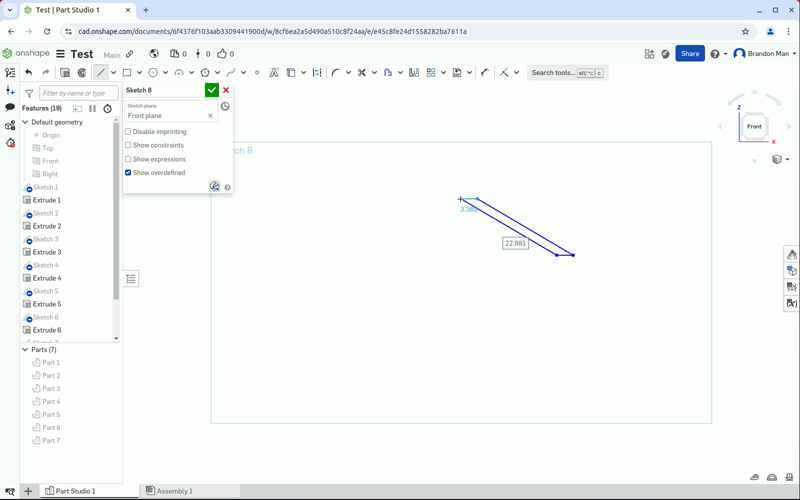
click(460, 198)
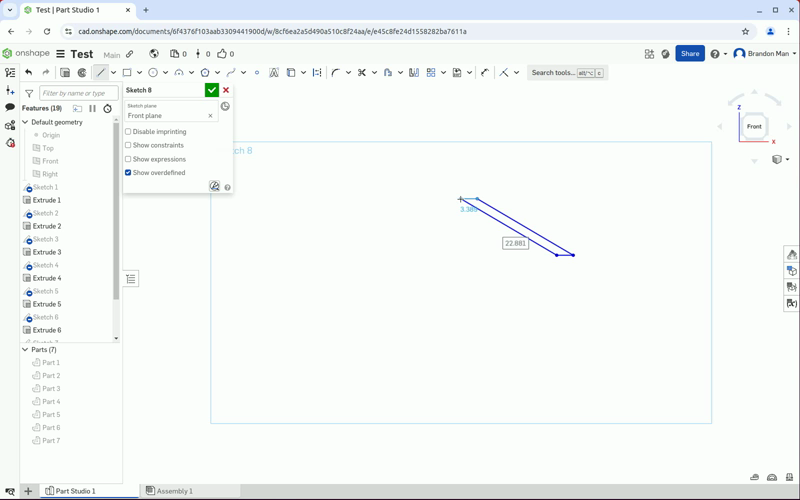
key(esc)
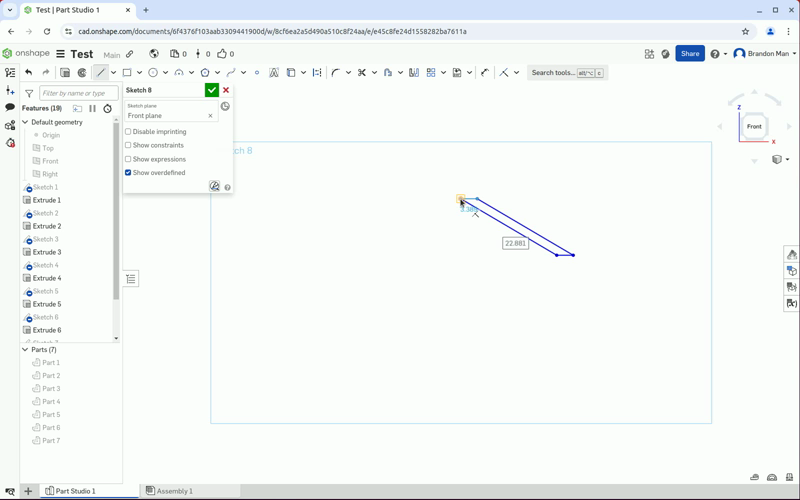
mouse_move(540, 238)
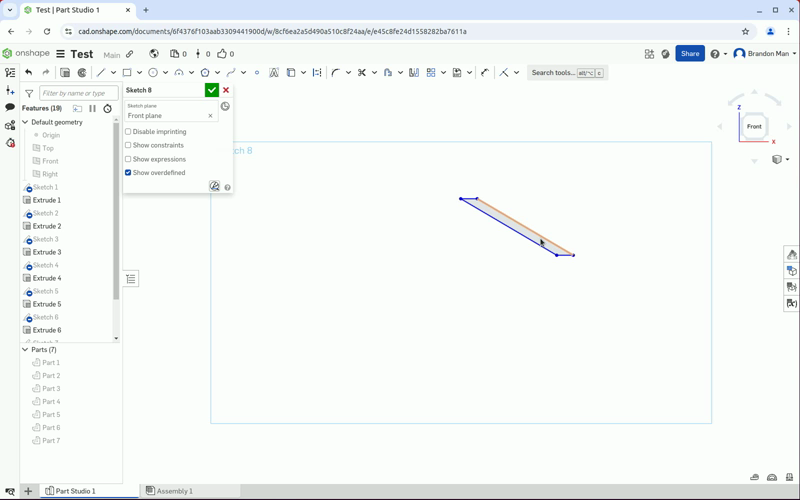
scroll(6)
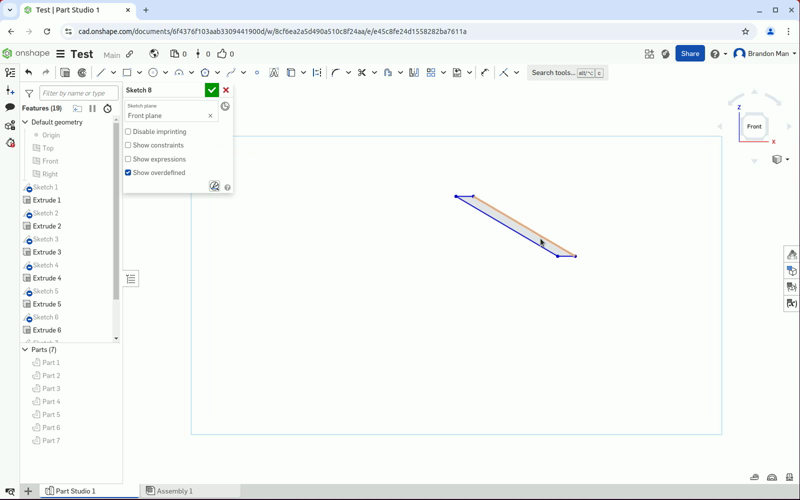
scroll(6)
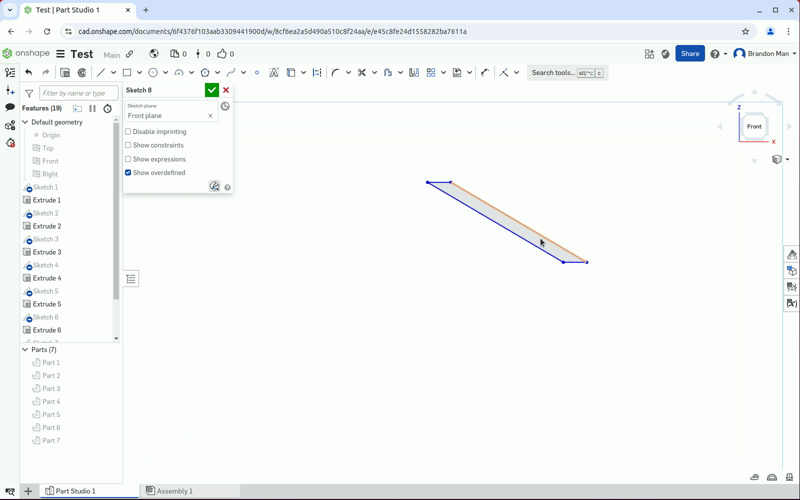
scroll(6)
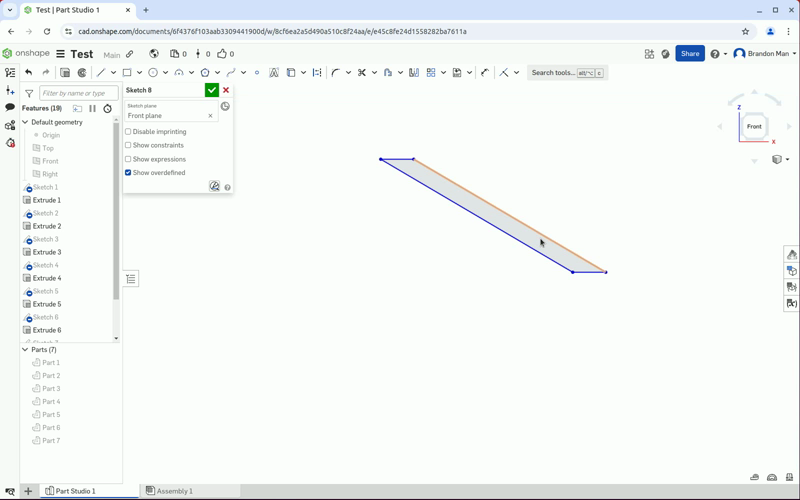
scroll(6)
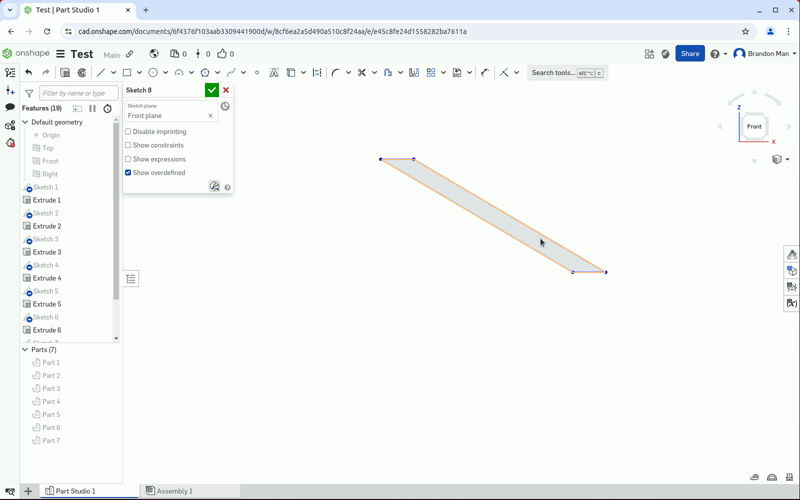
scroll(6)
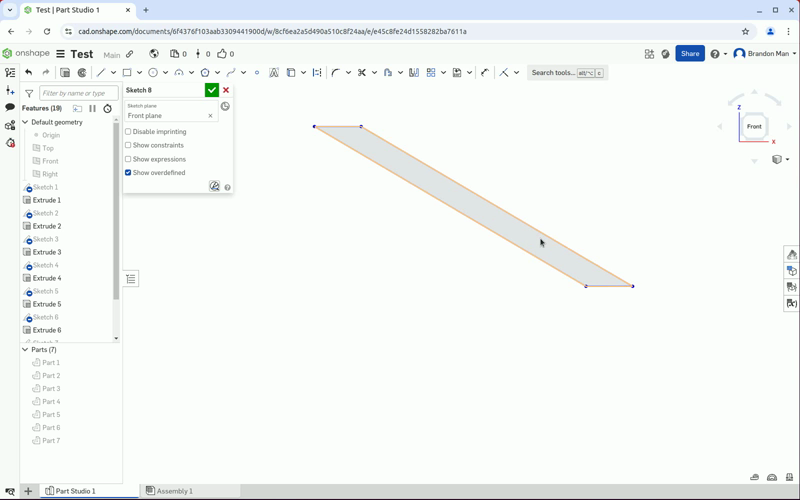
scroll(6)
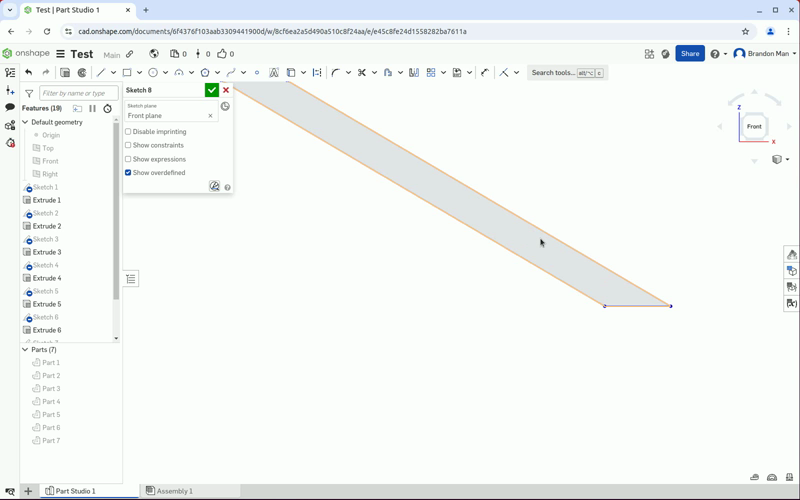
scroll(6)
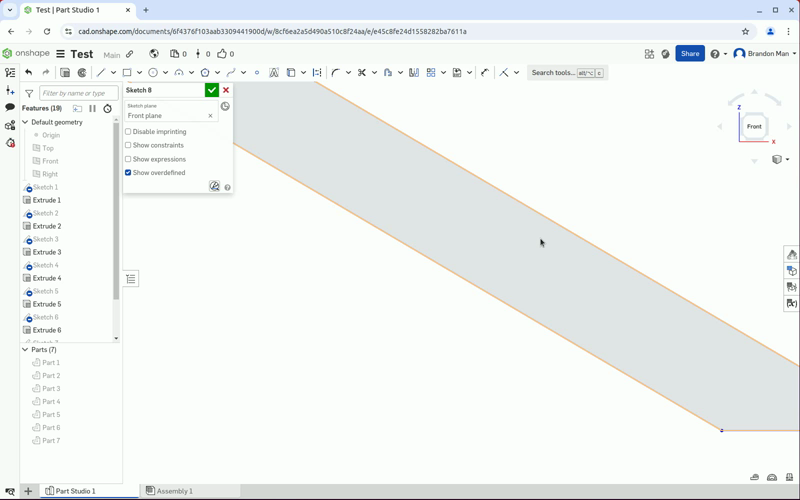
click(540, 238)
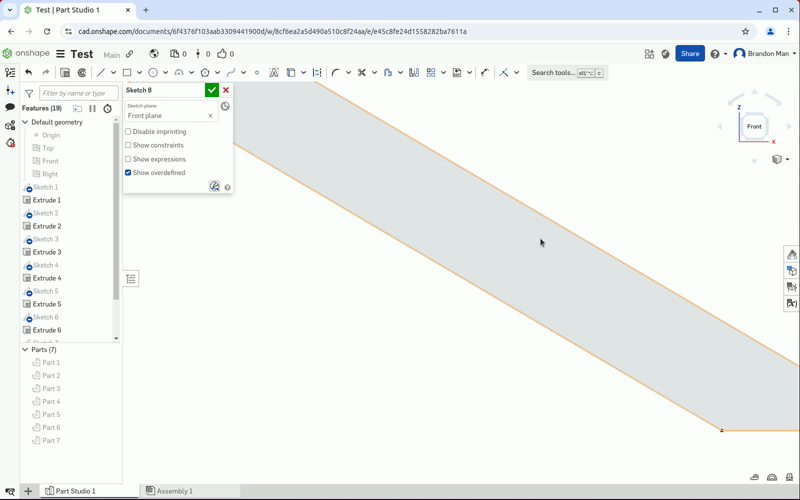
scroll(-6)
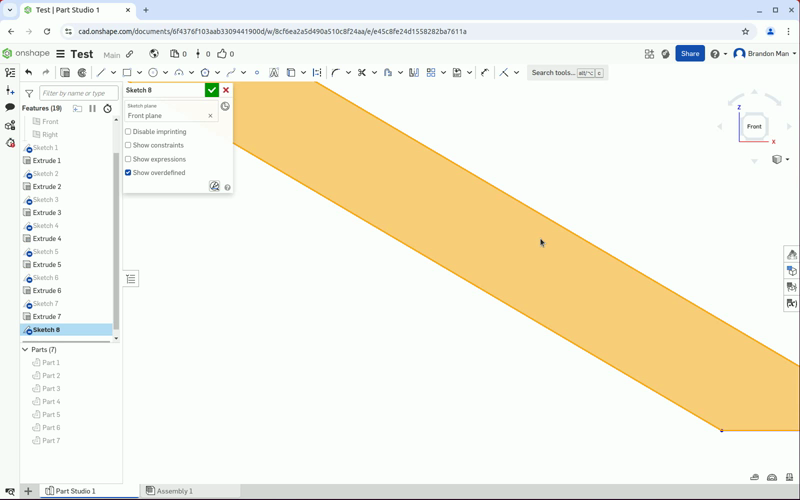
scroll(-6)
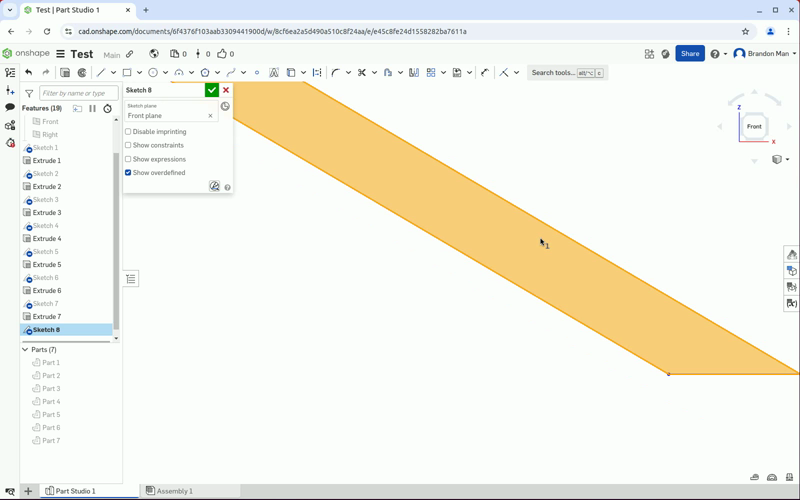
scroll(-6)
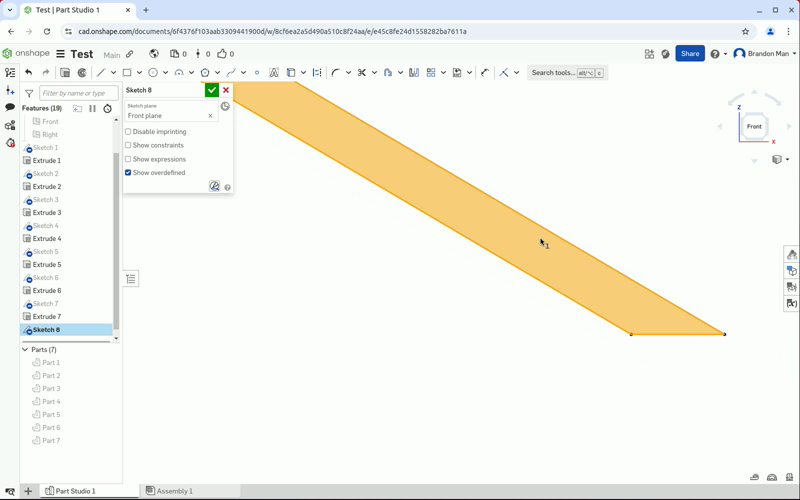
scroll(-6)
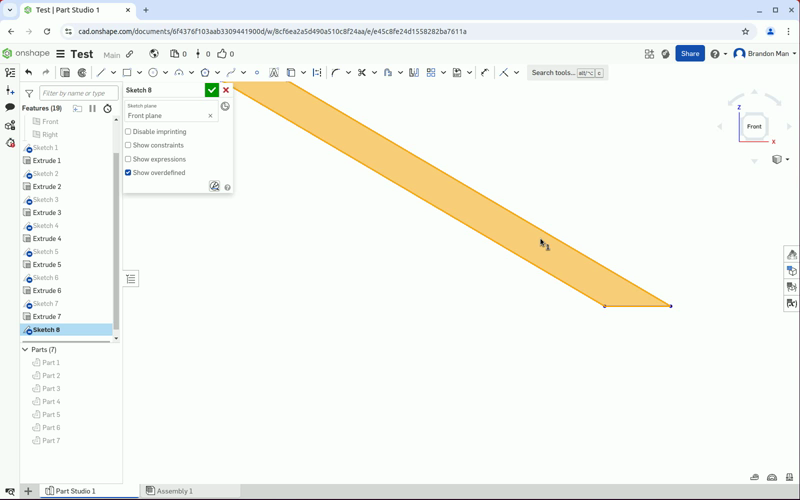
scroll(-6)
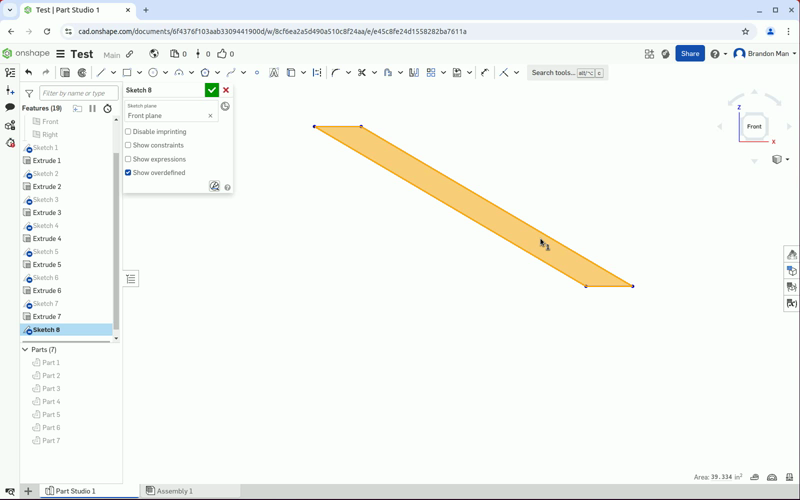
scroll(-6)
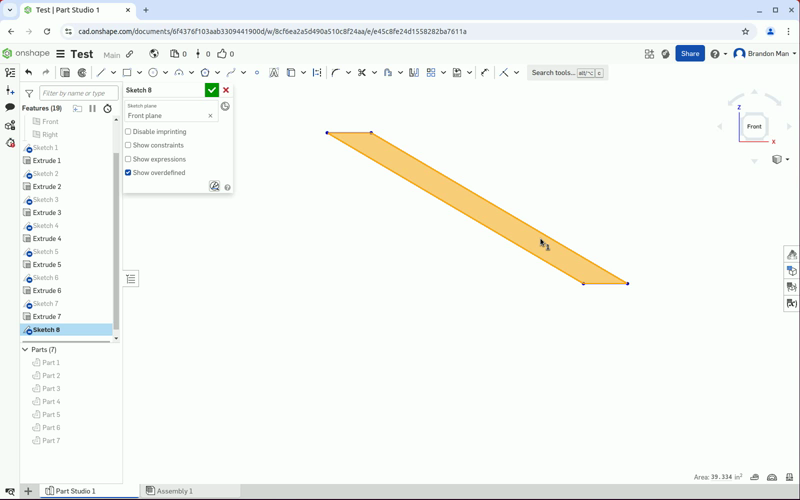
scroll(-6)
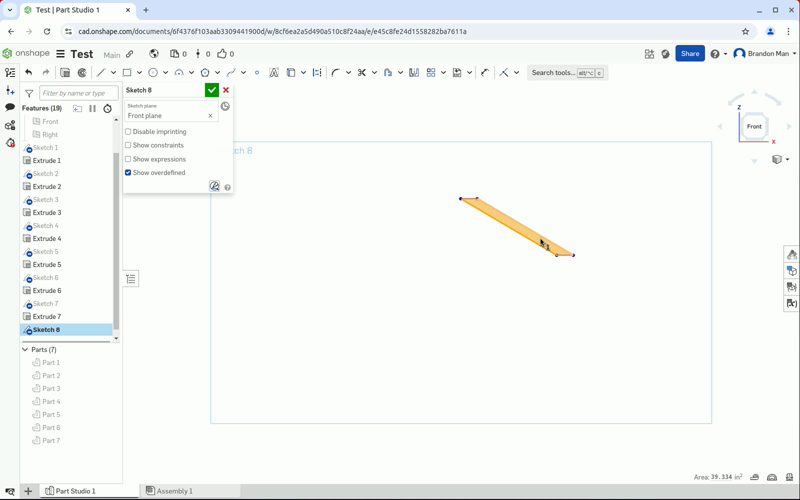
mouse_move(73, 352)
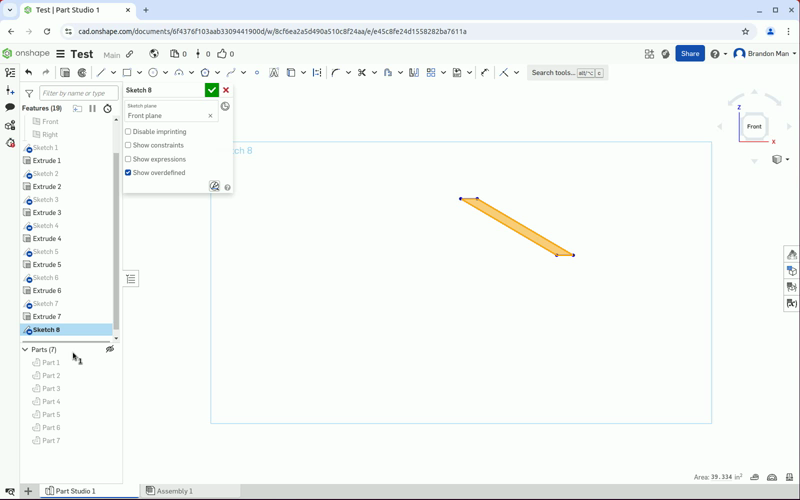
key(shift+y)
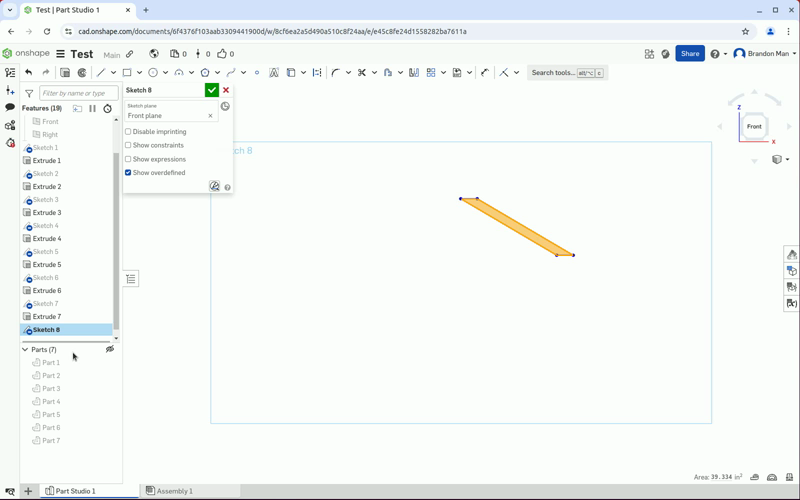
key(shift+e)
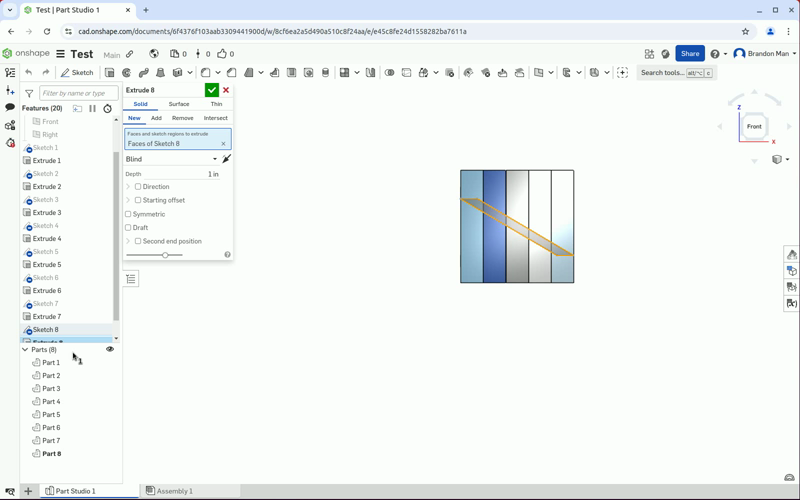
mouse_move(143, 106)
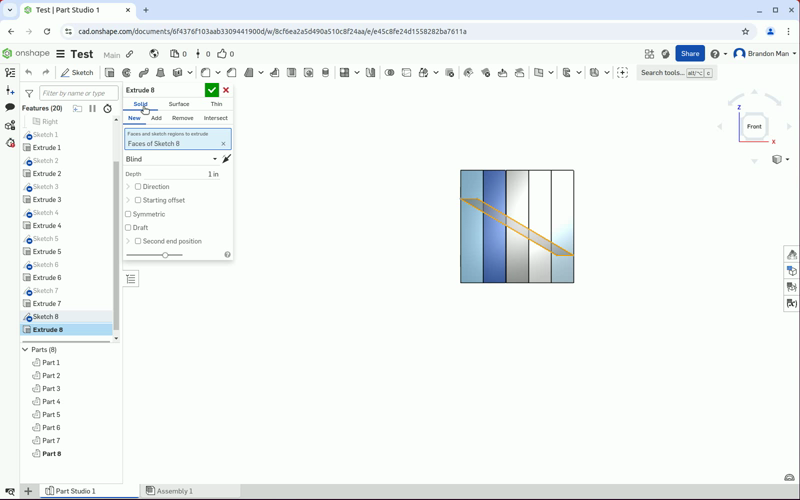
click(143, 106)
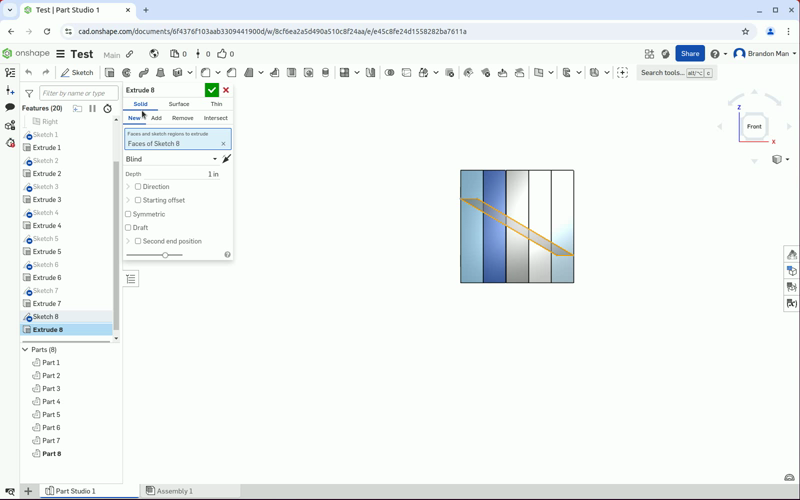
mouse_move(137, 120)
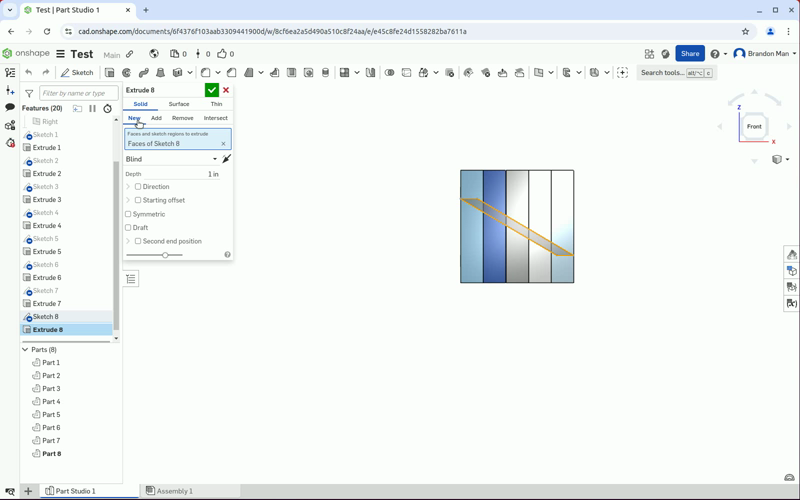
click(137, 120)
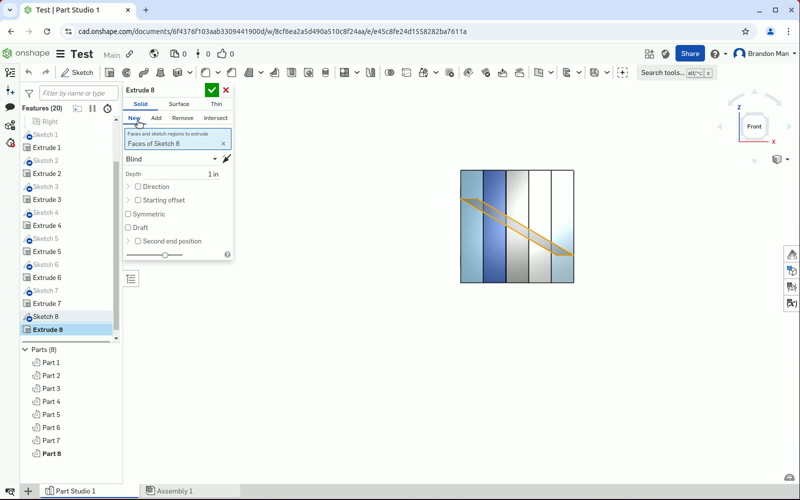
key(tab, 4)
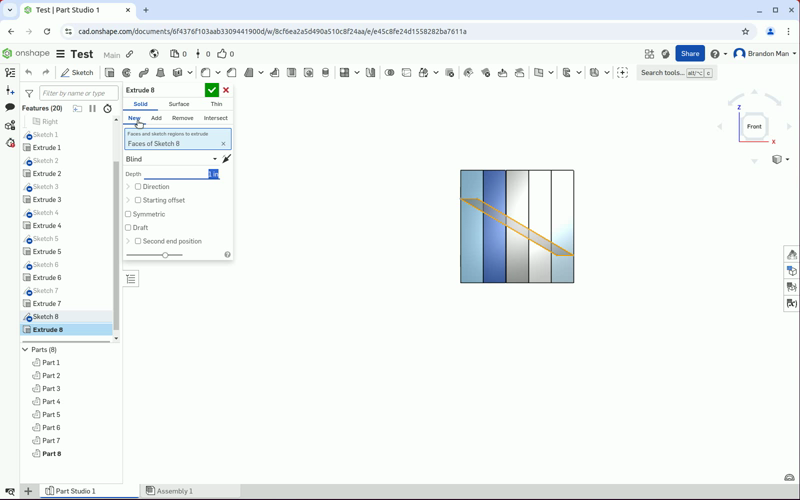
text(-1.204)
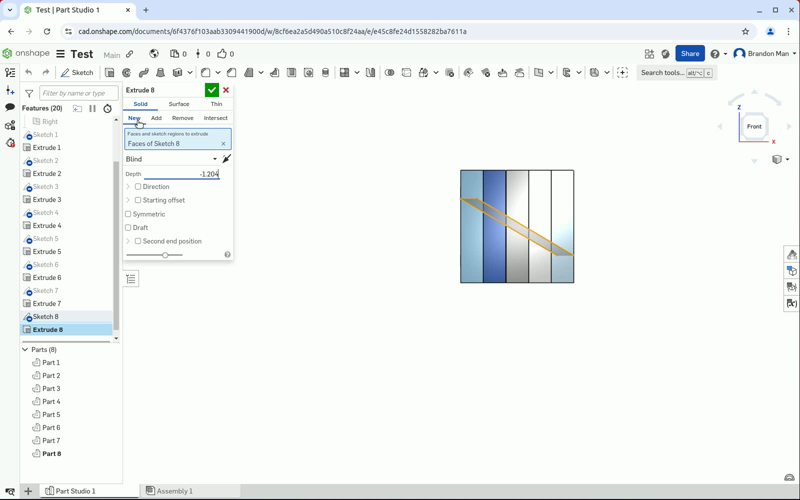
key(enter)
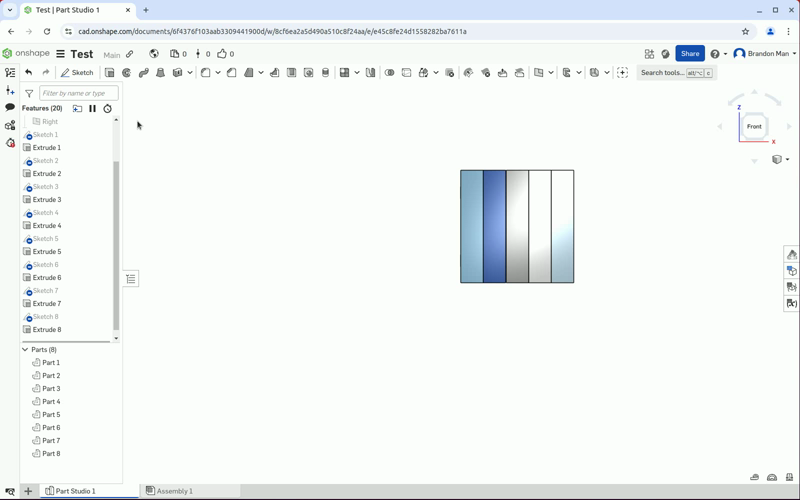
key(shift+h)
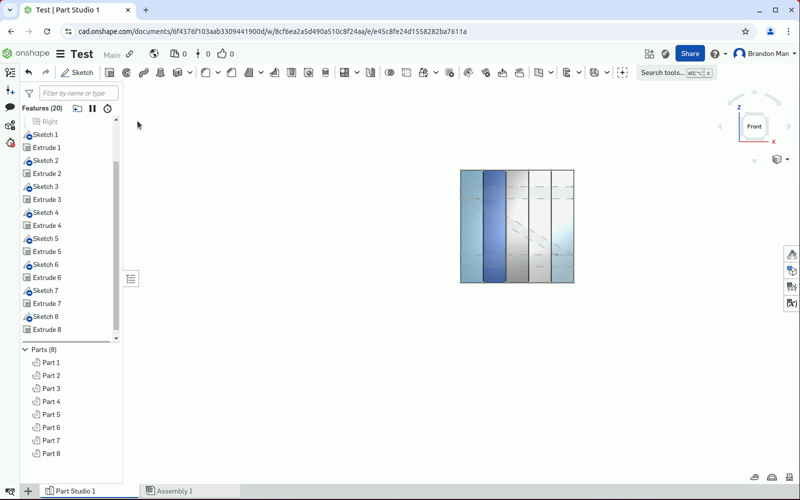
key(shift+h)
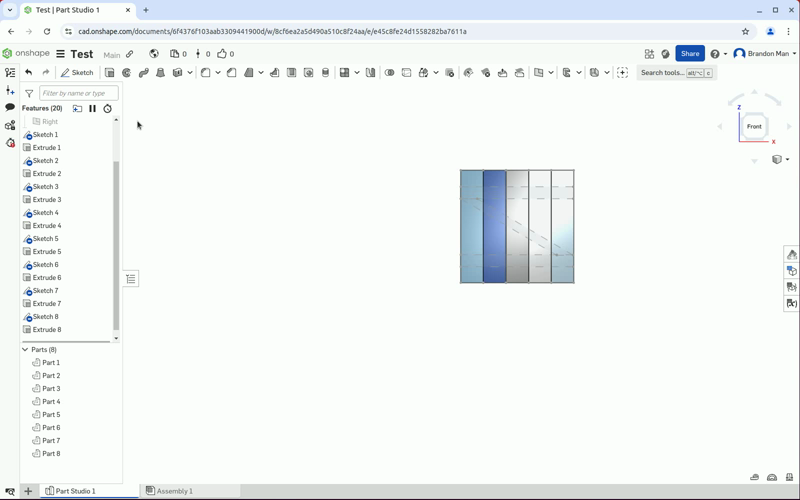
key(shift+7)
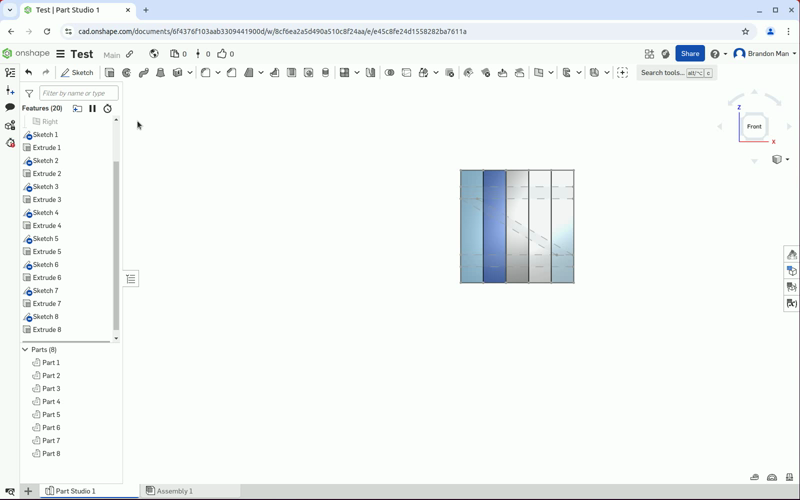
key(left, 2)
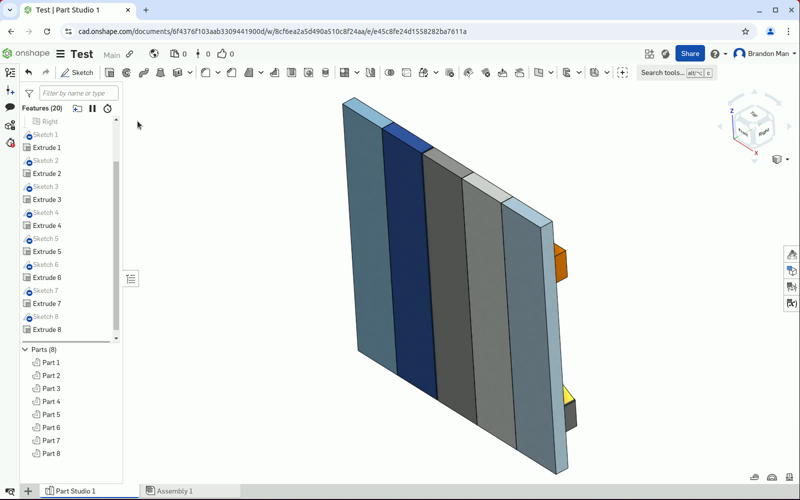
key(down, 2)
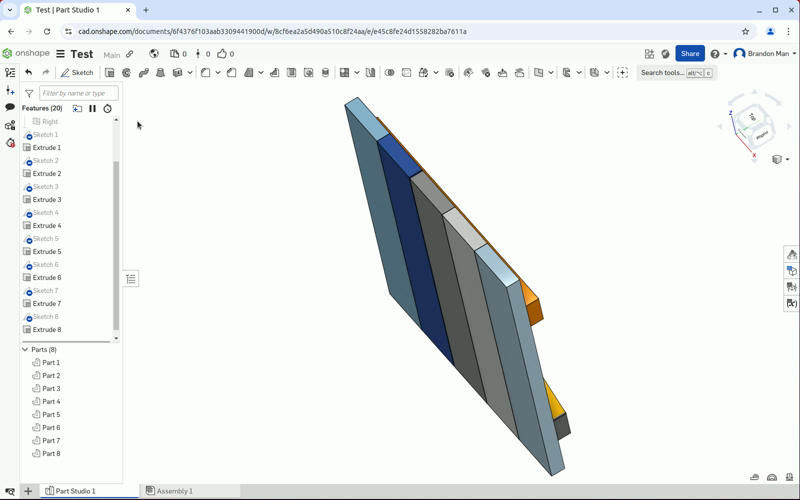
key(up, 2)
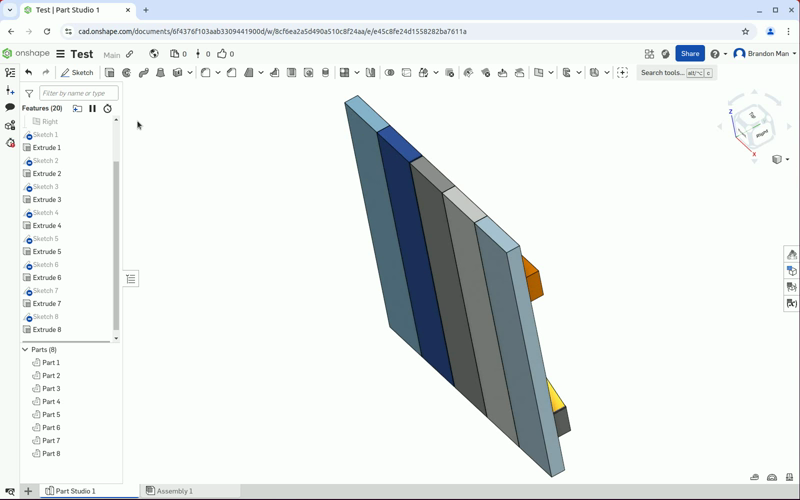
key(right, 2)
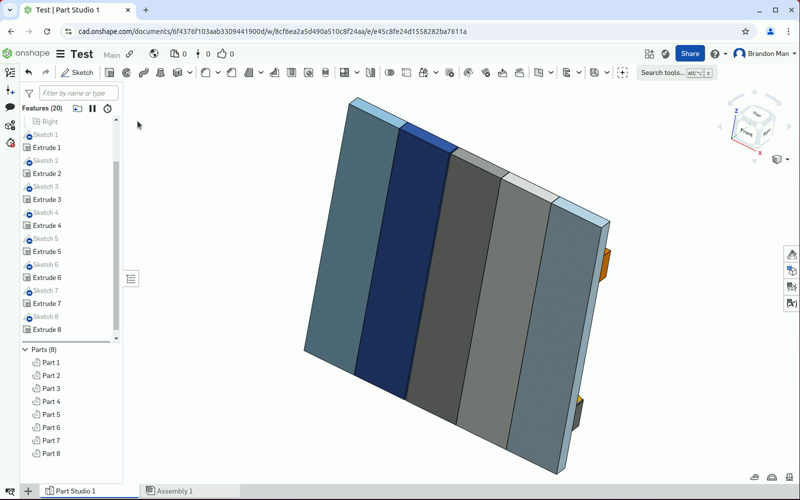
mouse_move(69, 137)
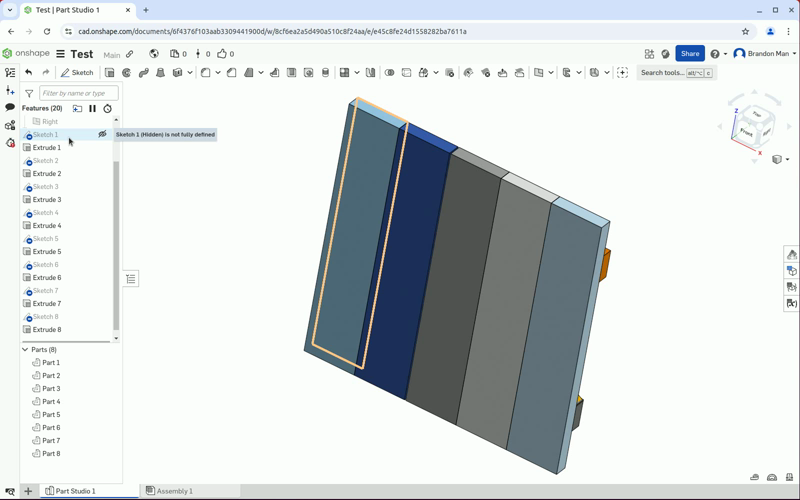
click(69, 137)